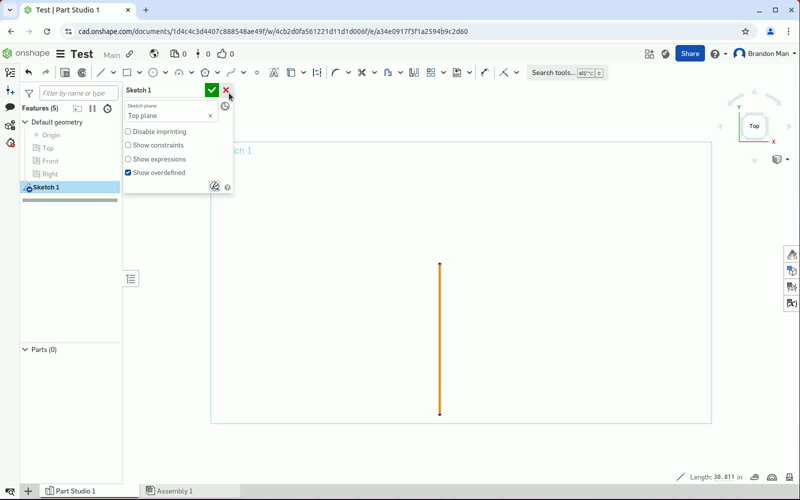
key(shift+h)
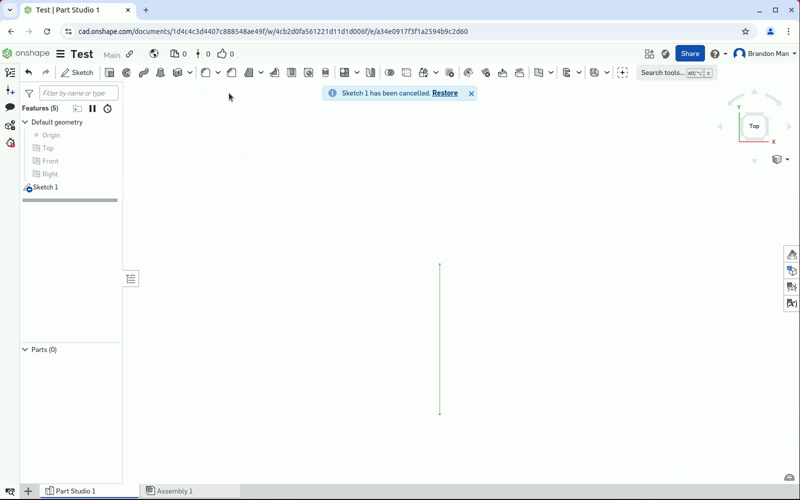
key(shift+s)
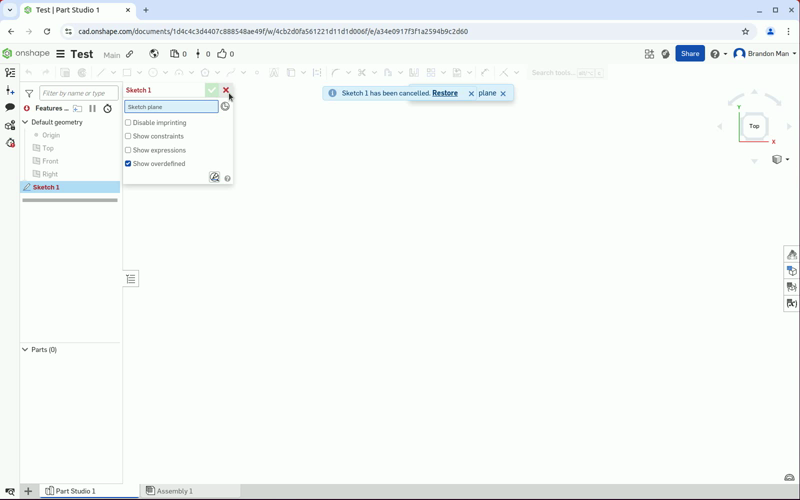
mouse_move(73, 150)
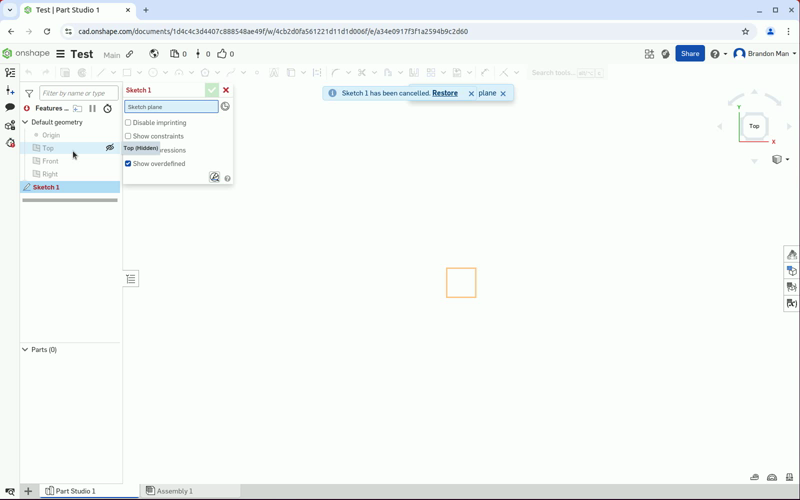
click(73, 150)
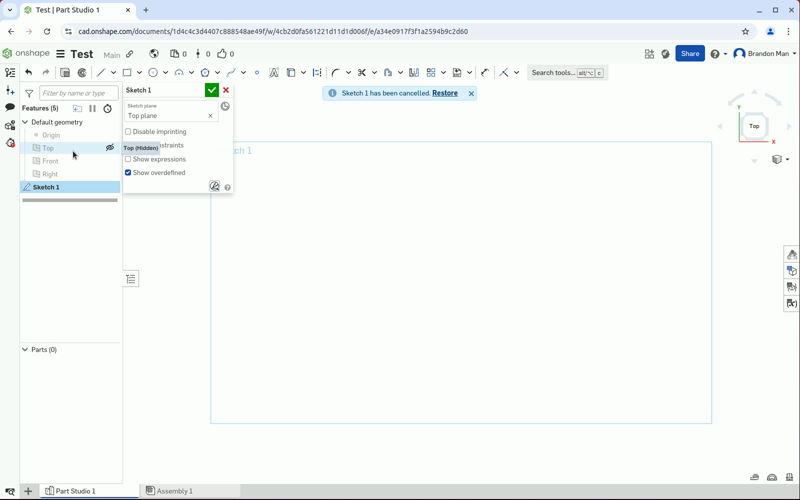
mouse_move(73, 352)
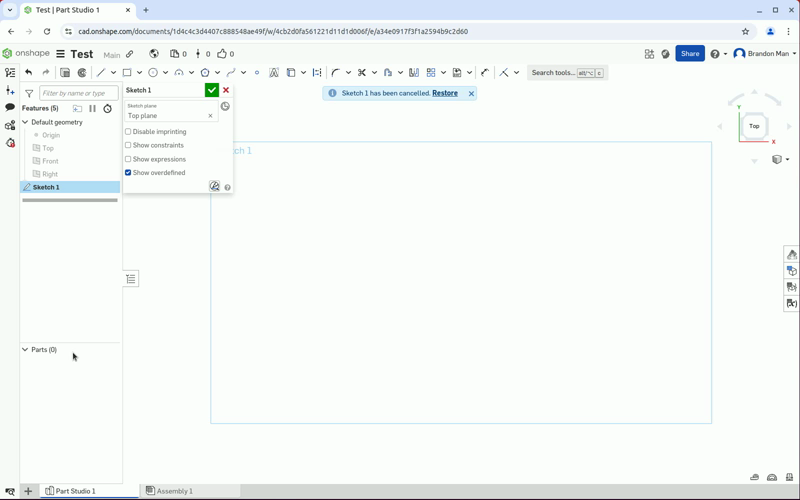
key(y)
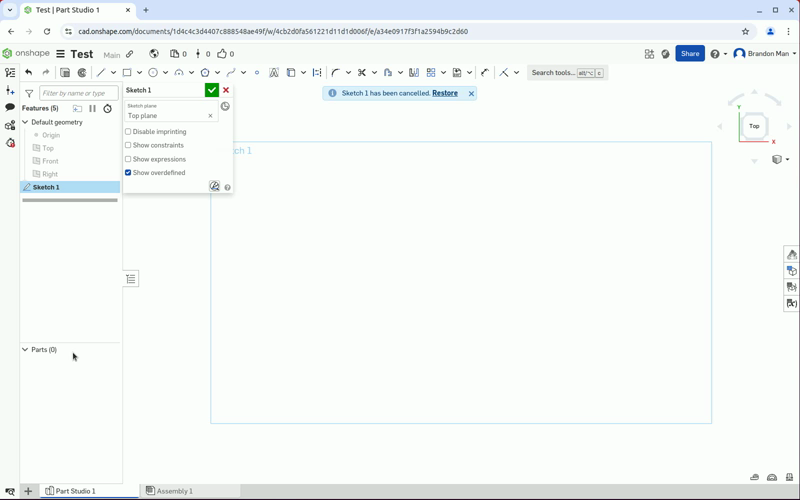
key(l)
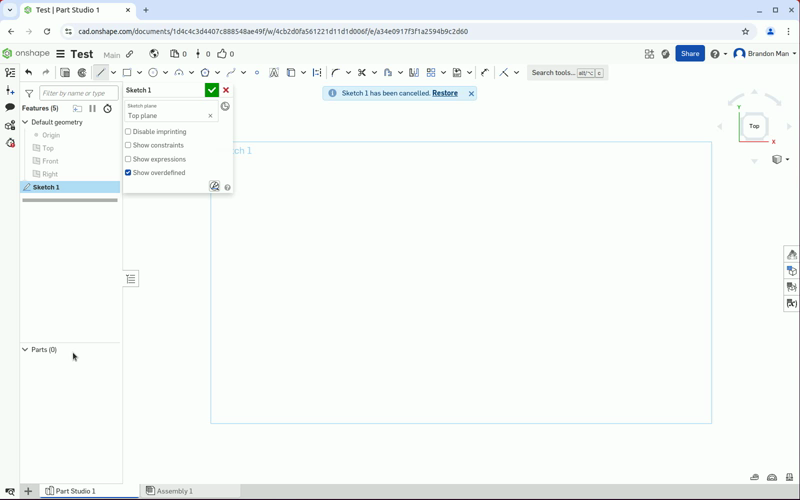
key_down(shift)
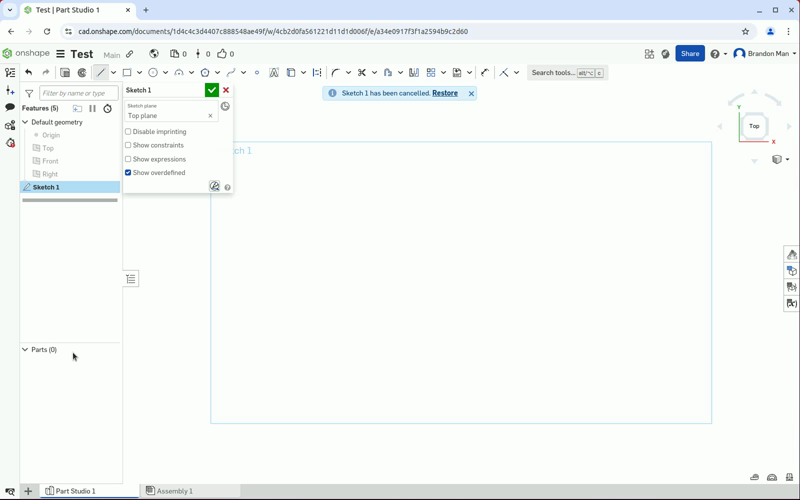
mouse_move(436, 268)
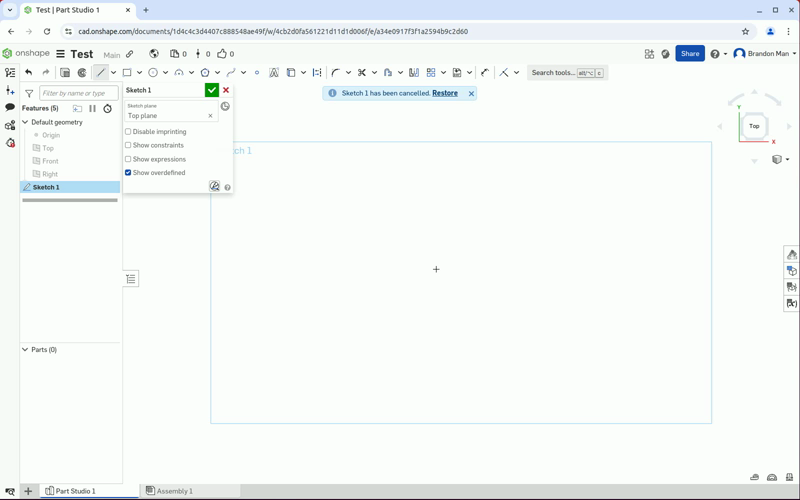
click(436, 268)
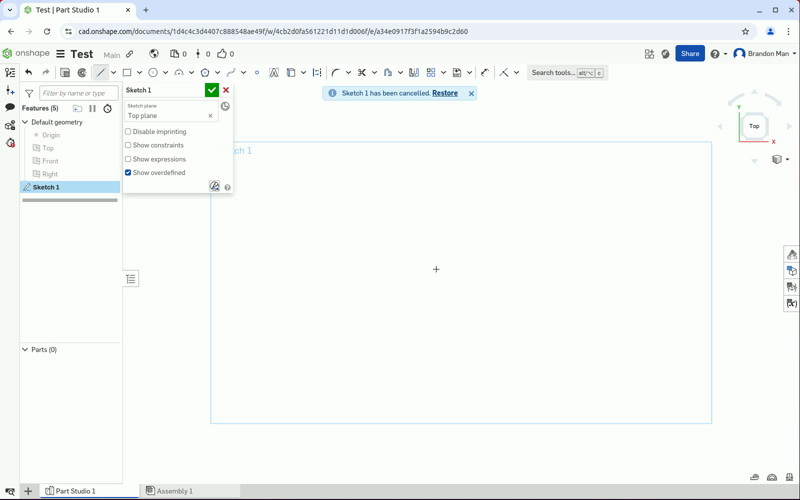
key_up(shift)
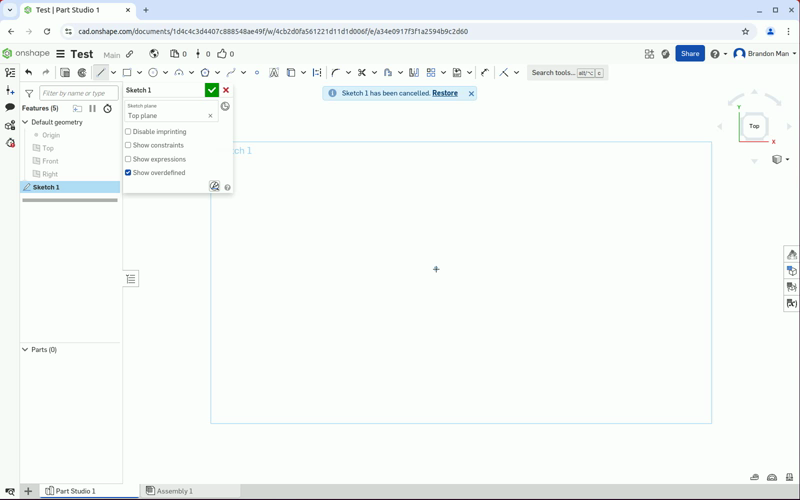
key_down(shift)
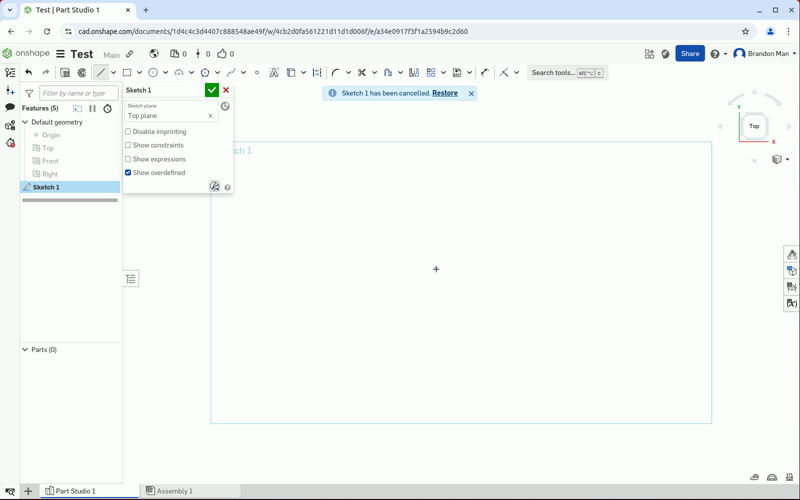
mouse_move(466, 268)
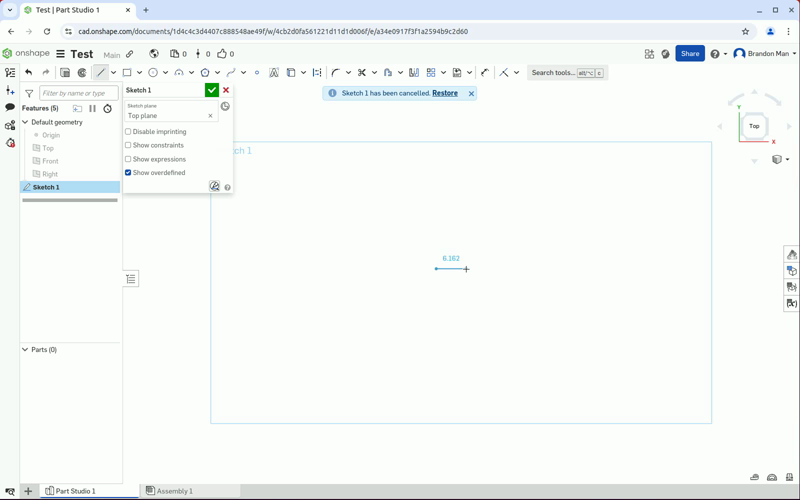
mouse_move(461, 283)
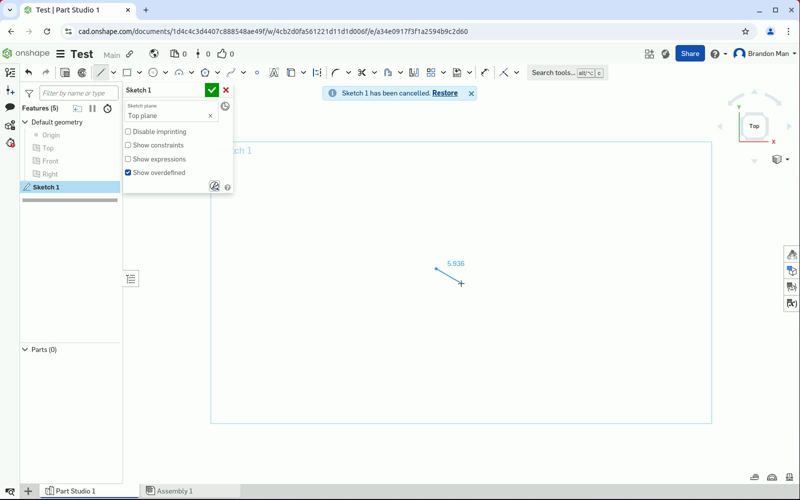
click(461, 283)
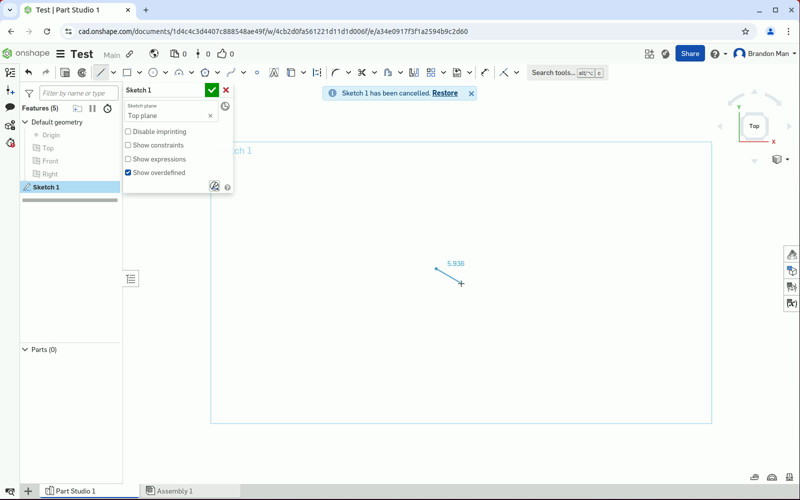
key_up(shift)
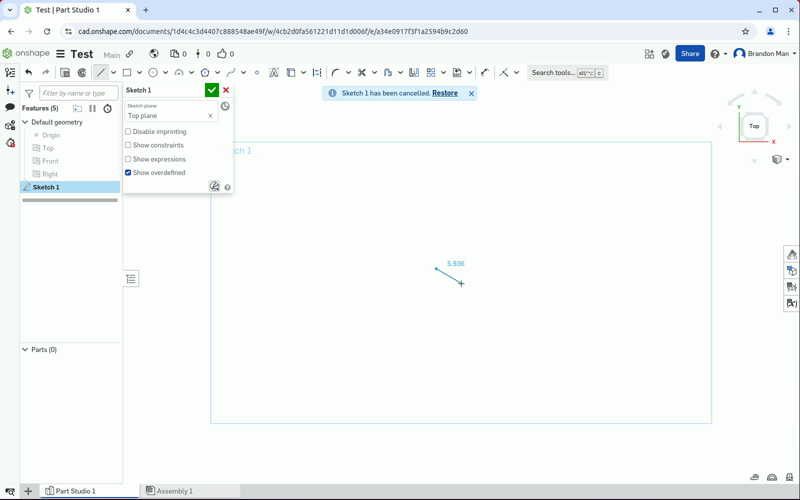
key_down(shift)
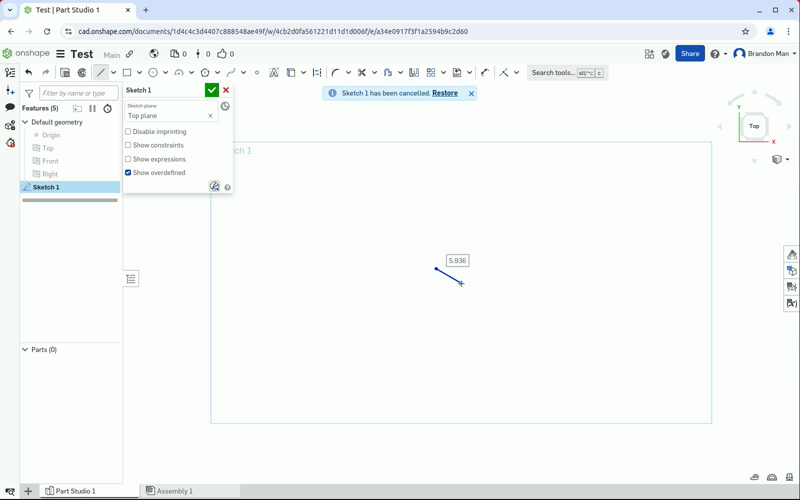
mouse_move(461, 170)
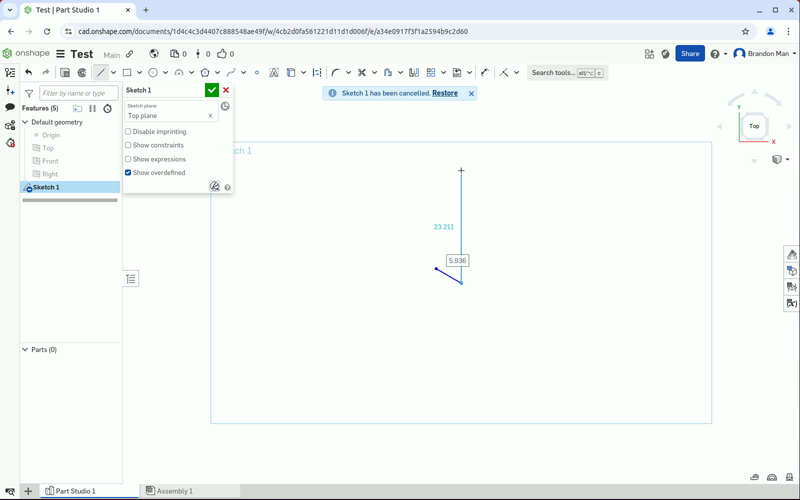
click(461, 170)
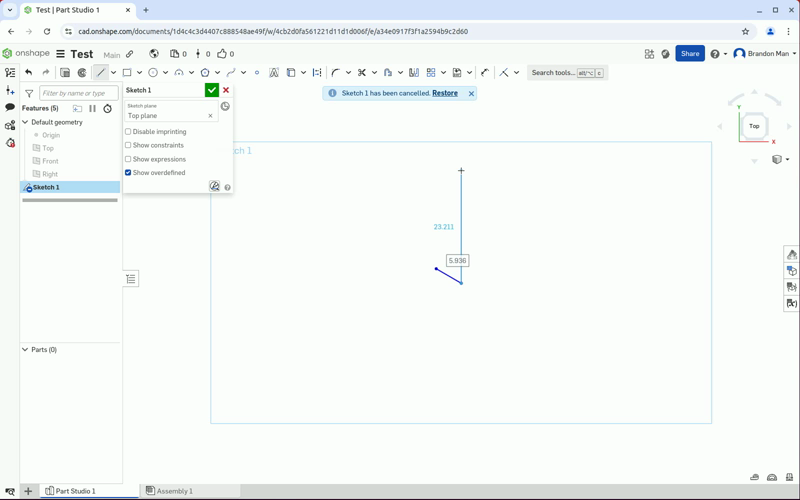
key_up(shift)
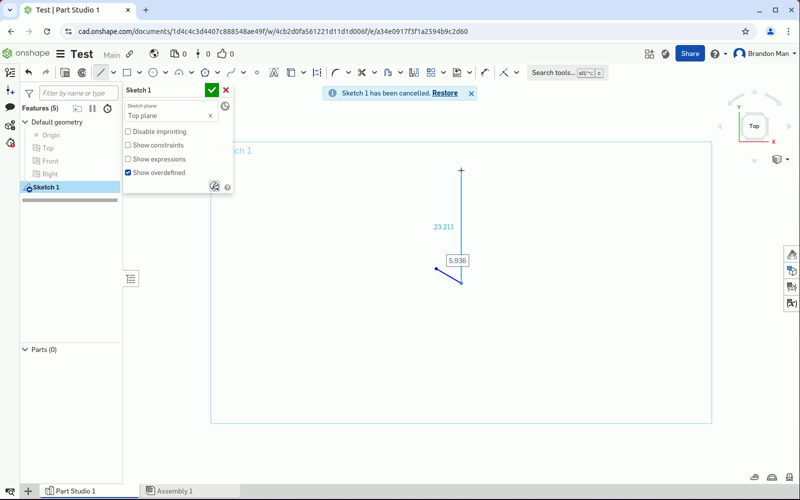
key_down(shift)
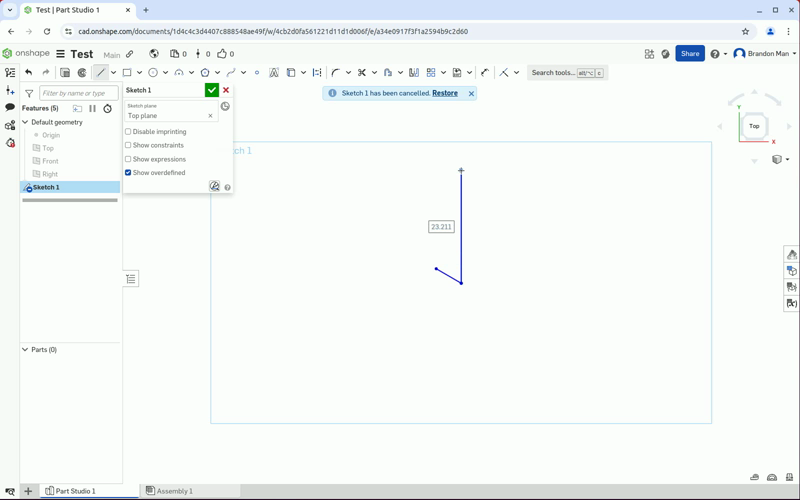
mouse_move(436, 268)
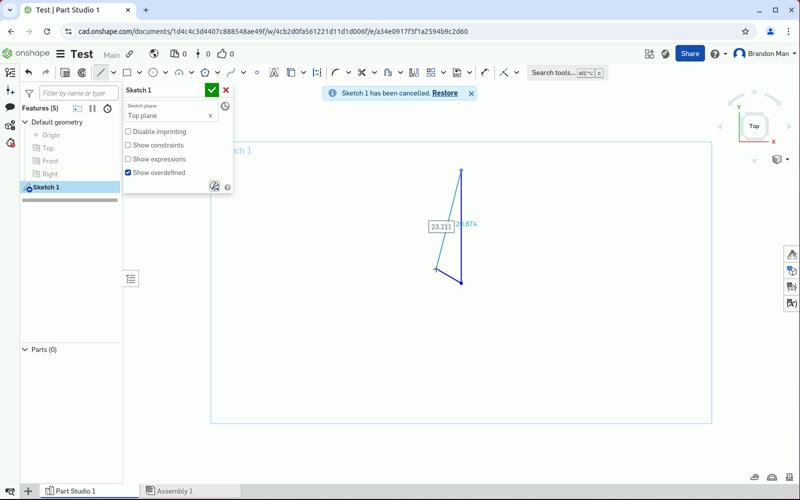
key_up(shift)
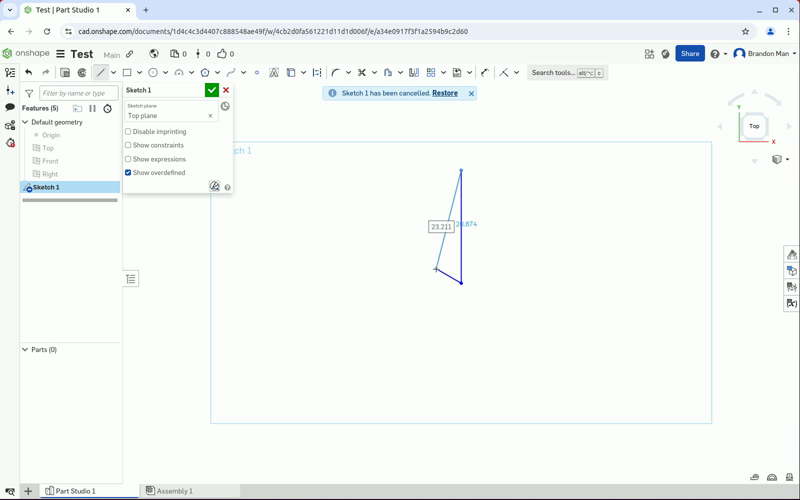
click(436, 268)
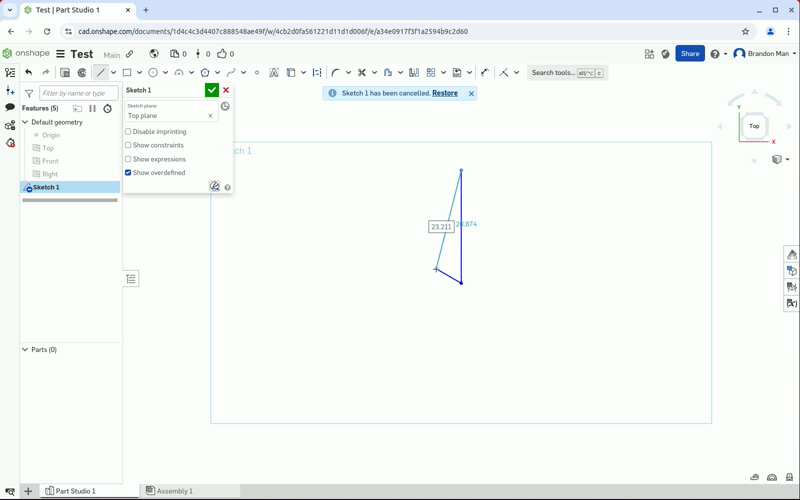
key(esc)
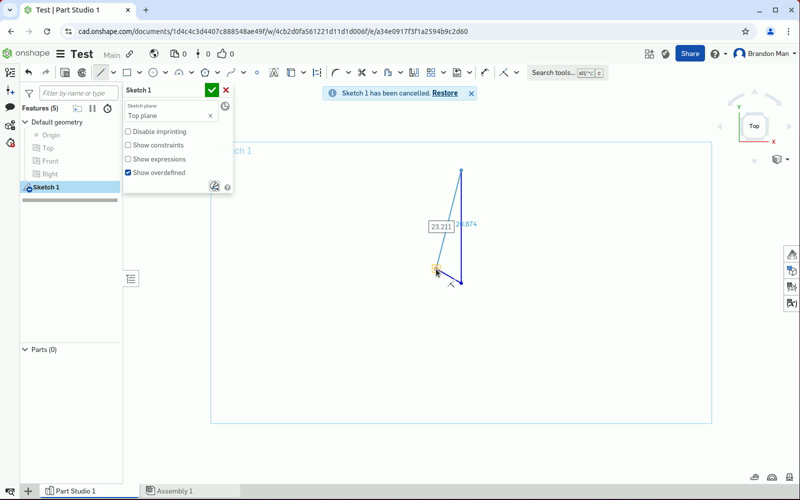
mouse_move(457, 210)
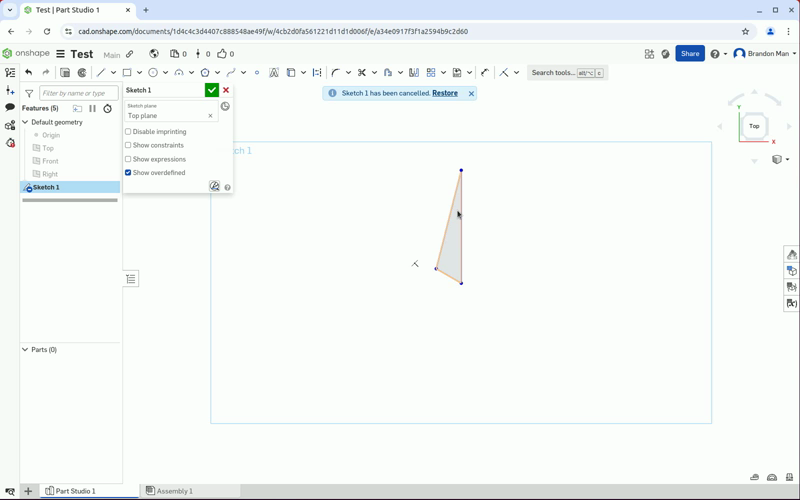
scroll(6)
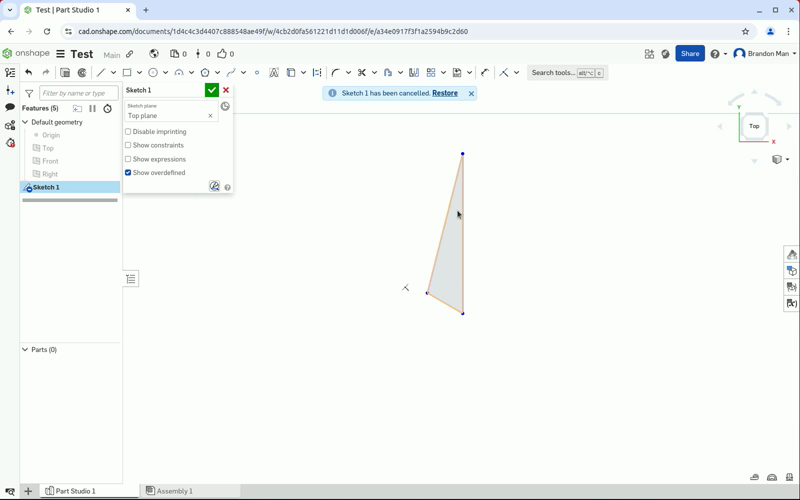
scroll(6)
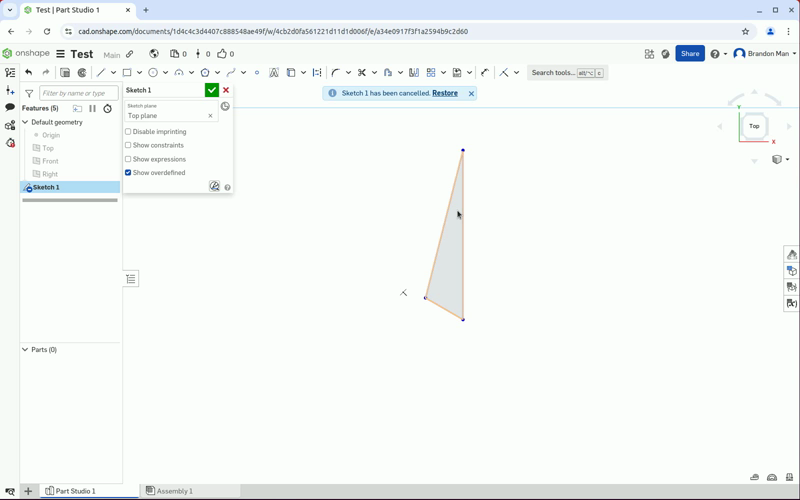
scroll(6)
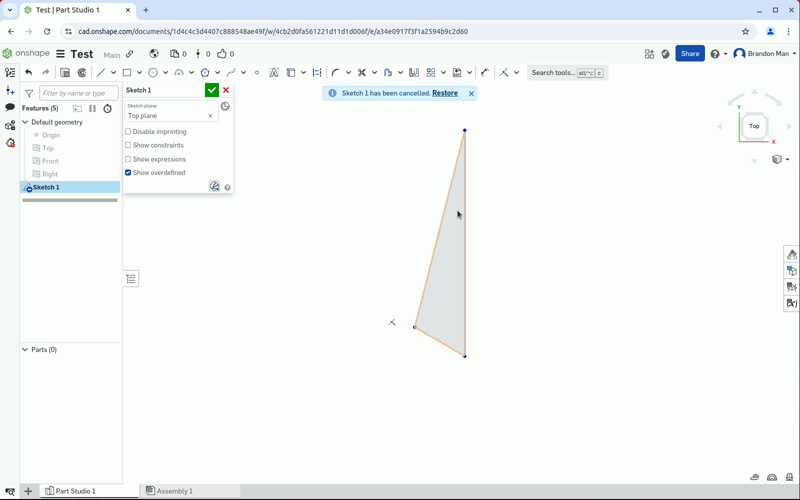
scroll(6)
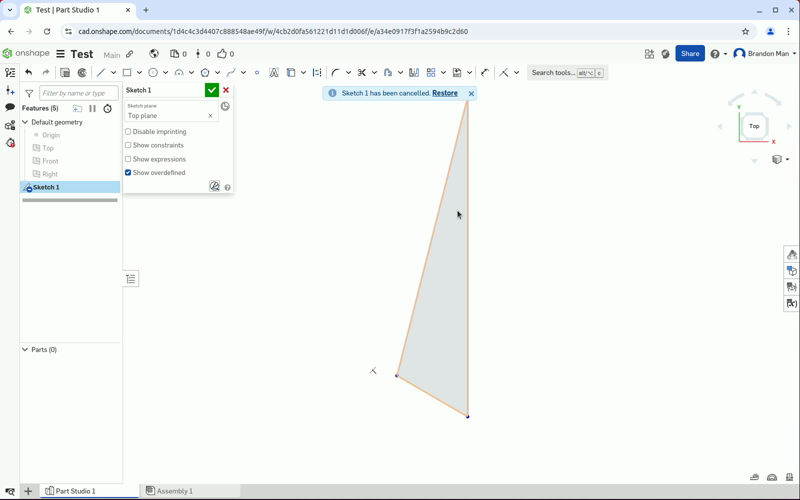
scroll(6)
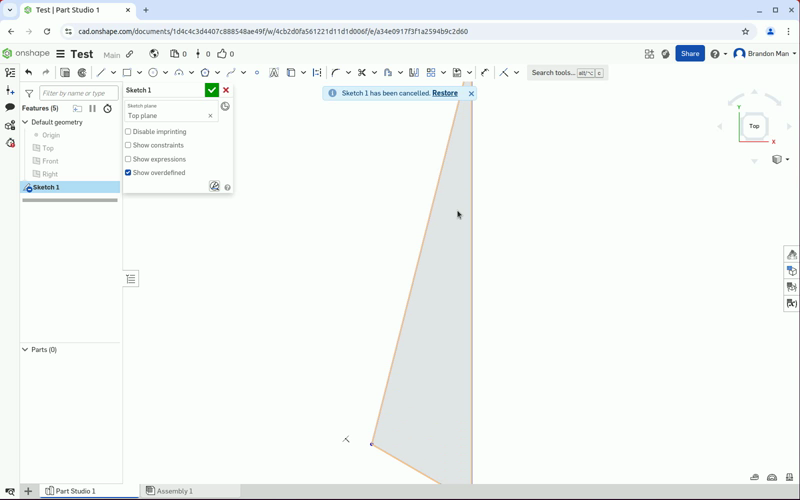
scroll(6)
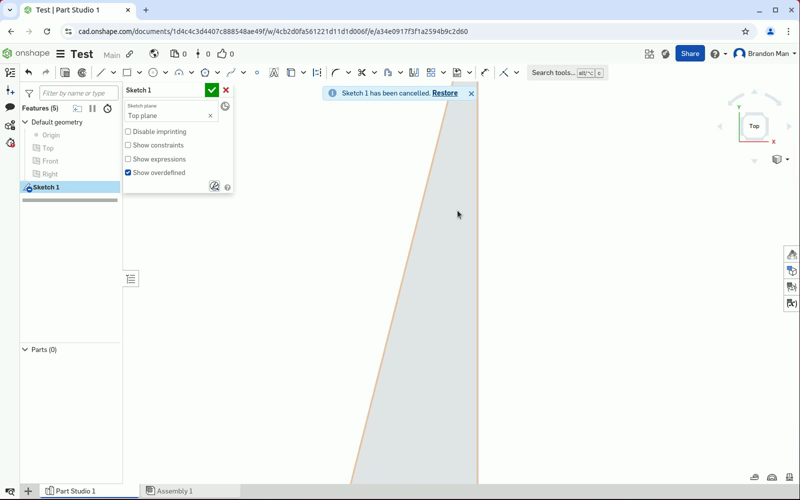
scroll(6)
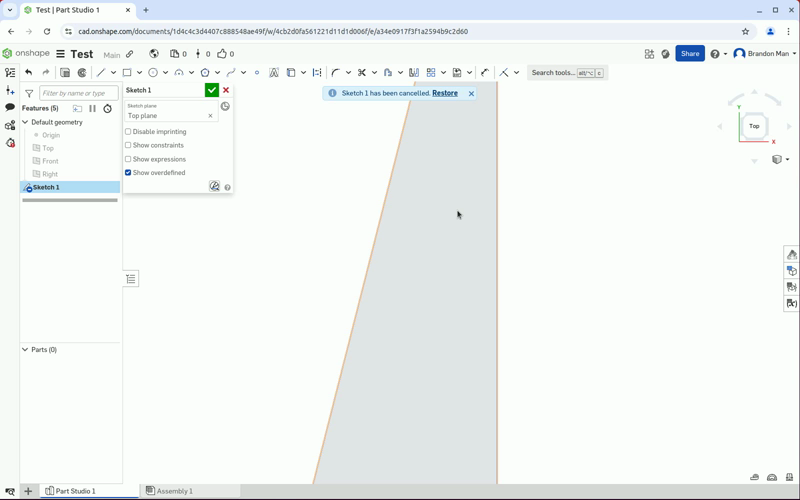
click(457, 210)
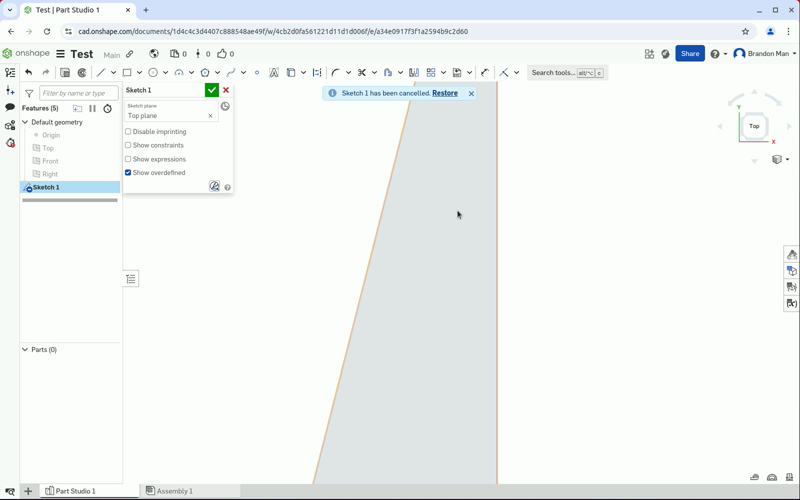
scroll(-6)
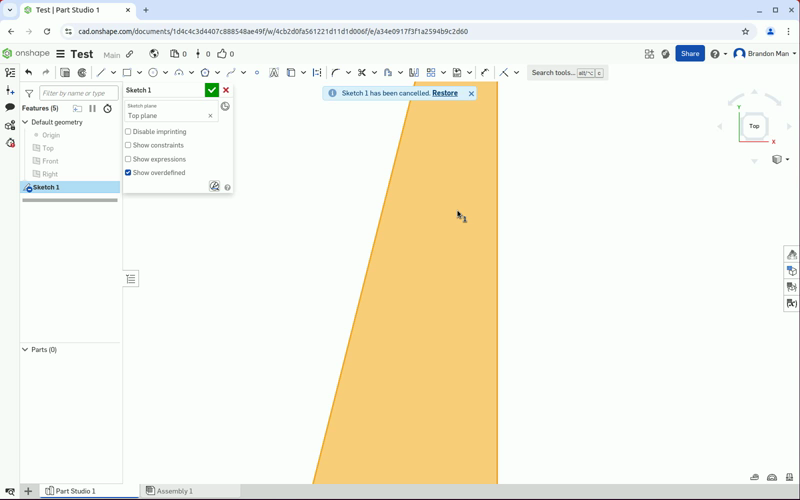
scroll(-6)
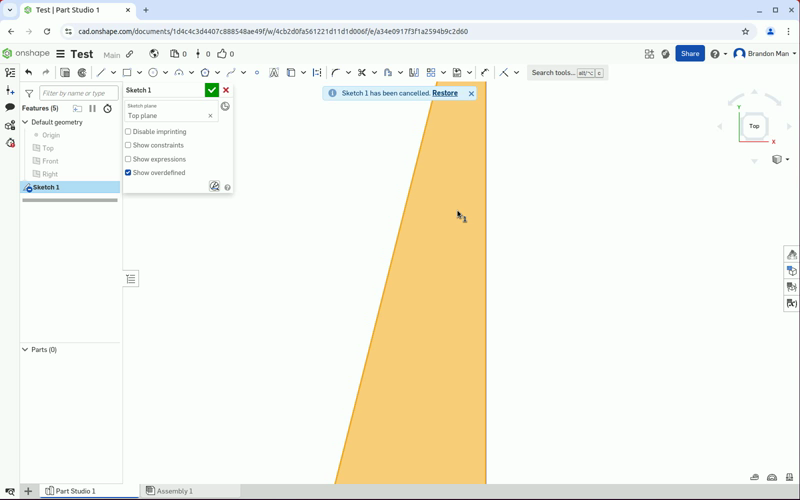
scroll(-6)
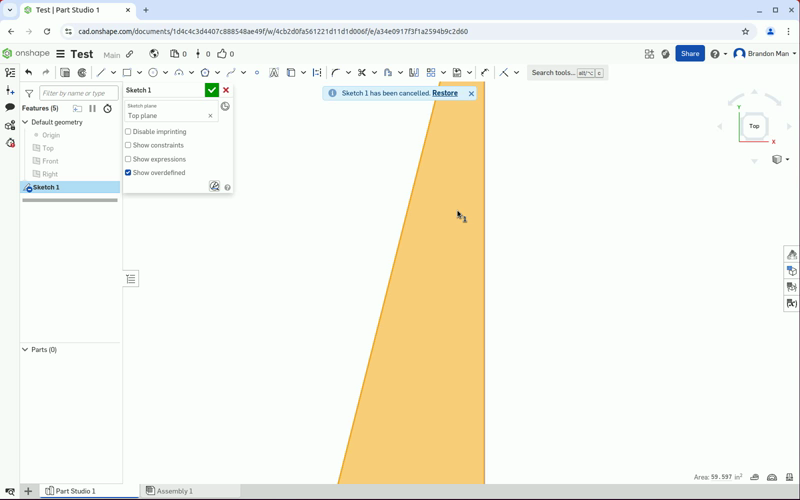
scroll(-6)
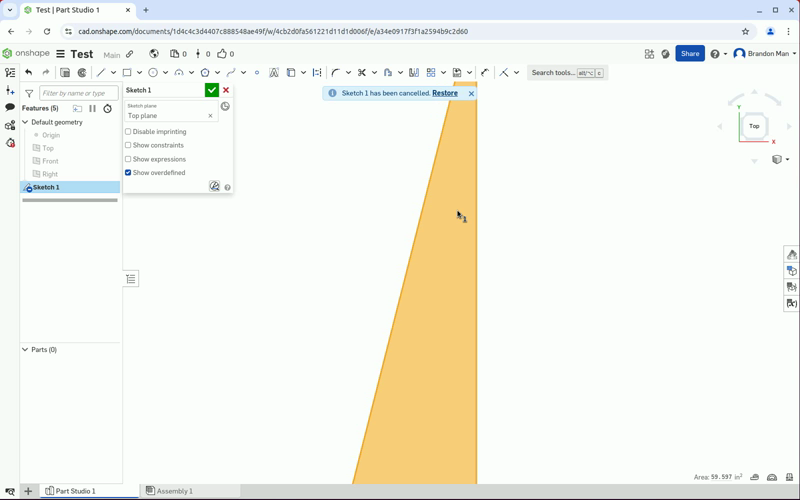
scroll(-6)
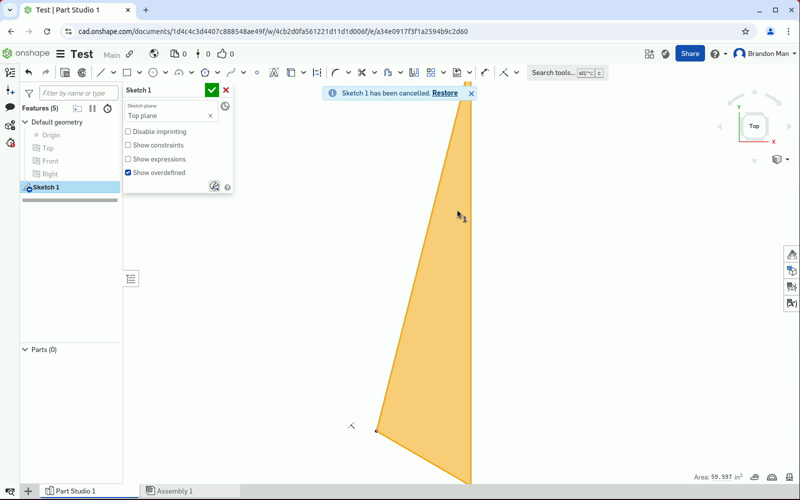
scroll(-6)
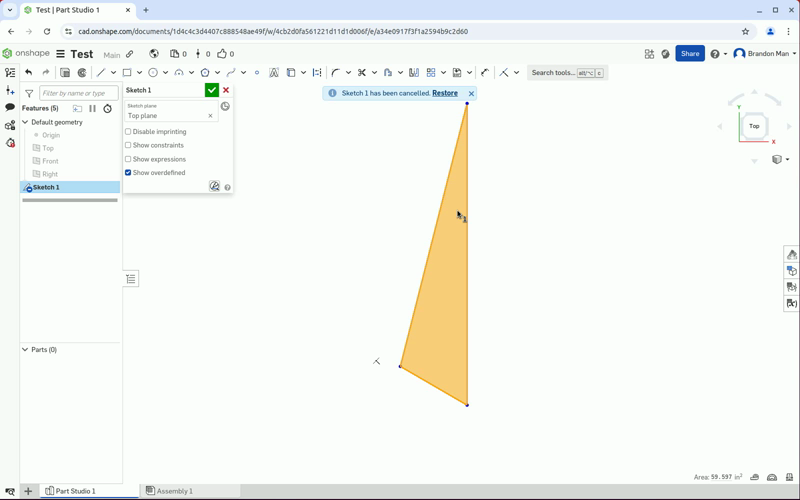
scroll(-6)
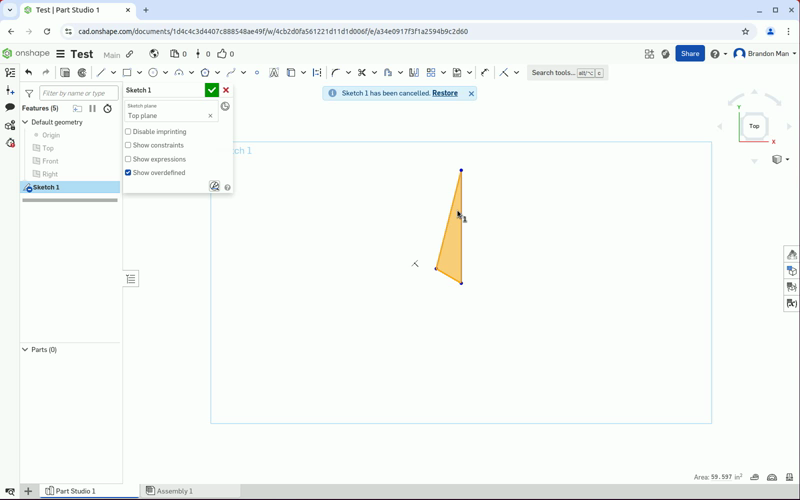
mouse_move(73, 352)
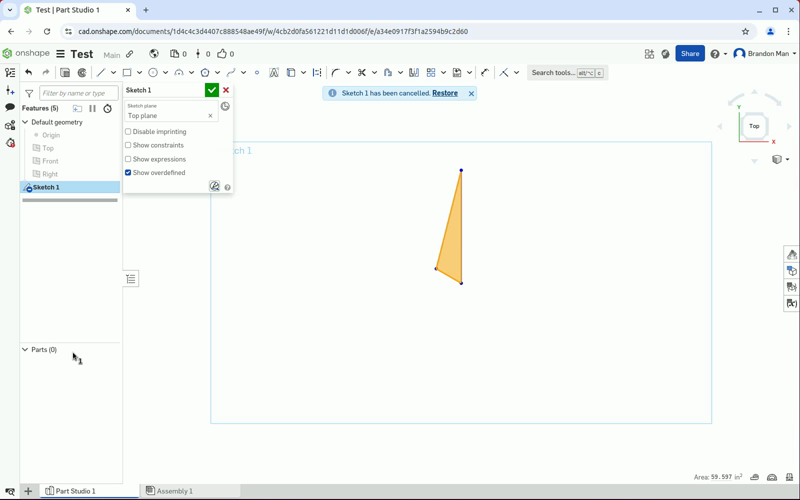
key(shift+y)
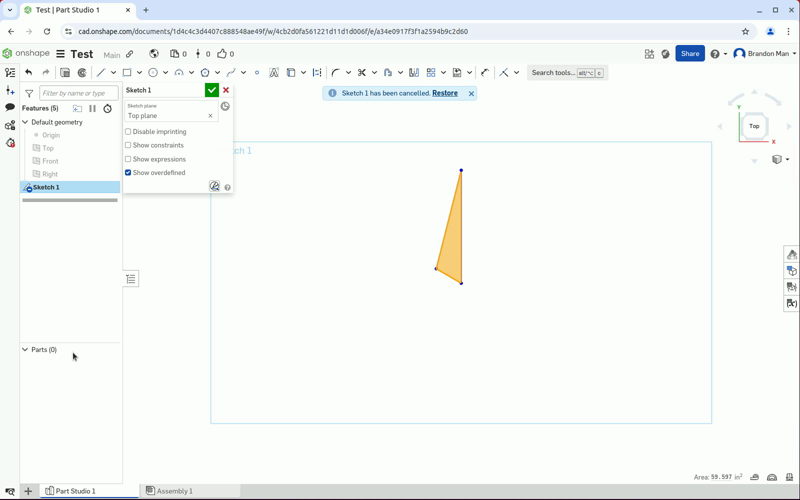
key(shift+e)
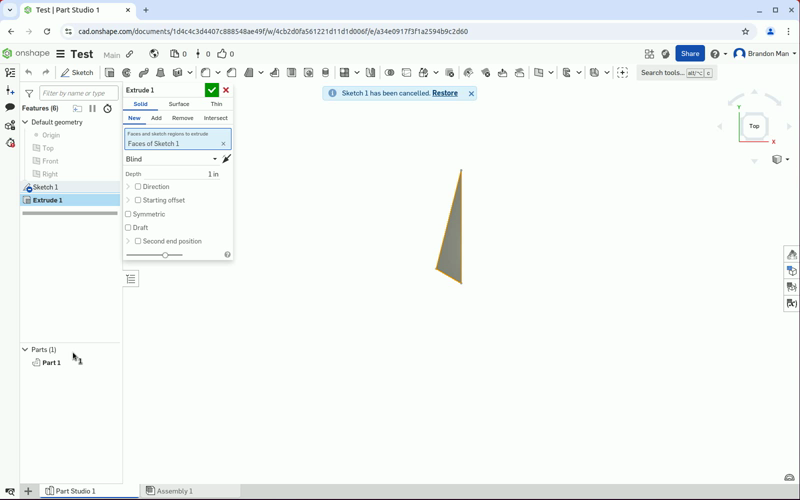
mouse_move(143, 106)
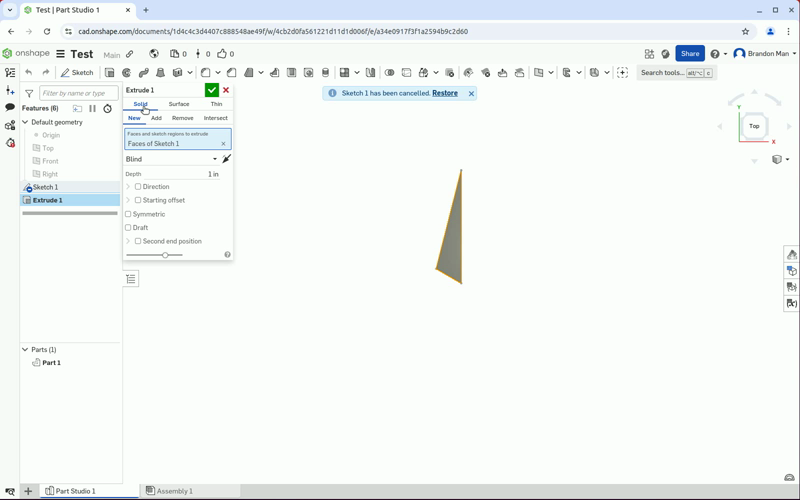
click(143, 106)
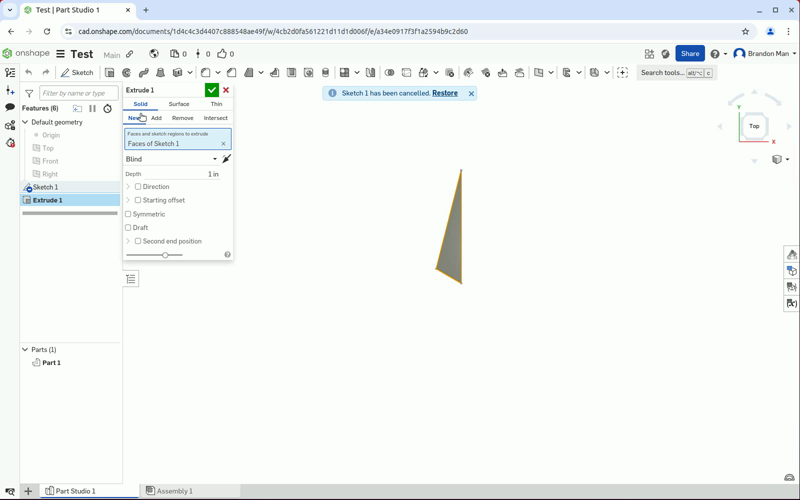
mouse_move(137, 120)
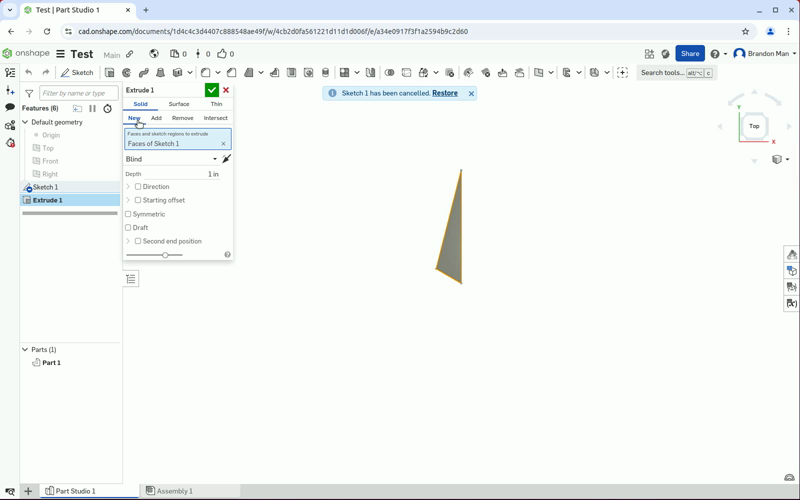
click(137, 120)
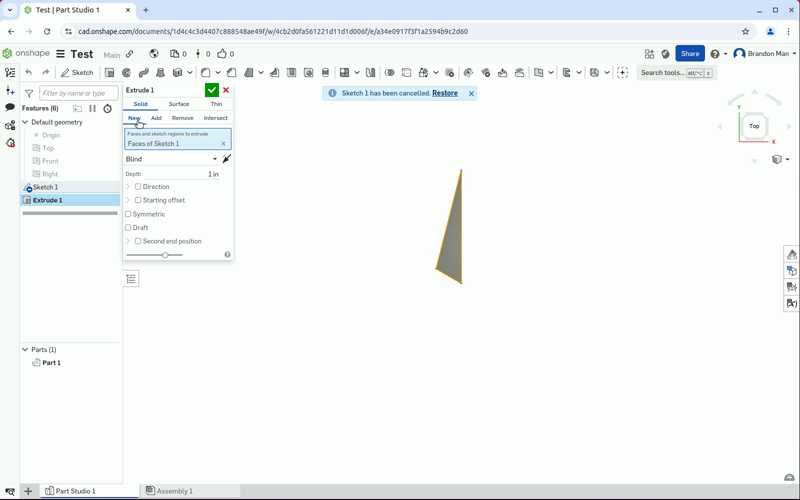
key(tab, 4)
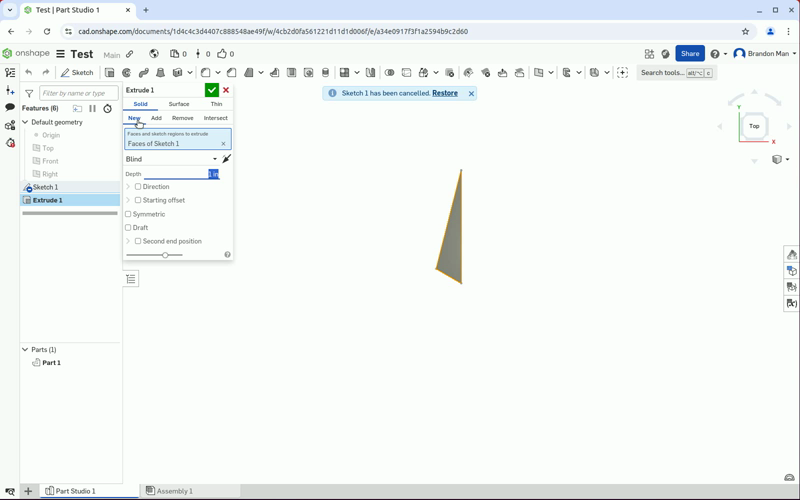
text(3.37)
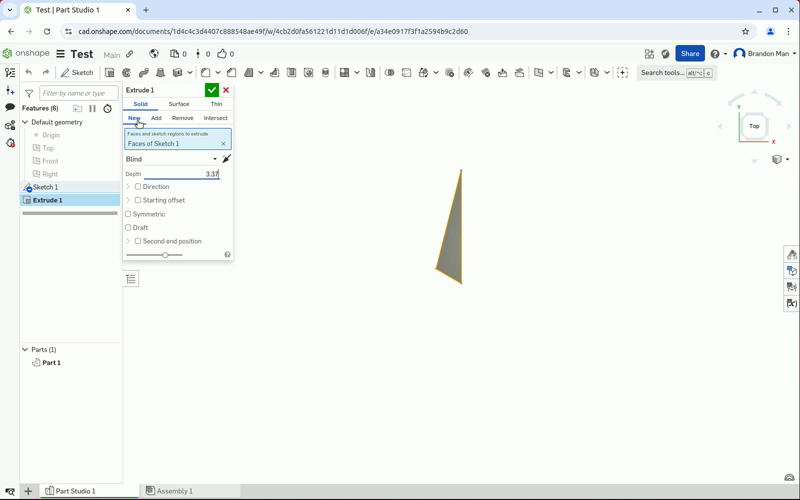
key(enter)
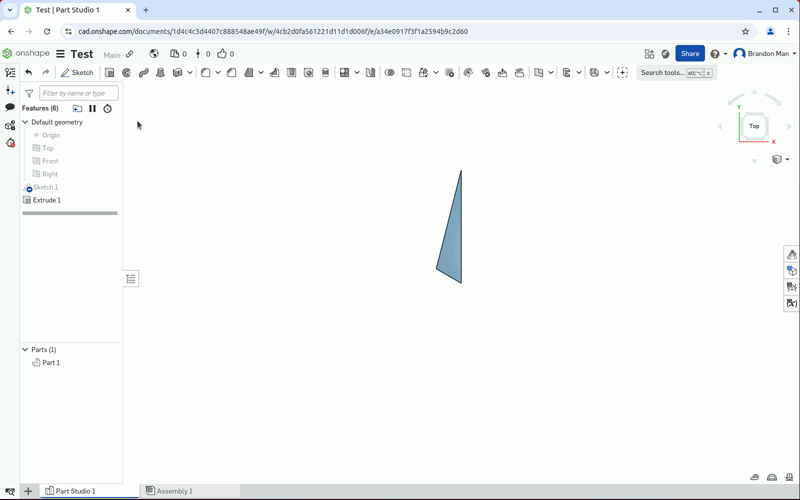
key(shift+h)
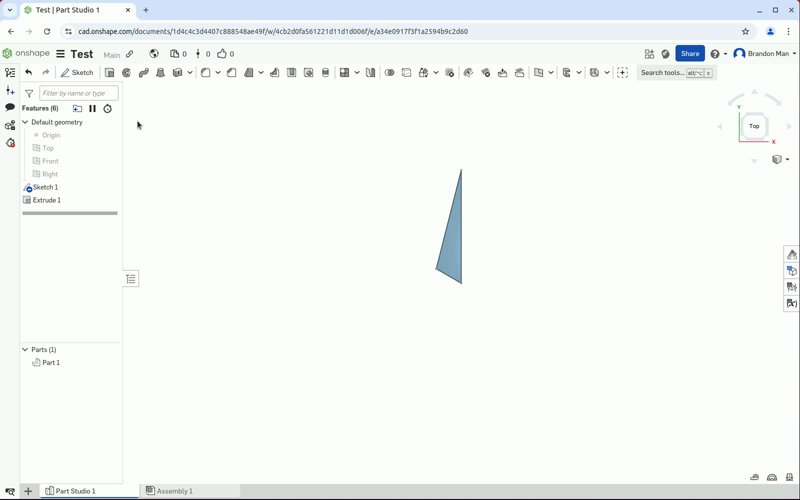
key(shift+h)
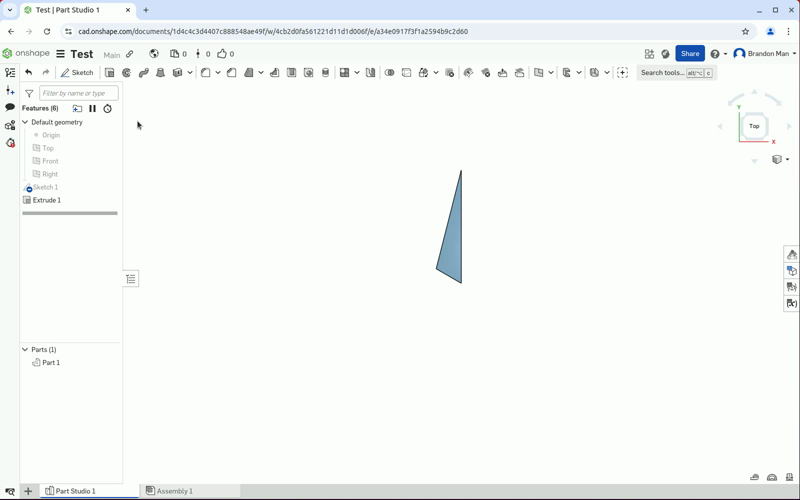
mouse_move(73, 189)
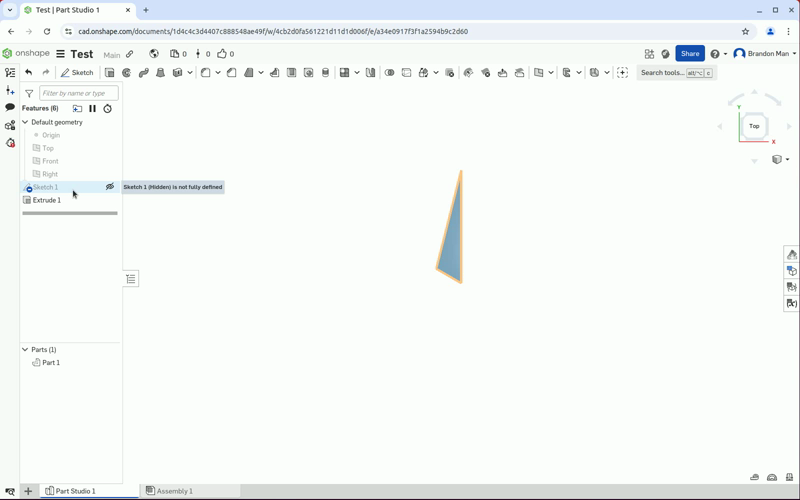
click(73, 189)
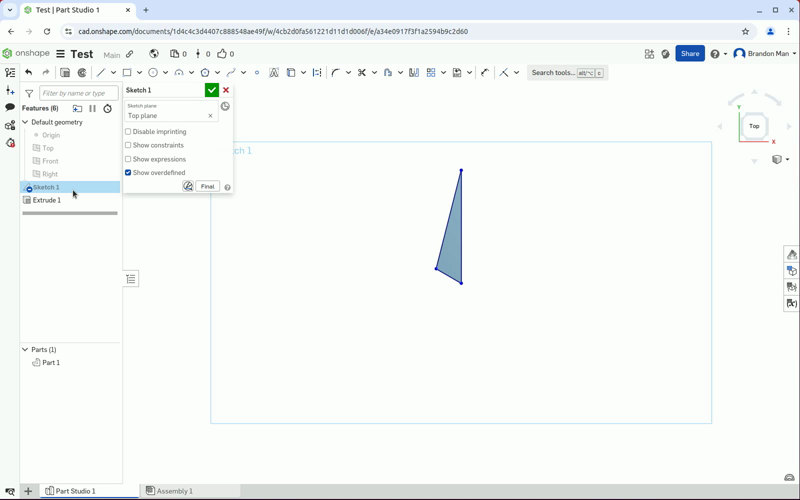
mouse_move(229, 92)
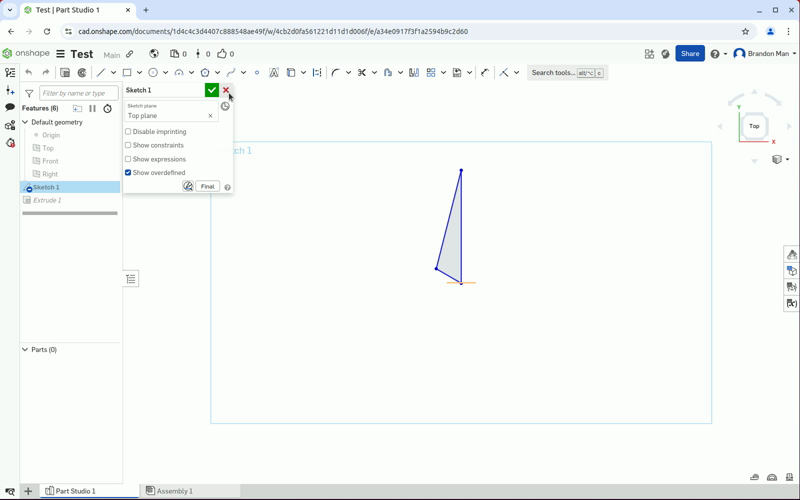
click(229, 92)
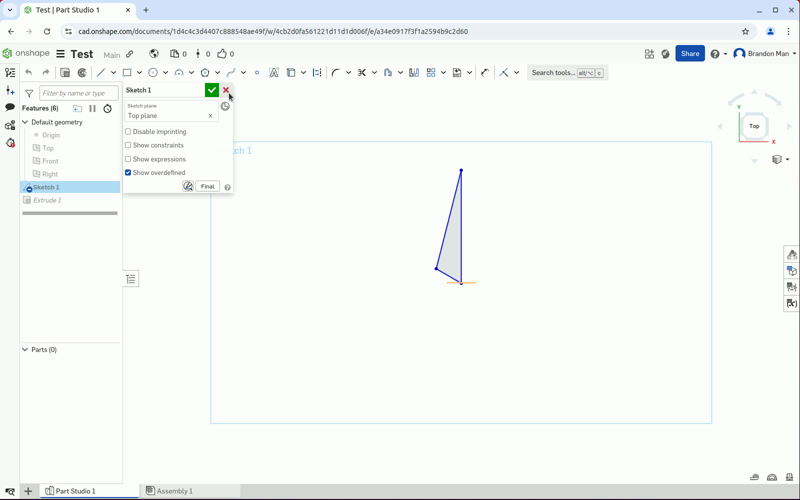
key(shift+s)
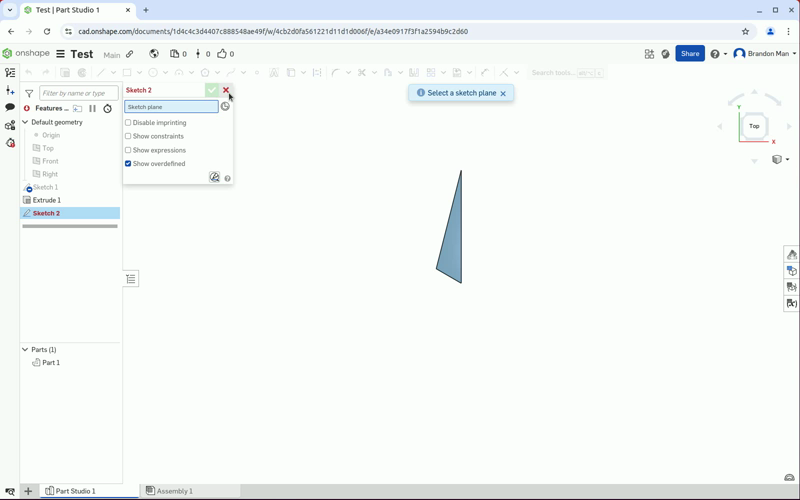
mouse_move(73, 150)
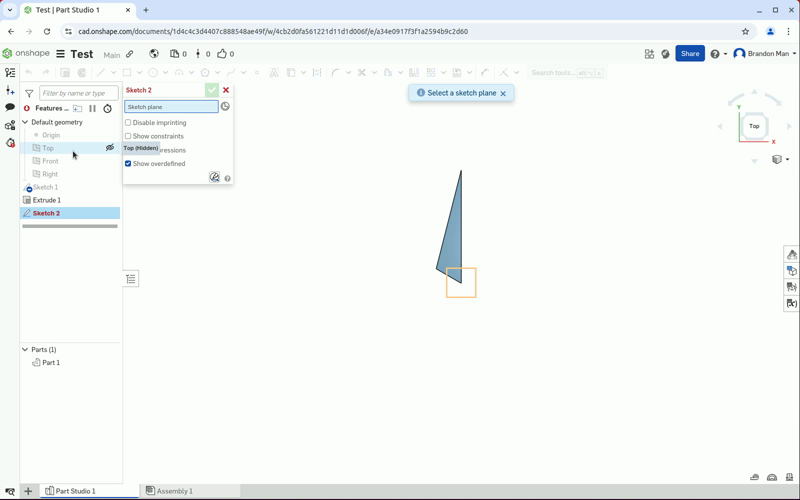
click(73, 150)
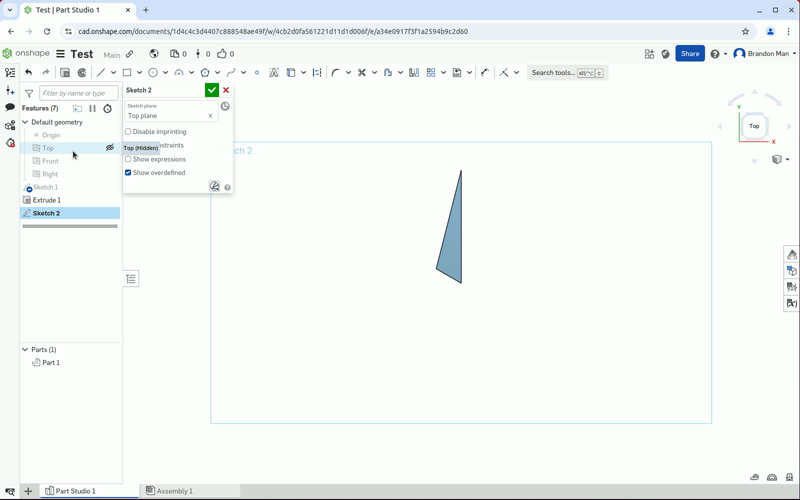
mouse_move(73, 352)
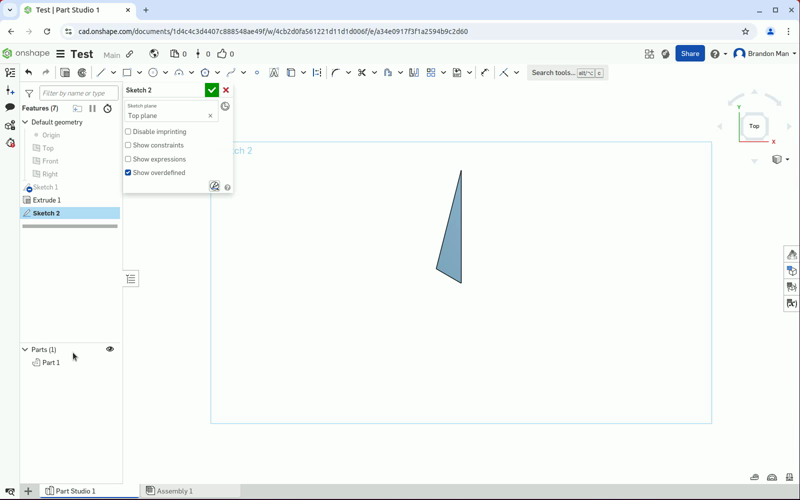
key(y)
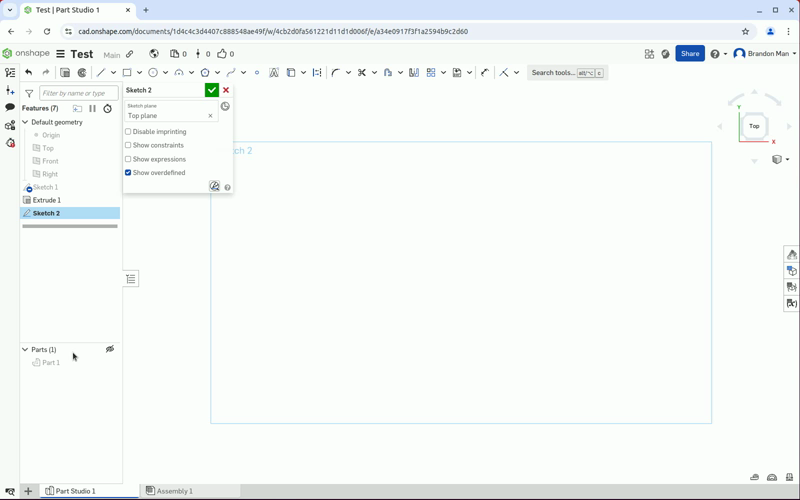
key(l)
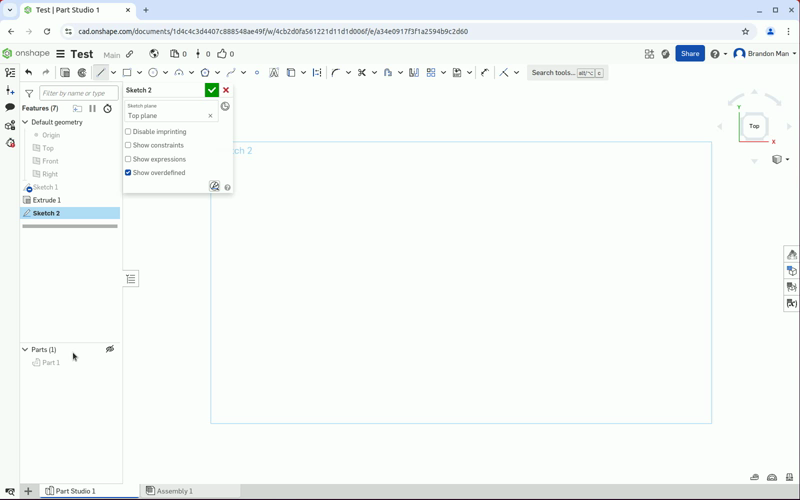
key_down(shift)
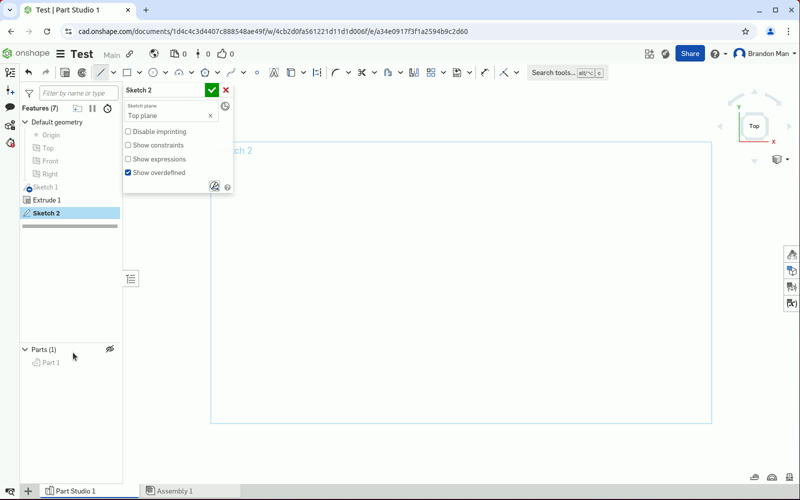
mouse_move(363, 339)
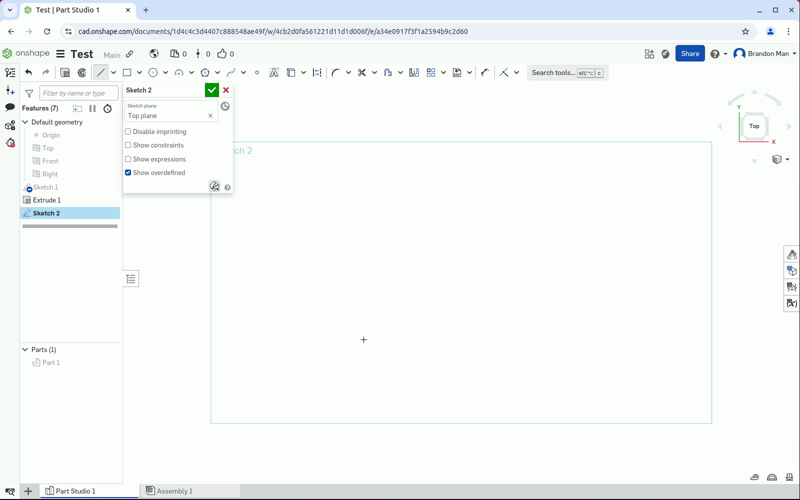
click(363, 339)
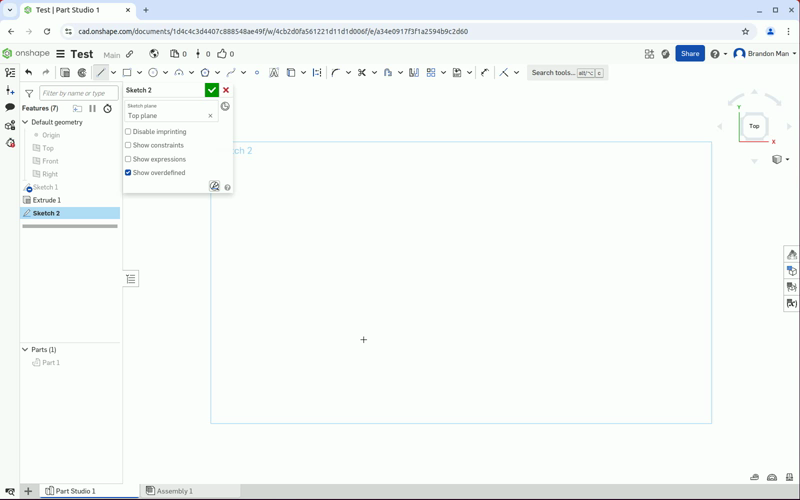
key_up(shift)
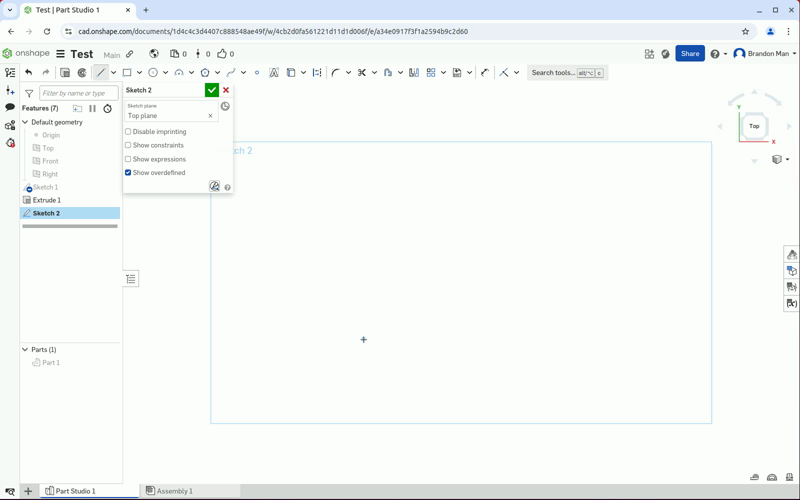
key_down(shift)
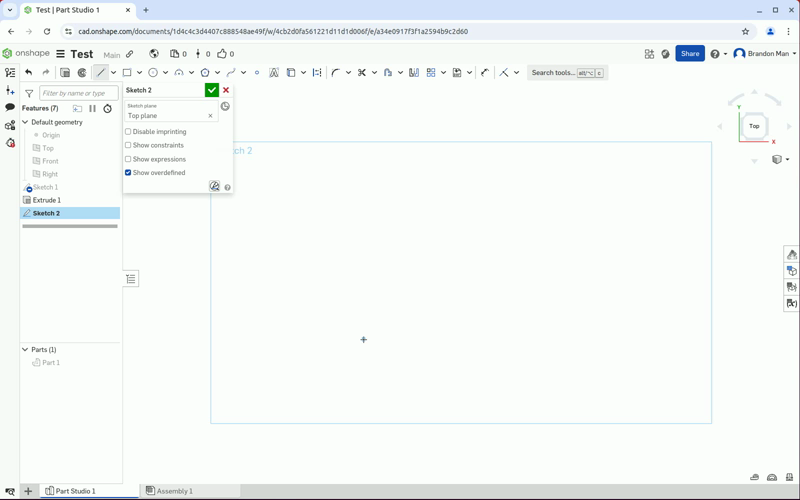
mouse_move(461, 282)
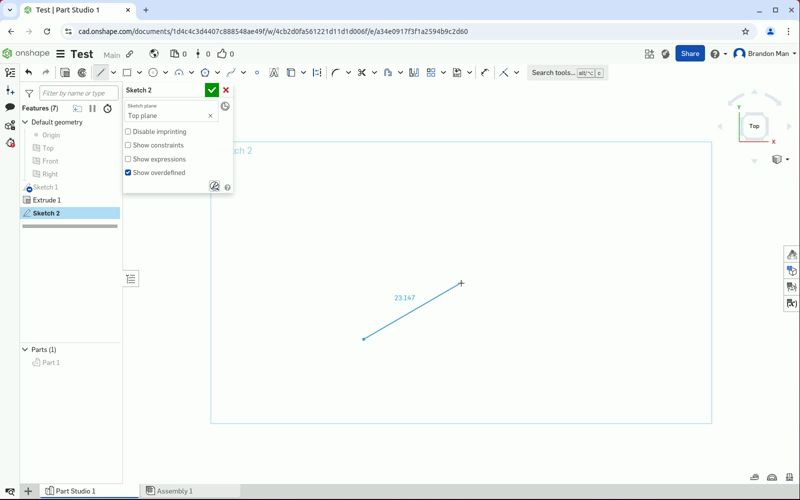
click(461, 282)
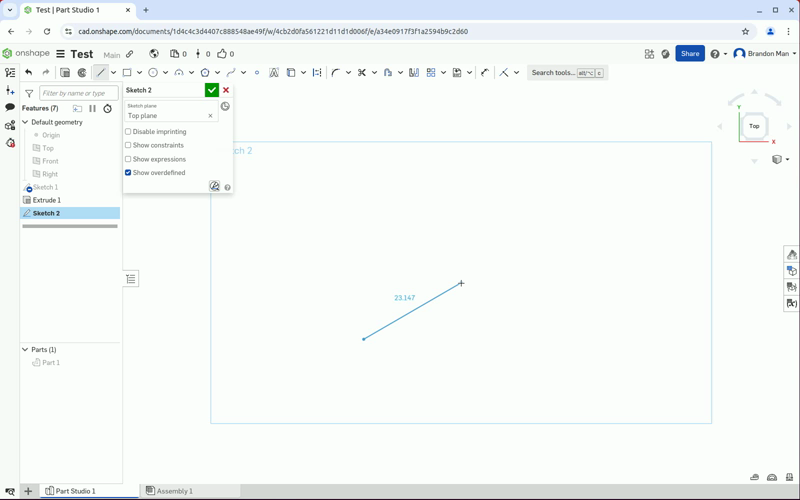
key_up(shift)
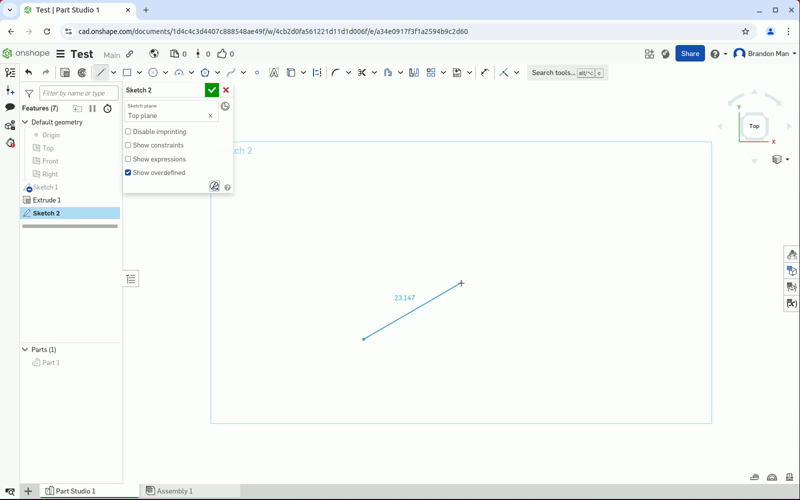
key_down(shift)
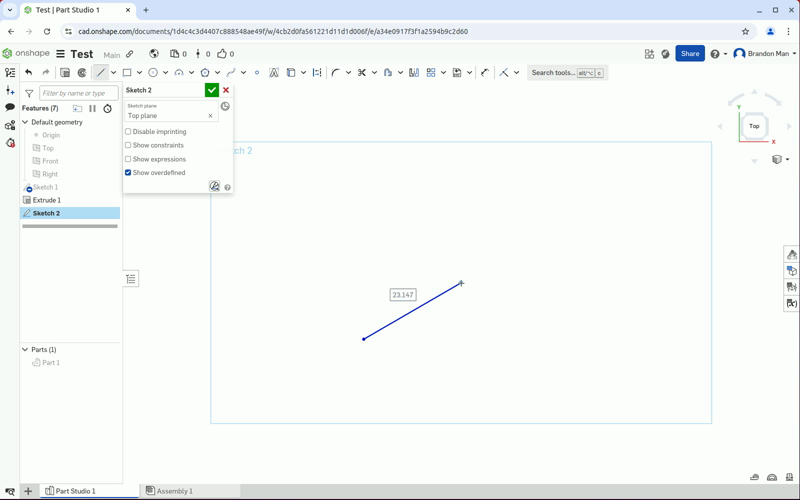
mouse_move(491, 282)
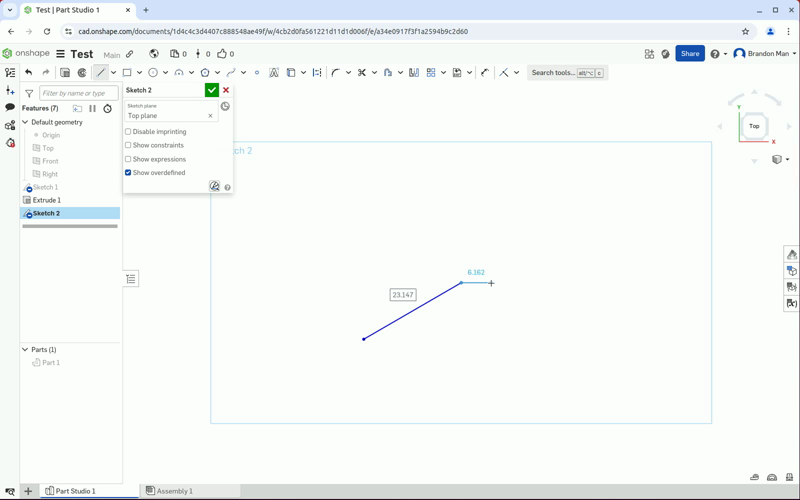
mouse_move(436, 268)
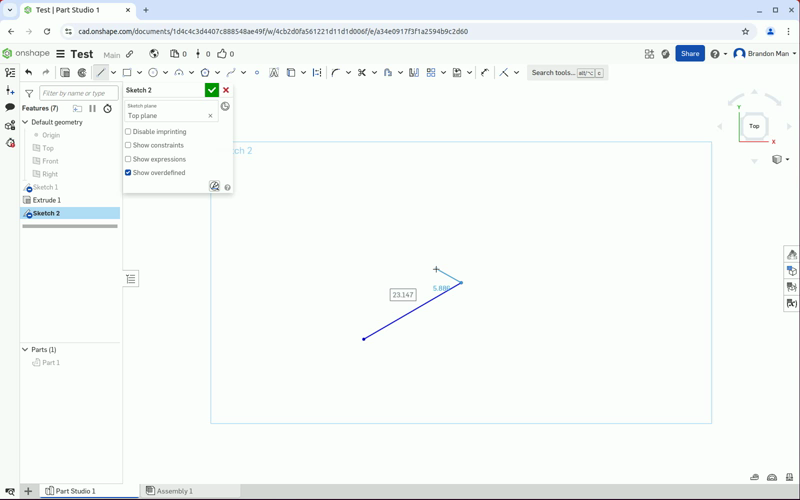
click(436, 268)
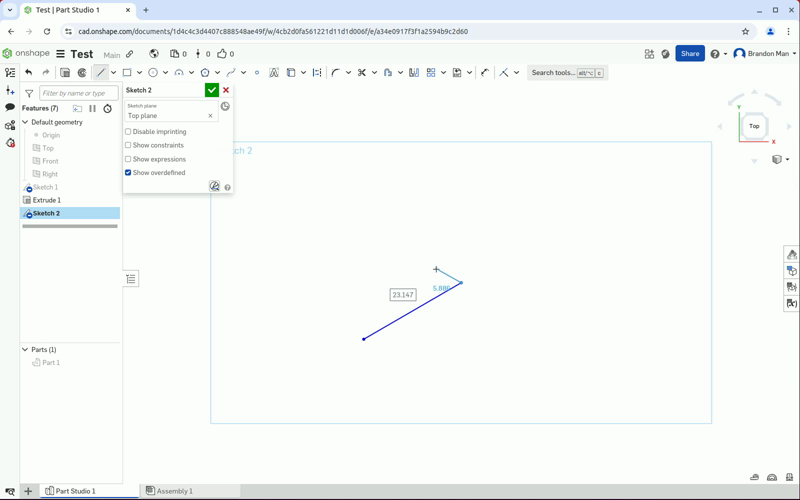
key_up(shift)
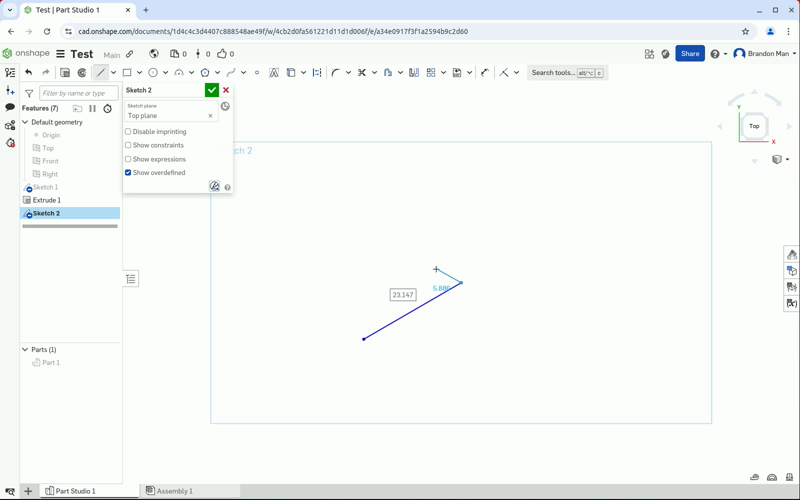
key_down(shift)
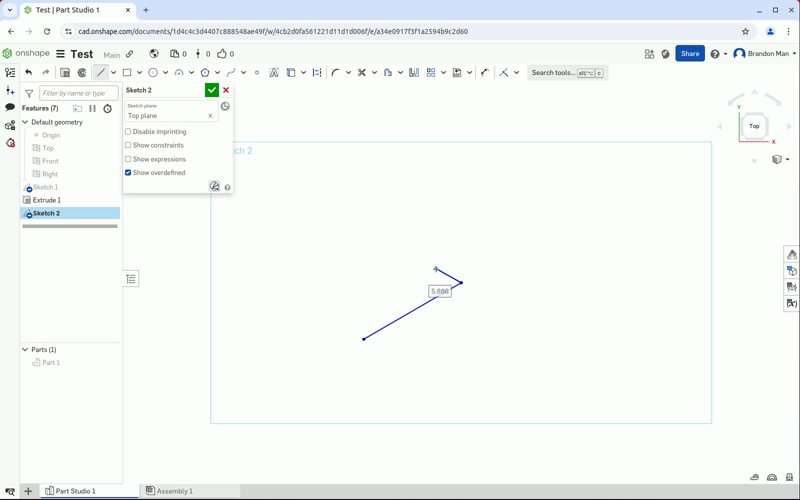
mouse_move(363, 339)
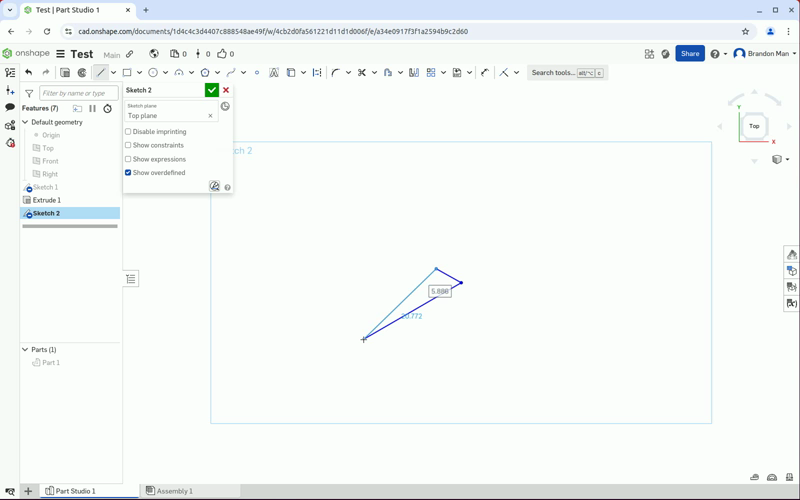
key_up(shift)
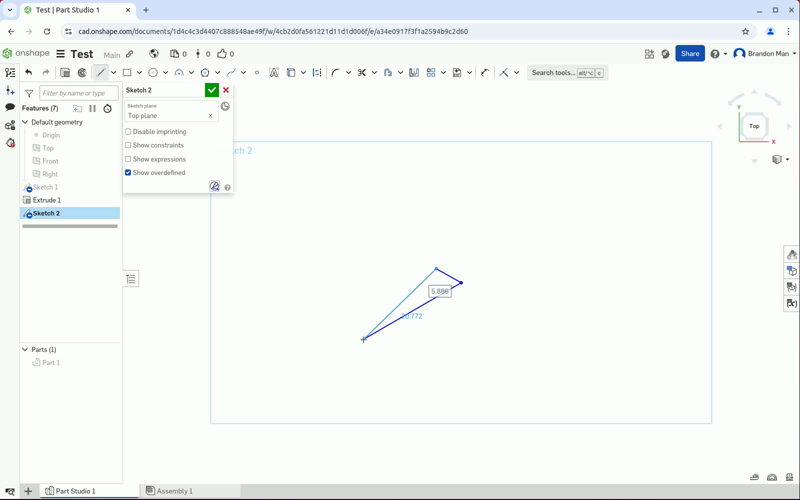
click(363, 339)
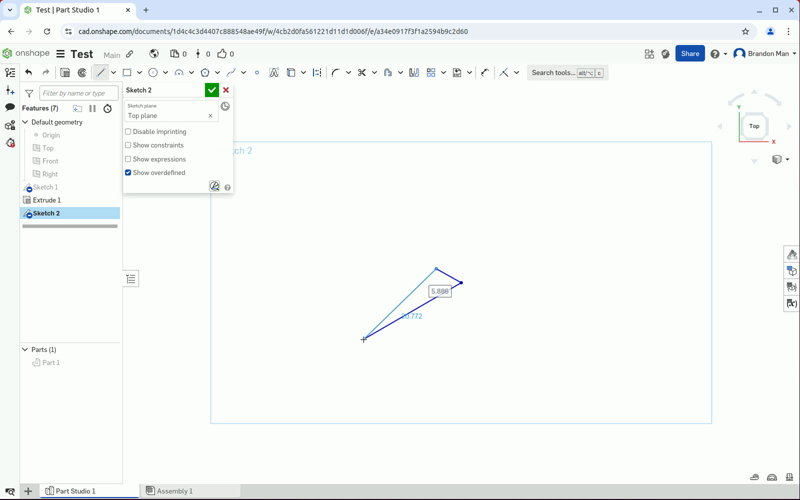
key(esc)
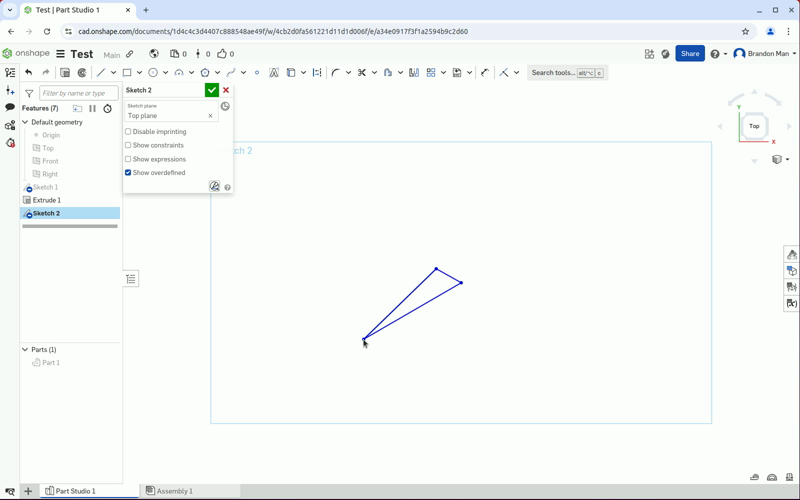
mouse_move(418, 289)
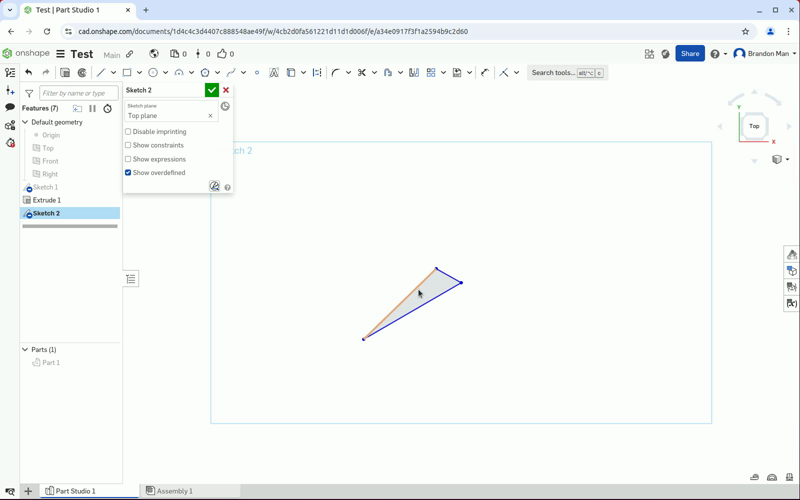
scroll(6)
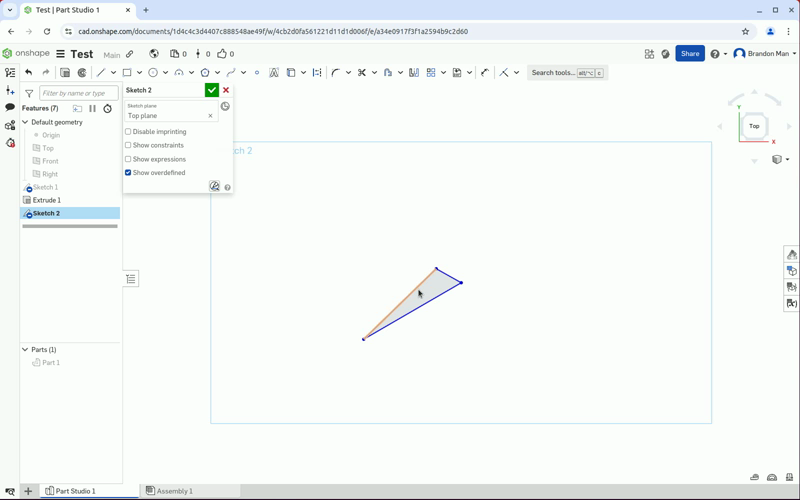
scroll(6)
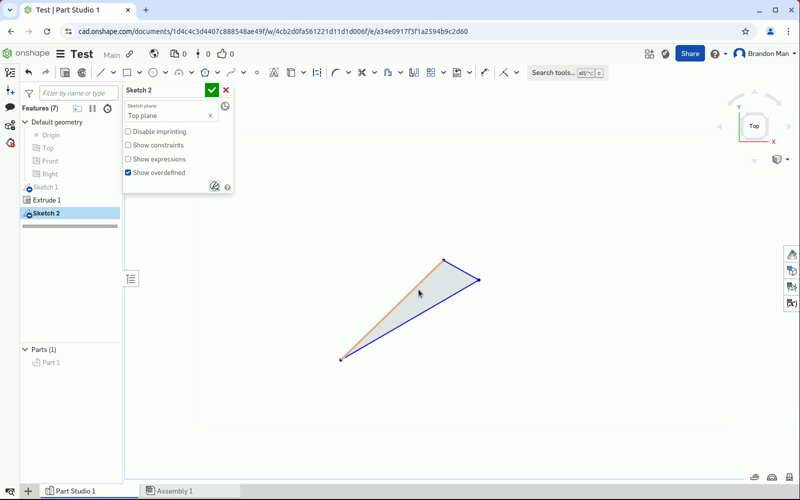
scroll(6)
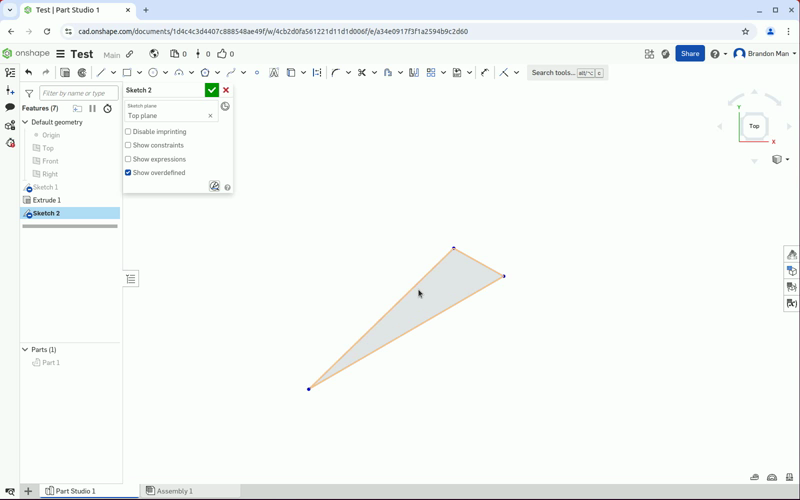
scroll(6)
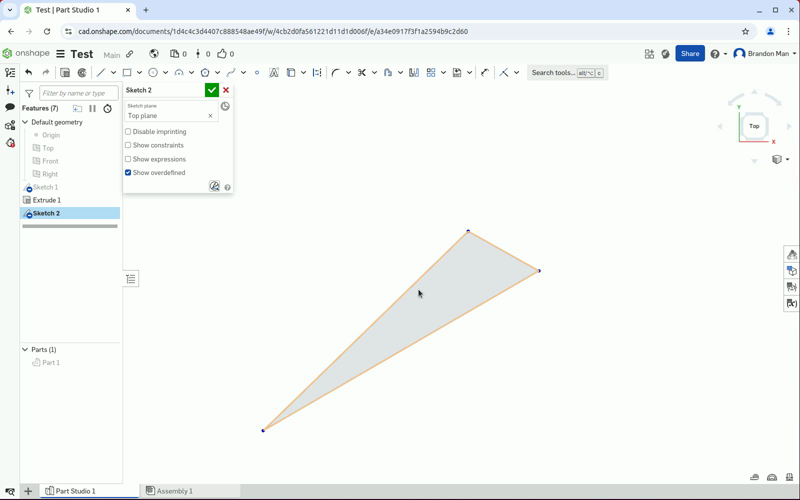
scroll(6)
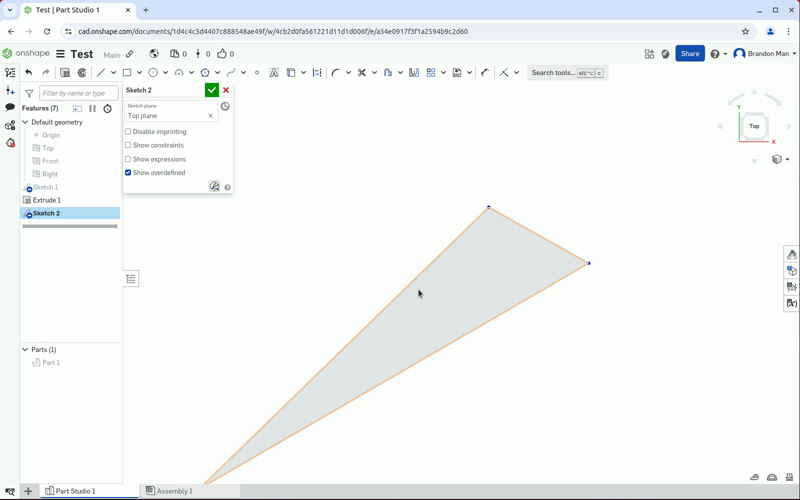
scroll(6)
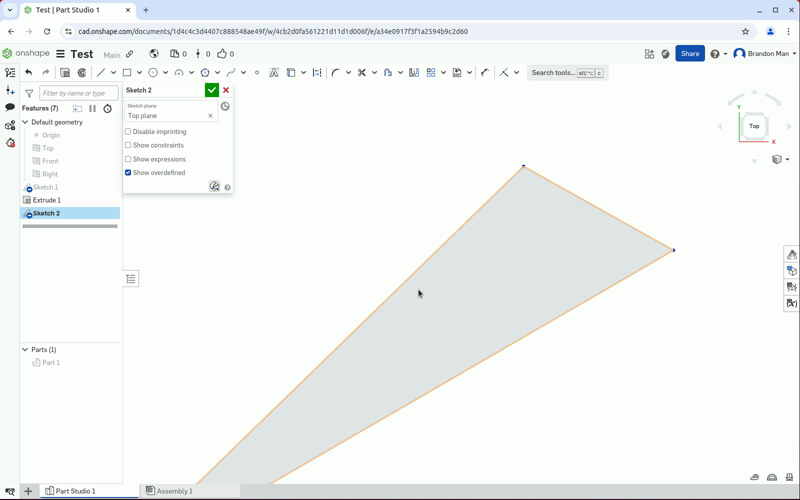
scroll(6)
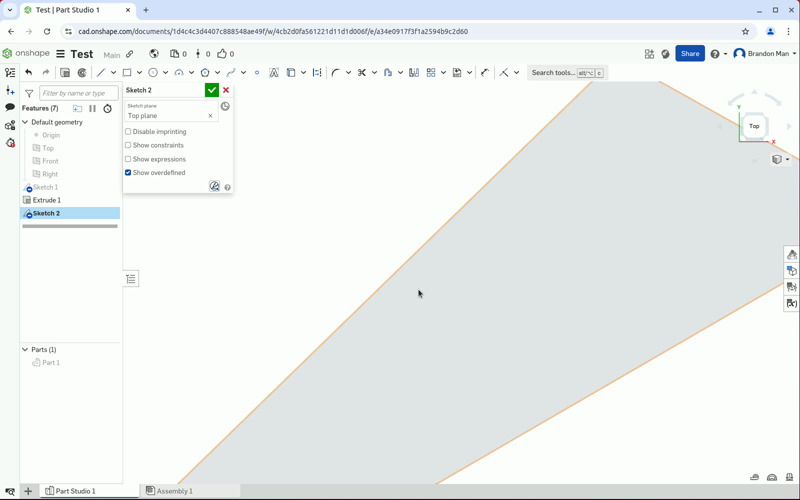
click(418, 289)
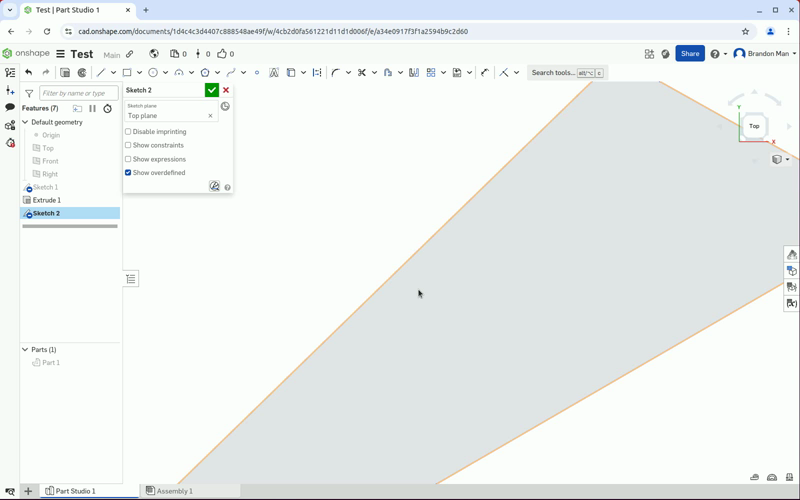
scroll(-6)
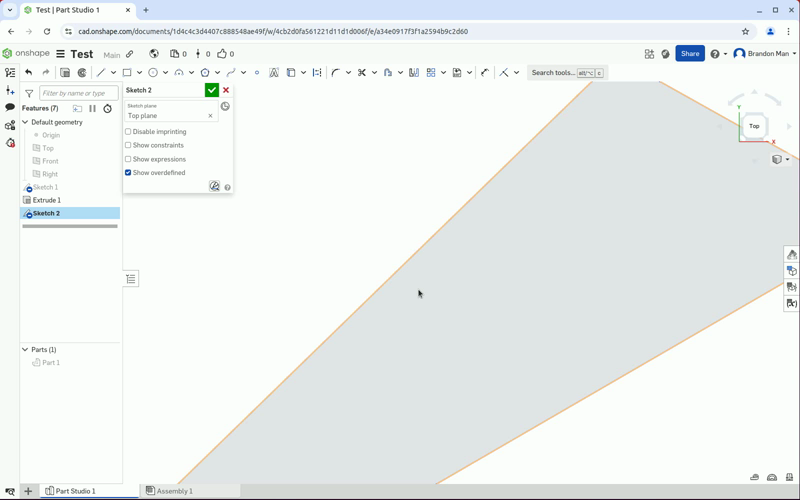
scroll(-6)
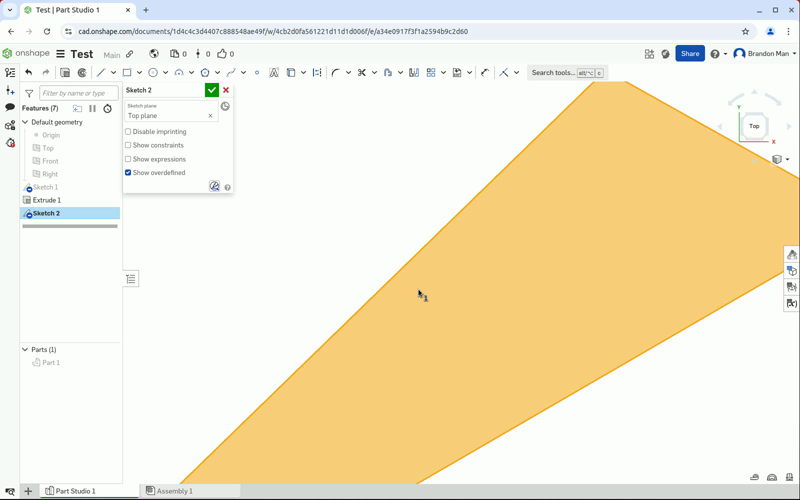
scroll(-6)
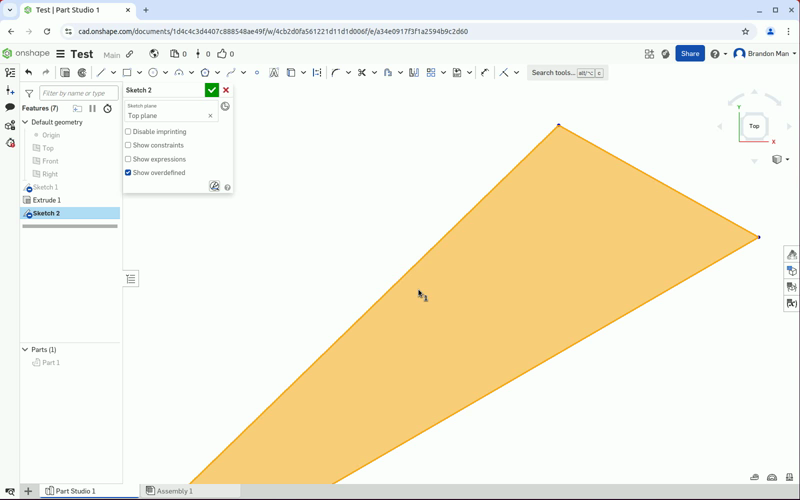
scroll(-6)
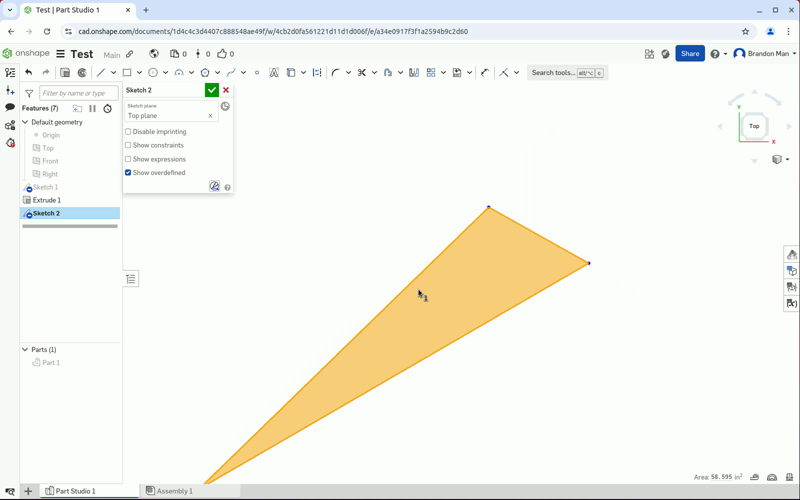
scroll(-6)
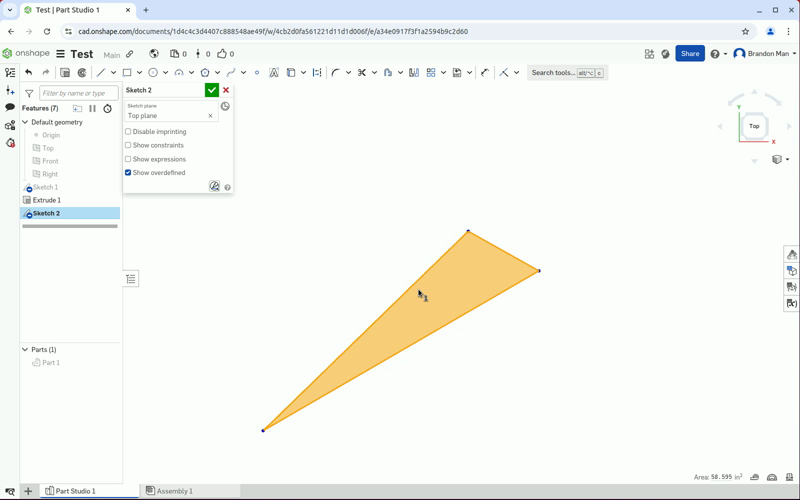
scroll(-6)
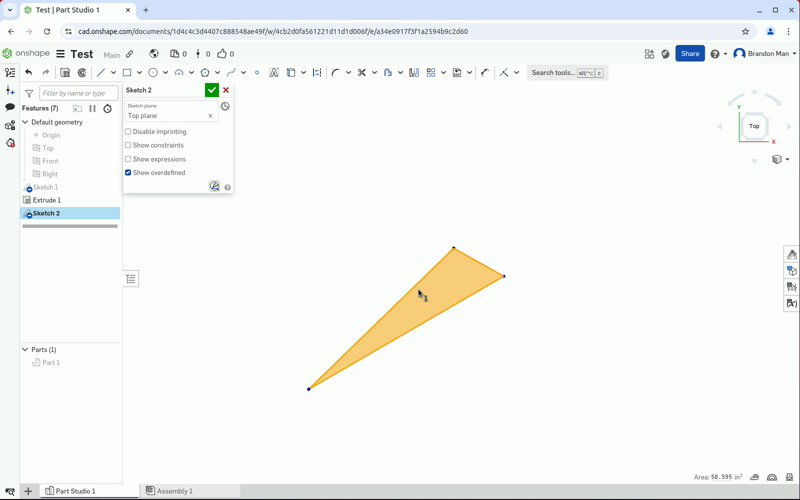
scroll(-6)
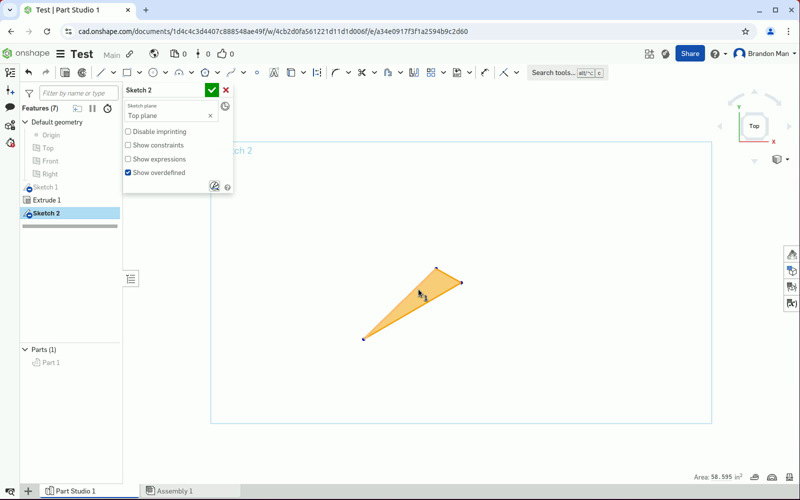
mouse_move(73, 352)
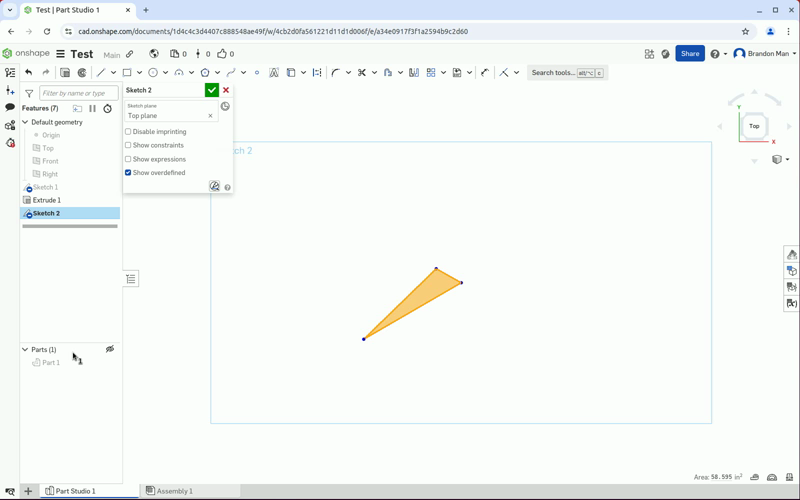
key(shift+y)
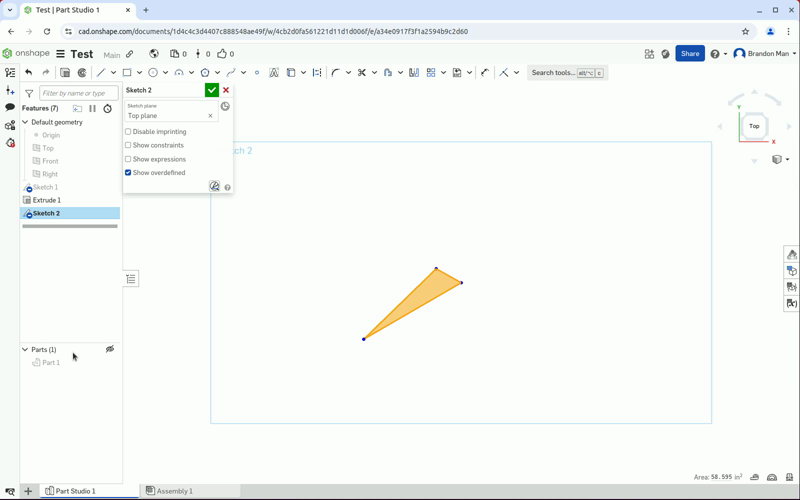
key(shift+e)
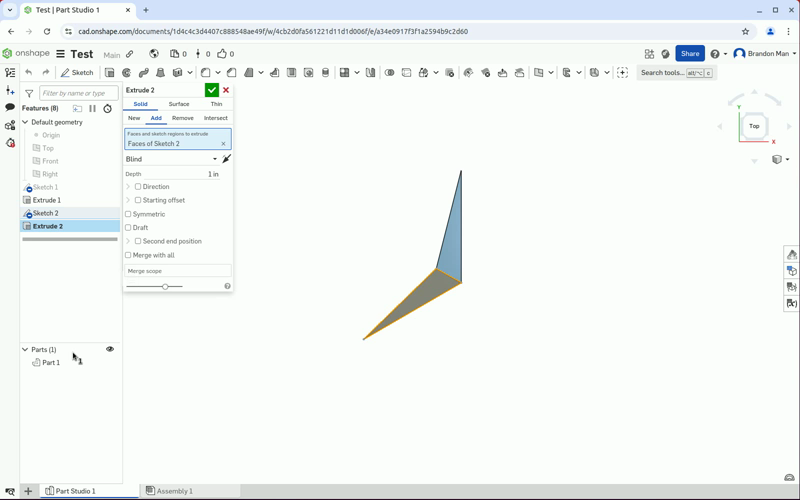
mouse_move(143, 106)
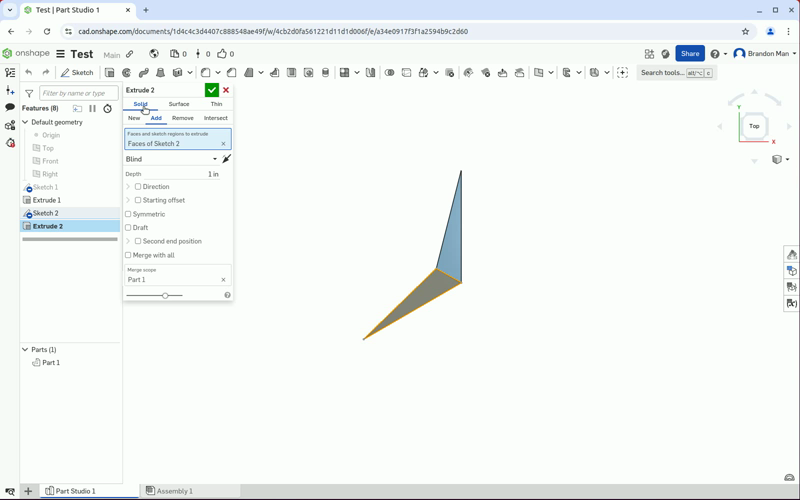
click(143, 106)
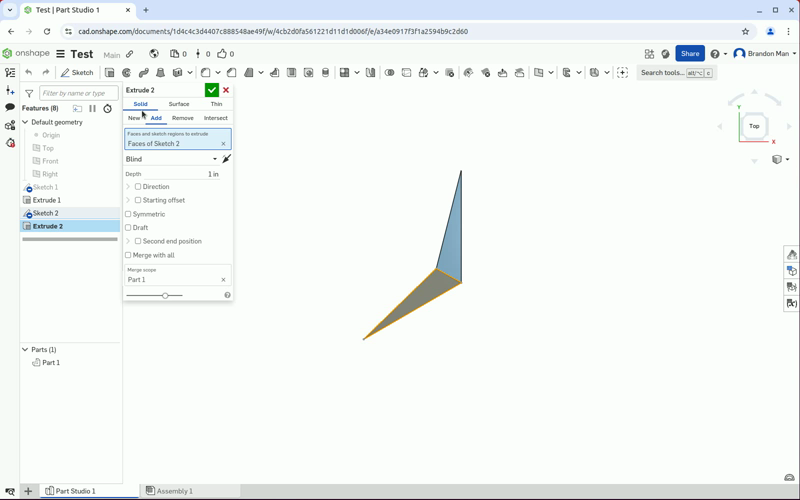
mouse_move(137, 120)
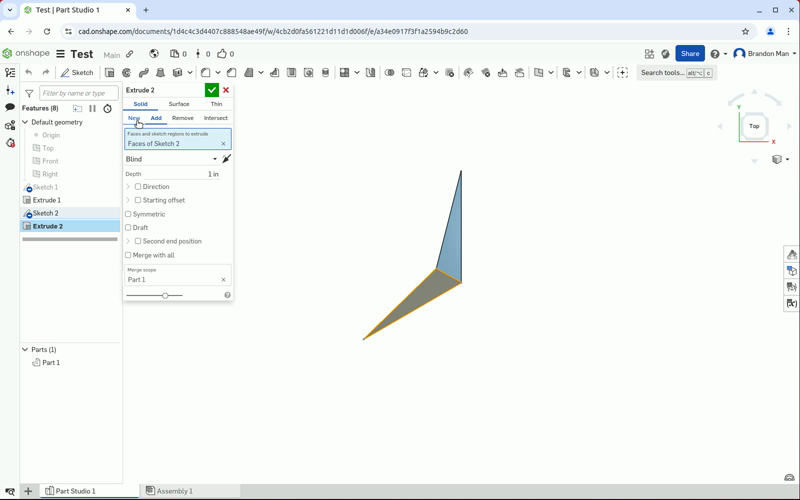
click(137, 120)
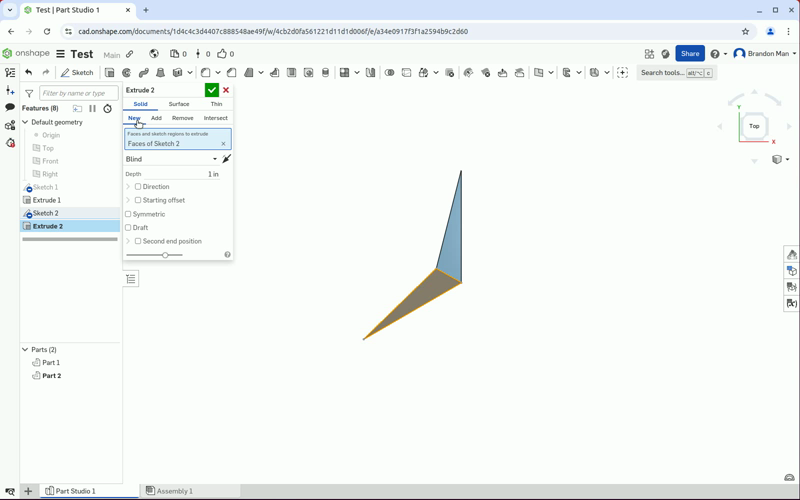
key(tab, 4)
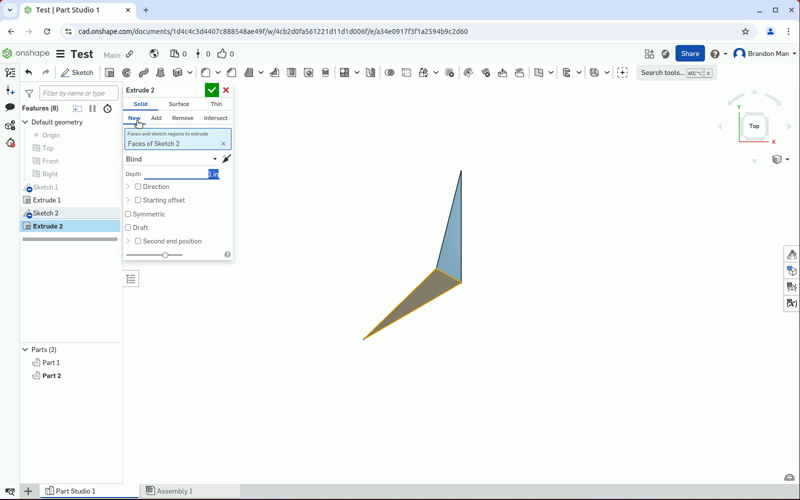
text(3.37)
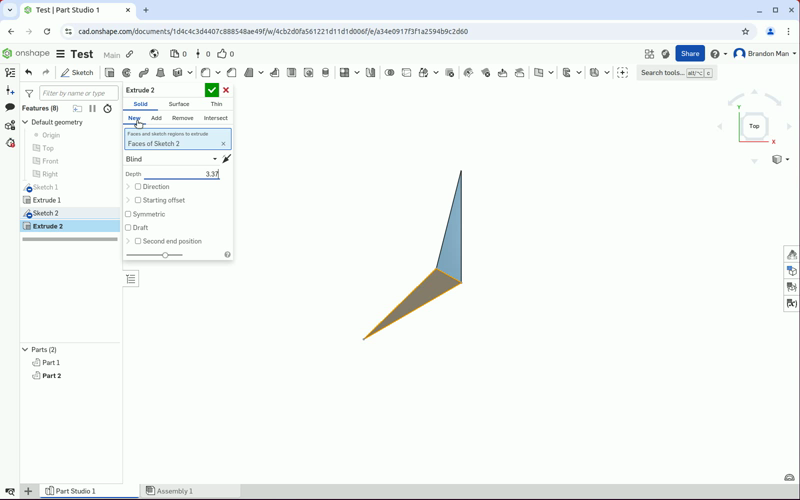
key(enter)
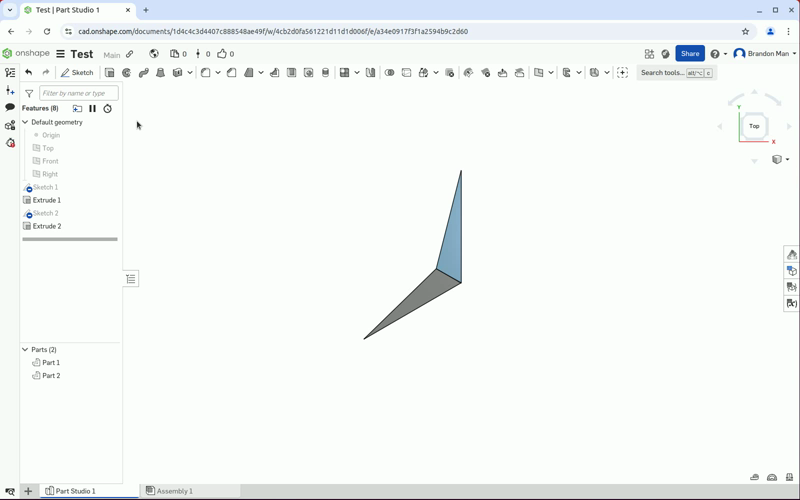
key(shift+h)
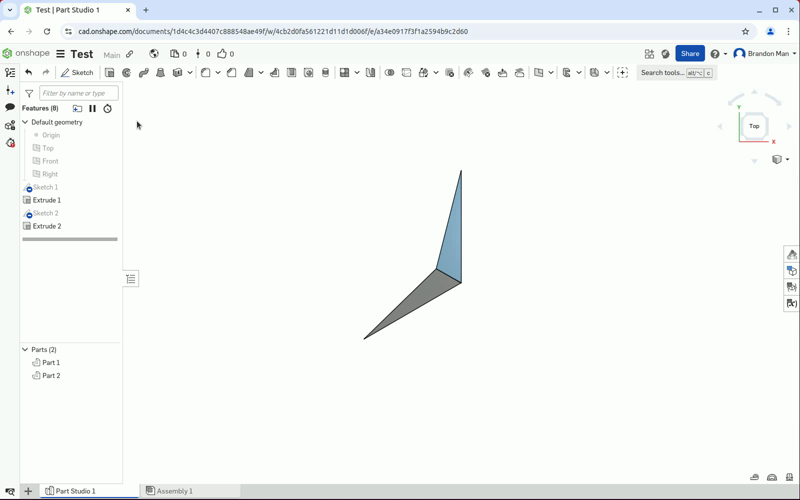
key(shift+h)
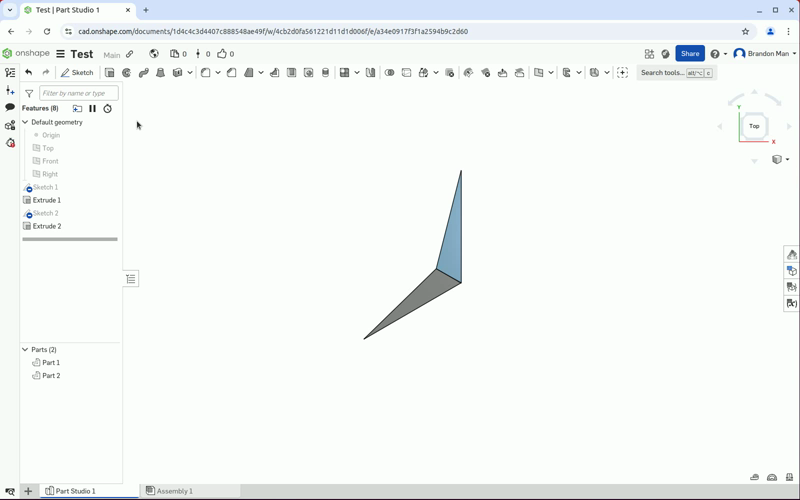
mouse_move(73, 189)
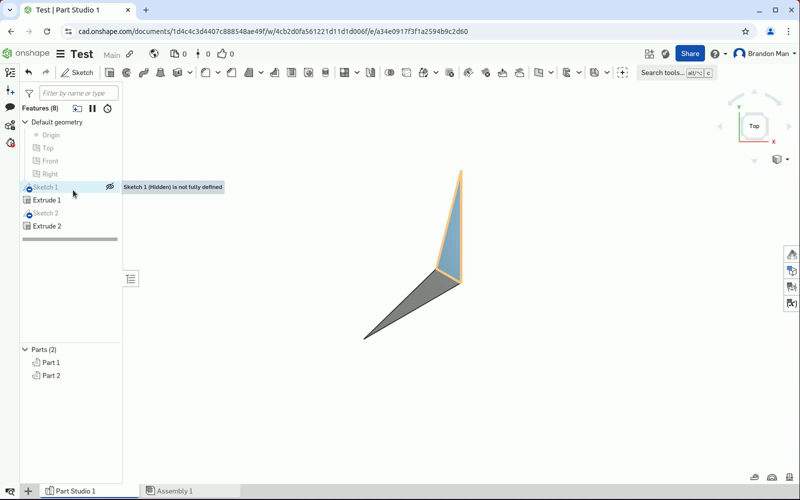
click(73, 189)
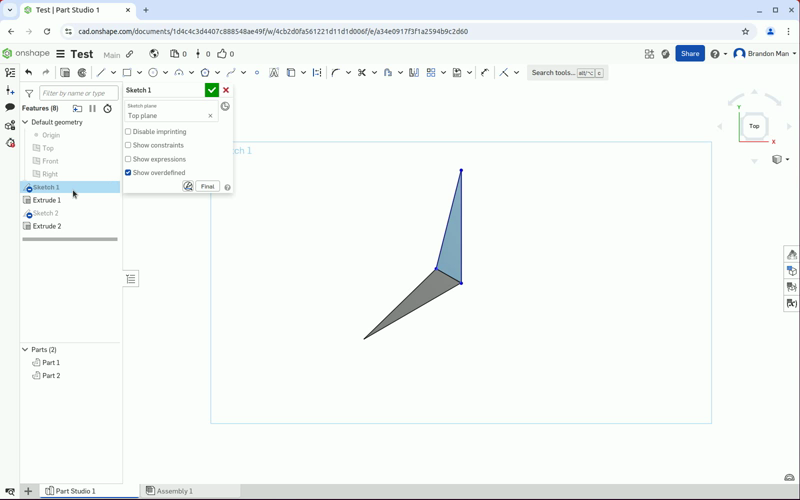
mouse_move(229, 92)
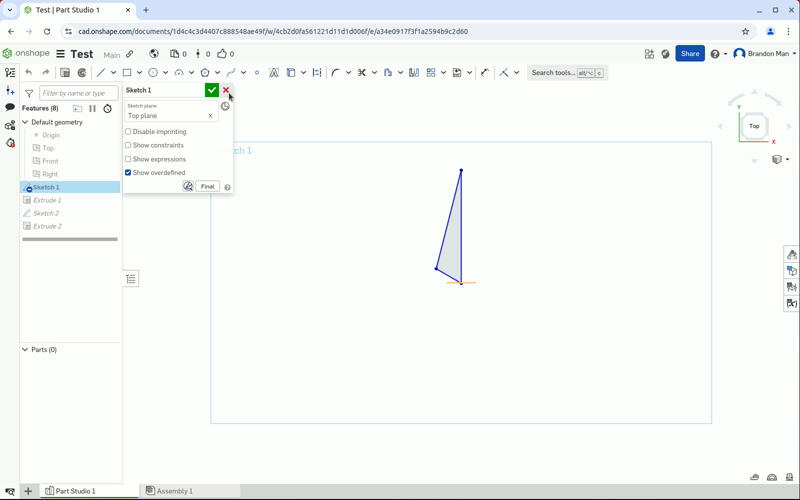
click(229, 92)
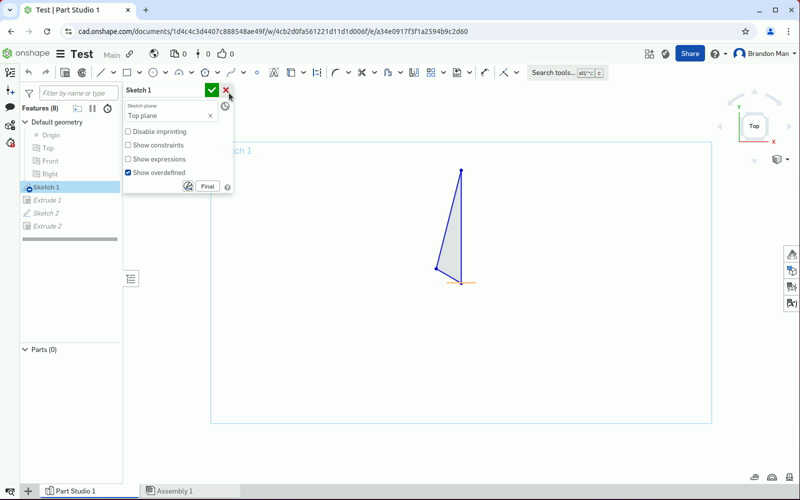
key(shift+s)
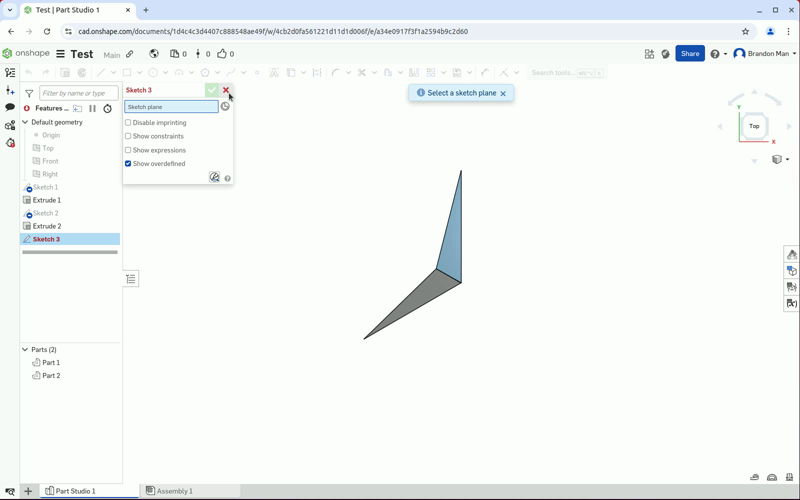
mouse_move(73, 150)
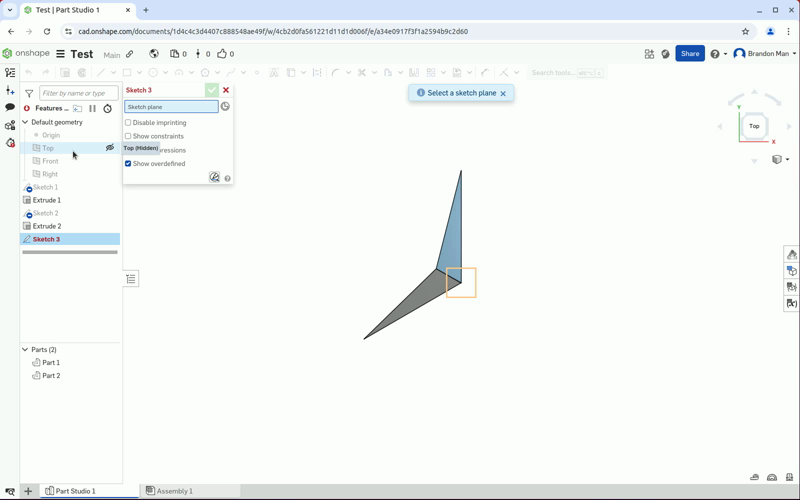
click(73, 150)
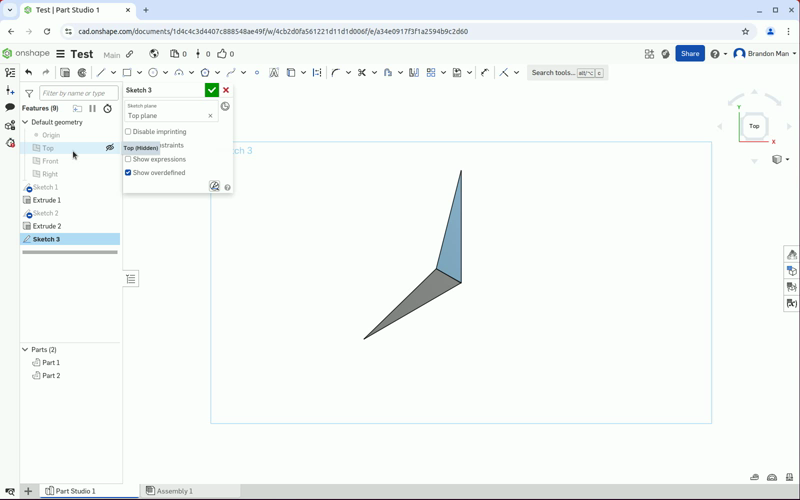
mouse_move(73, 352)
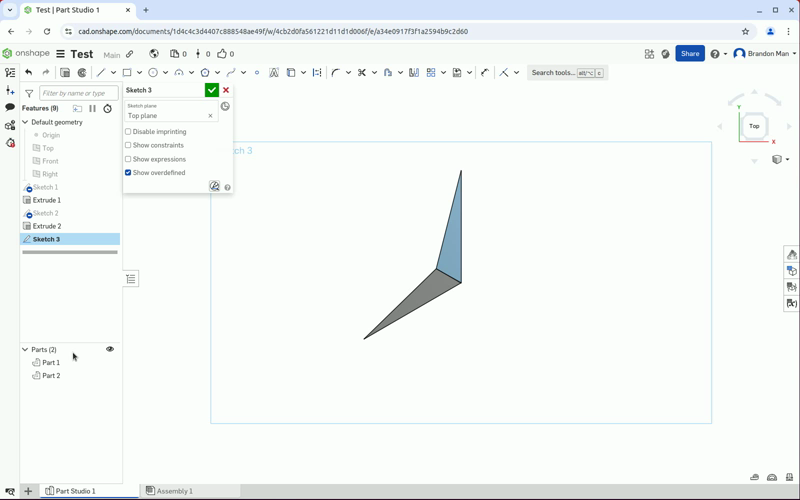
key(y)
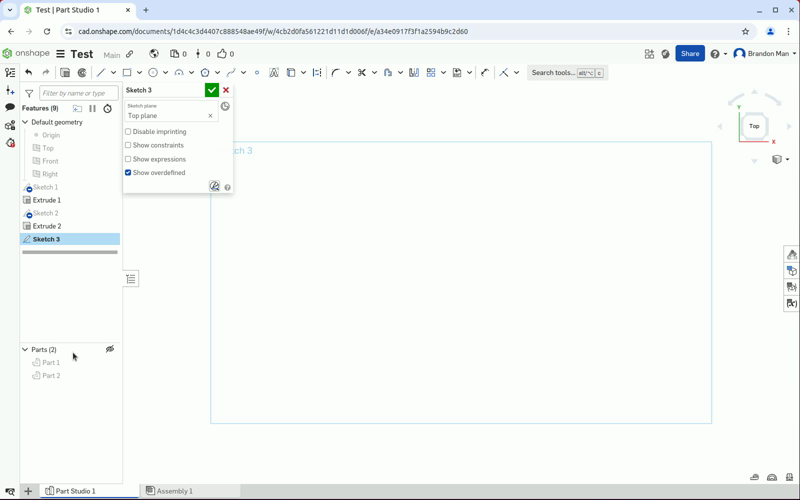
key(l)
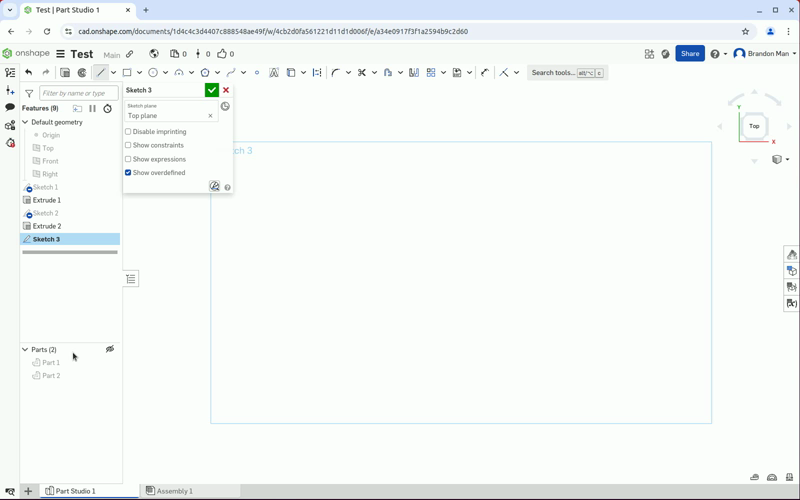
key_down(shift)
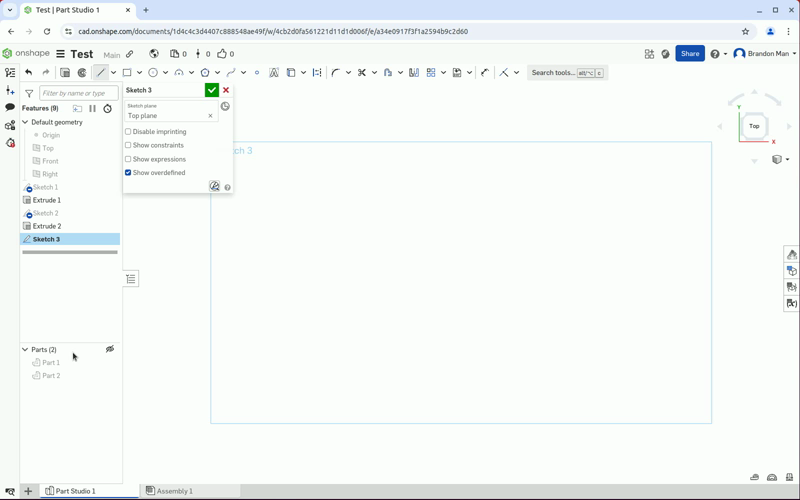
mouse_move(363, 339)
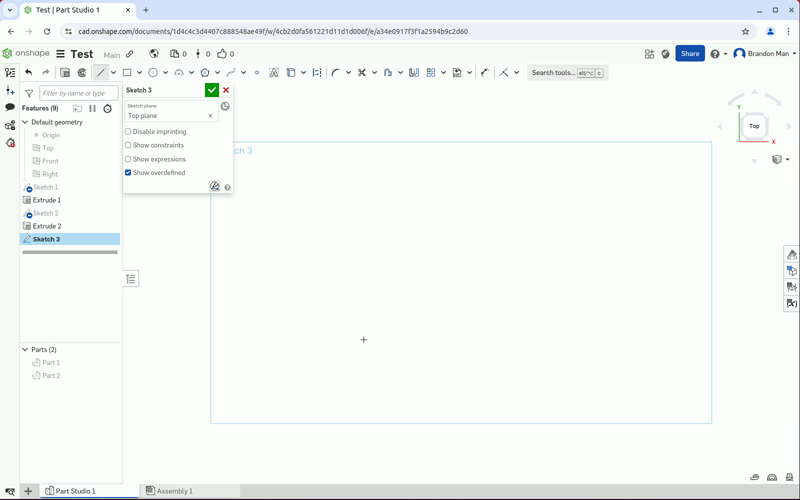
click(363, 339)
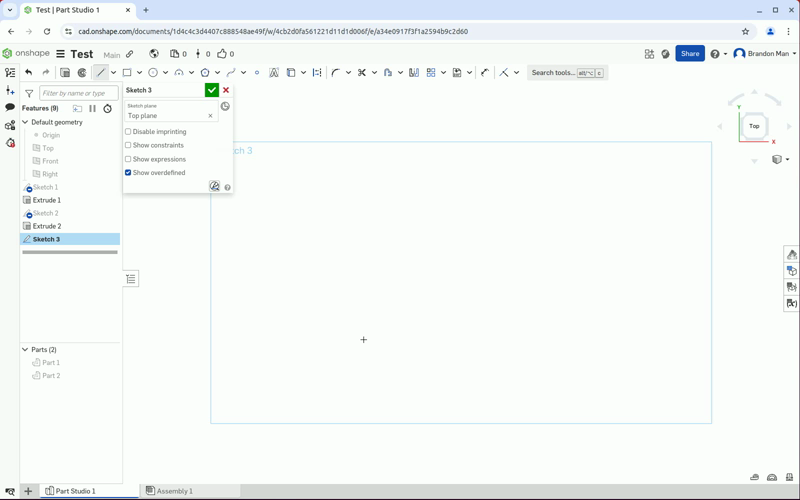
key_up(shift)
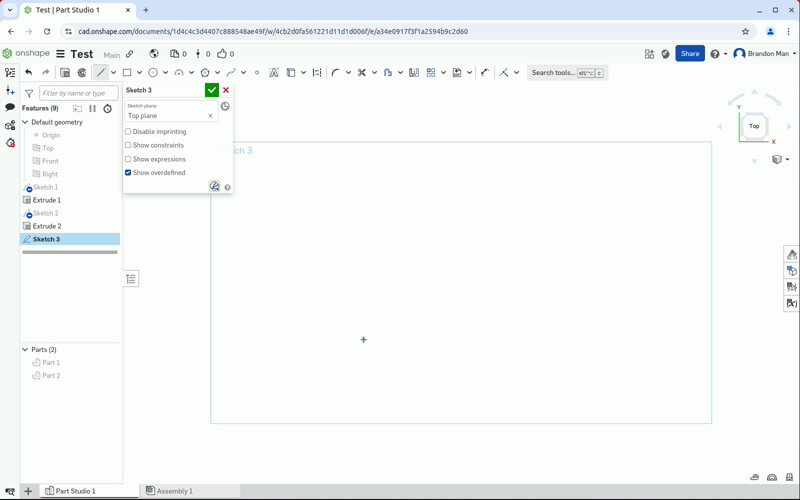
key_down(shift)
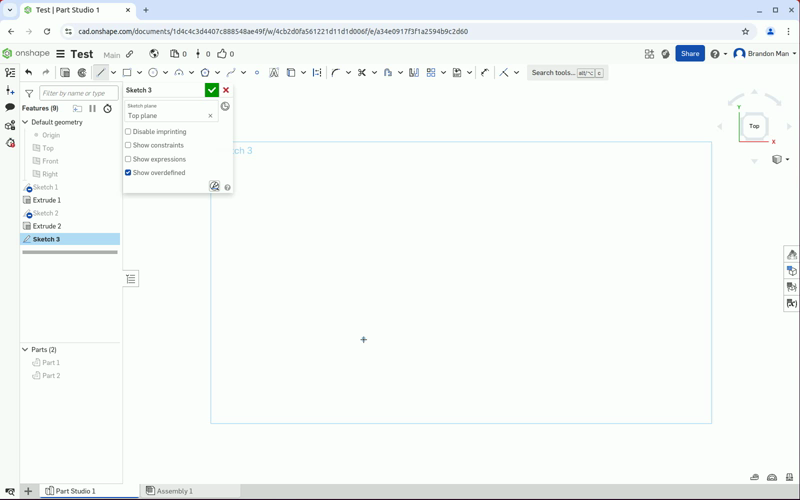
mouse_move(461, 311)
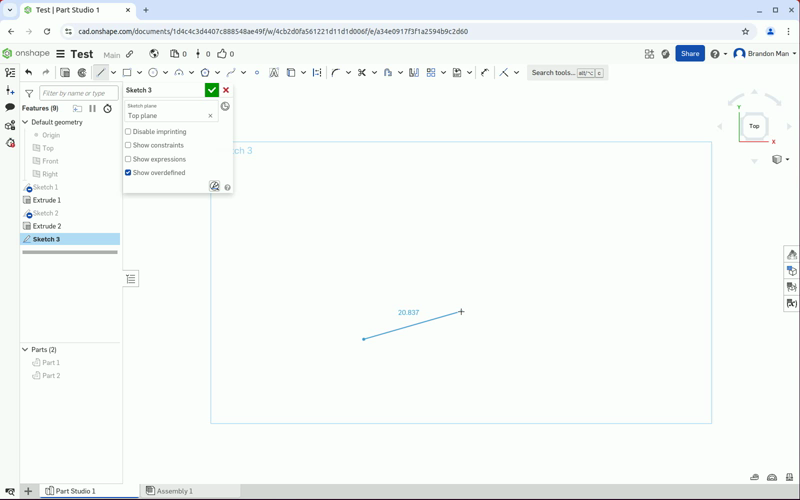
click(461, 311)
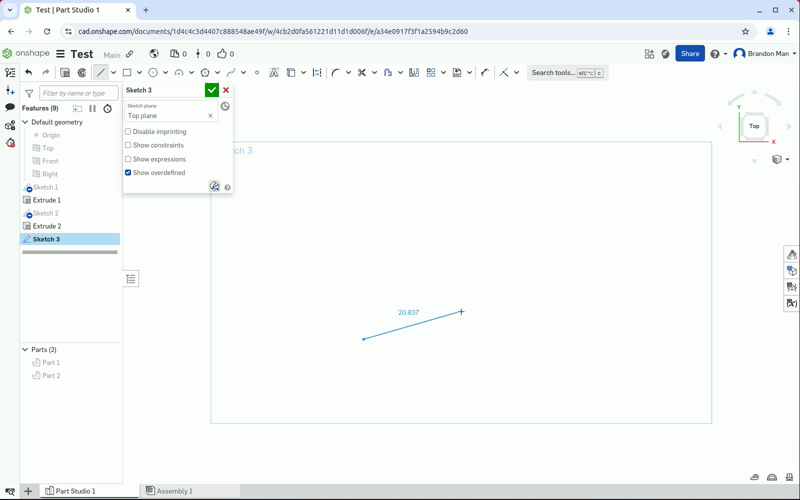
key_up(shift)
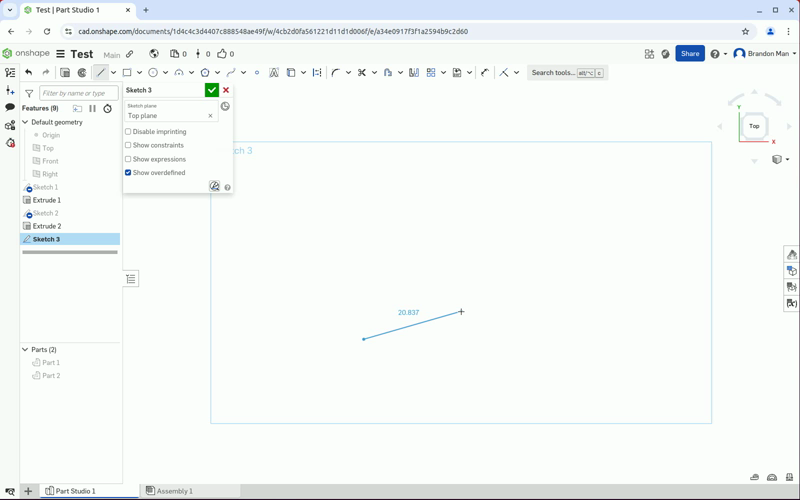
key_down(shift)
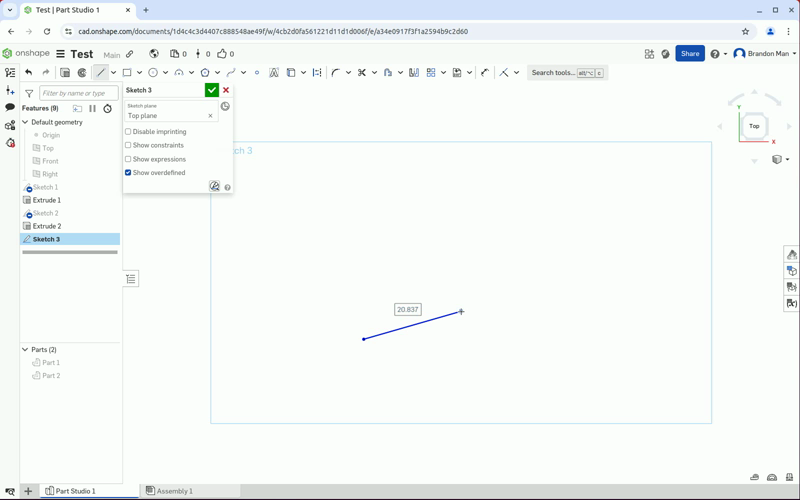
mouse_move(491, 311)
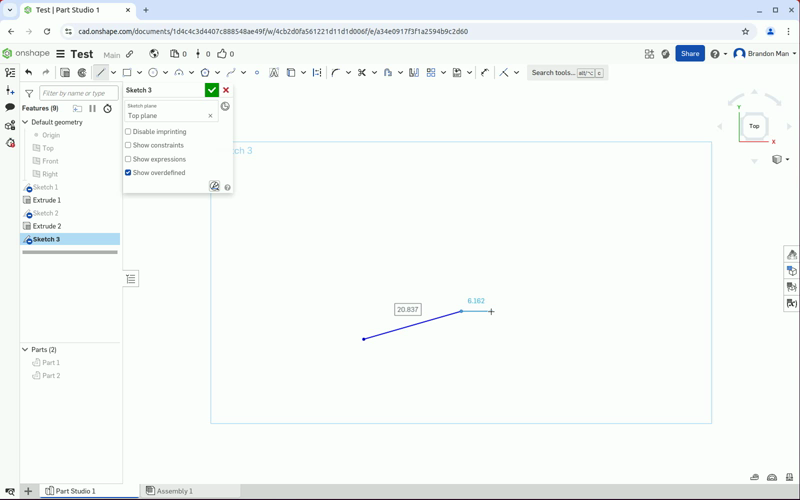
mouse_move(461, 282)
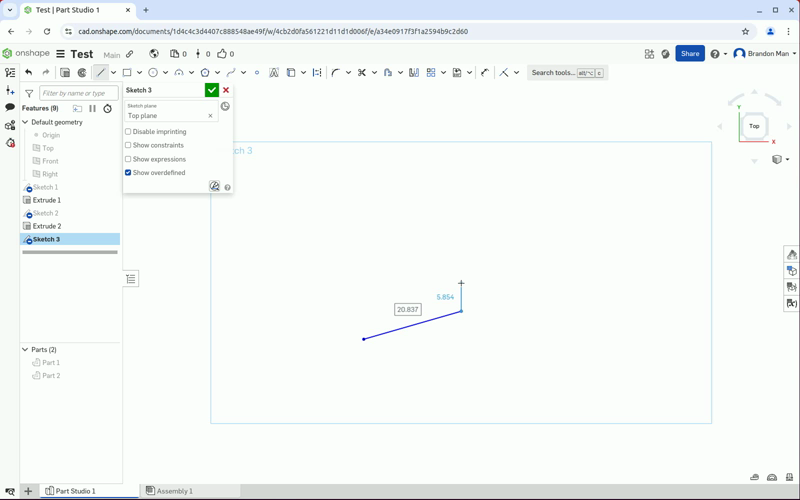
click(461, 282)
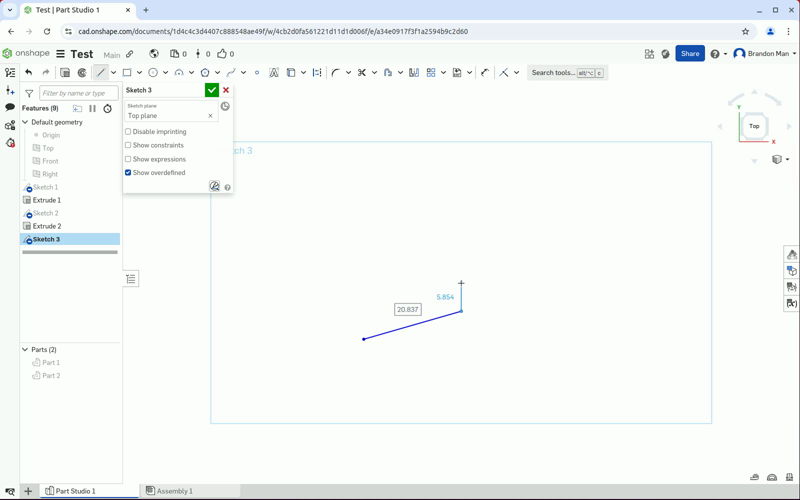
key_up(shift)
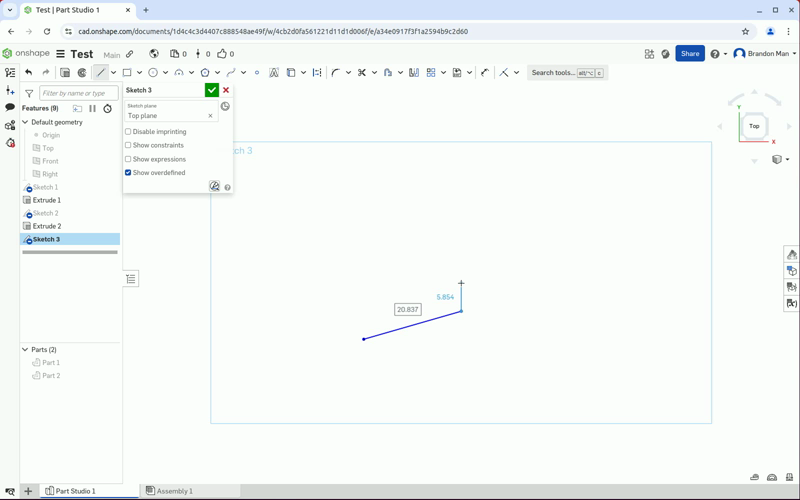
key_down(shift)
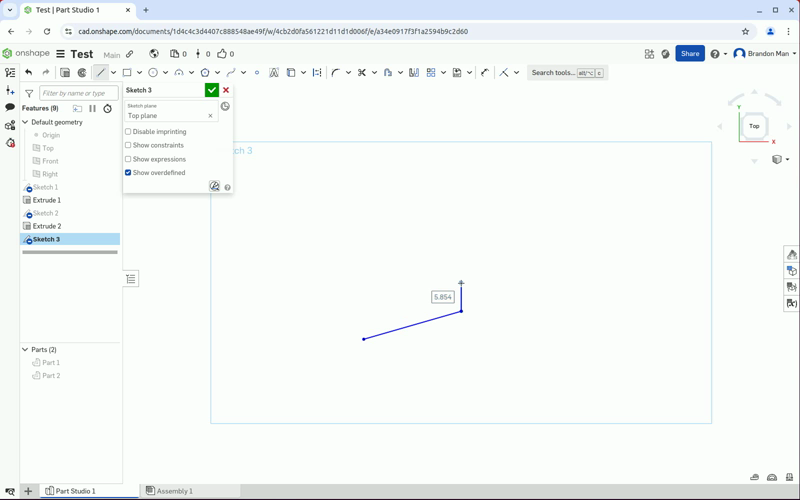
mouse_move(363, 339)
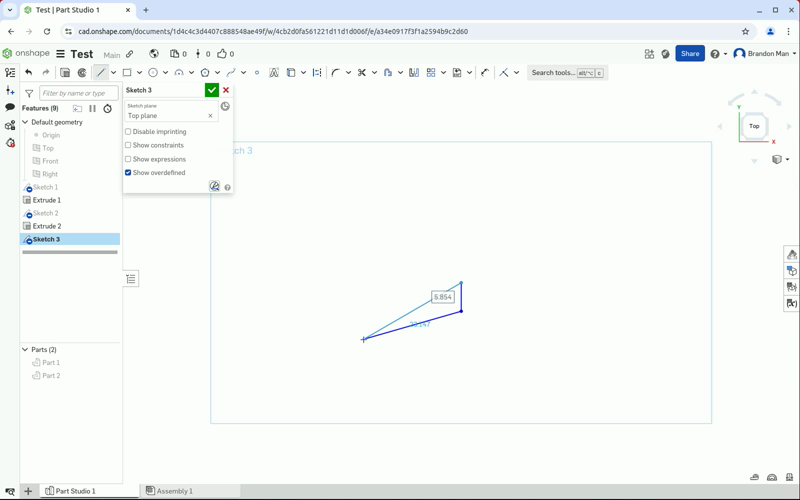
key_up(shift)
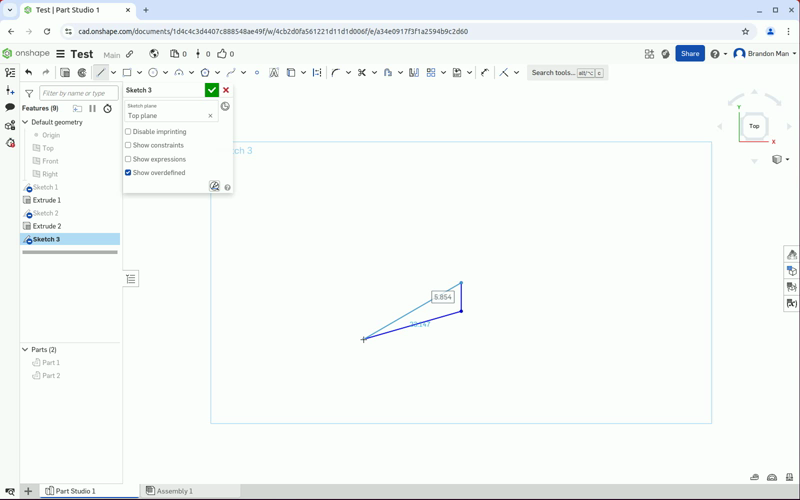
click(363, 339)
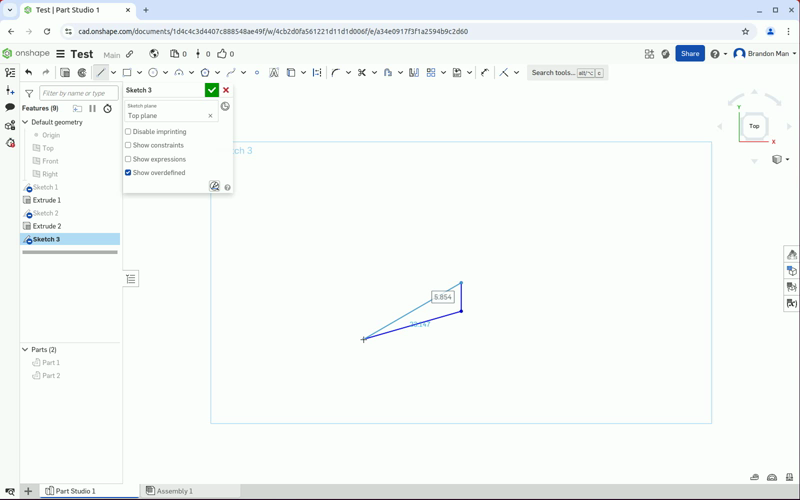
key(esc)
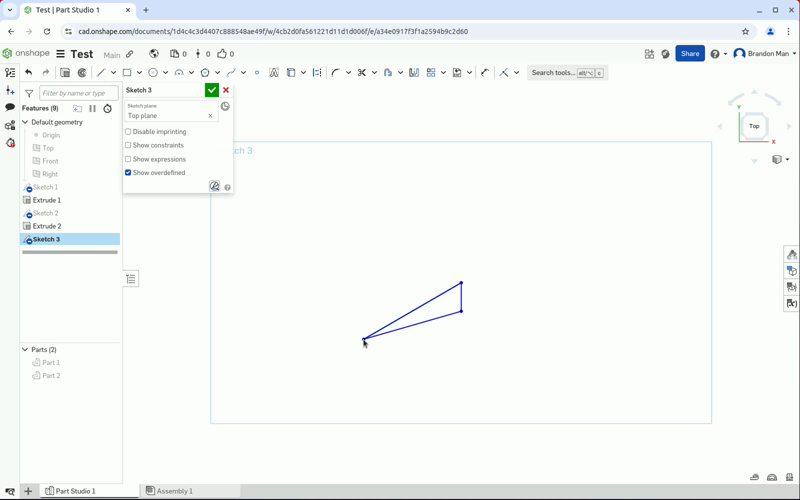
mouse_move(438, 302)
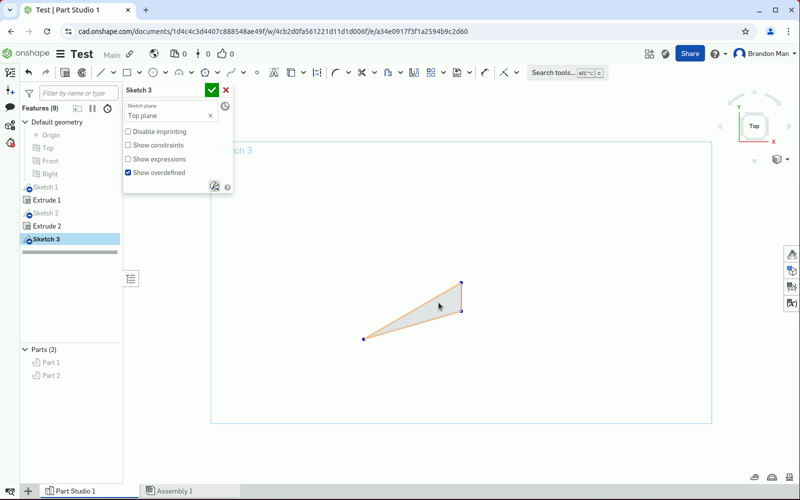
scroll(6)
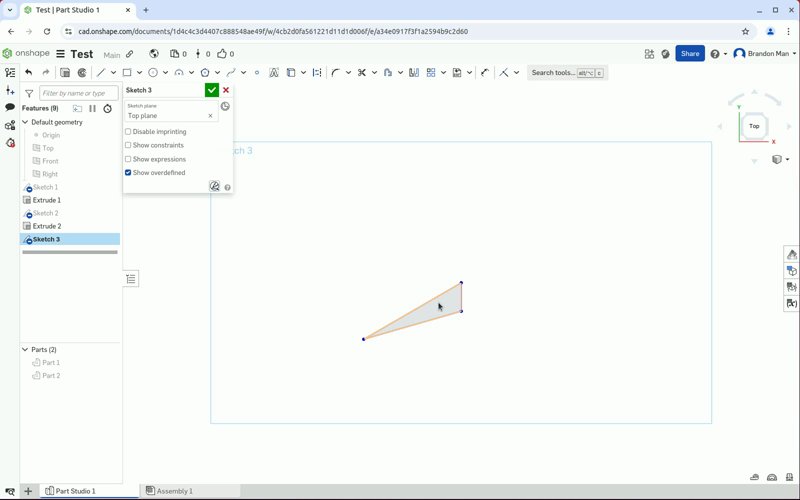
scroll(6)
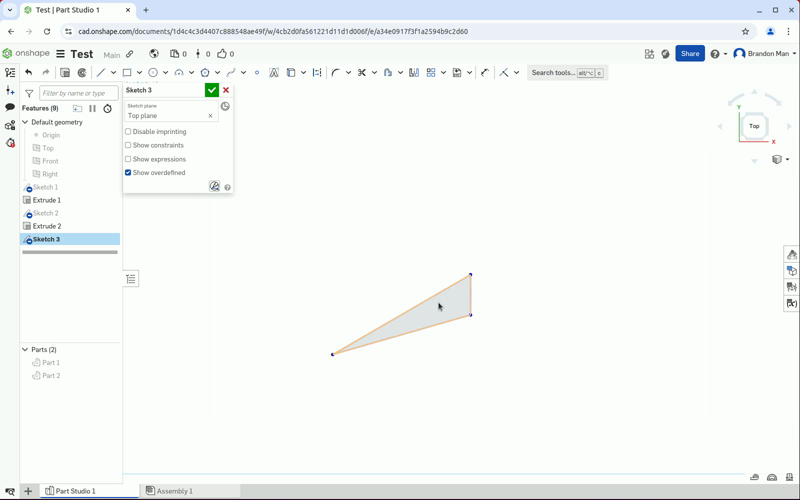
scroll(6)
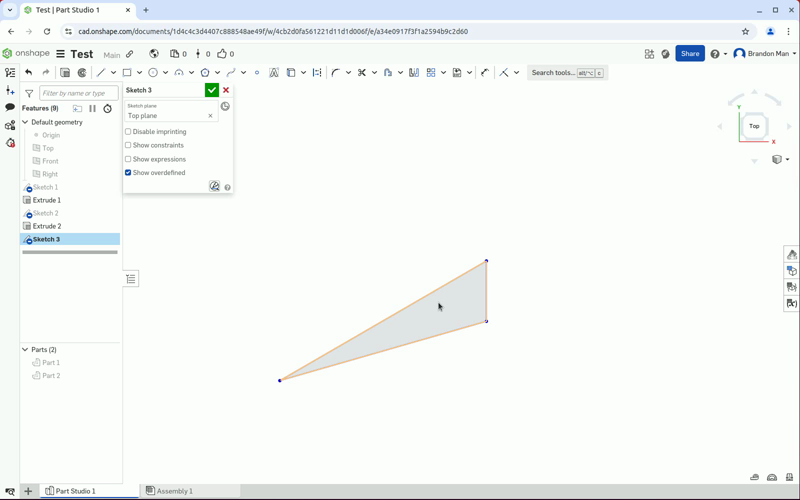
scroll(6)
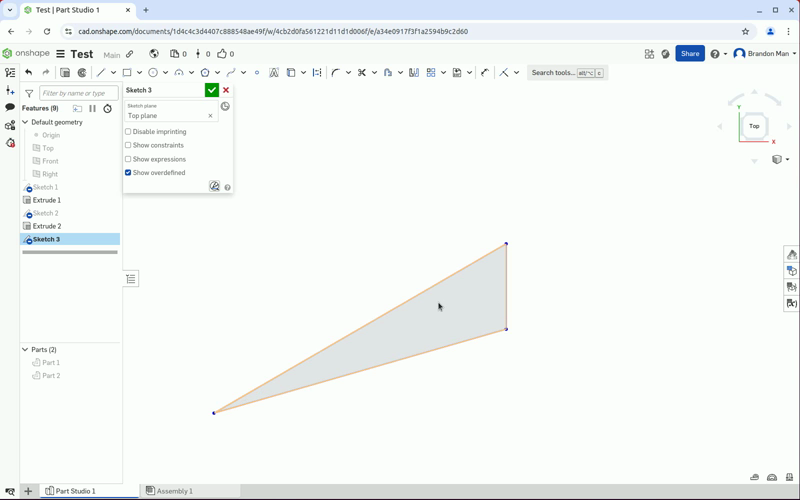
scroll(6)
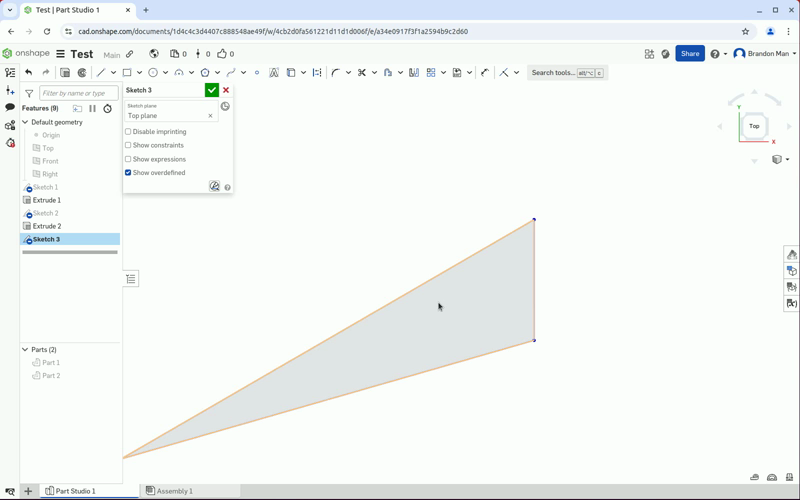
scroll(6)
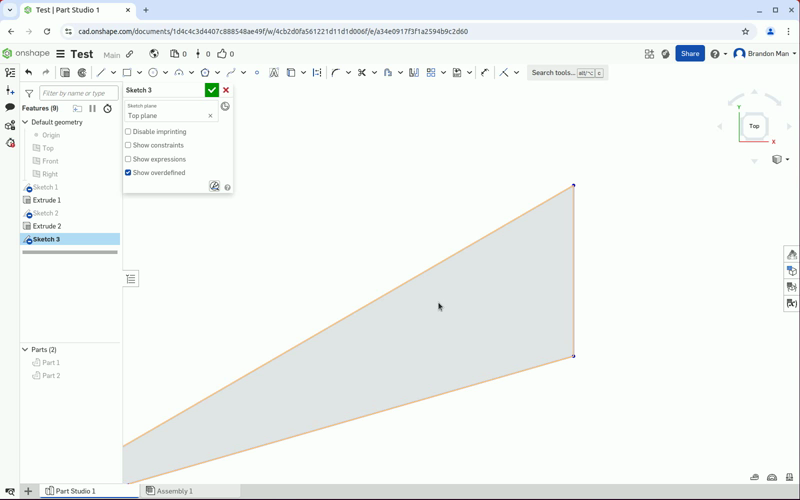
scroll(6)
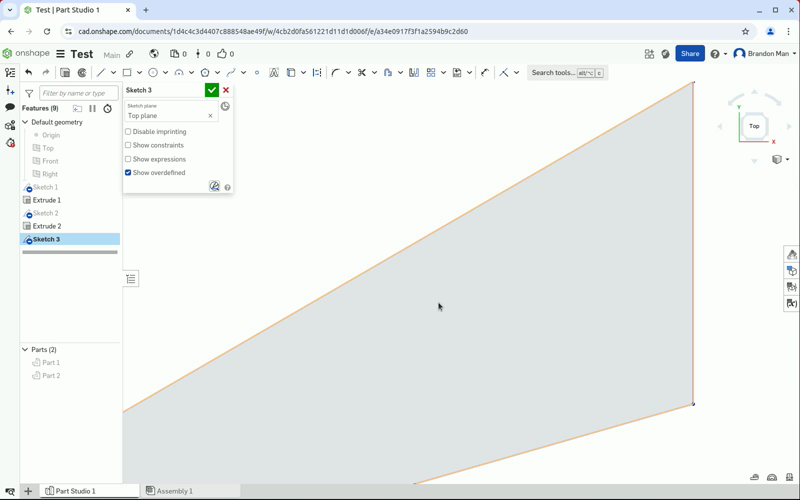
click(438, 302)
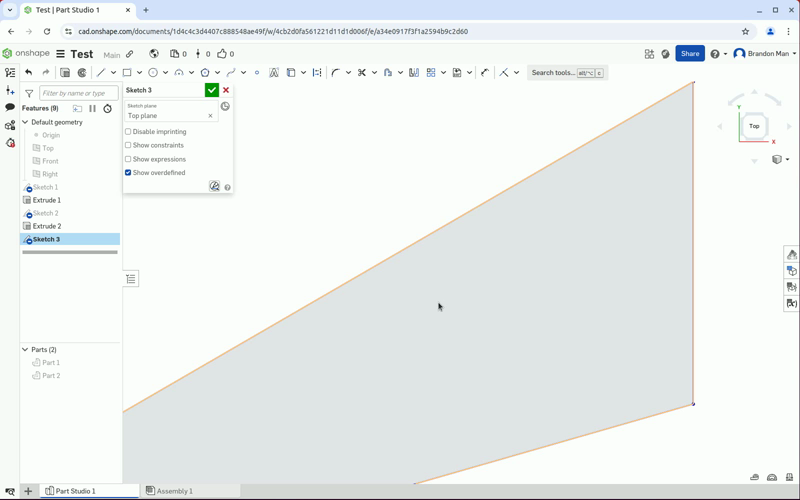
scroll(-6)
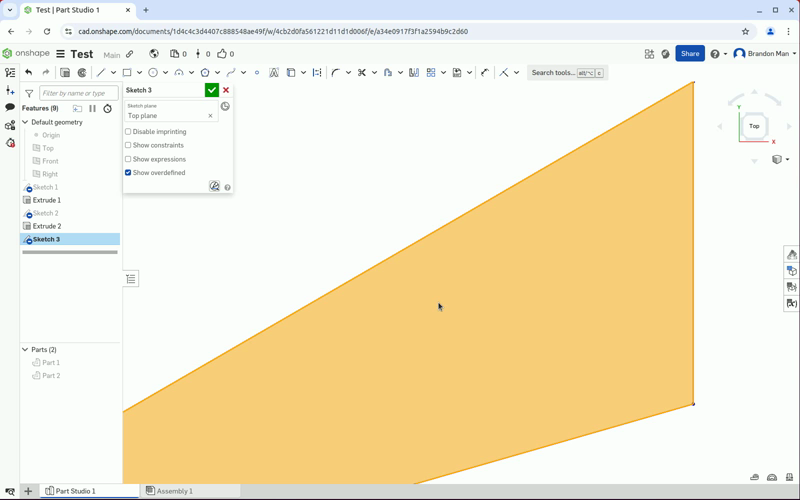
scroll(-6)
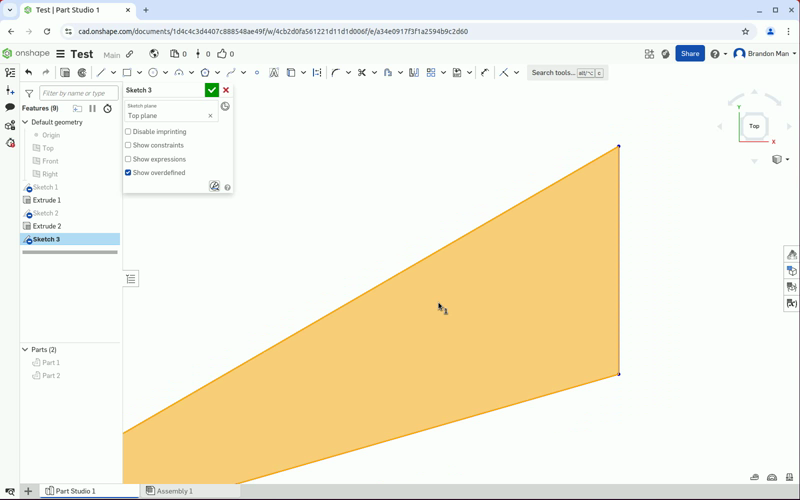
scroll(-6)
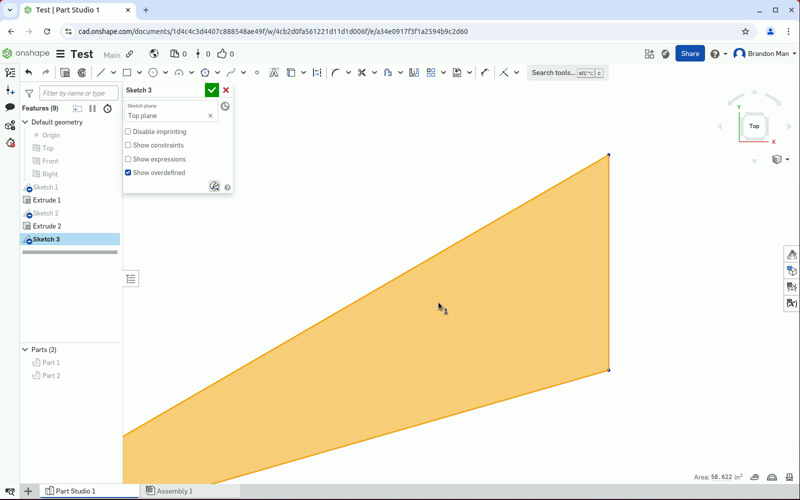
scroll(-6)
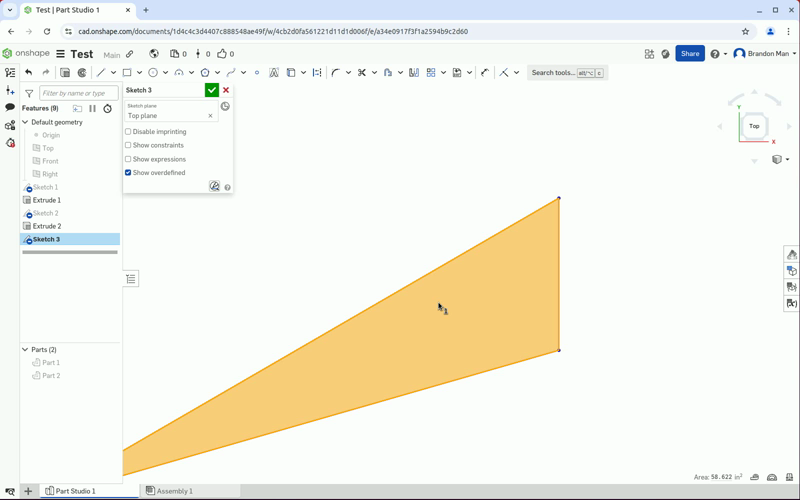
scroll(-6)
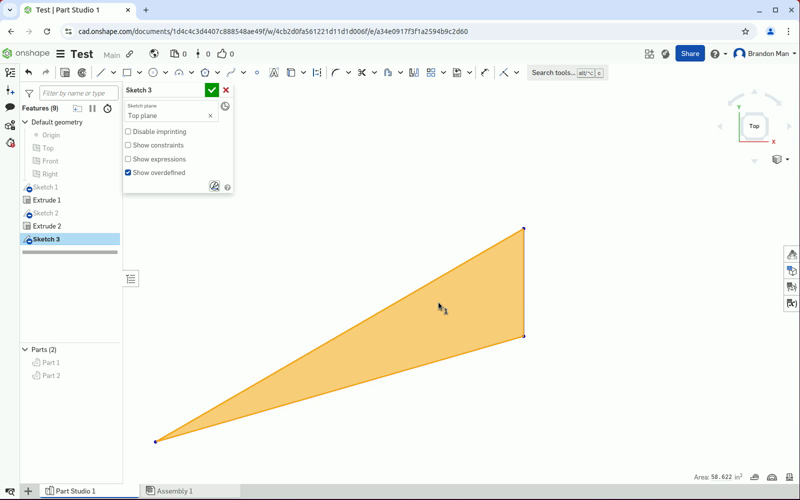
scroll(-6)
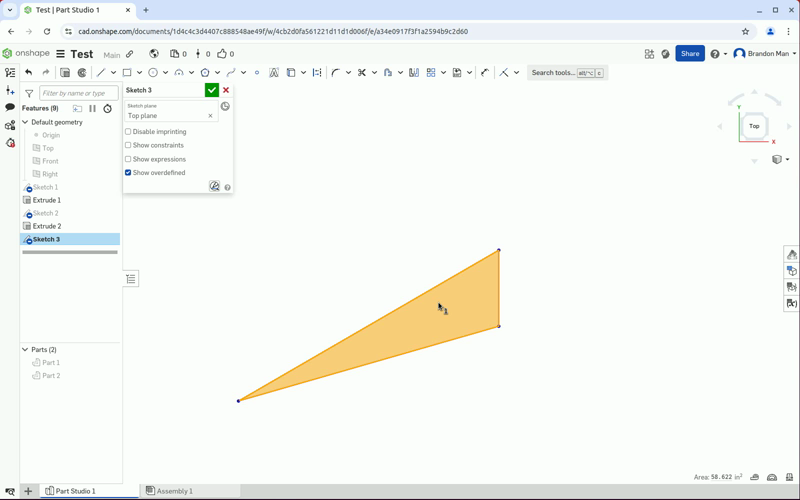
scroll(-6)
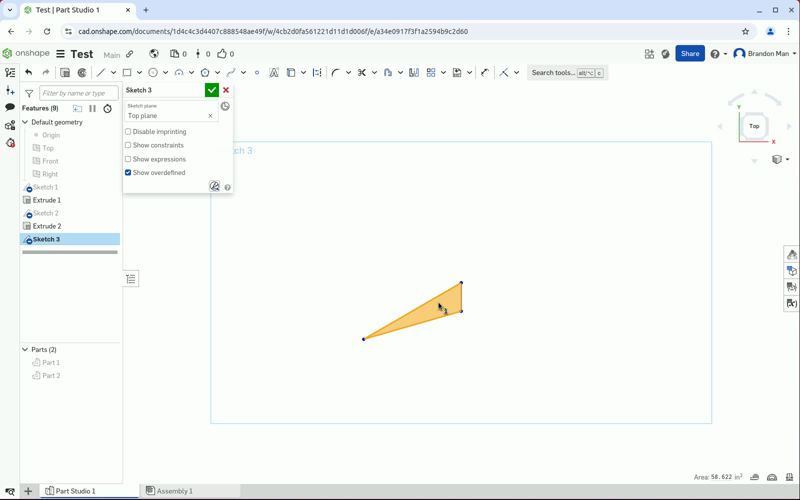
mouse_move(73, 352)
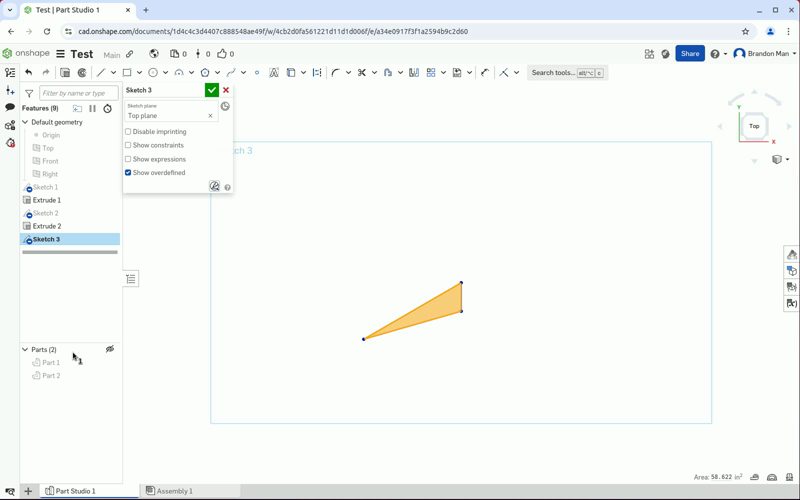
key(shift+y)
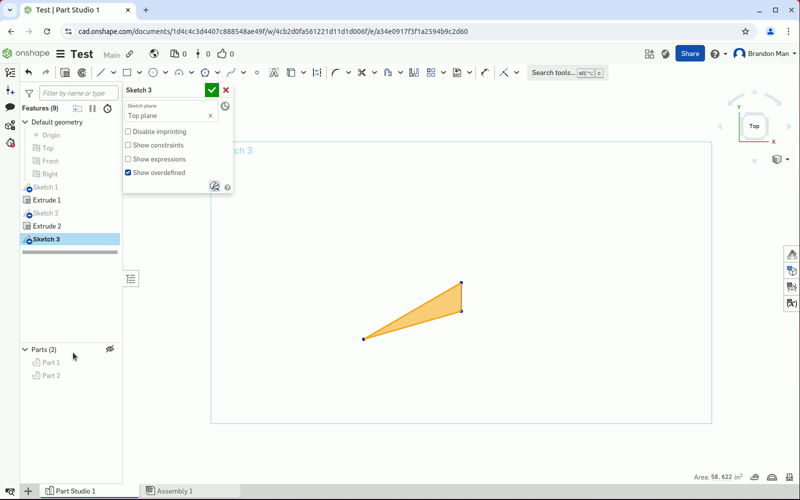
key(shift+e)
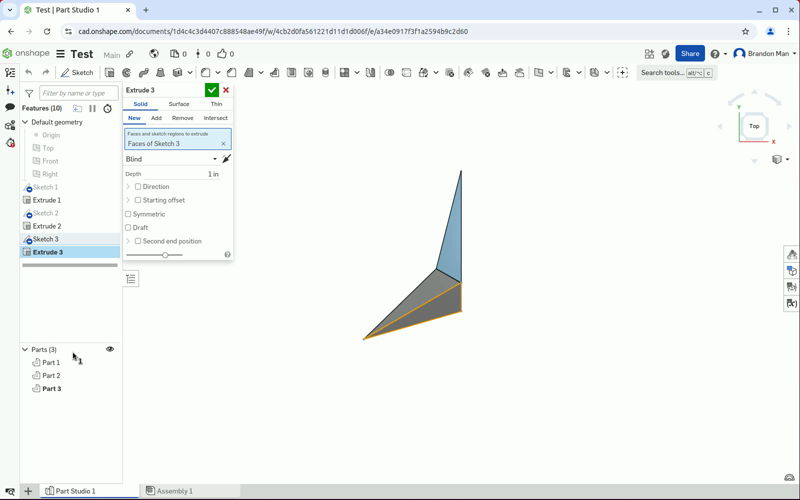
mouse_move(143, 106)
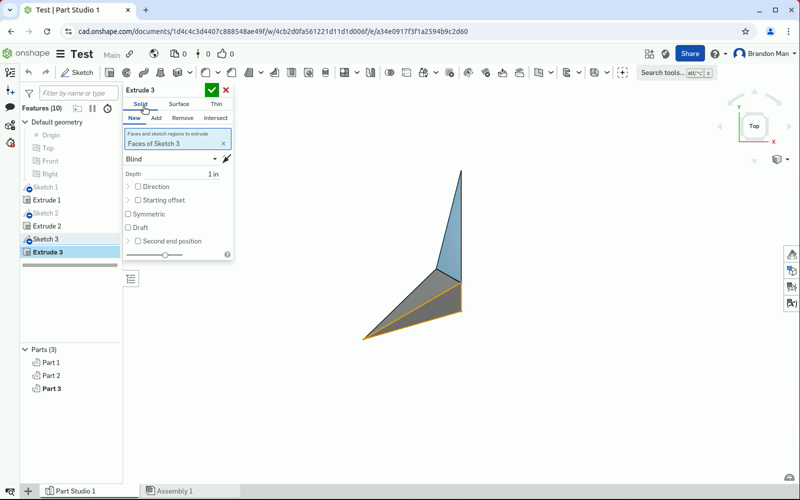
click(143, 106)
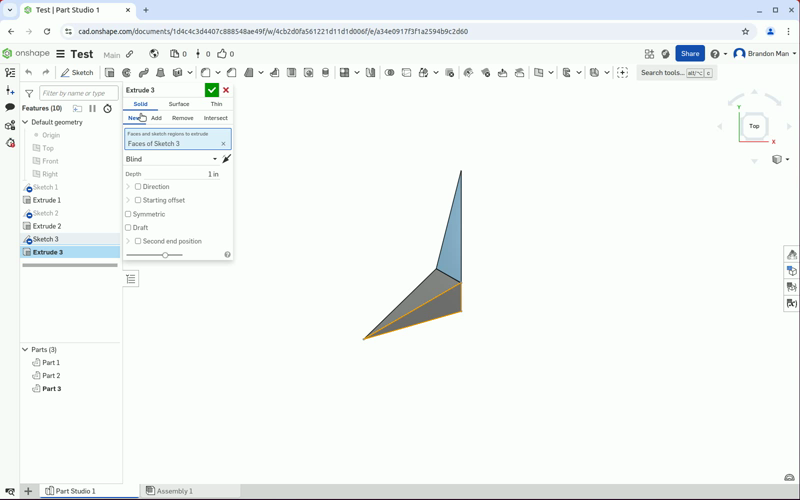
mouse_move(137, 120)
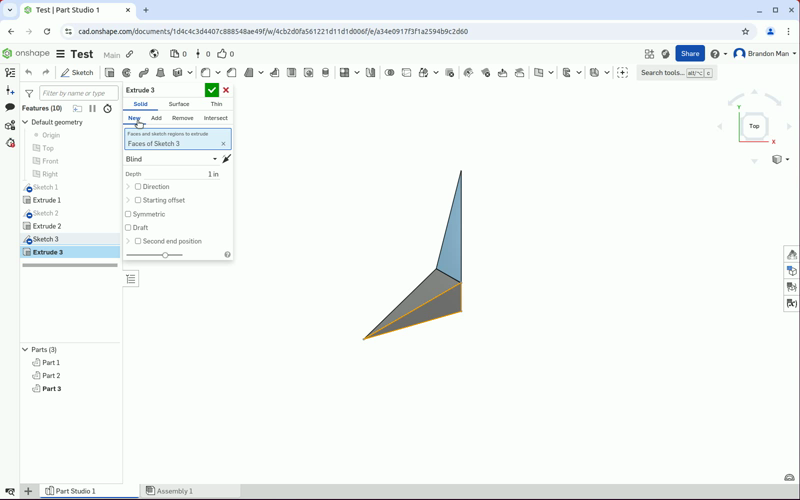
click(137, 120)
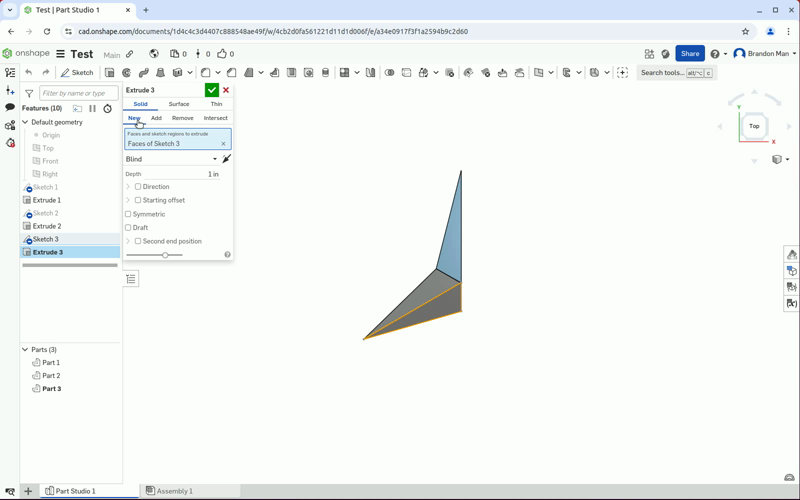
key(tab, 4)
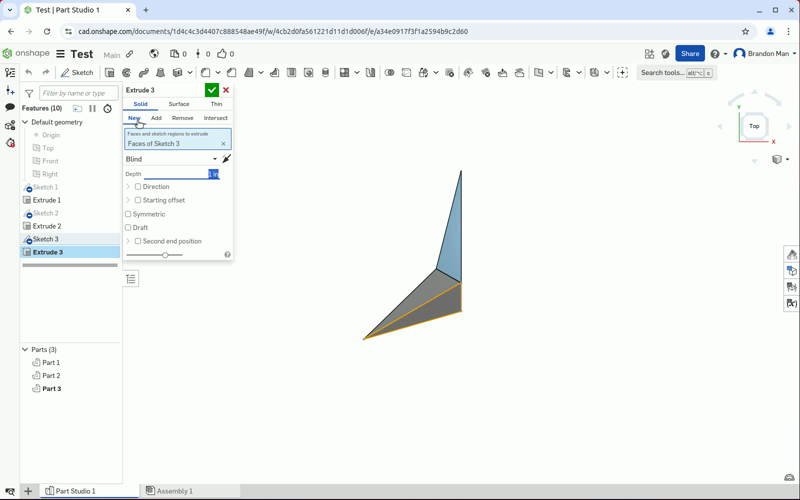
text(3.37)
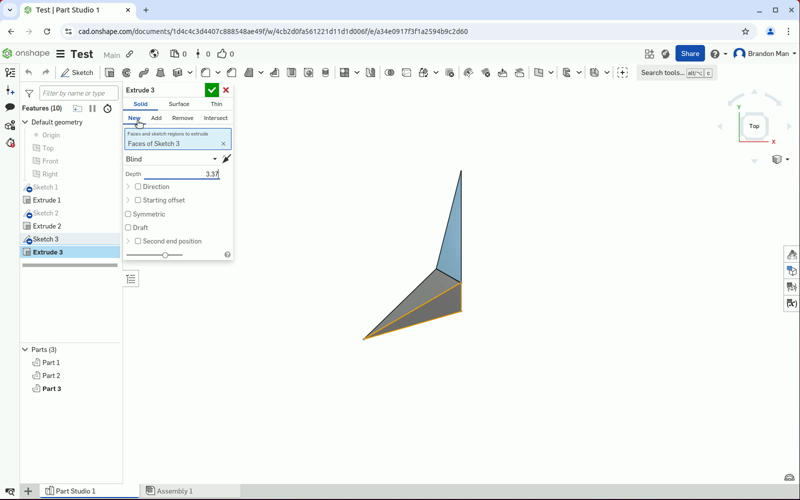
key(enter)
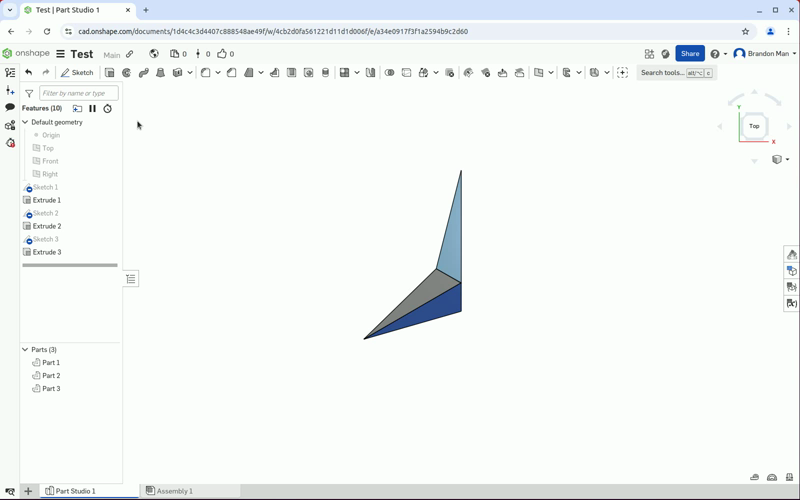
key(shift+h)
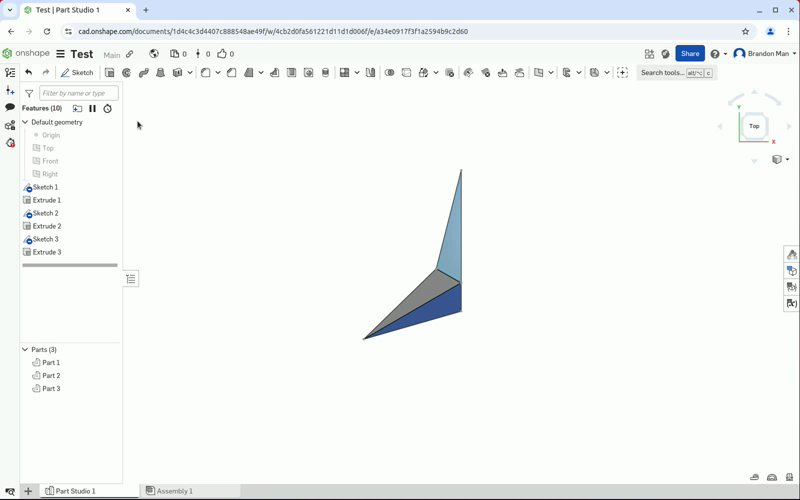
key(shift+h)
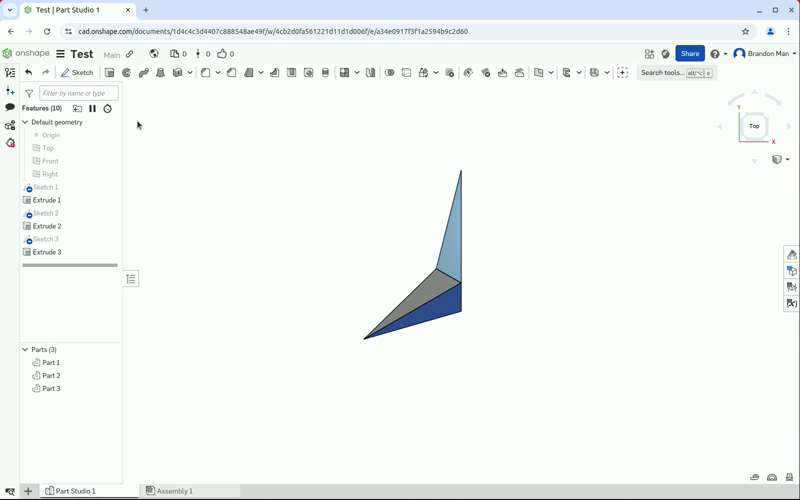
mouse_move(73, 189)
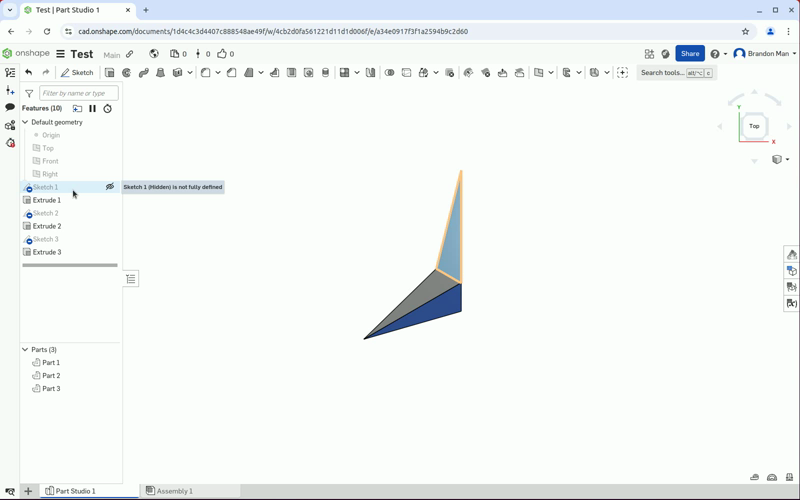
click(73, 189)
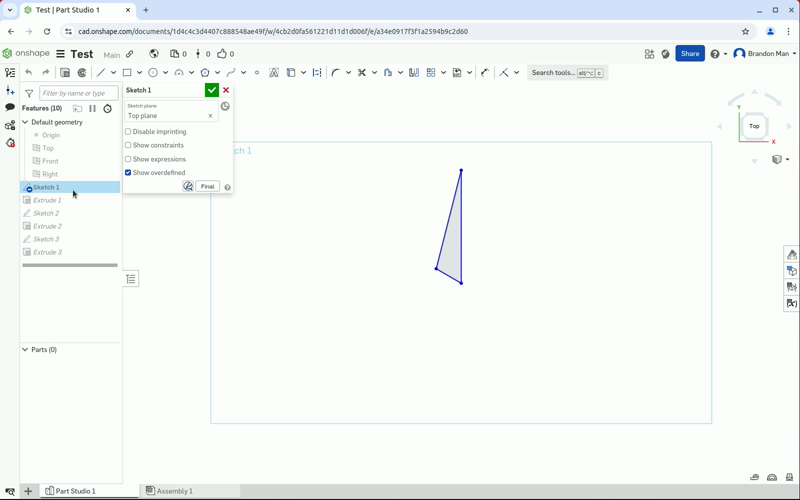
mouse_move(229, 92)
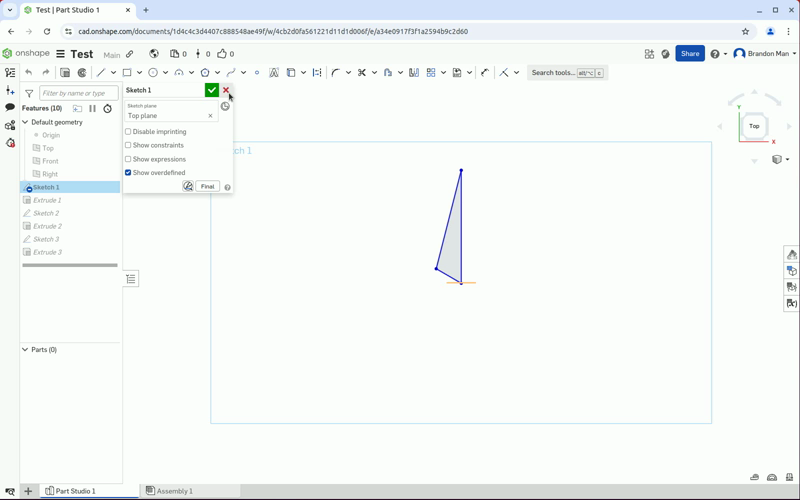
click(229, 92)
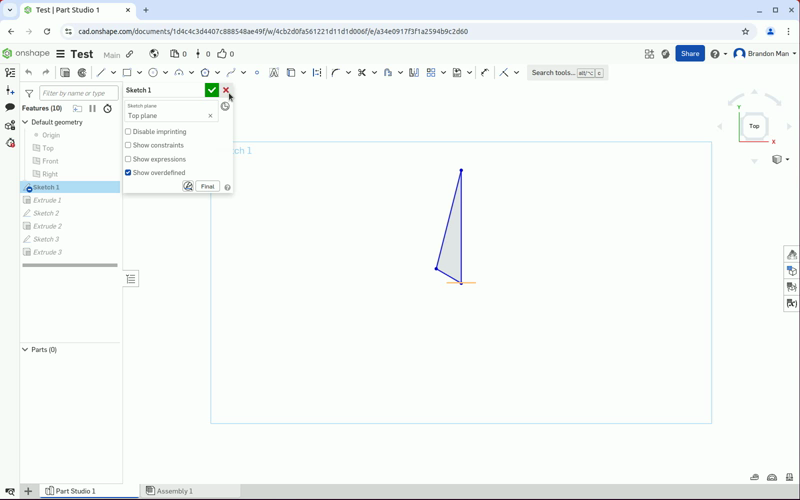
key(shift+s)
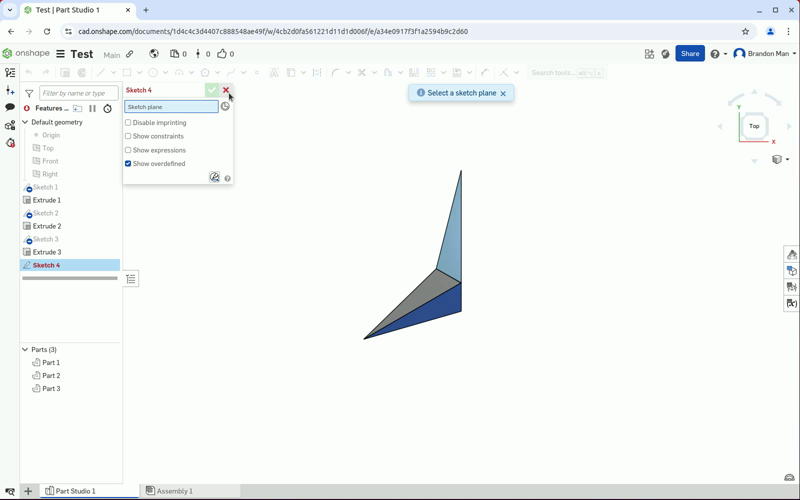
mouse_move(73, 150)
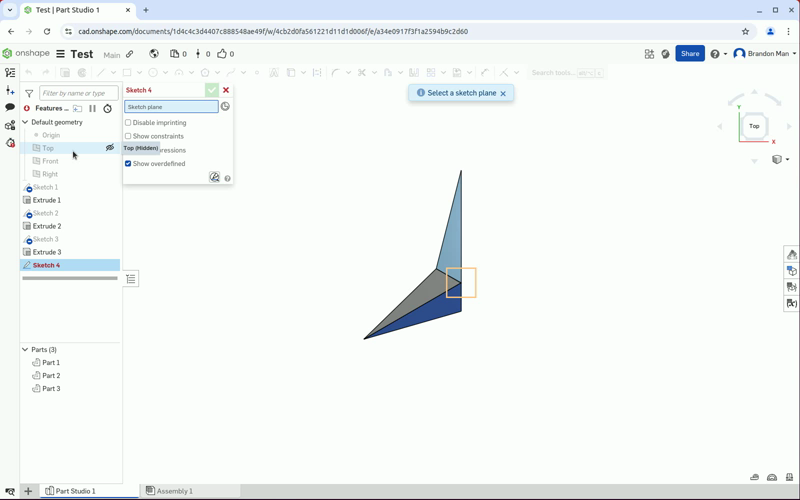
click(73, 150)
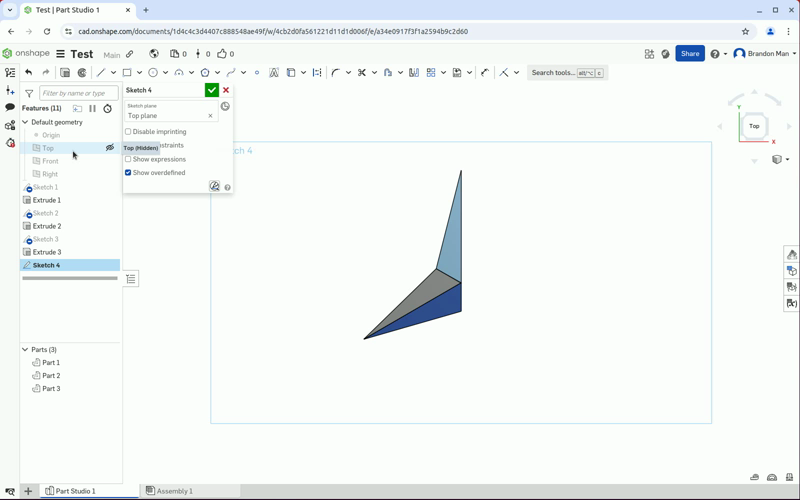
mouse_move(73, 352)
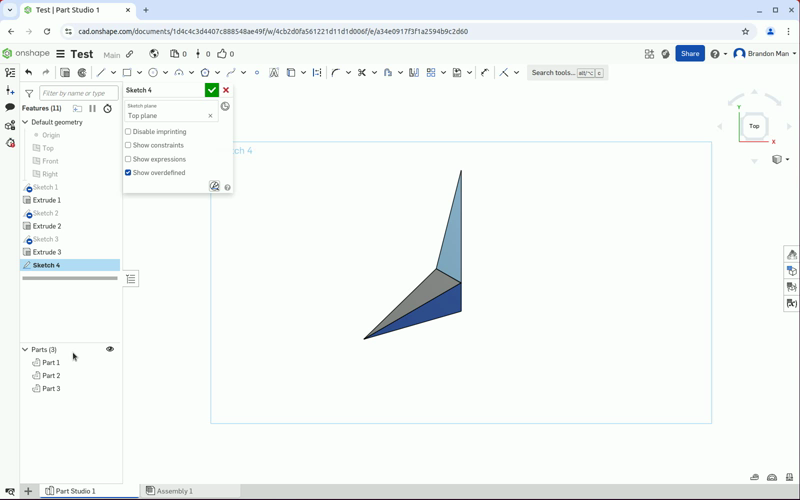
key(y)
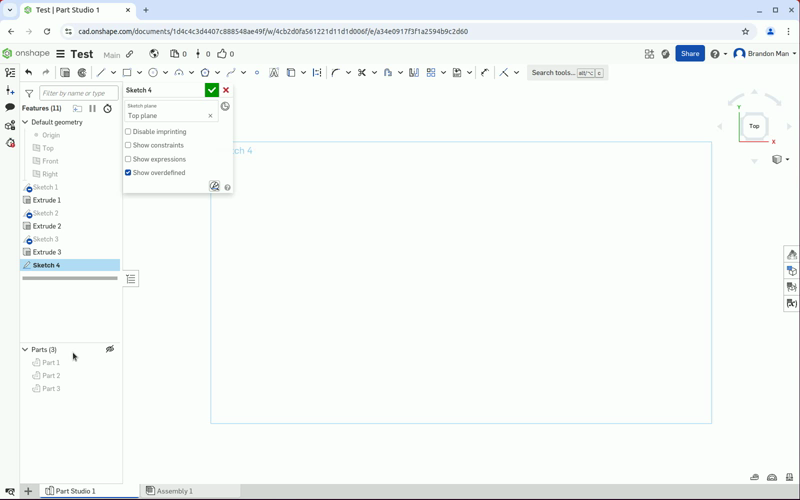
key(l)
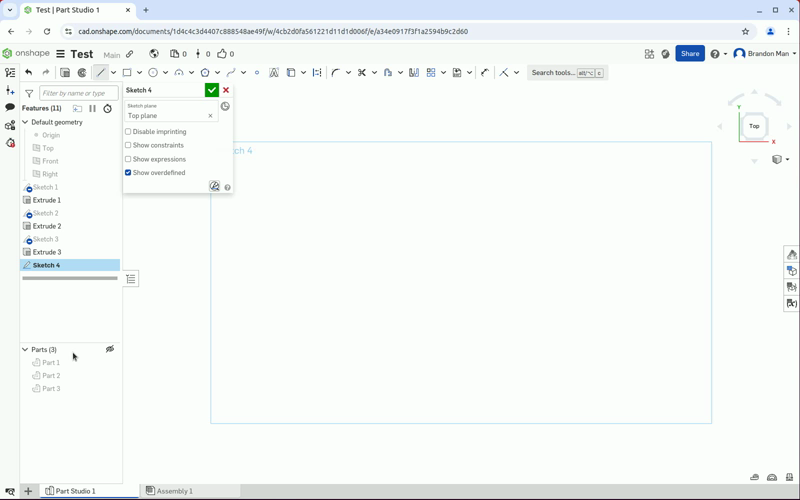
key_down(shift)
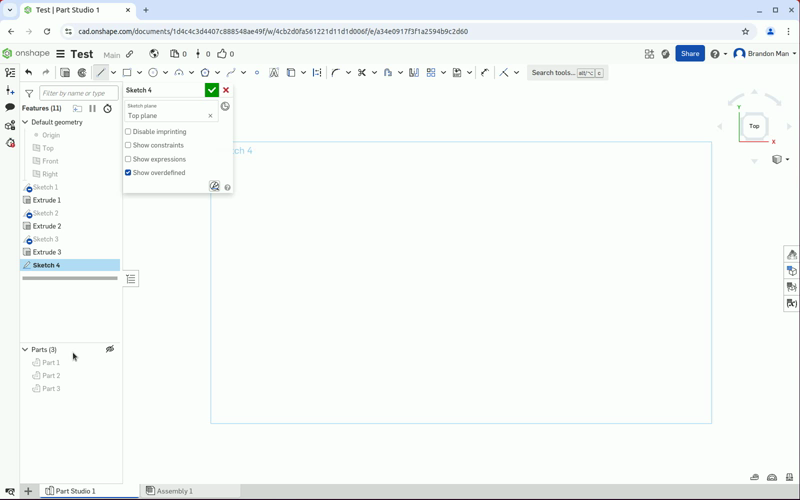
mouse_move(460, 311)
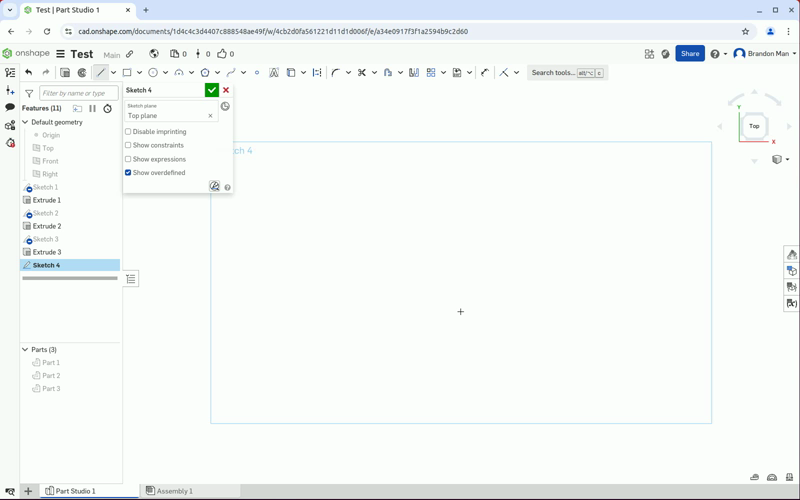
click(460, 311)
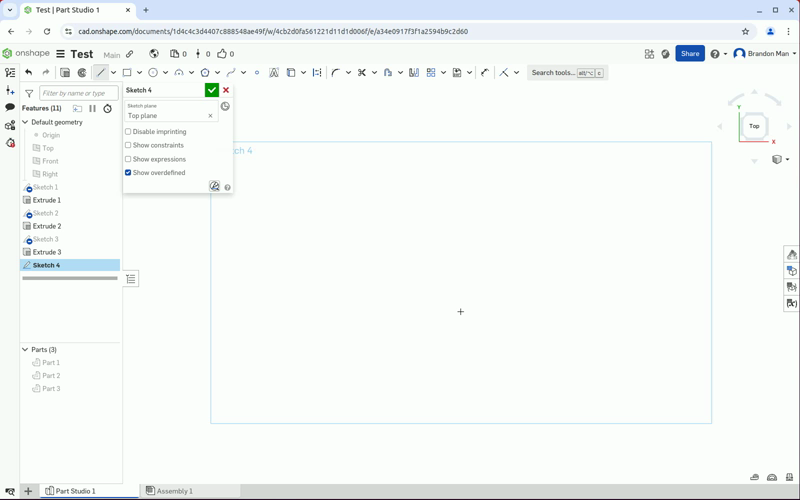
key_up(shift)
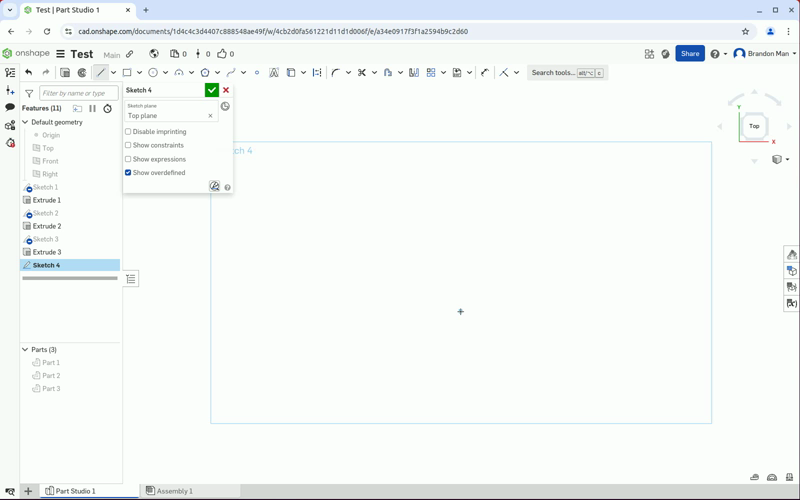
key_down(shift)
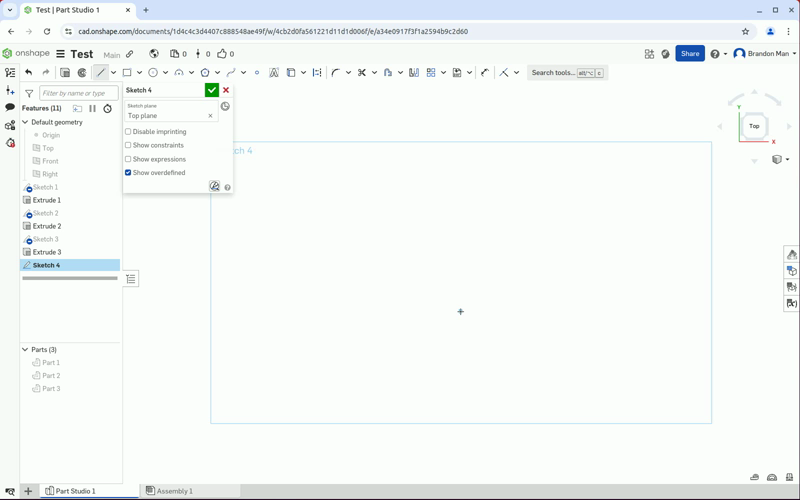
mouse_move(558, 338)
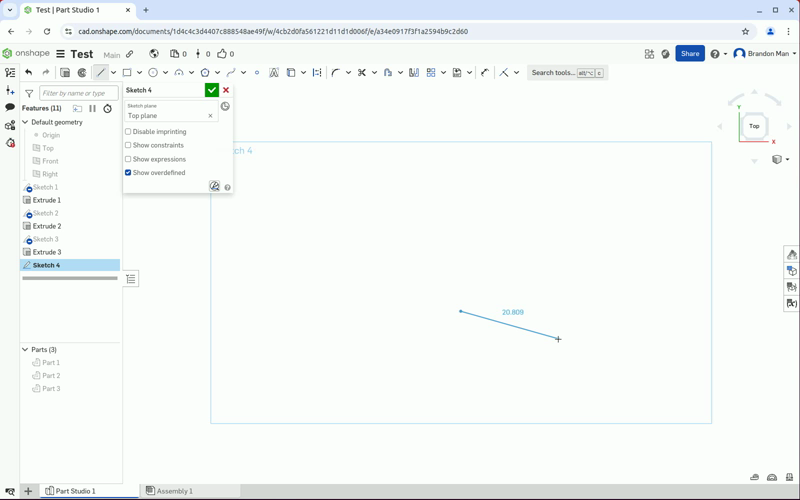
click(558, 338)
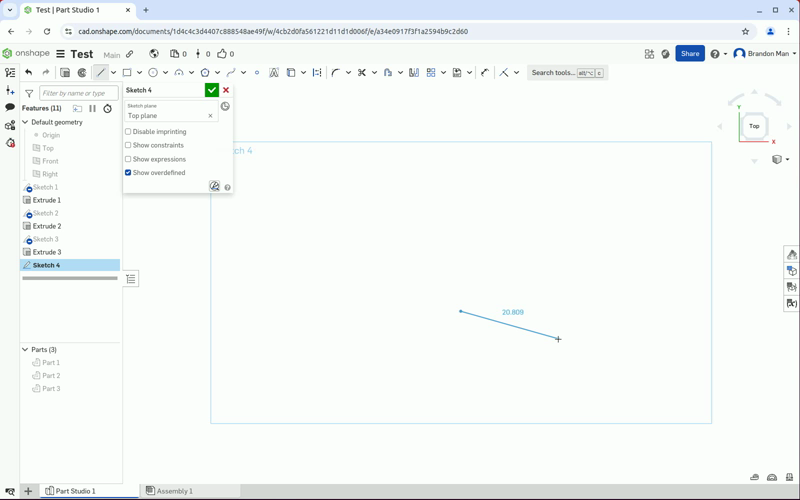
key_up(shift)
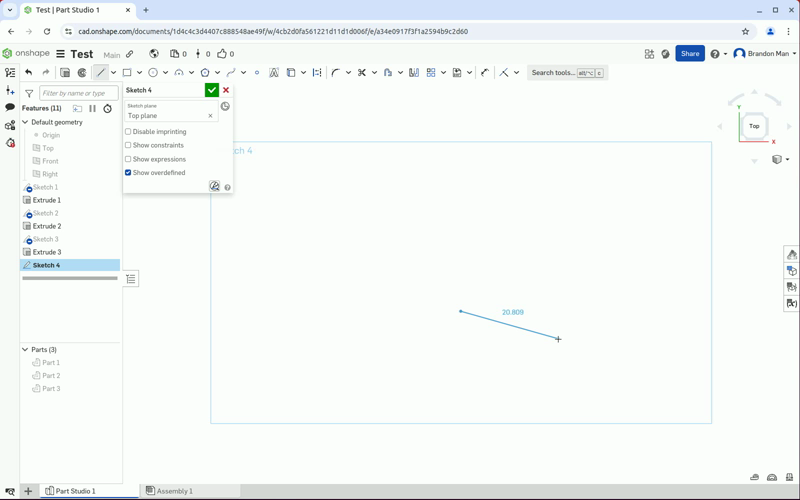
key_down(shift)
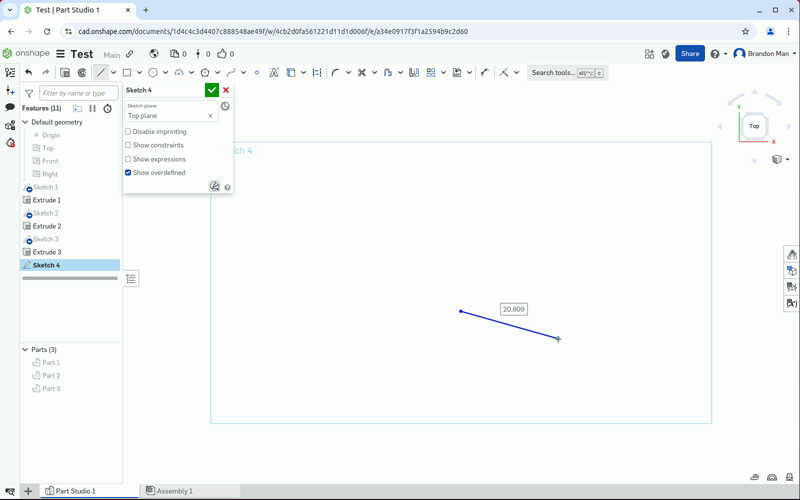
mouse_move(460, 283)
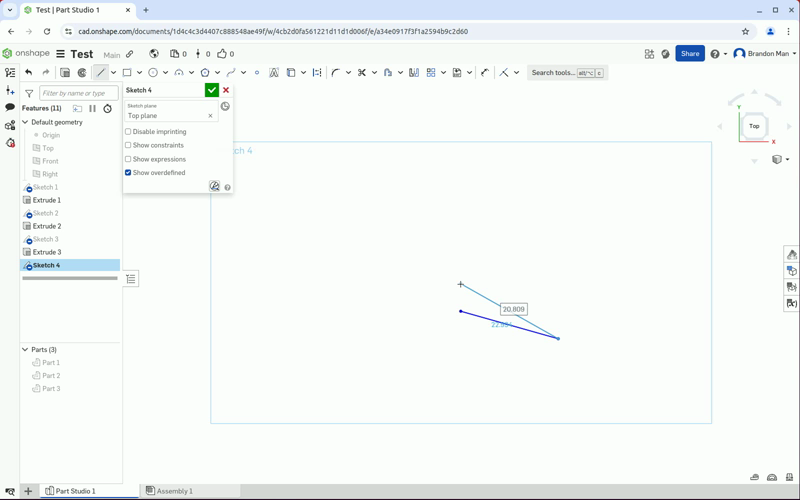
click(460, 283)
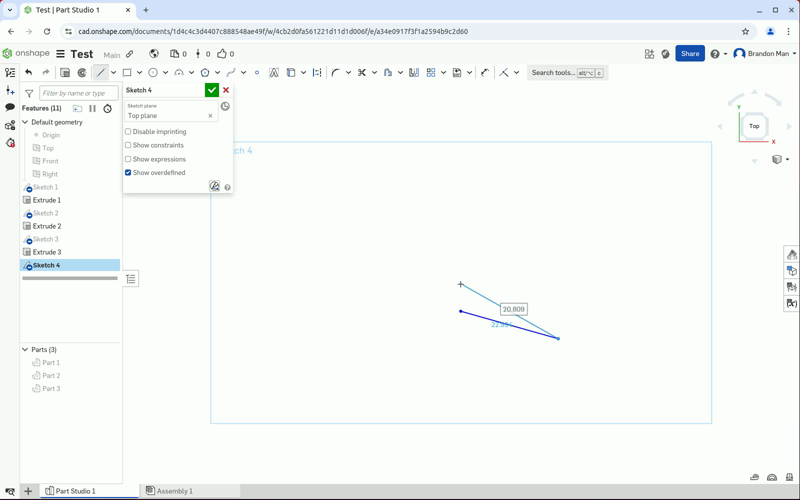
key_up(shift)
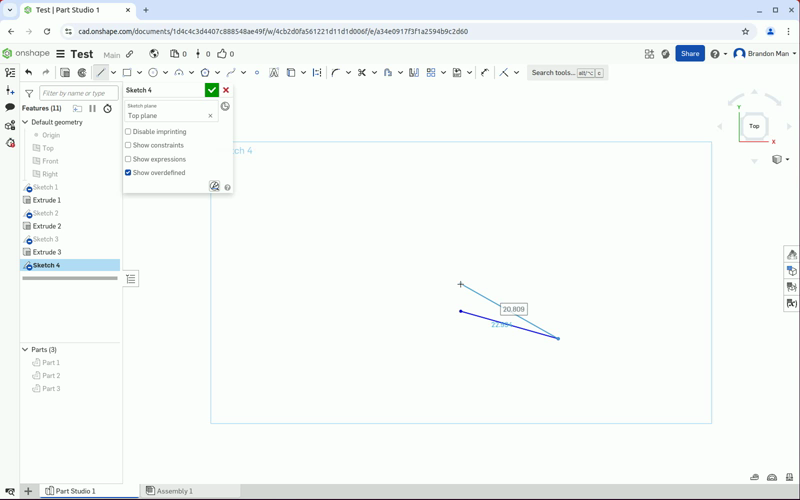
mouse_move(490, 283)
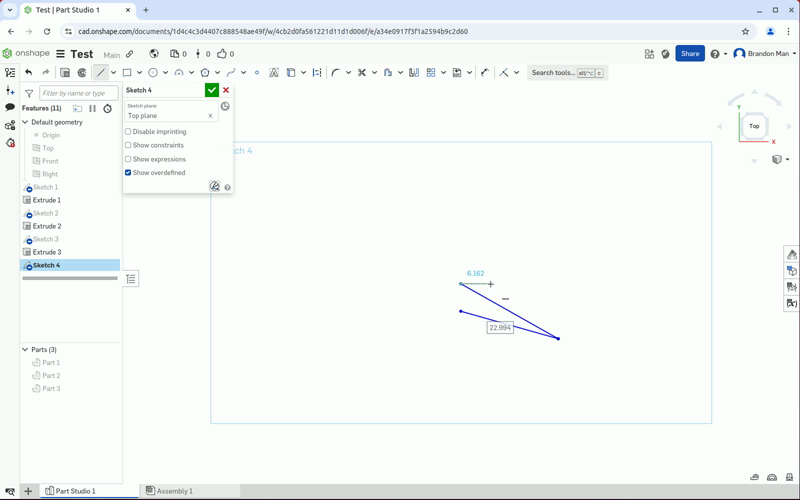
key_down(shift)
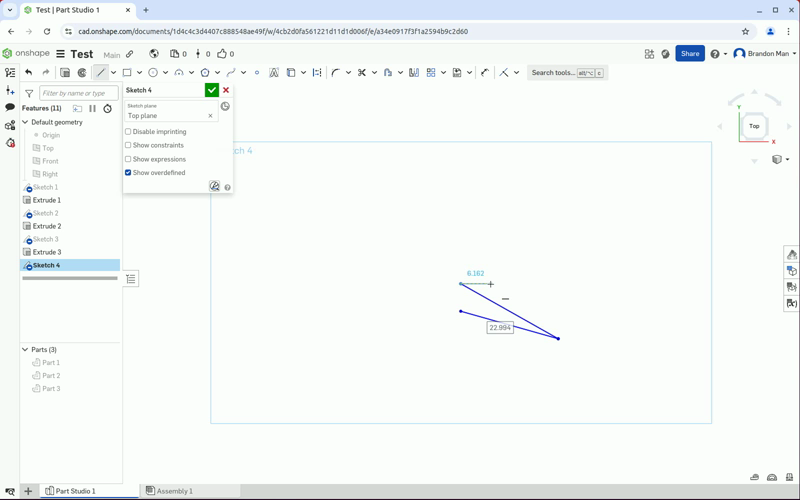
mouse_move(460, 311)
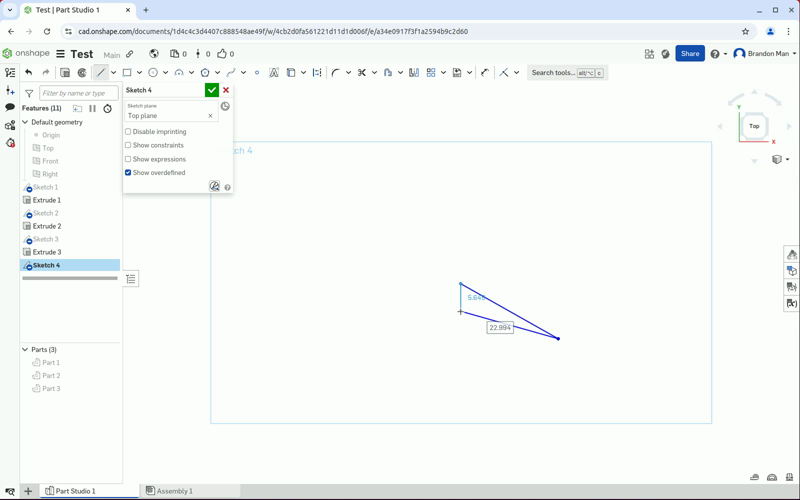
key_up(shift)
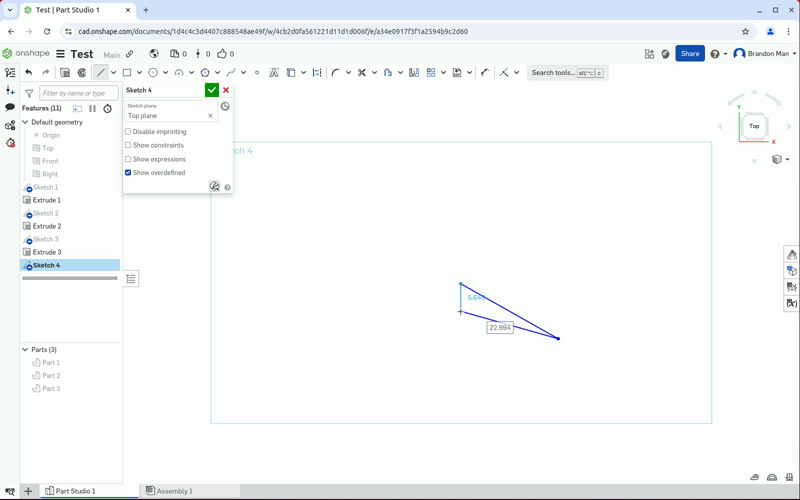
click(460, 311)
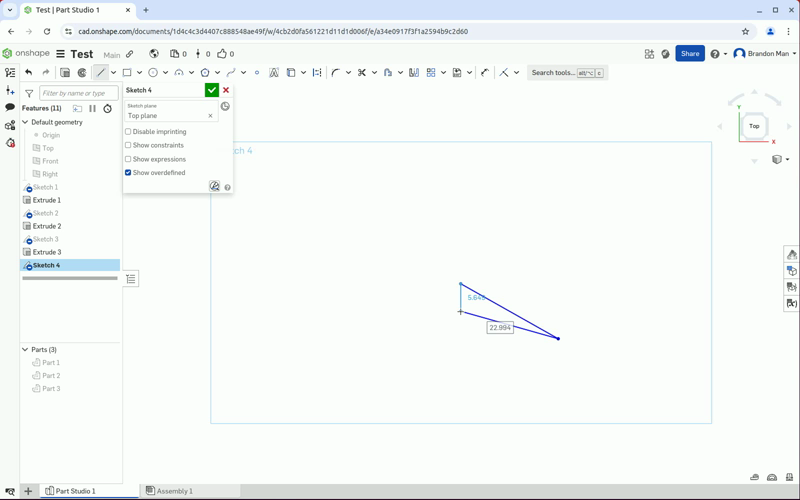
key(esc)
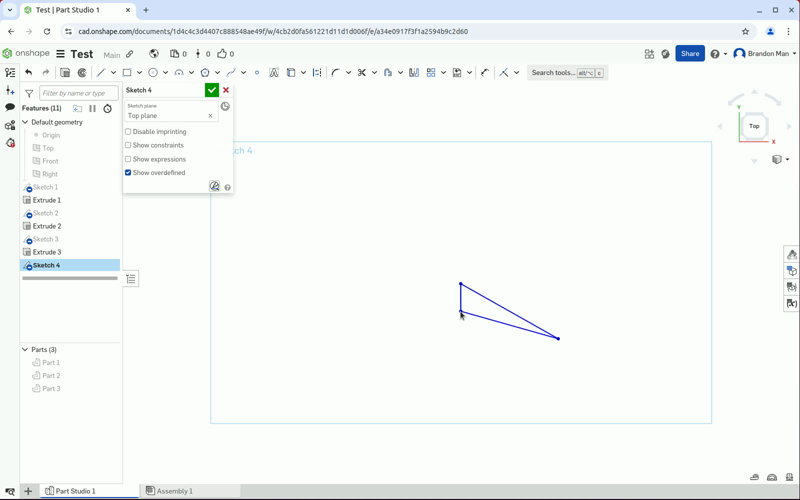
mouse_move(506, 317)
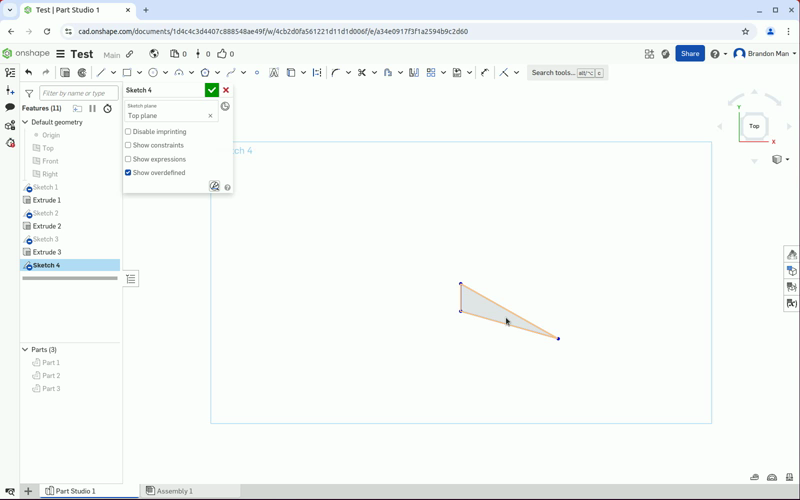
scroll(6)
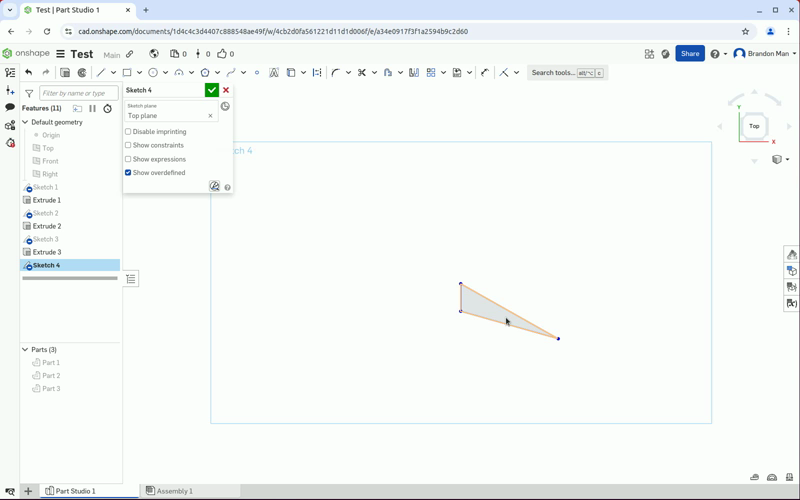
scroll(6)
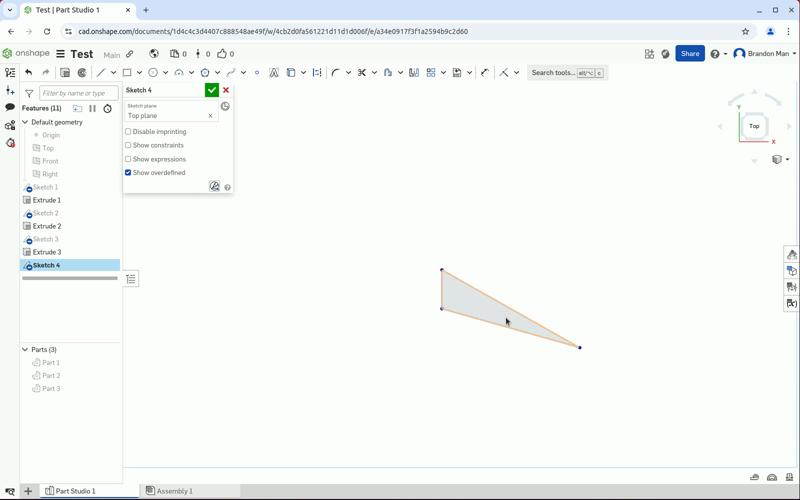
scroll(6)
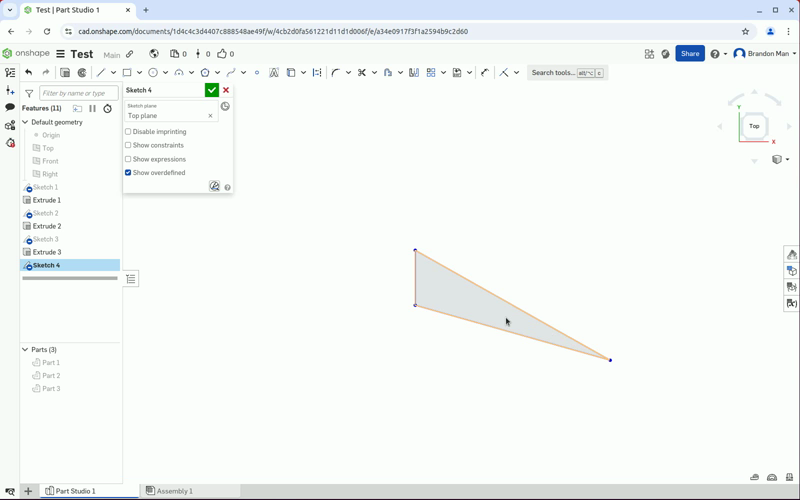
scroll(6)
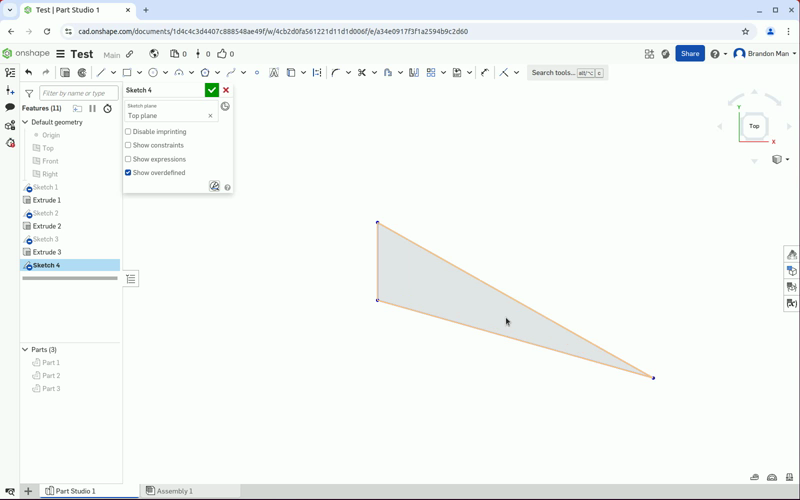
scroll(6)
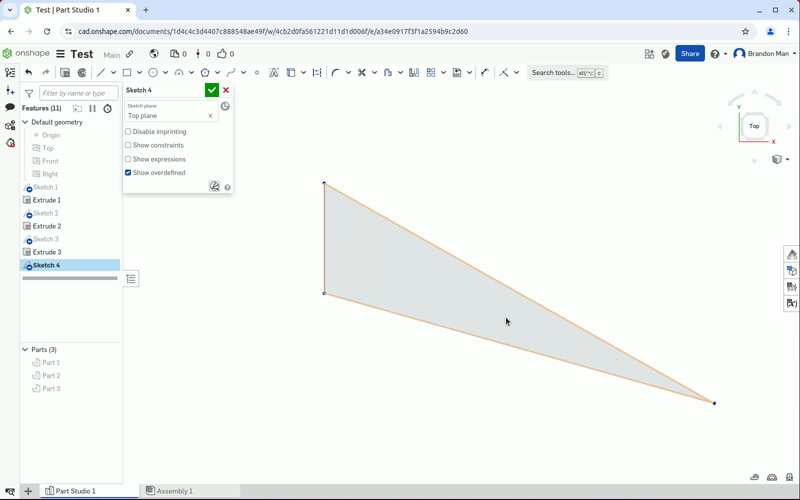
scroll(6)
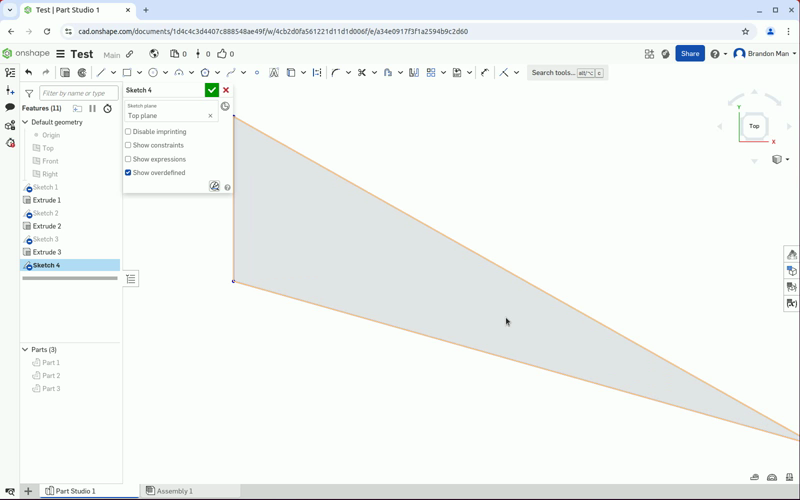
scroll(6)
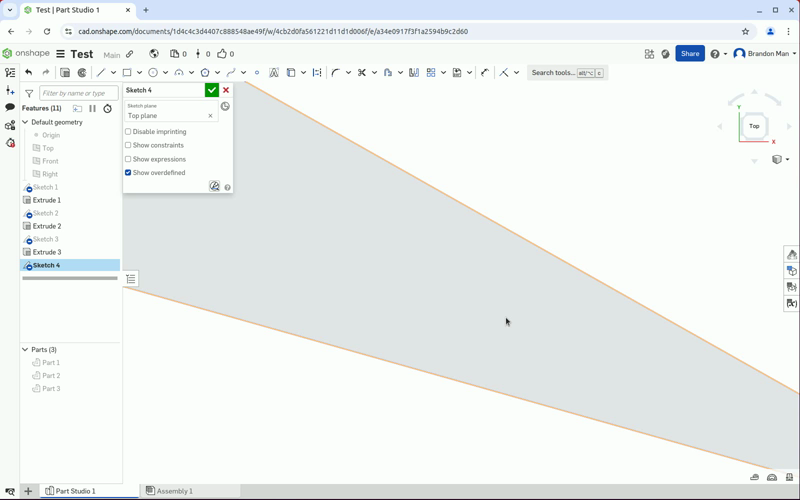
click(506, 317)
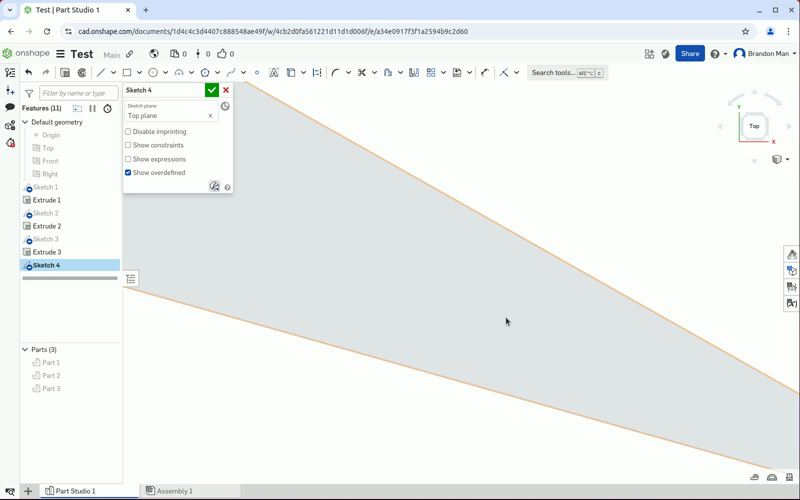
scroll(-6)
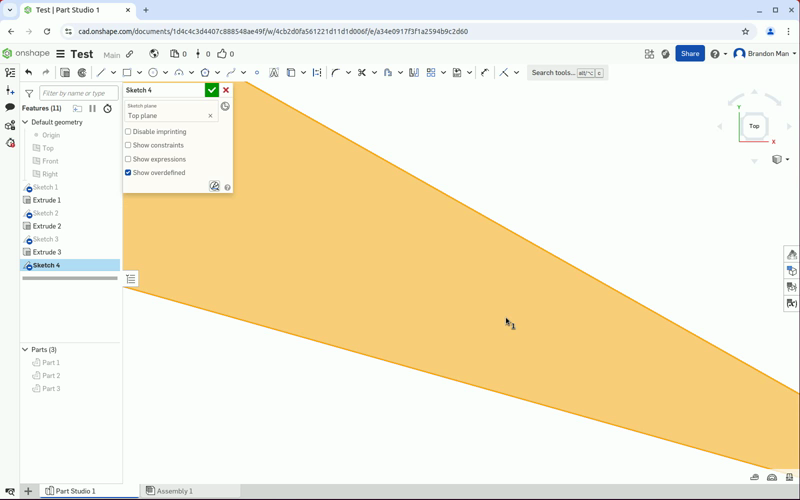
scroll(-6)
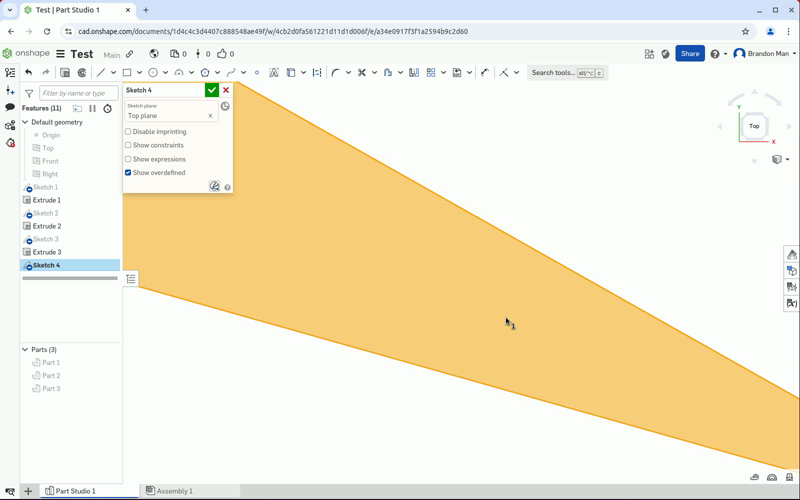
scroll(-6)
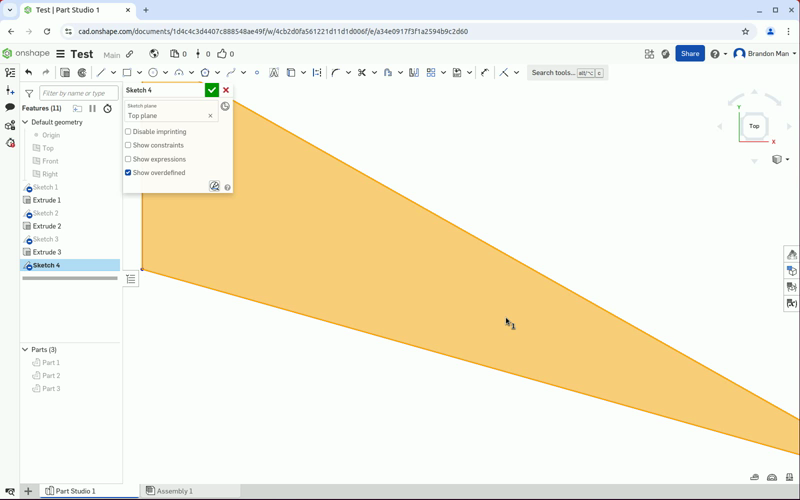
scroll(-6)
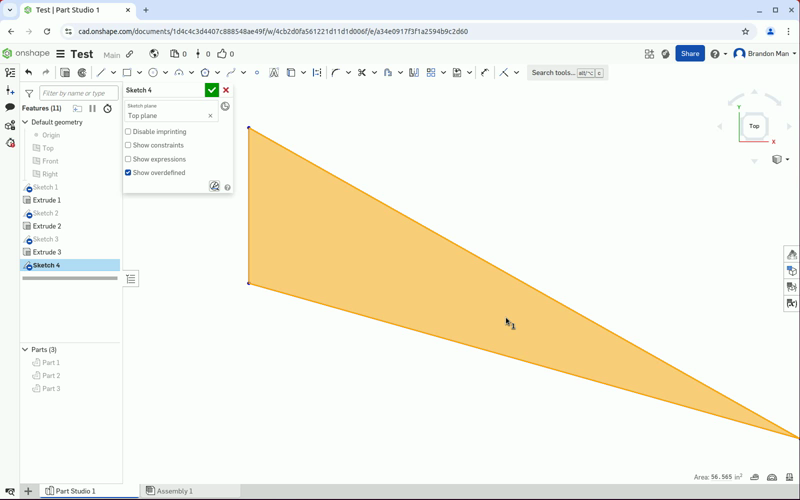
scroll(-6)
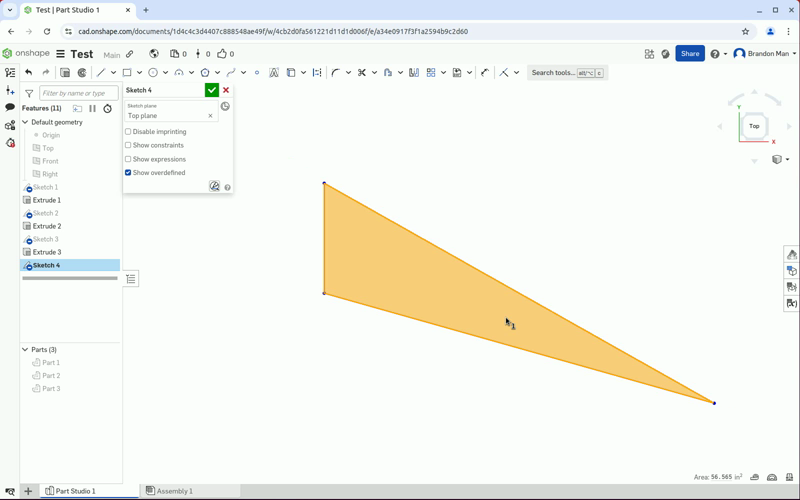
scroll(-6)
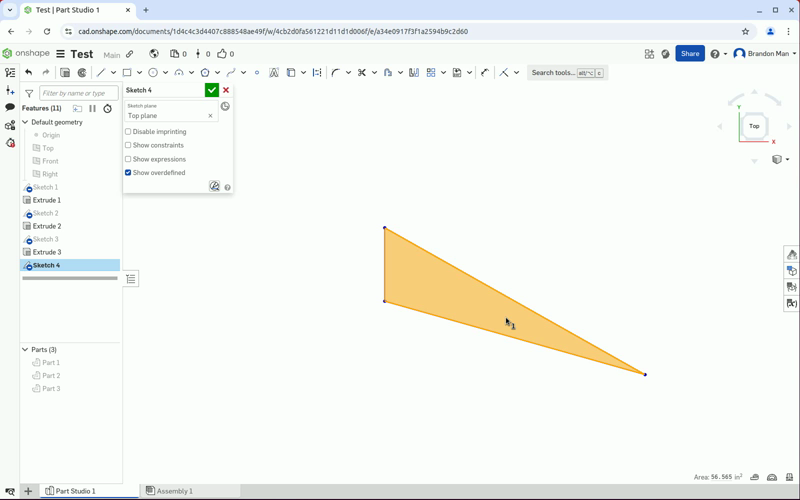
scroll(-6)
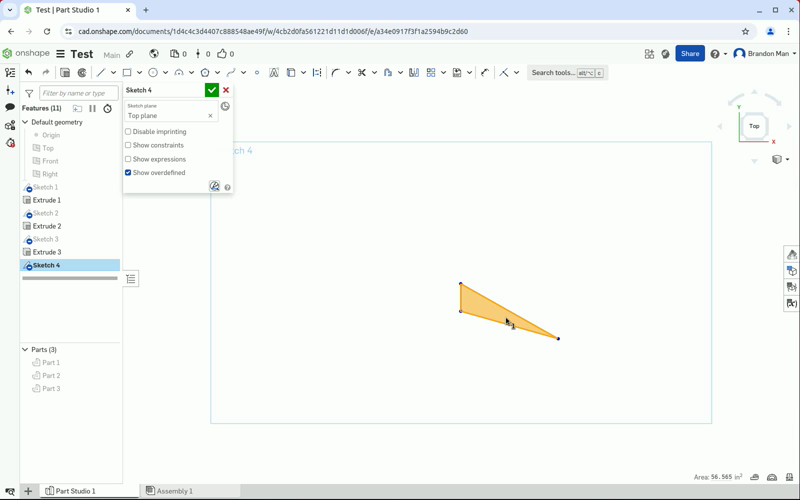
mouse_move(73, 352)
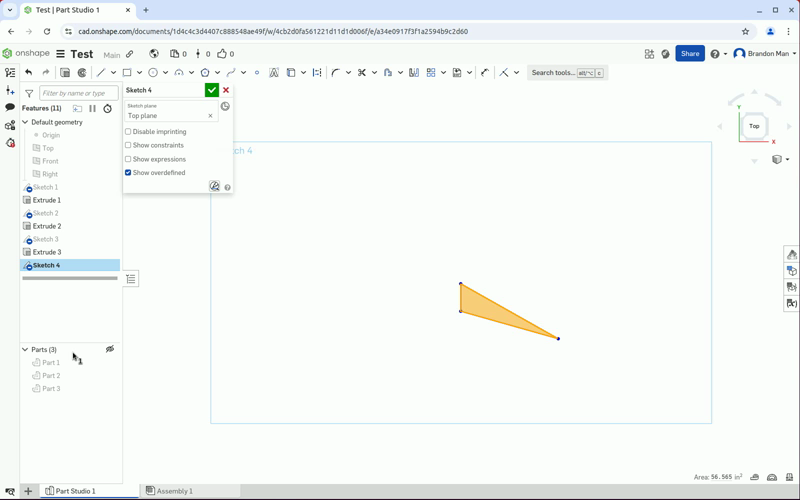
key(shift+y)
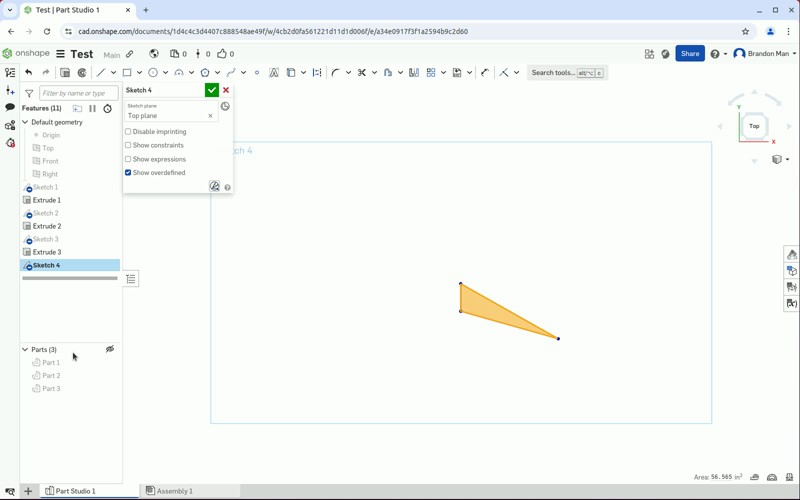
key(shift+e)
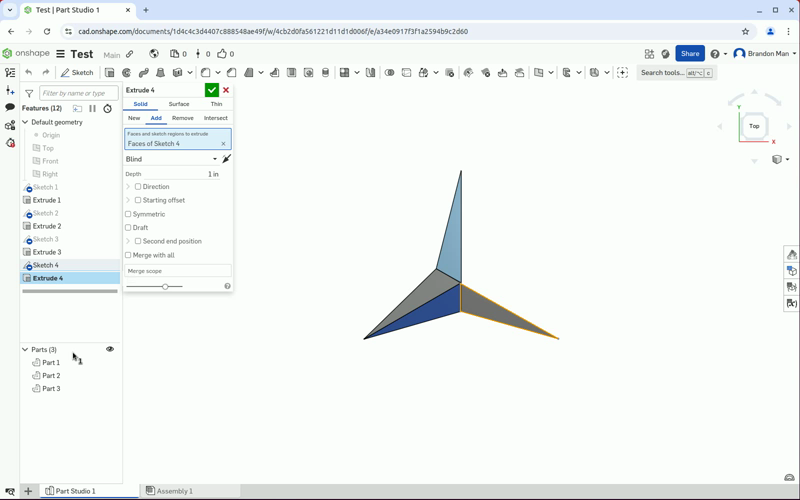
mouse_move(143, 106)
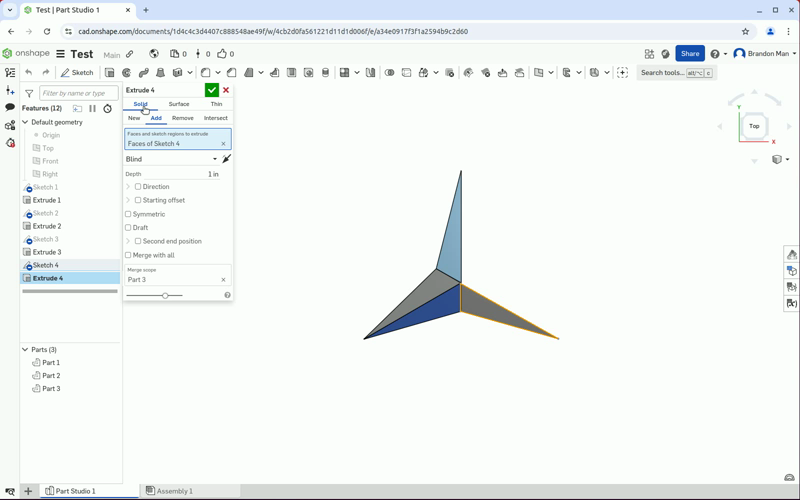
click(143, 106)
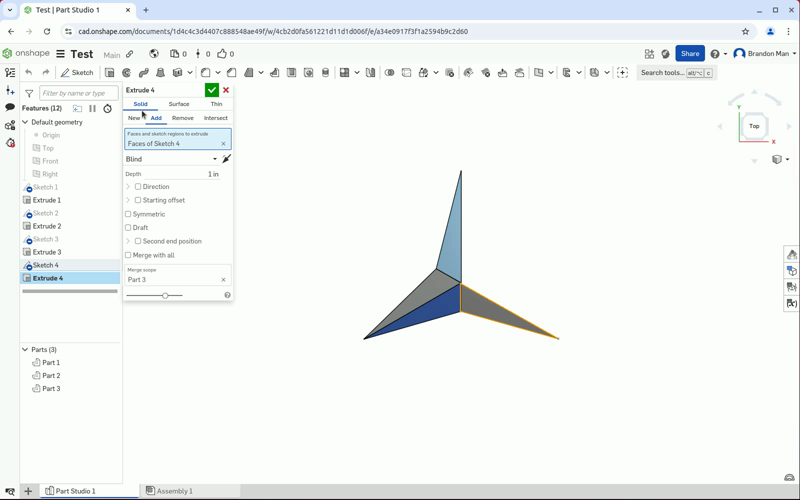
mouse_move(137, 120)
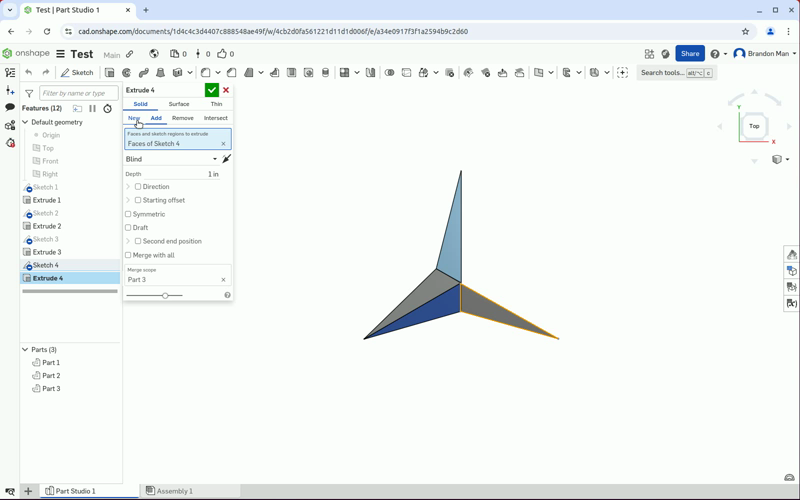
click(137, 120)
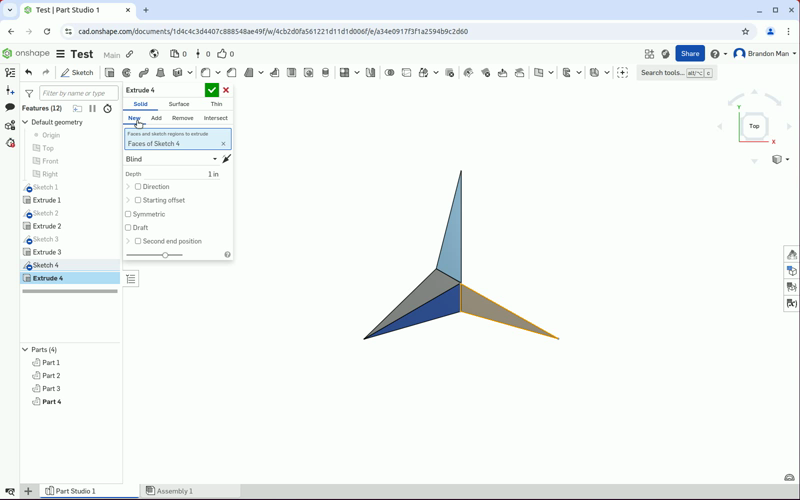
key(tab, 4)
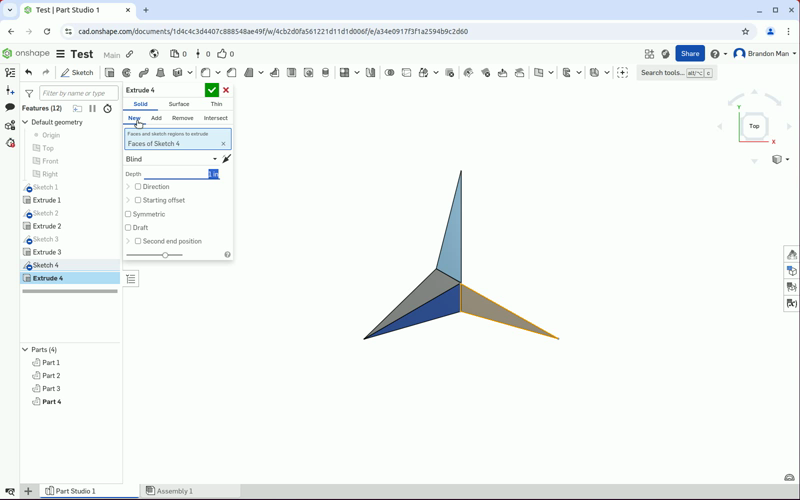
text(3.37)
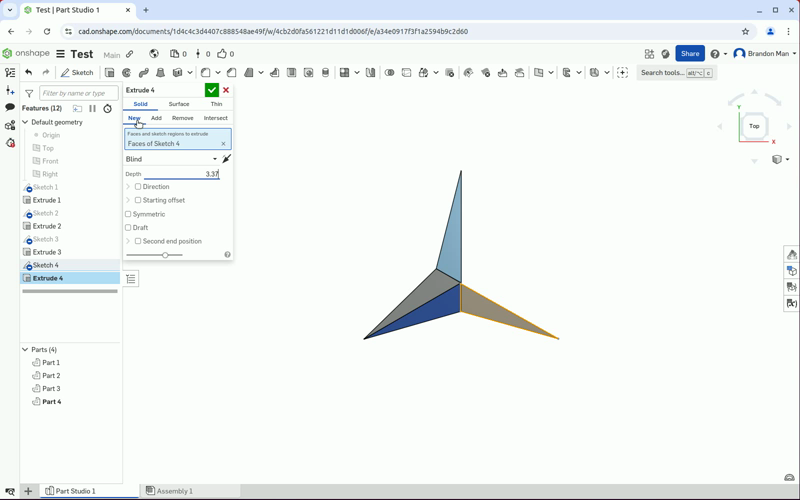
key(enter)
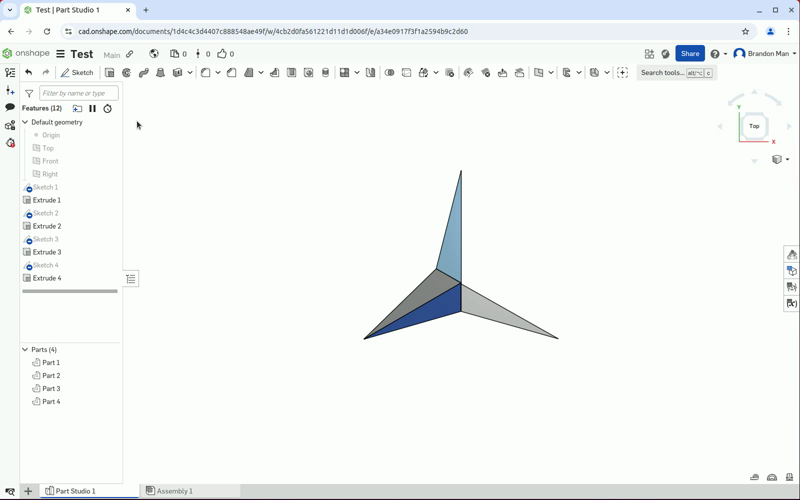
key(shift+h)
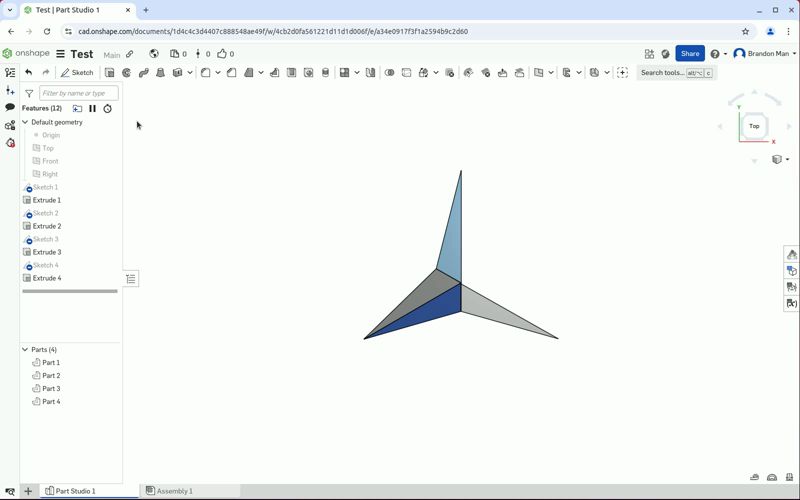
key(shift+h)
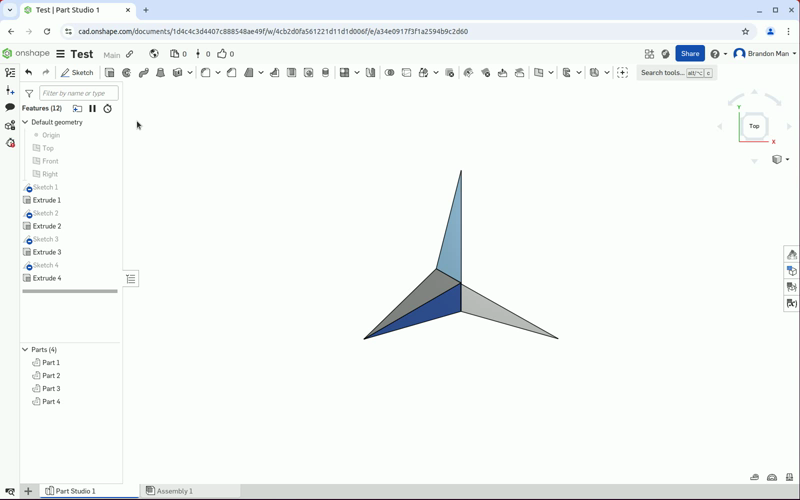
mouse_move(73, 189)
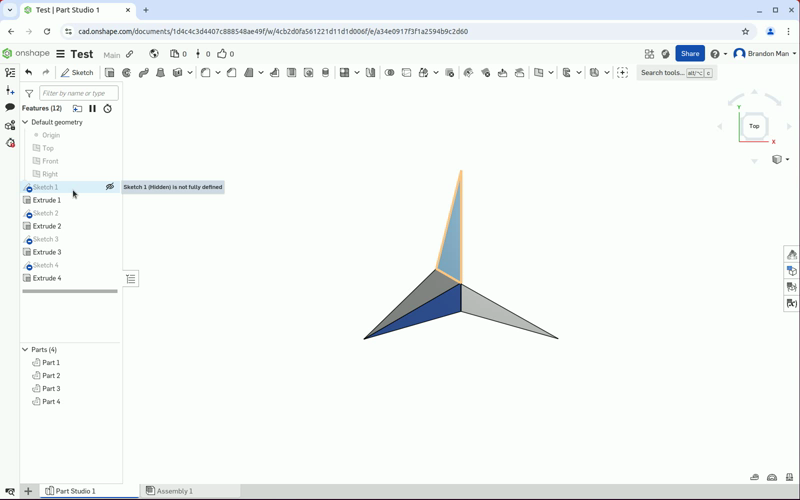
click(73, 189)
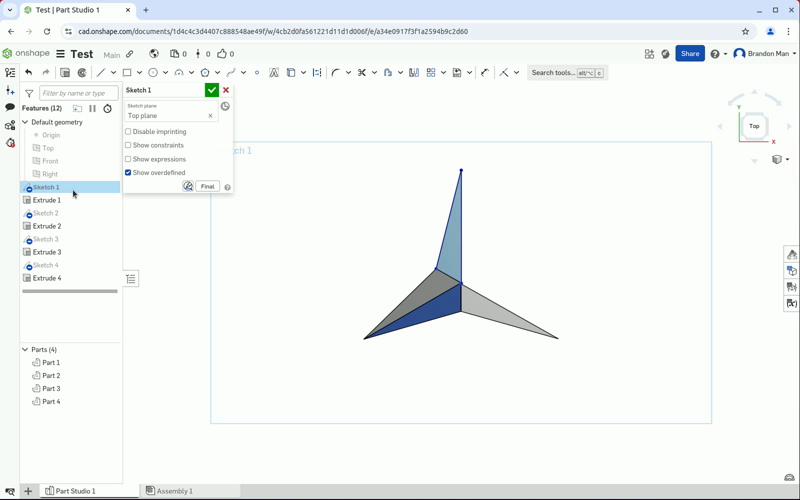
mouse_move(229, 92)
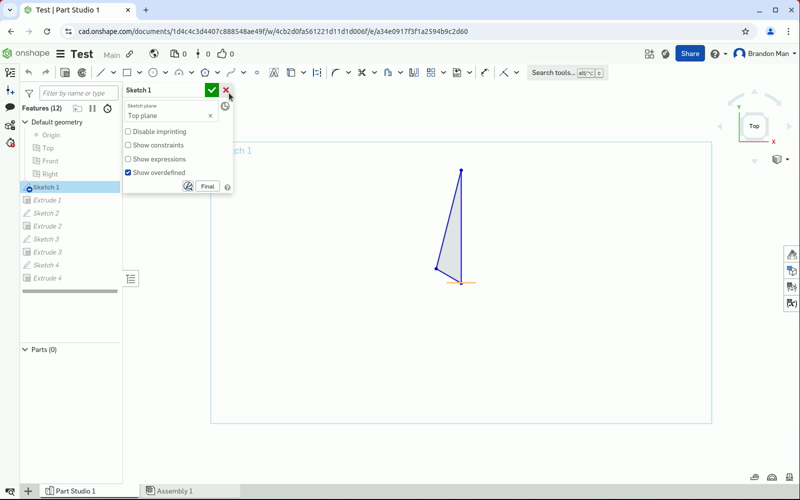
click(229, 92)
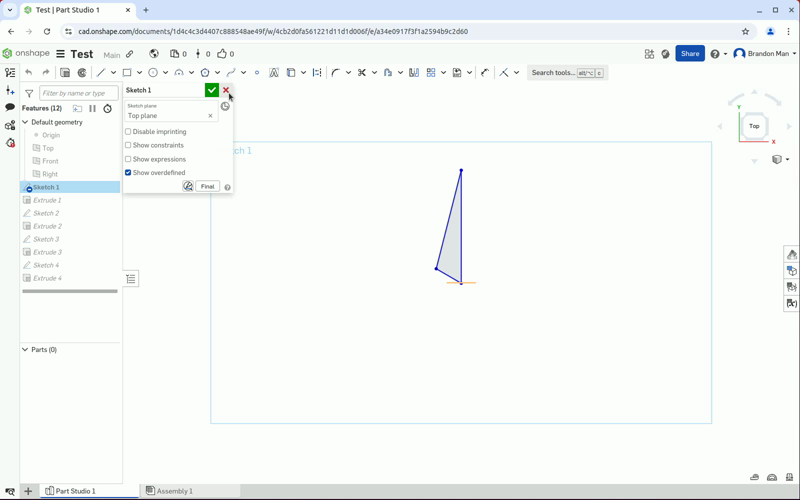
key(shift+s)
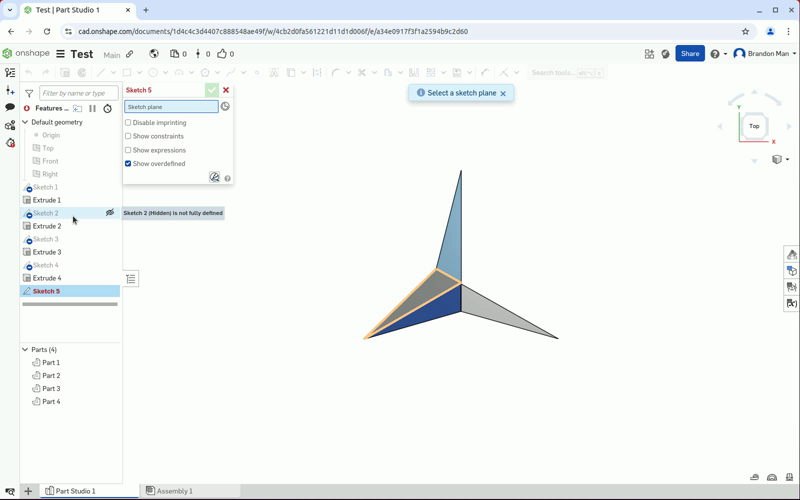
scroll(3)
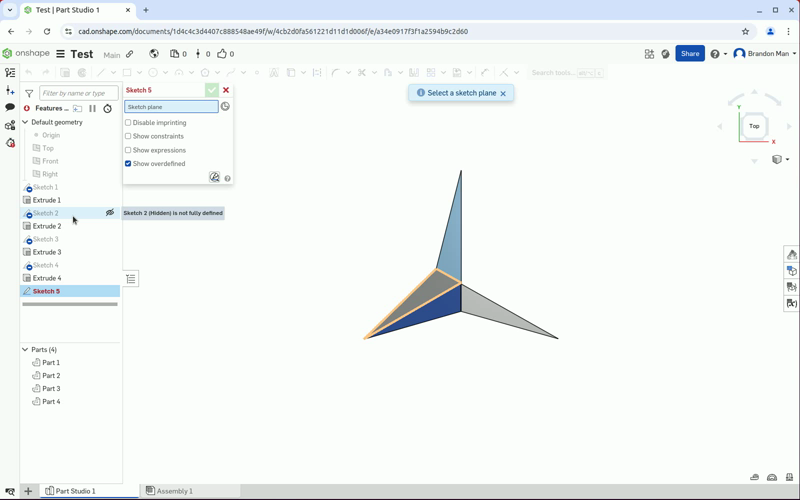
mouse_move(73, 150)
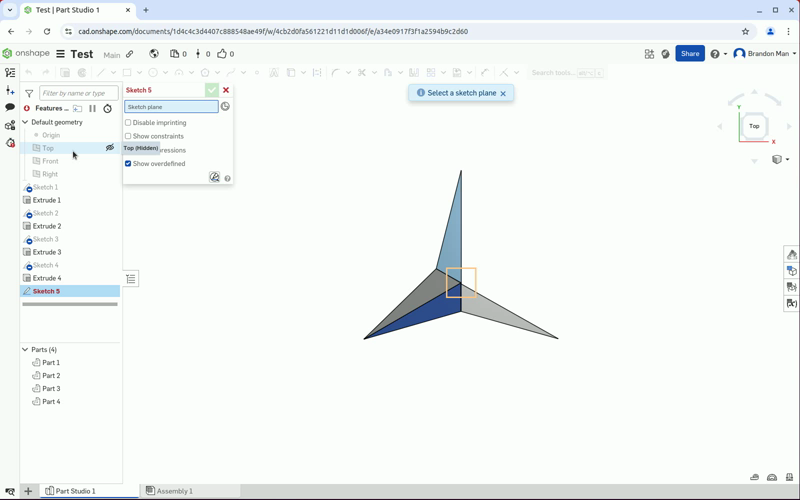
click(73, 150)
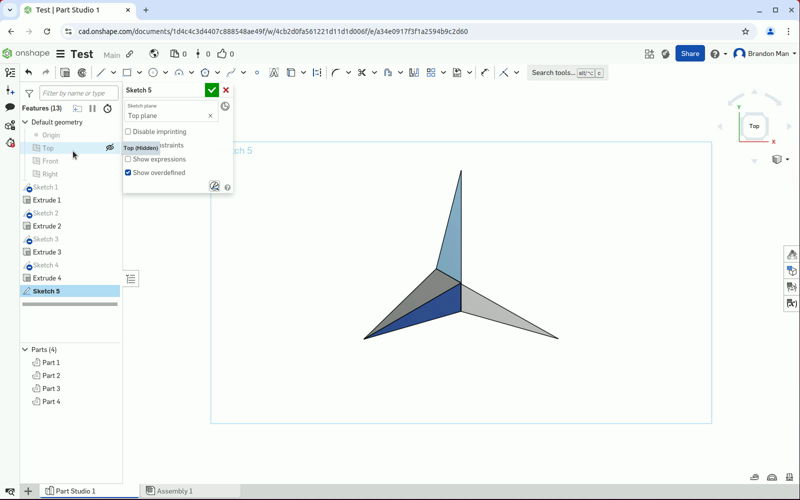
mouse_move(73, 352)
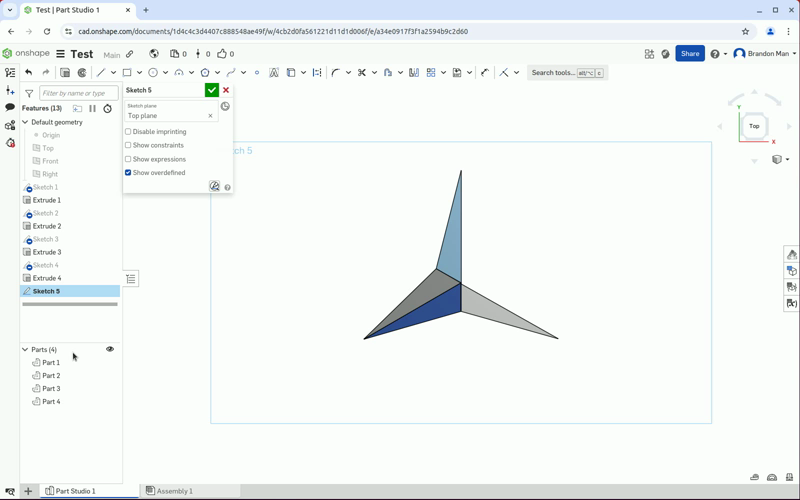
key(y)
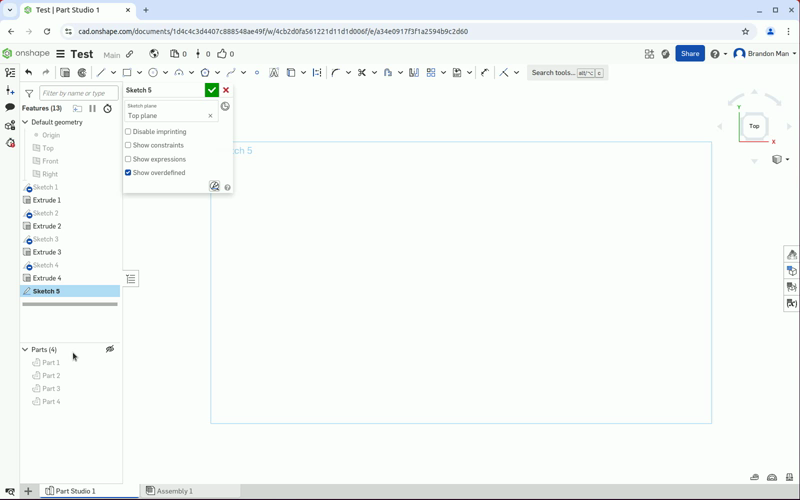
key(l)
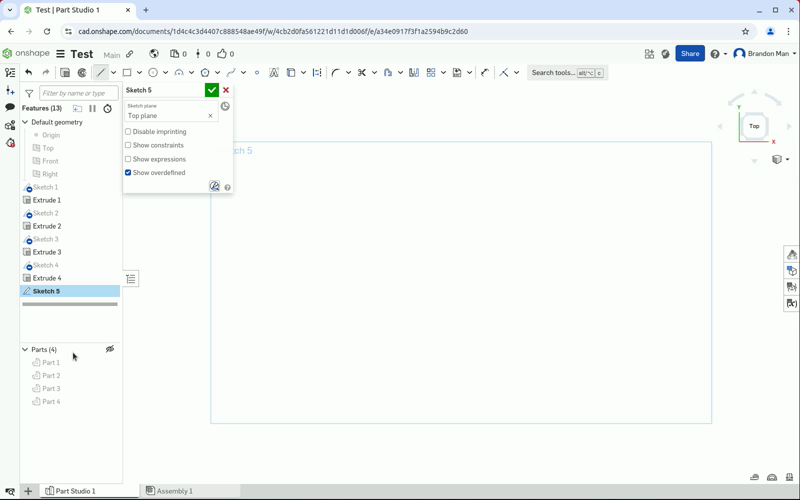
key_down(shift)
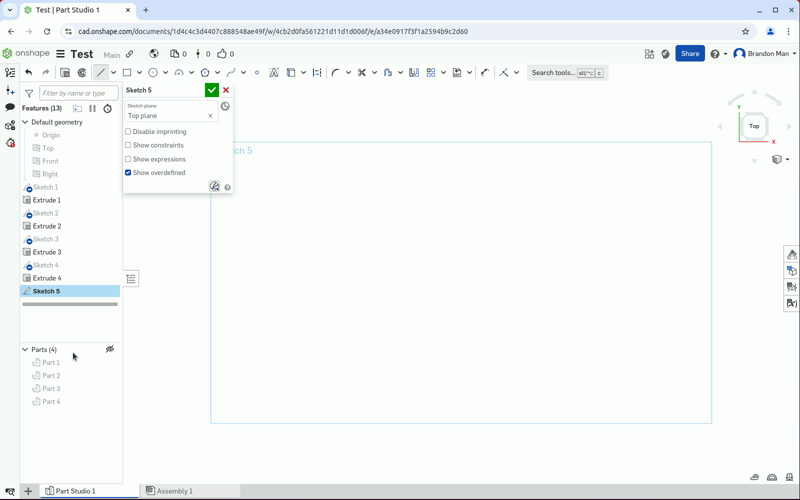
mouse_move(460, 282)
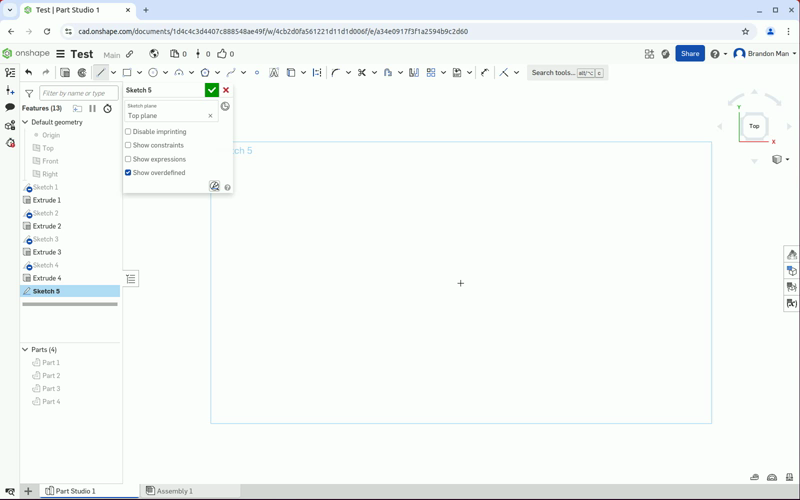
click(460, 282)
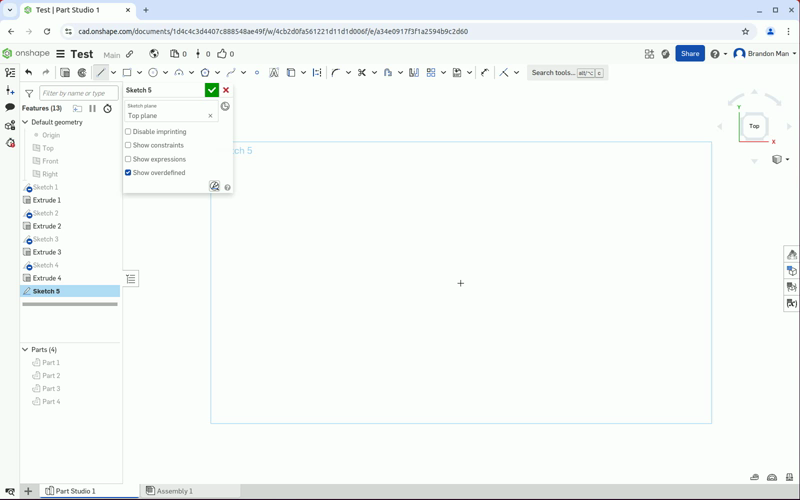
key_up(shift)
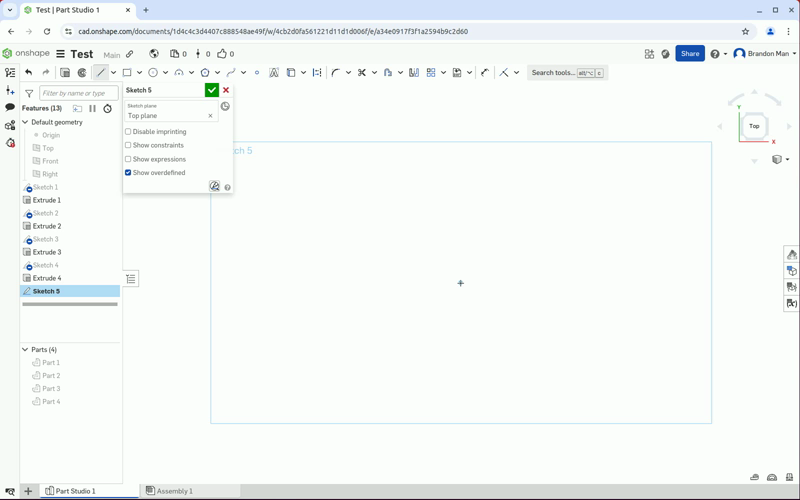
key_down(shift)
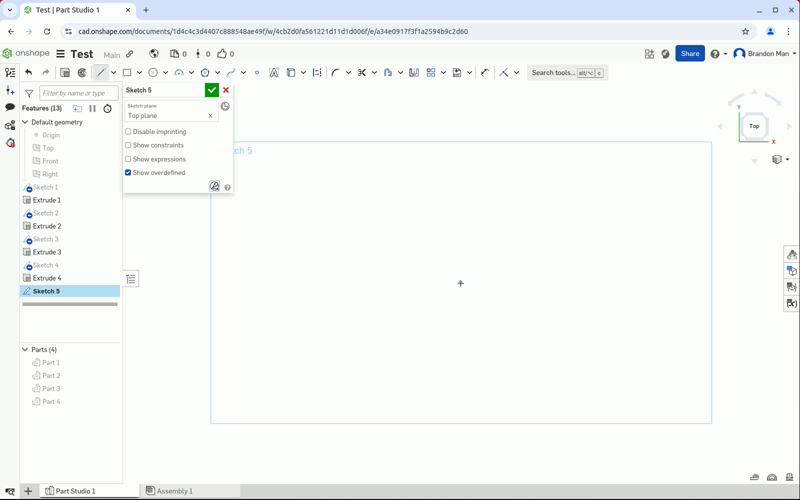
mouse_move(490, 282)
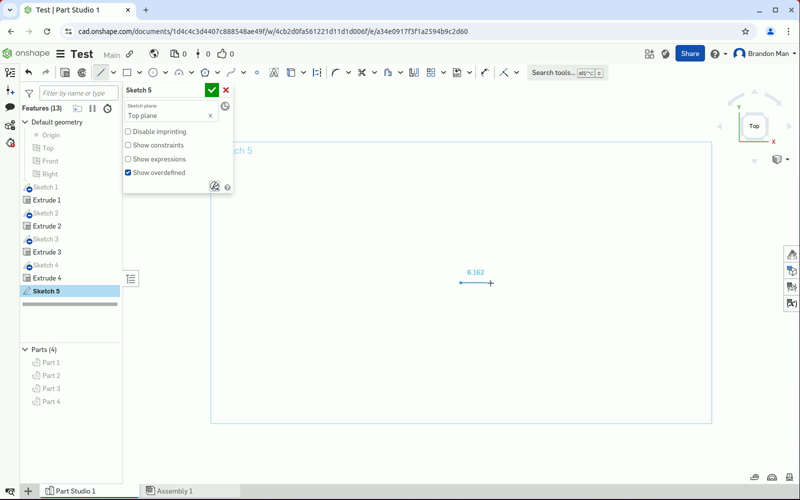
mouse_move(485, 268)
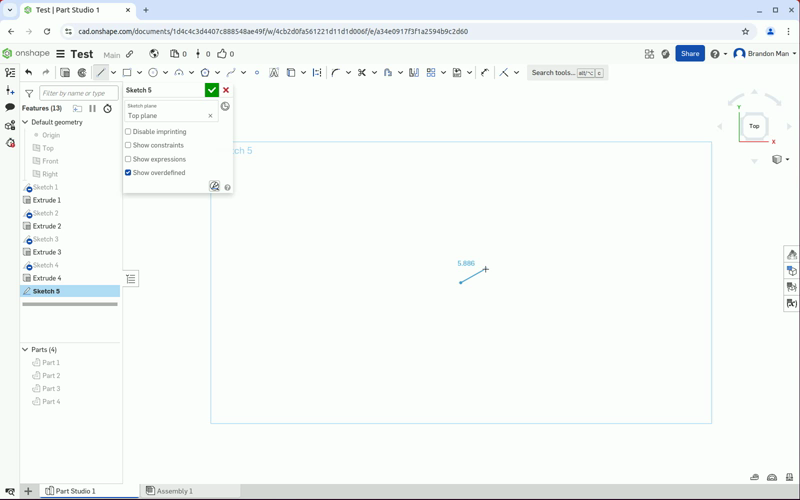
click(485, 268)
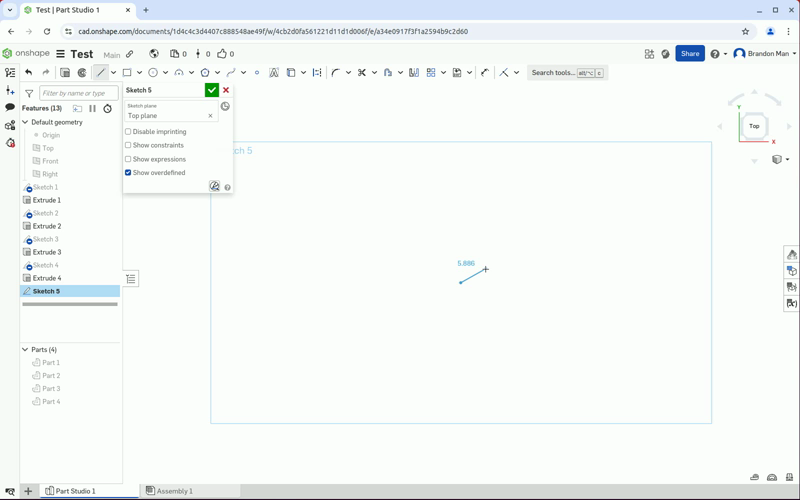
key_up(shift)
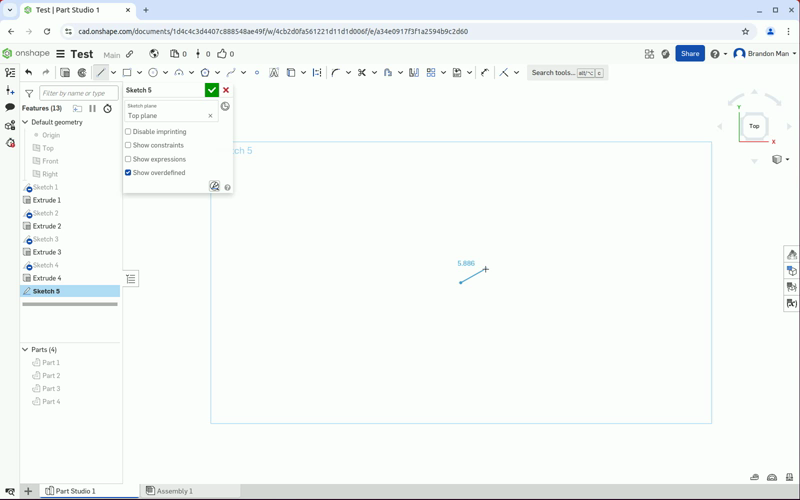
key_down(shift)
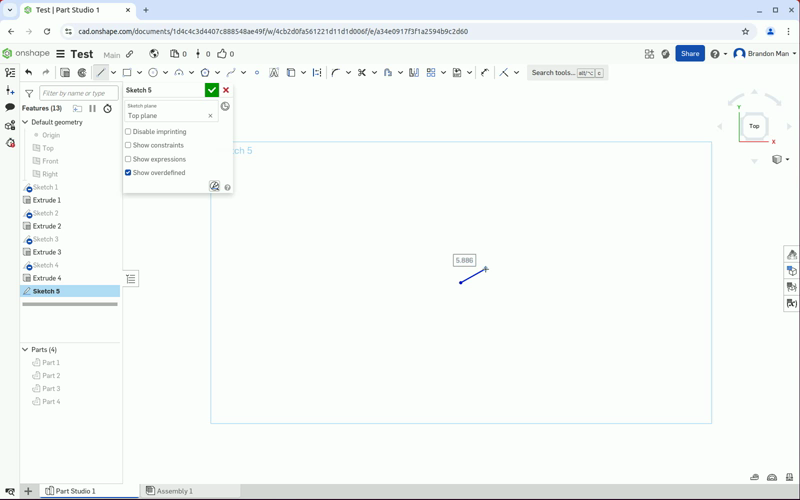
mouse_move(460, 170)
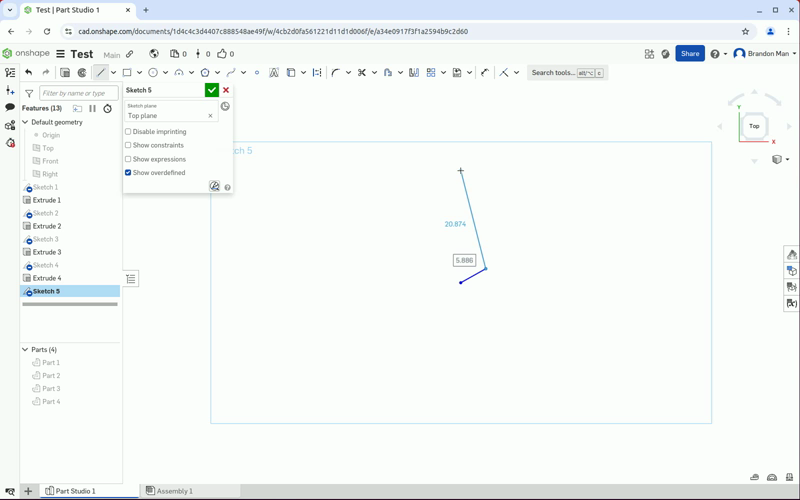
click(460, 170)
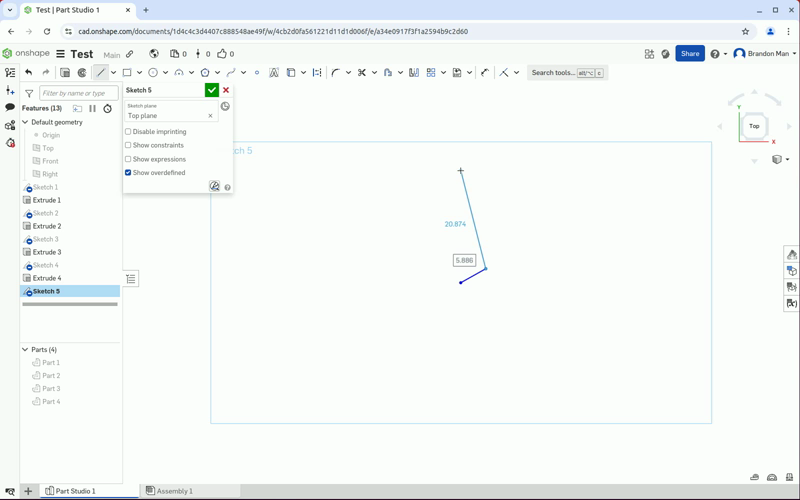
key_up(shift)
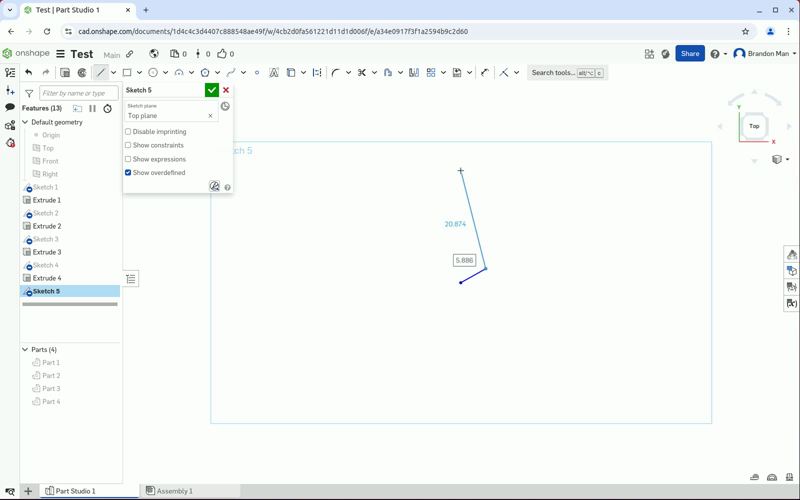
key_down(shift)
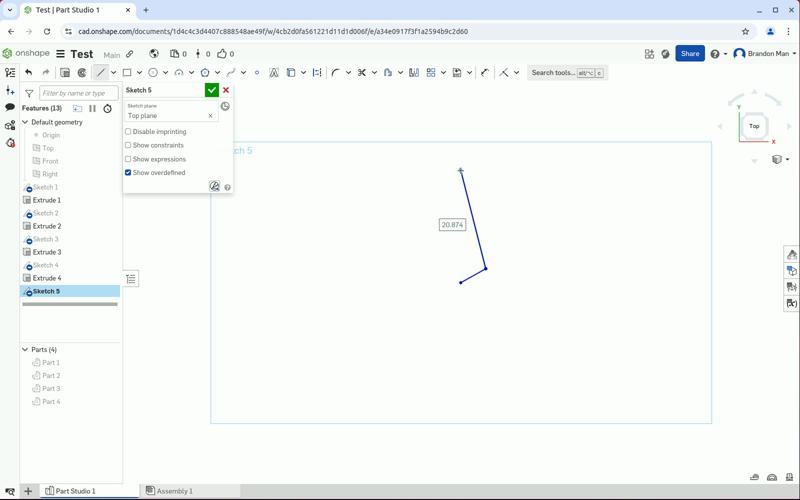
mouse_move(460, 282)
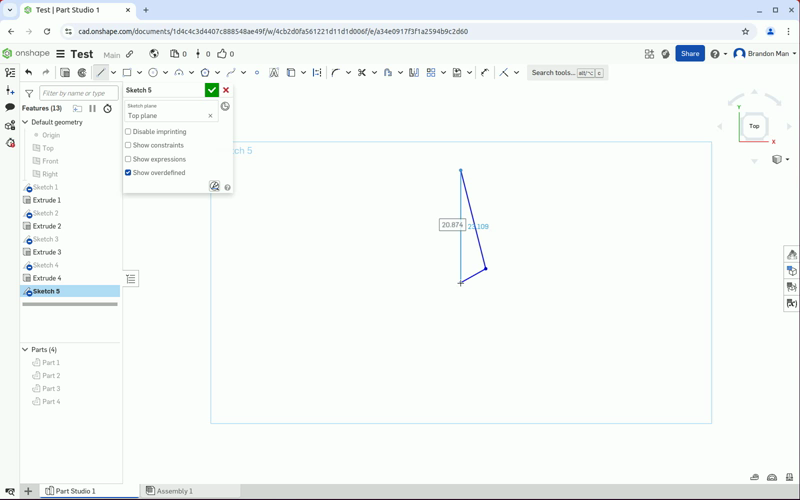
key_up(shift)
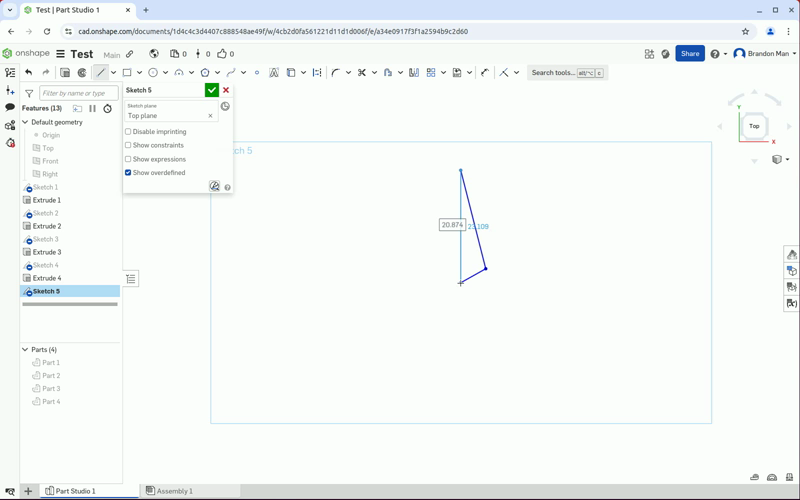
click(460, 282)
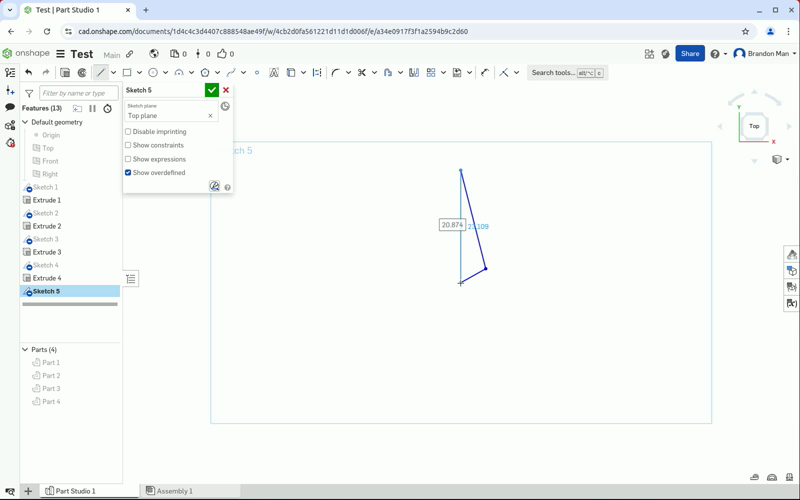
key(esc)
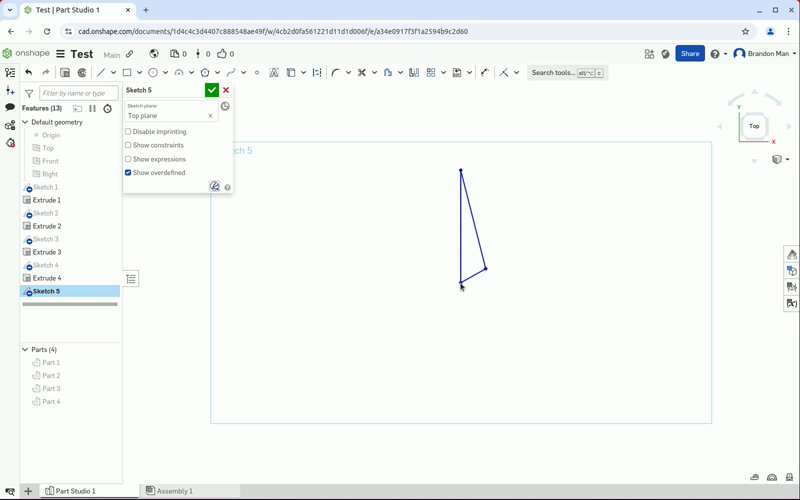
mouse_move(463, 267)
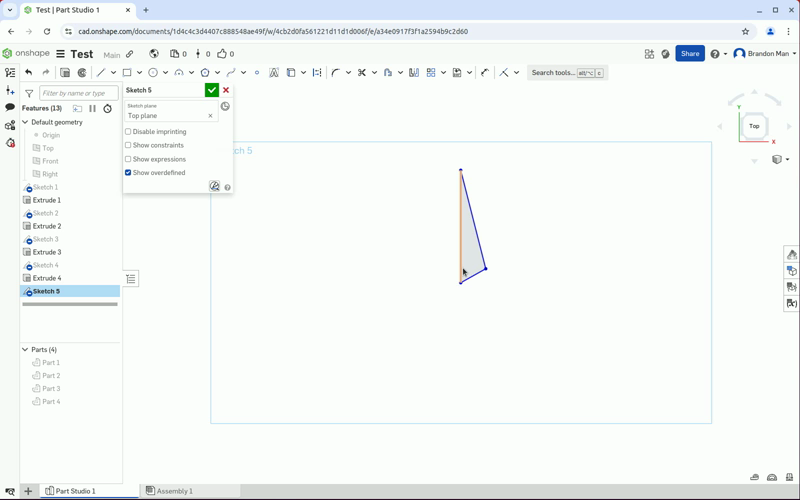
scroll(6)
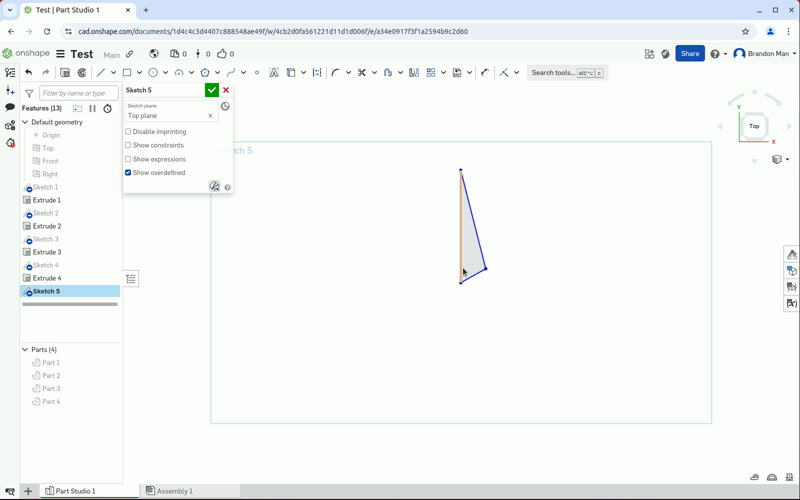
scroll(6)
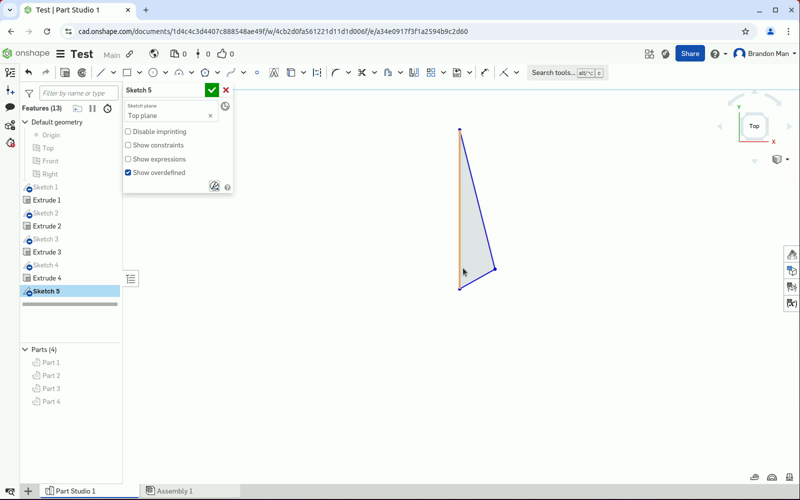
scroll(6)
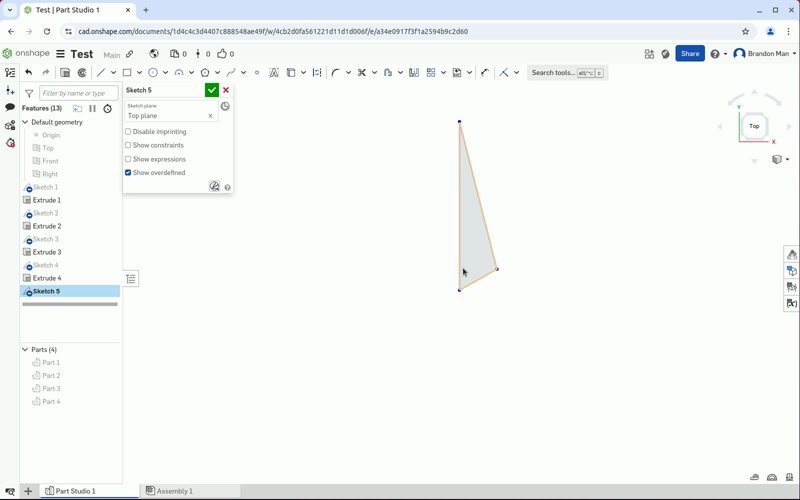
scroll(6)
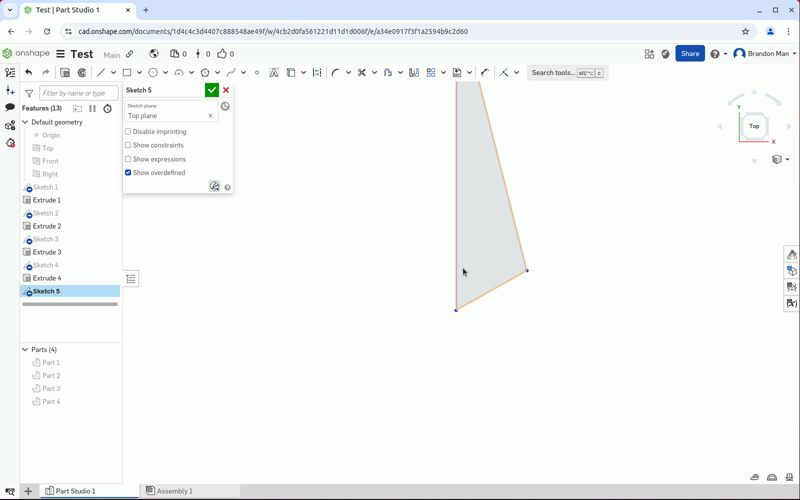
scroll(6)
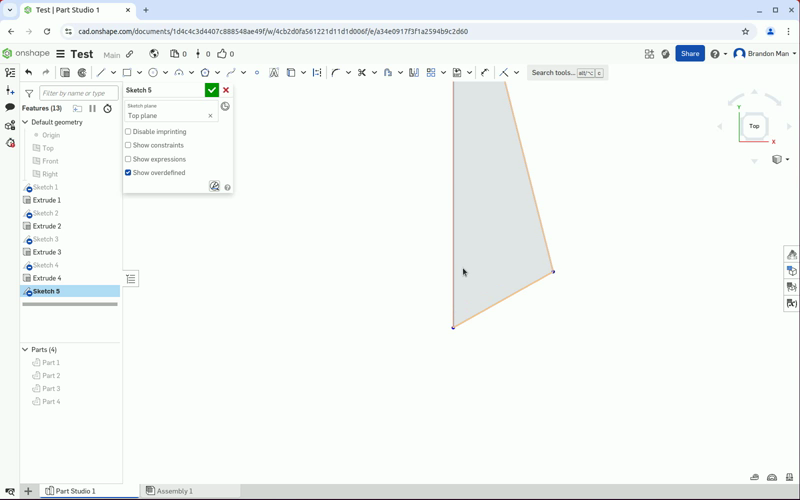
scroll(6)
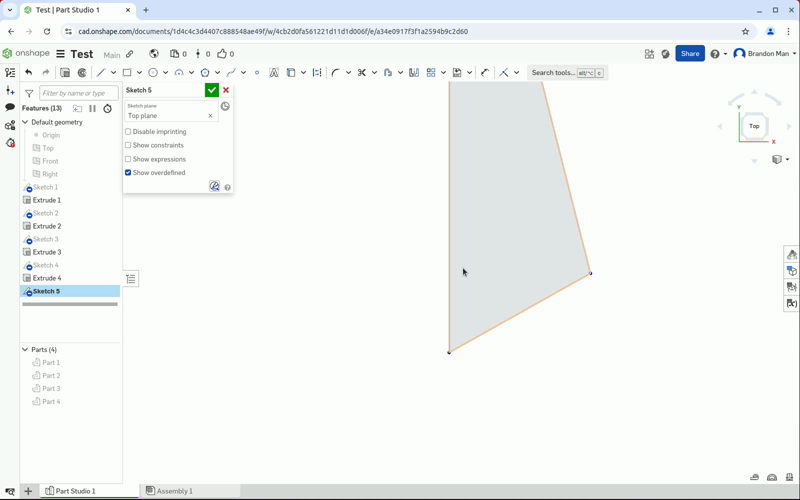
scroll(6)
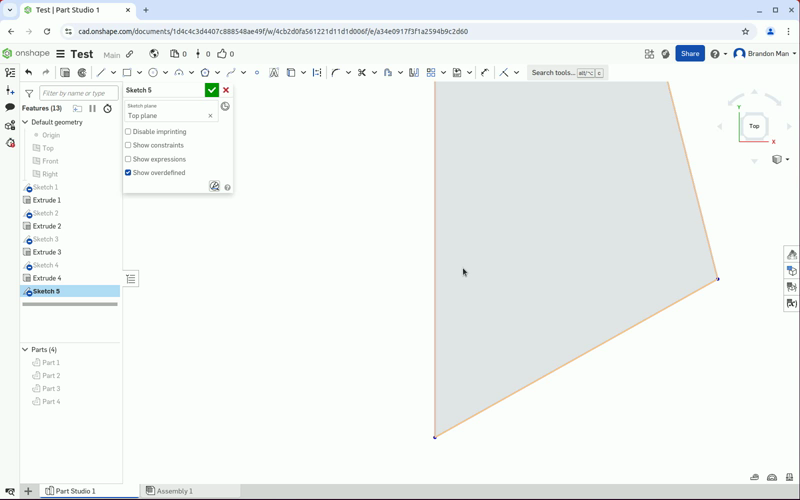
click(463, 267)
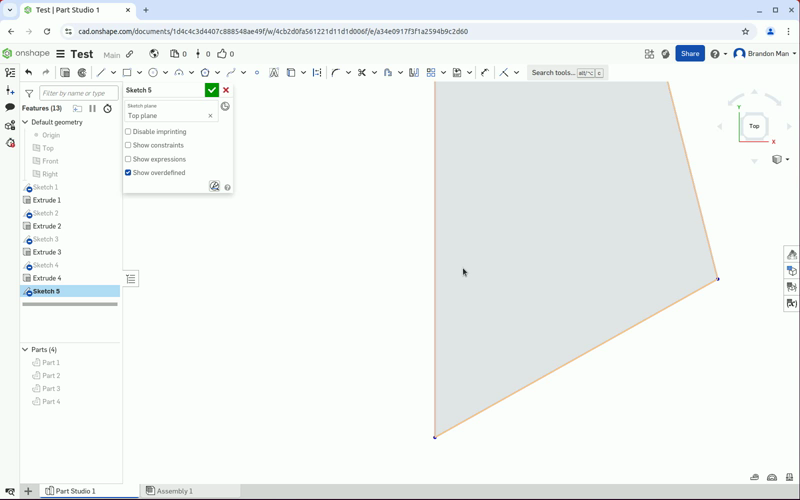
scroll(-6)
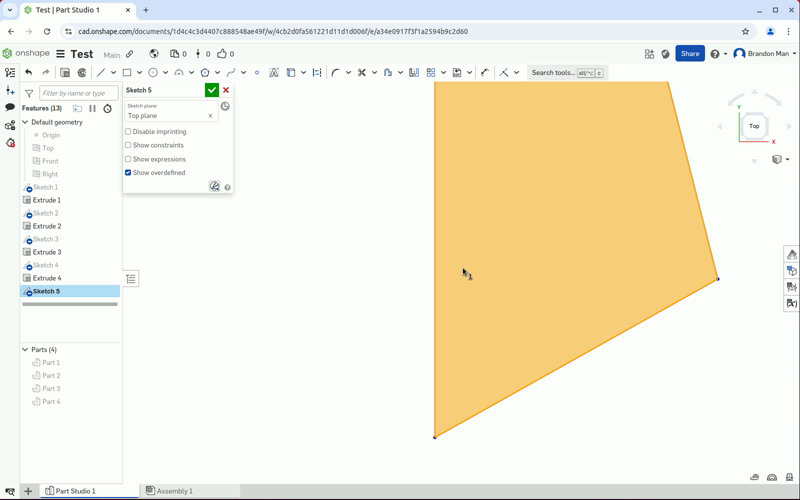
scroll(-6)
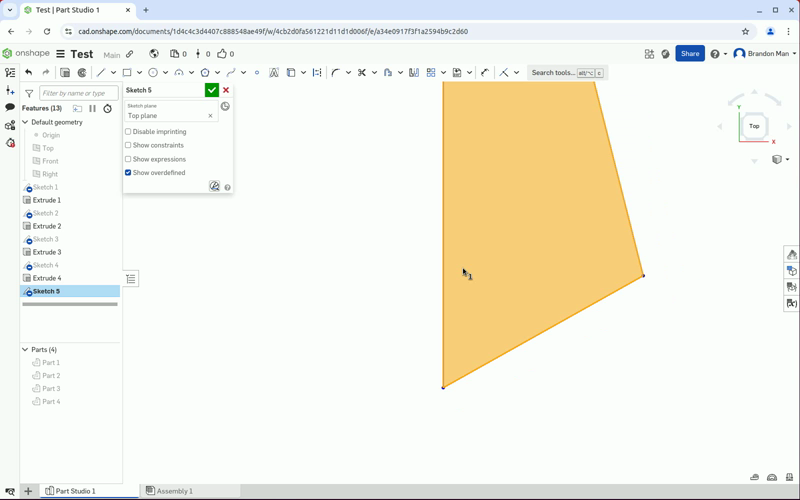
scroll(-6)
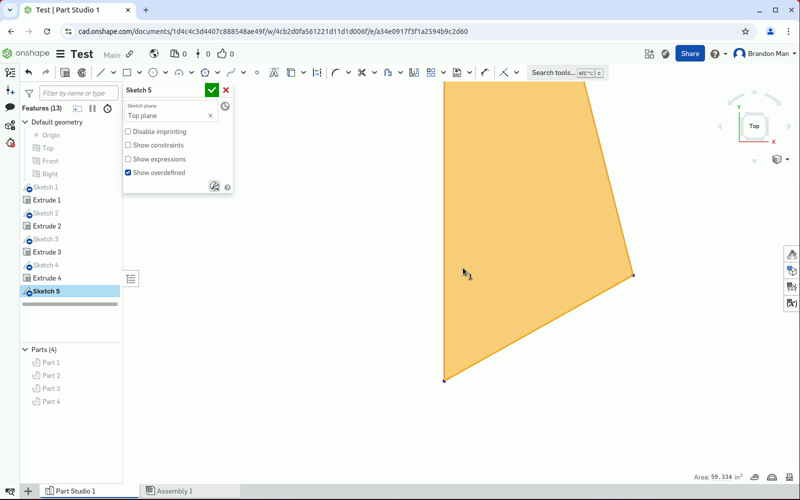
scroll(-6)
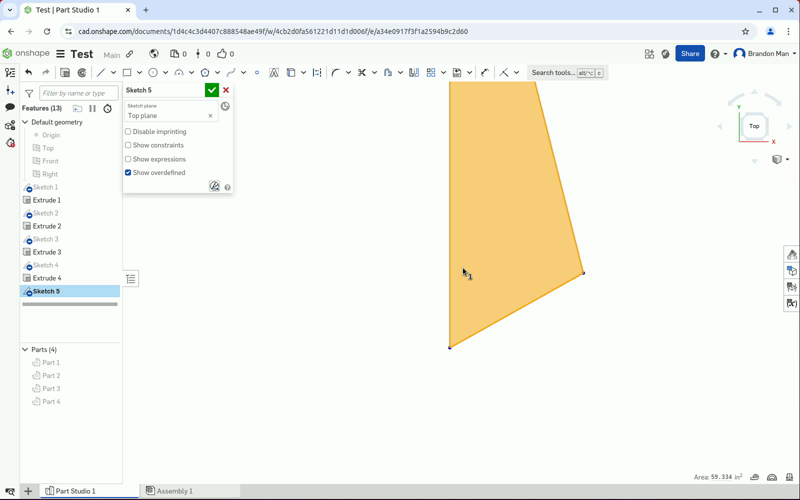
scroll(-6)
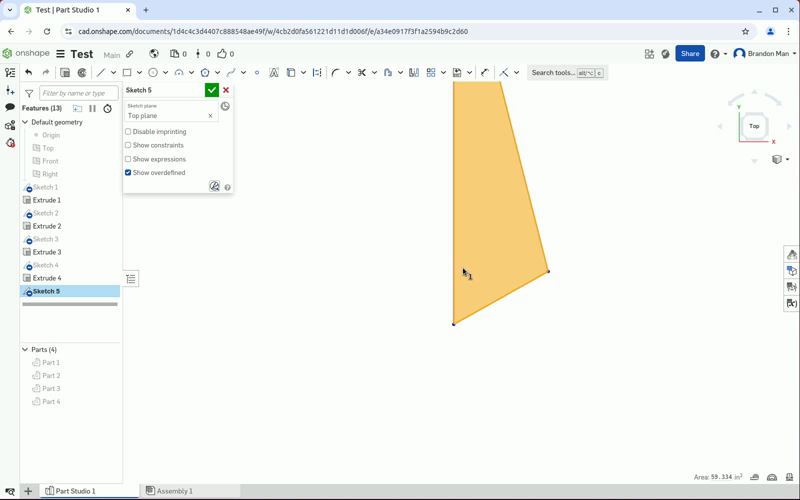
scroll(-6)
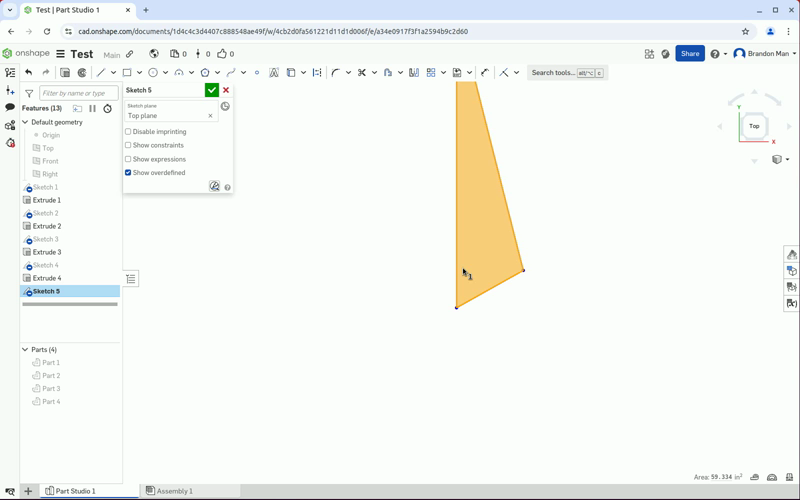
scroll(-6)
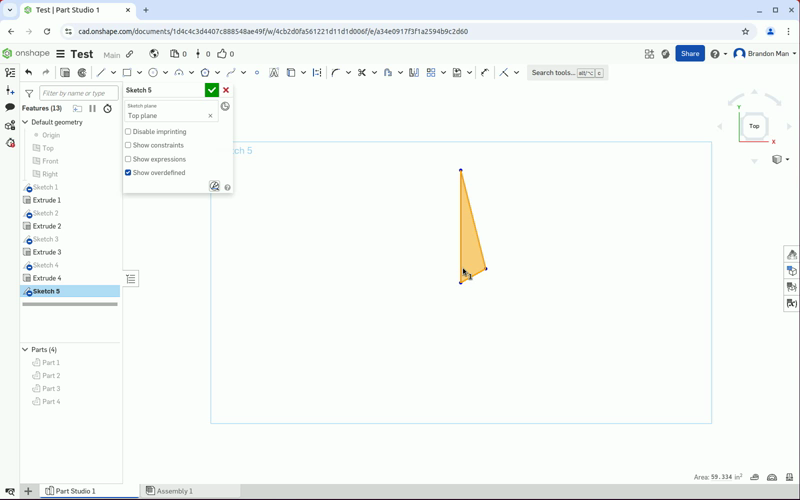
mouse_move(73, 352)
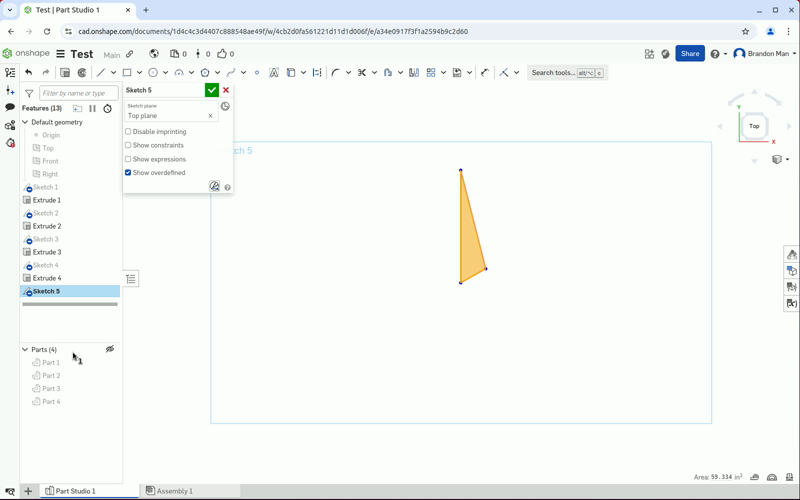
key(shift+y)
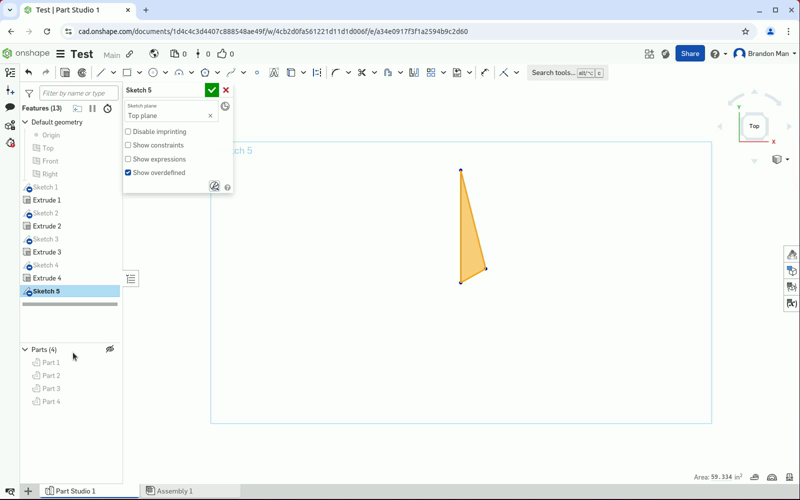
key(shift+e)
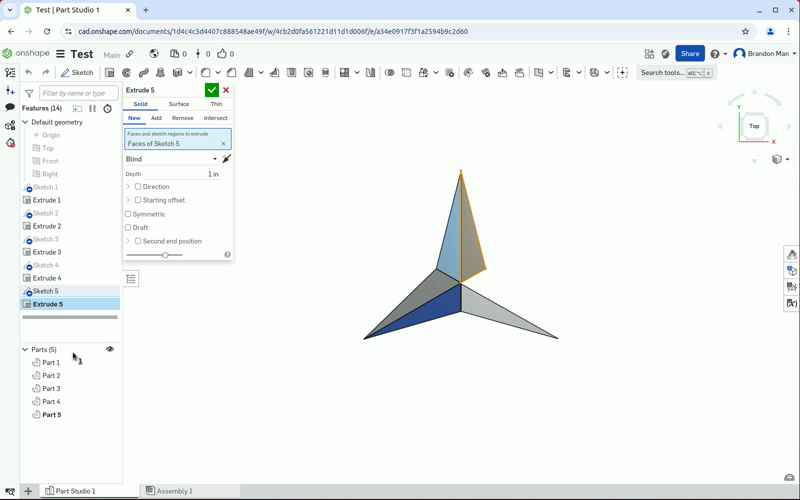
mouse_move(143, 106)
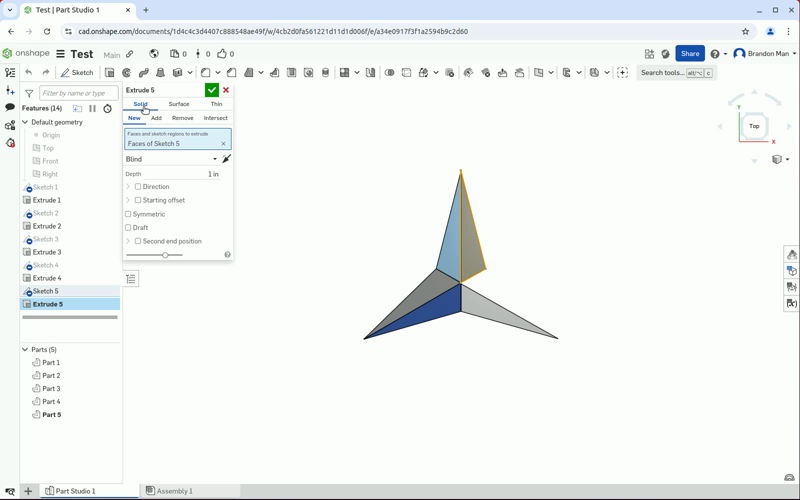
click(143, 106)
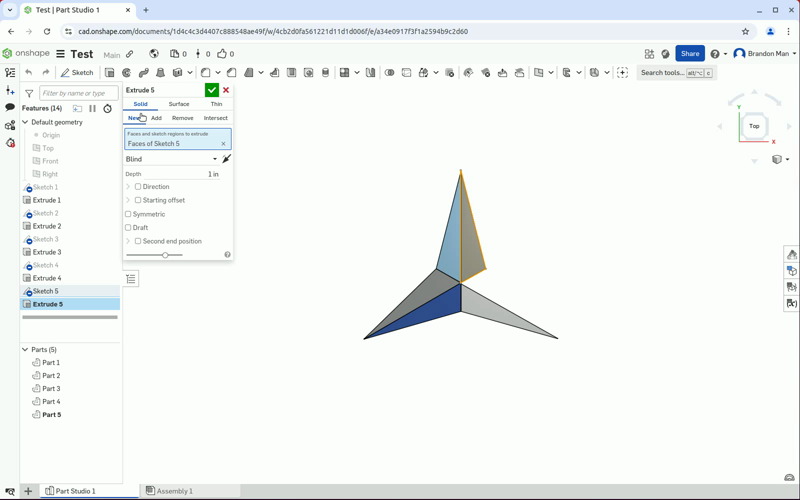
mouse_move(137, 120)
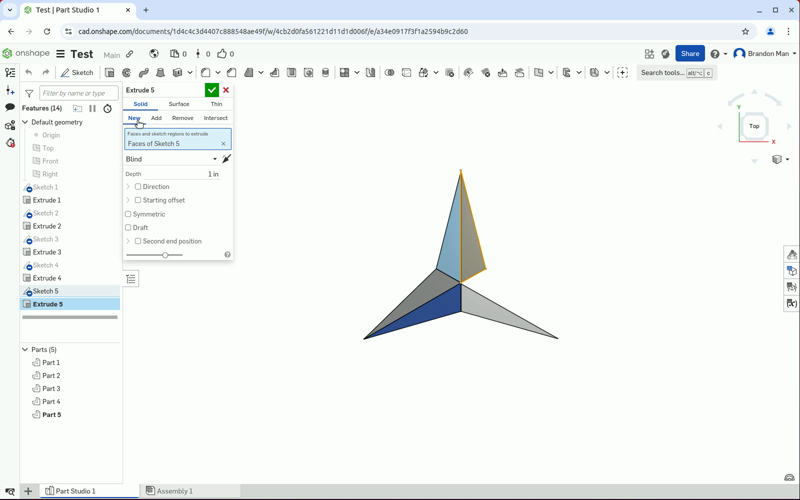
click(137, 120)
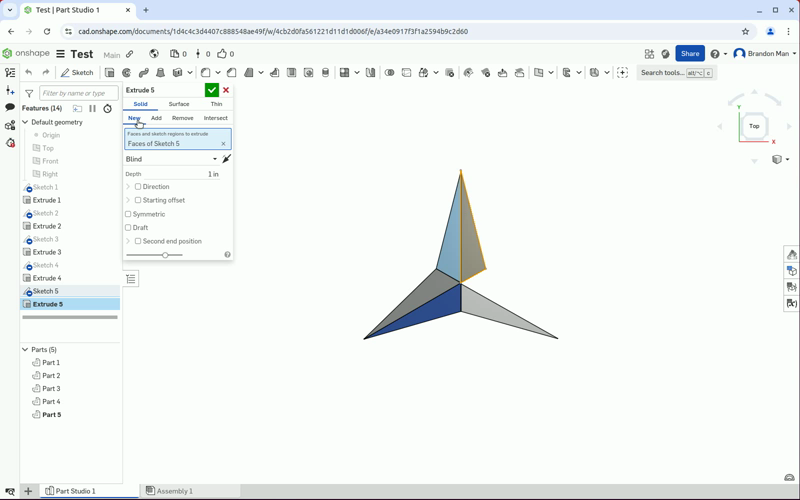
key(tab, 4)
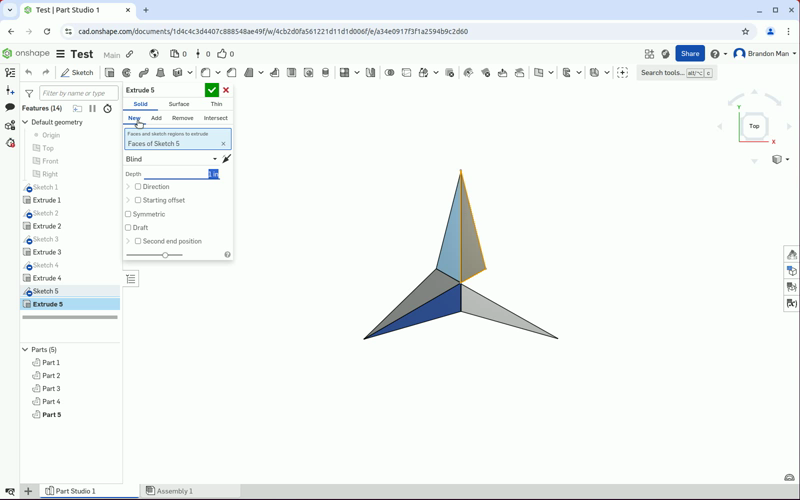
text(3.37)
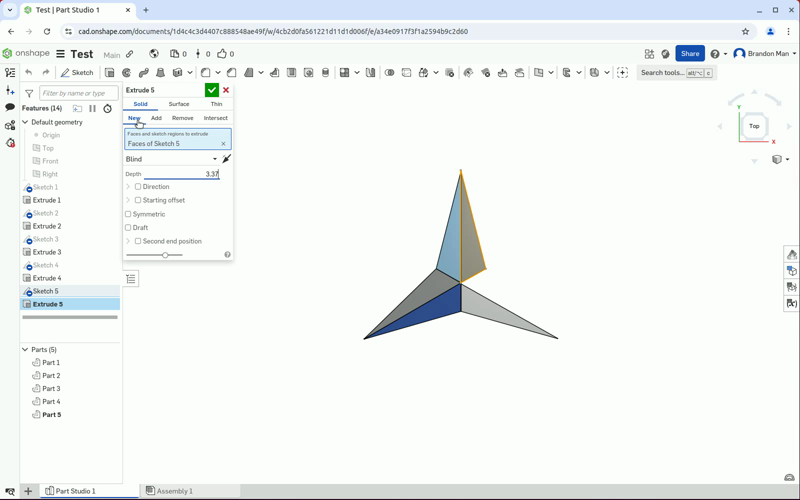
key(enter)
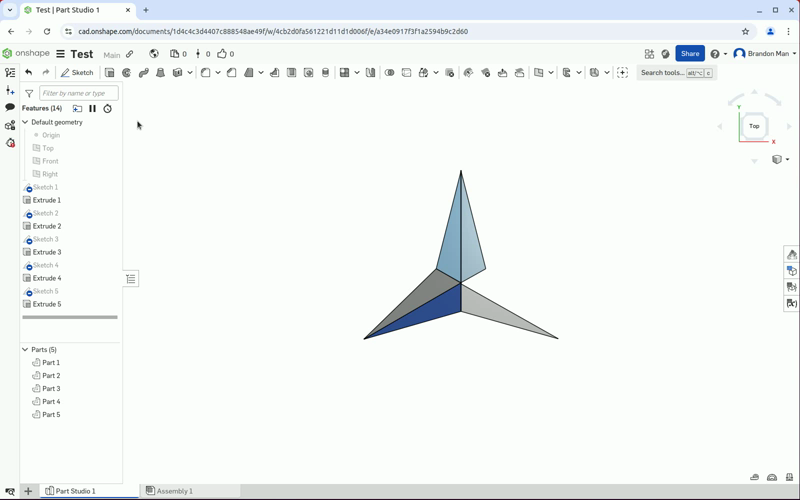
key(shift+h)
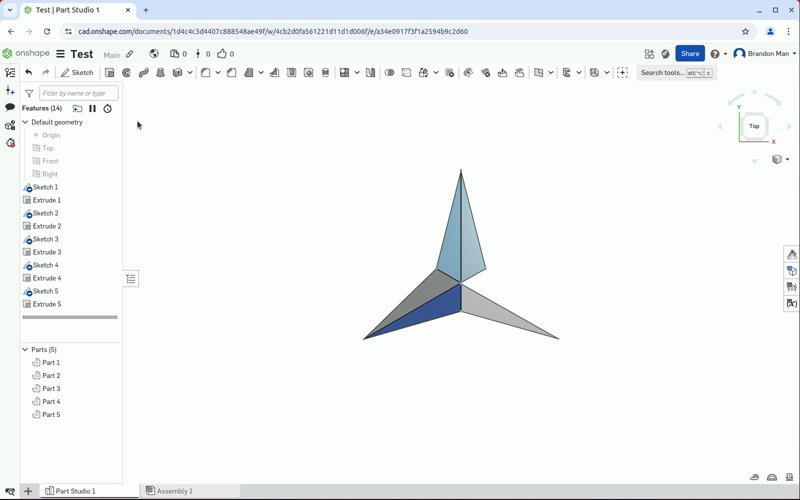
key(shift+h)
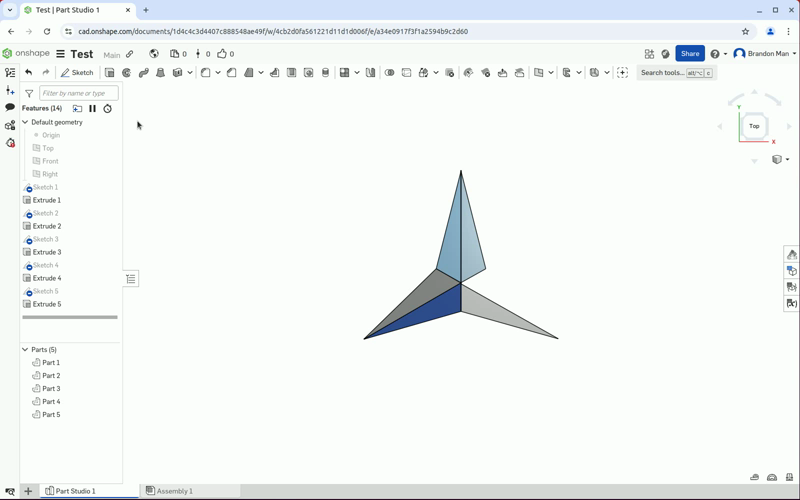
mouse_move(73, 189)
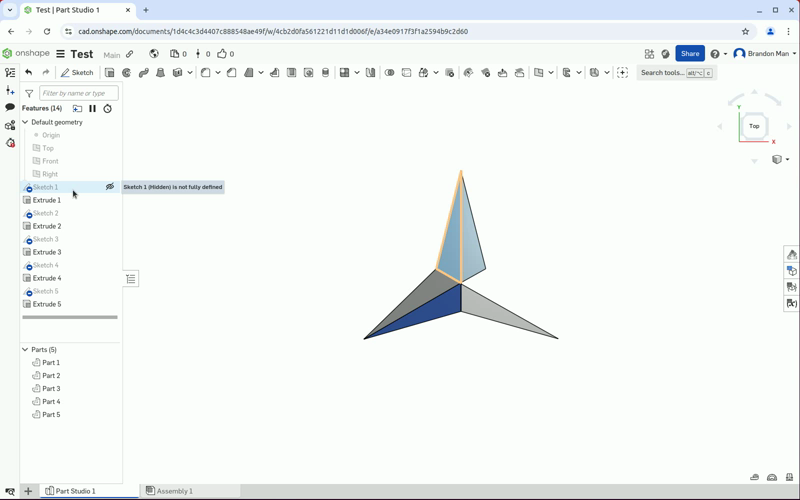
click(73, 189)
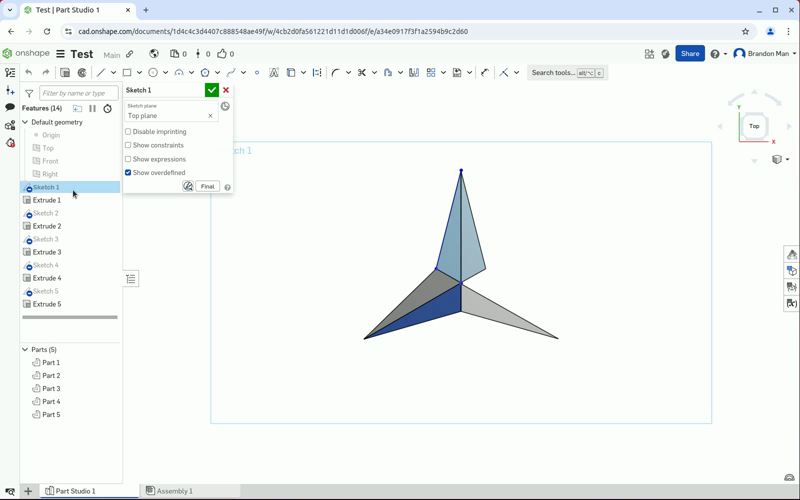
mouse_move(229, 92)
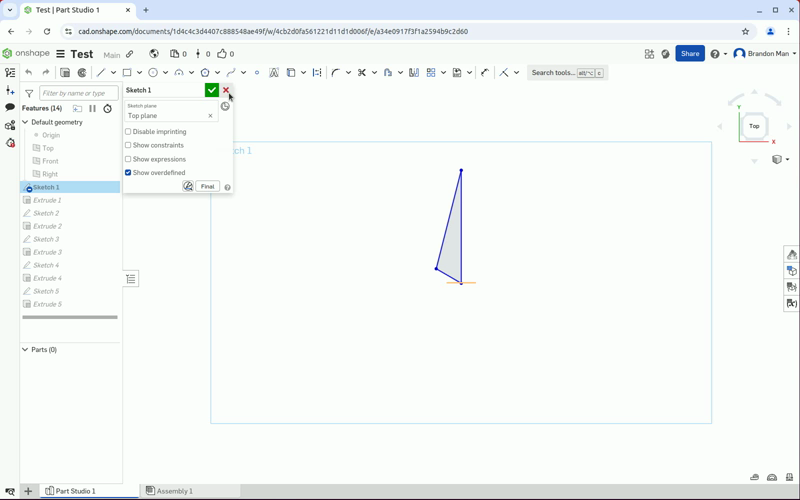
click(229, 92)
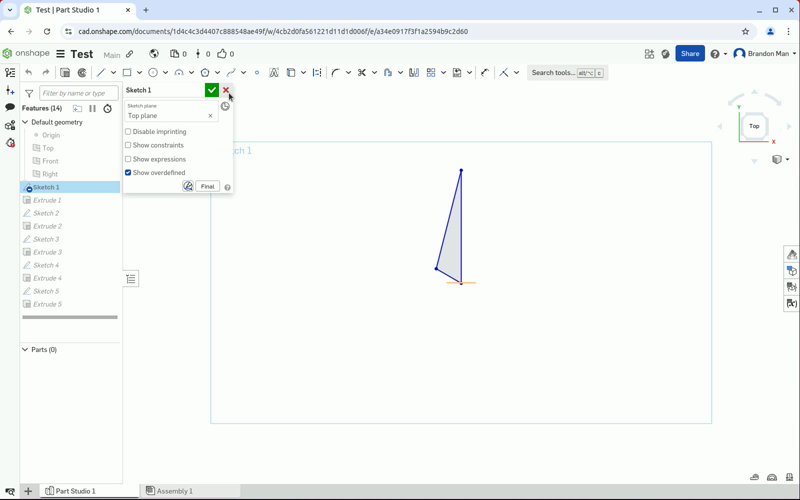
key(shift+s)
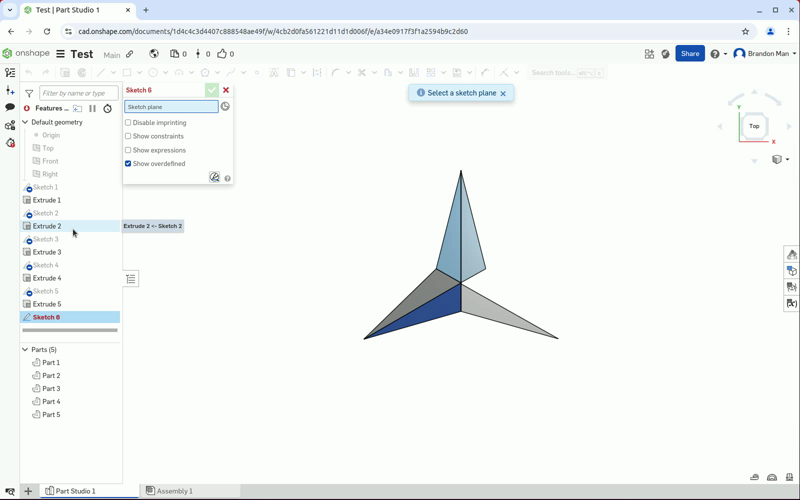
scroll(3)
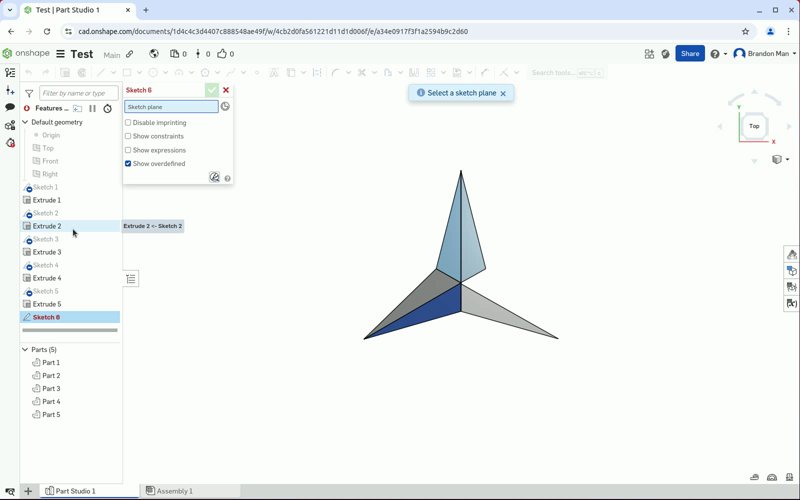
mouse_move(73, 150)
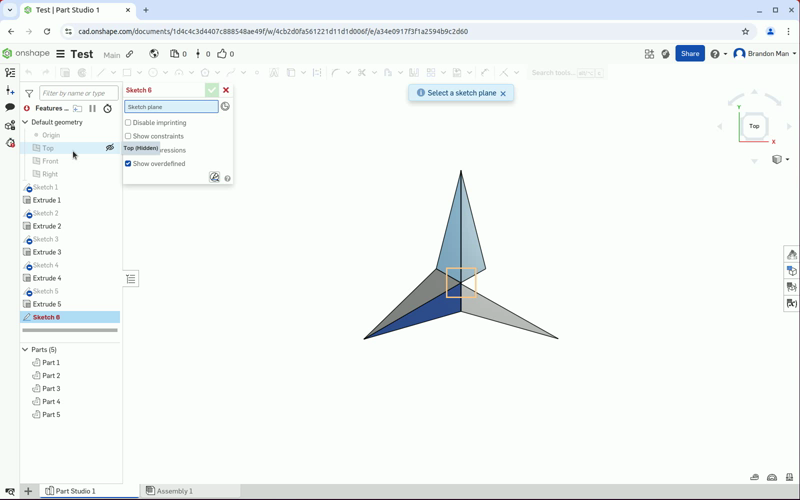
click(73, 150)
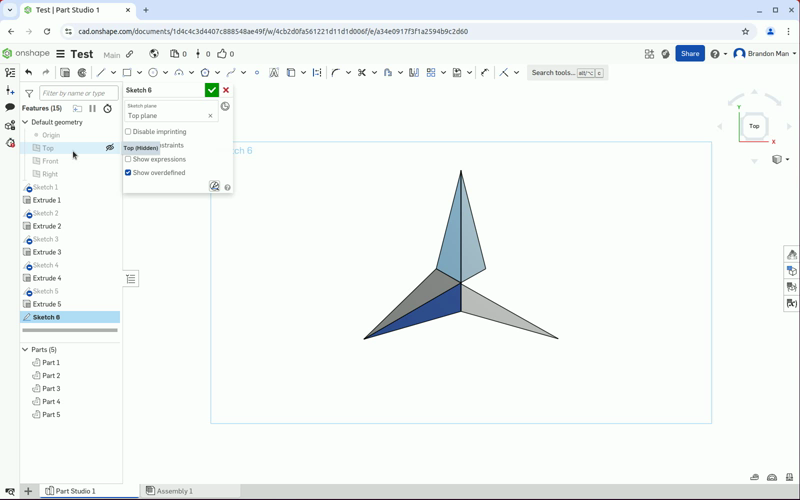
mouse_move(73, 352)
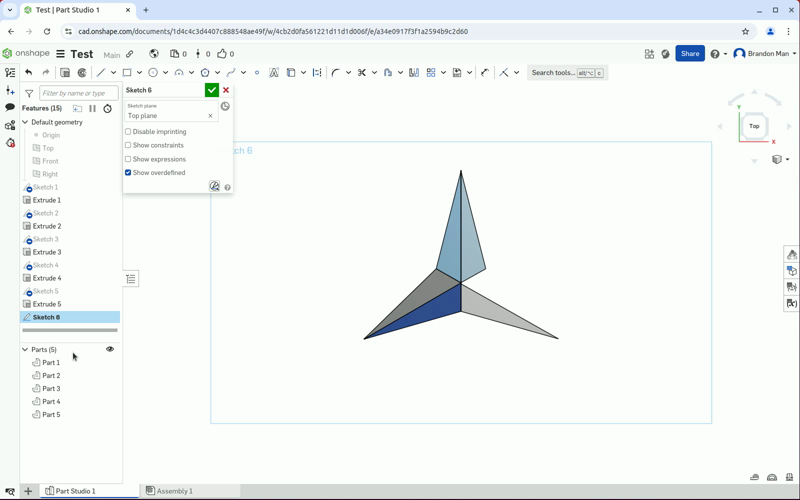
key(y)
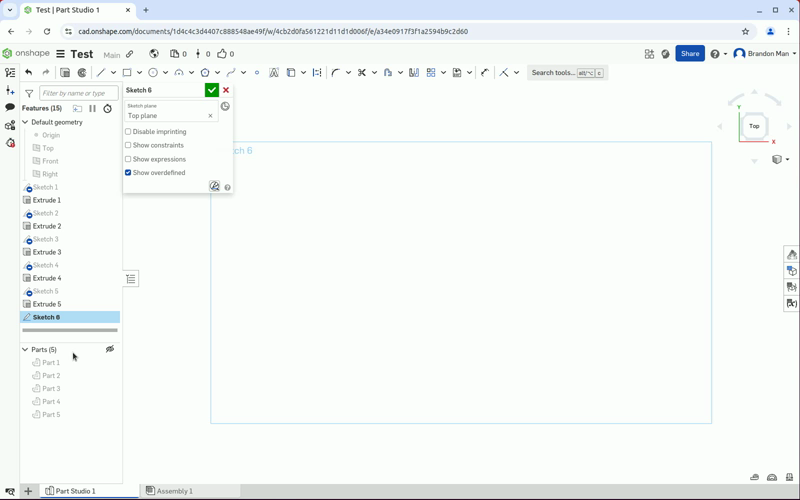
key(l)
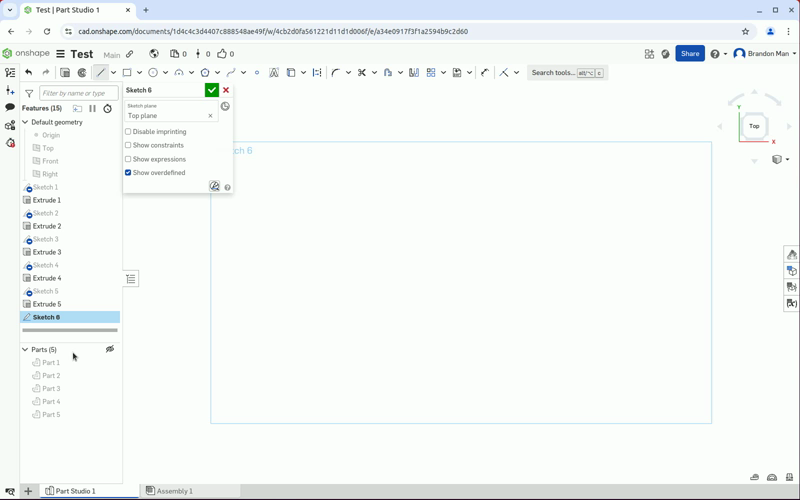
key_down(shift)
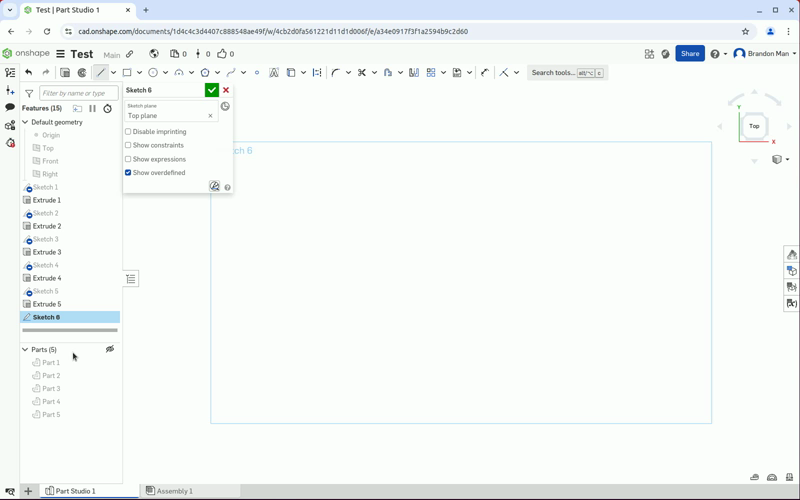
mouse_move(460, 282)
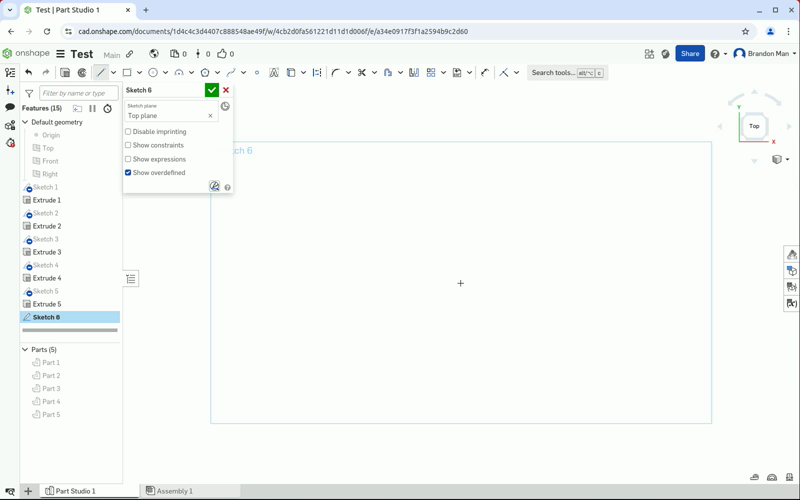
click(460, 282)
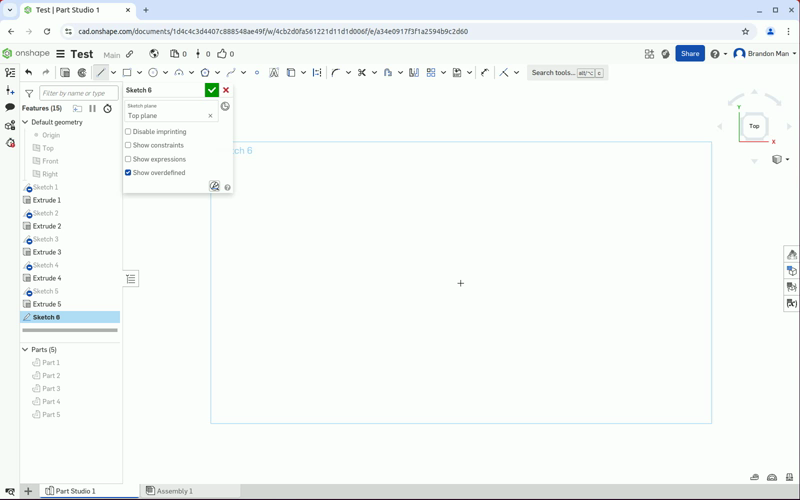
key_up(shift)
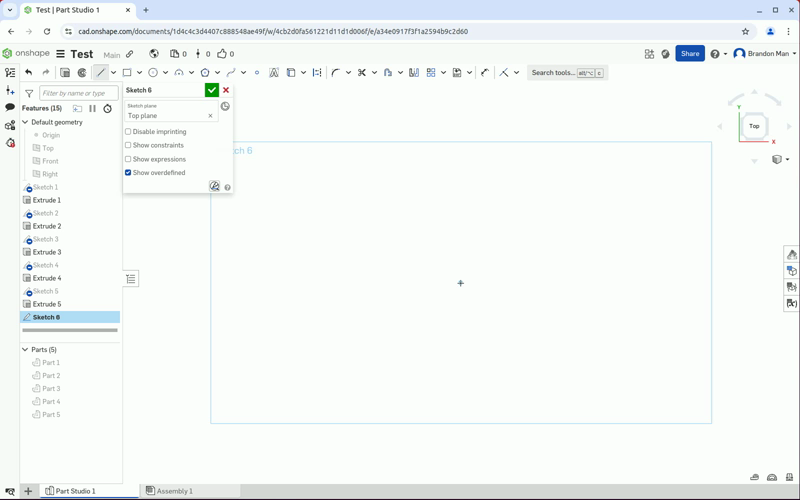
key_down(shift)
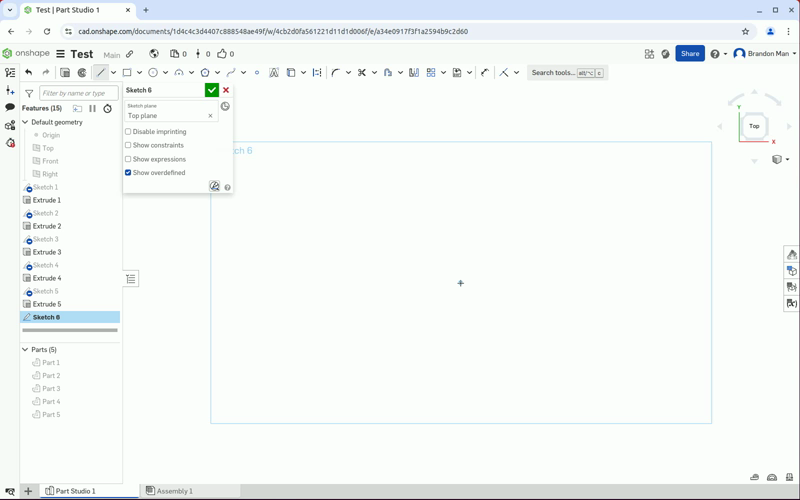
mouse_move(558, 339)
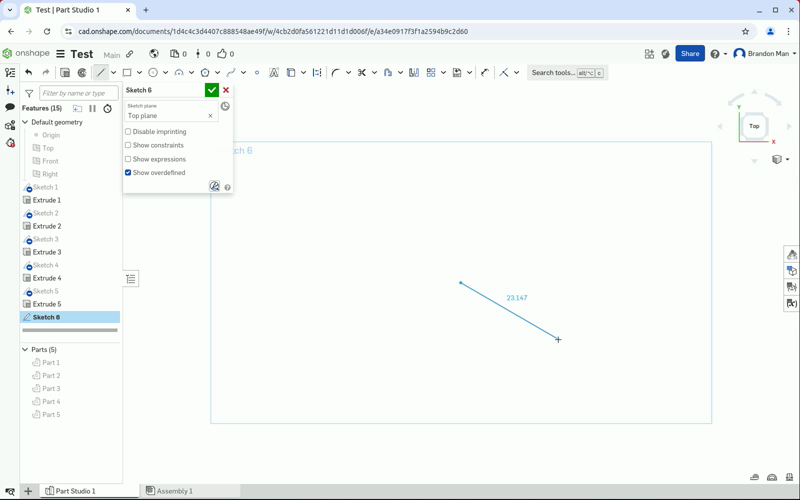
click(558, 339)
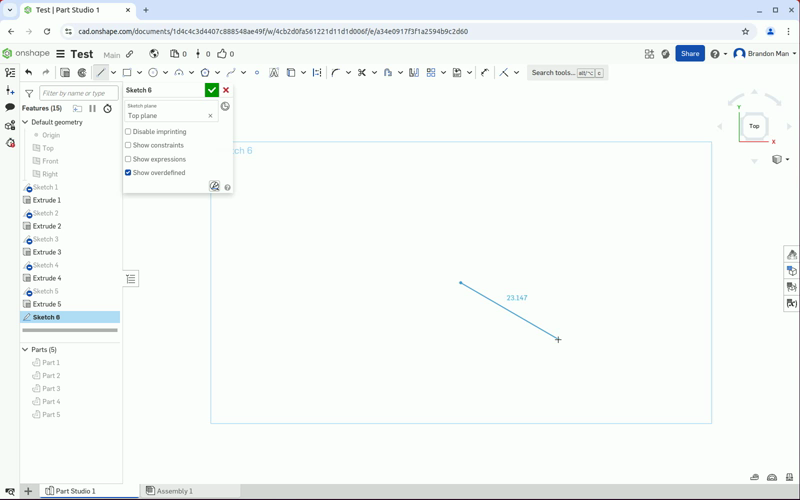
key_up(shift)
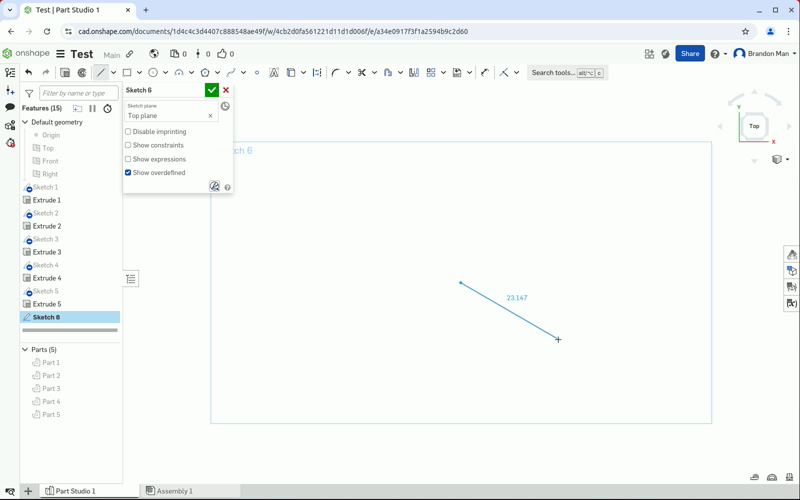
key_down(shift)
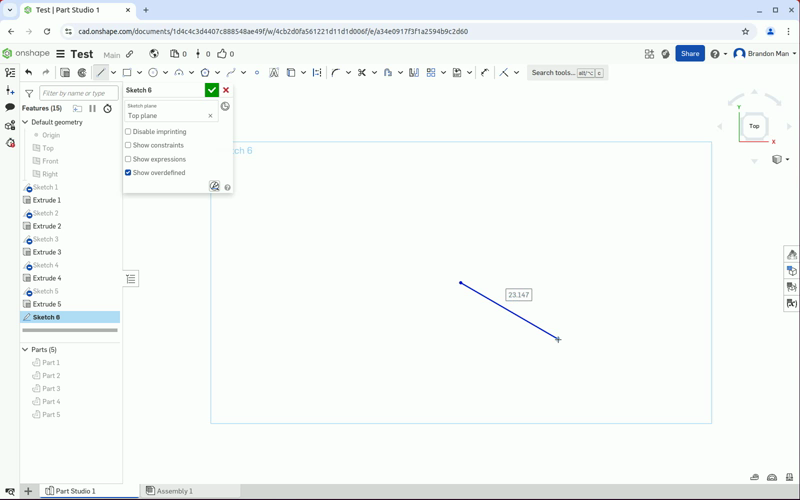
mouse_move(485, 268)
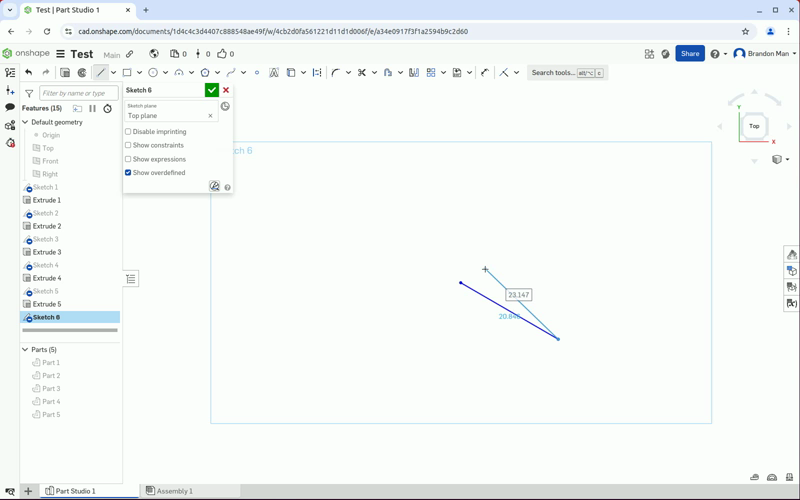
click(485, 268)
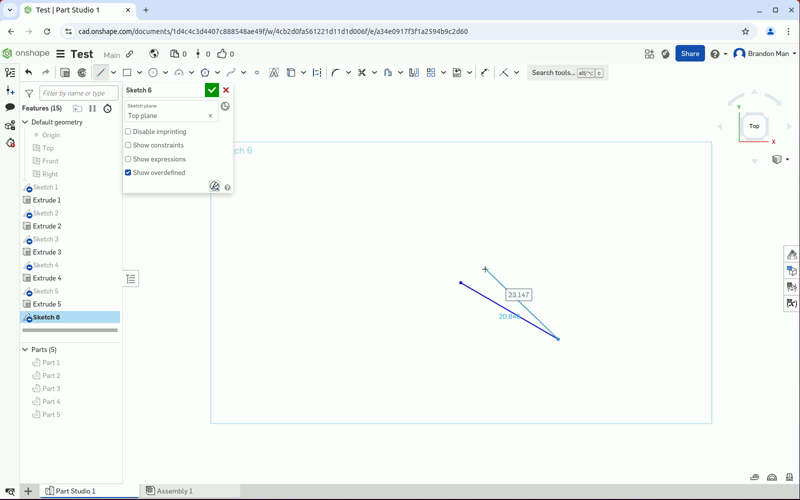
key_up(shift)
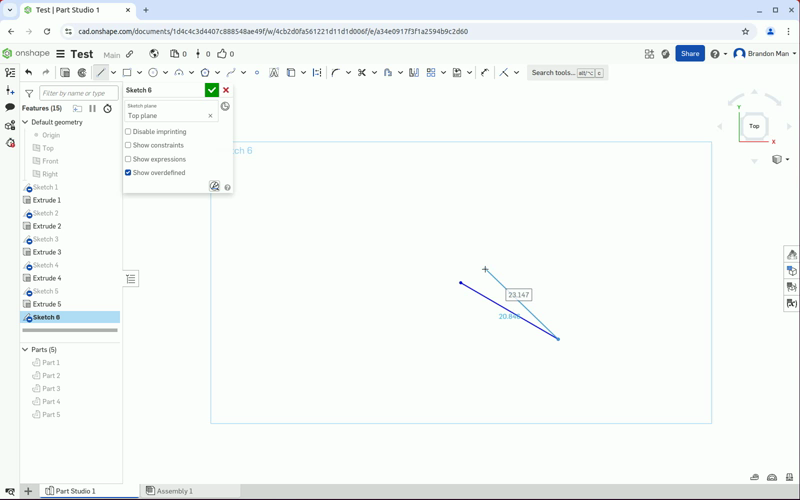
mouse_move(515, 268)
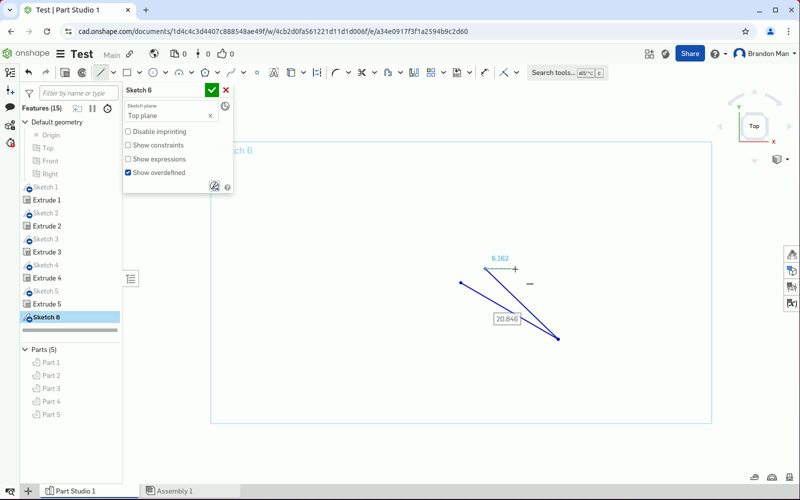
key_down(shift)
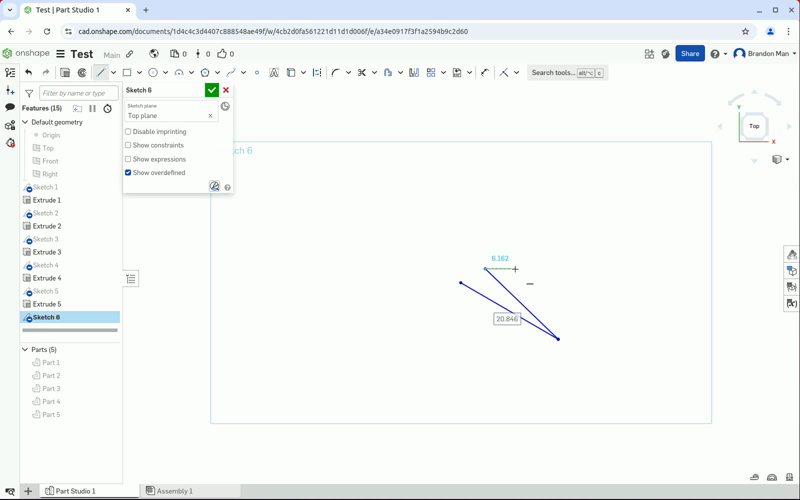
mouse_move(460, 282)
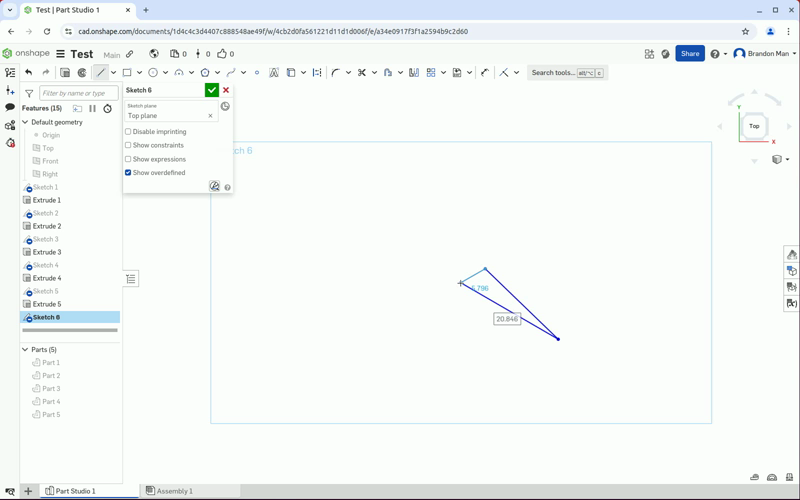
key_up(shift)
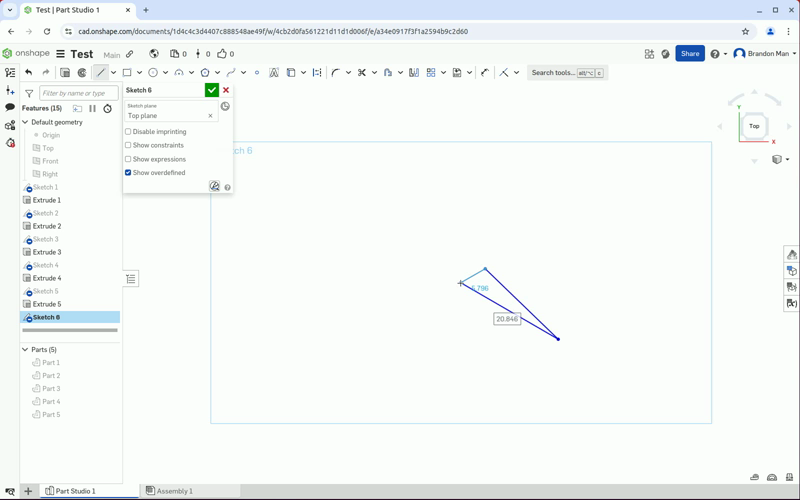
click(460, 282)
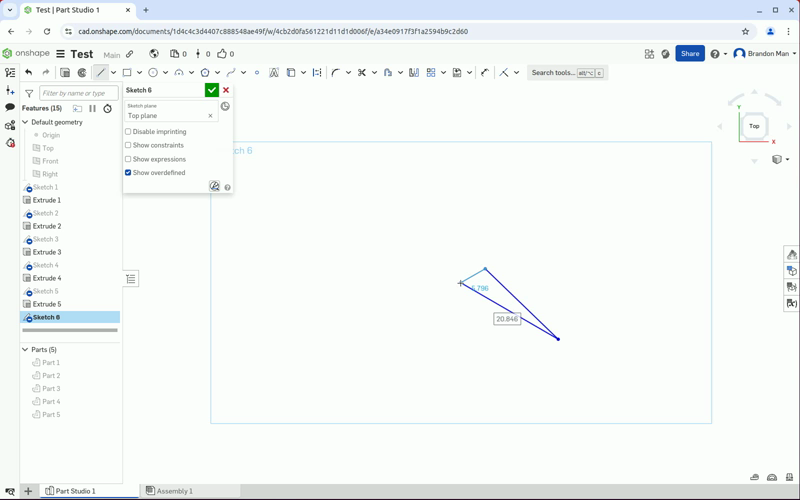
key(esc)
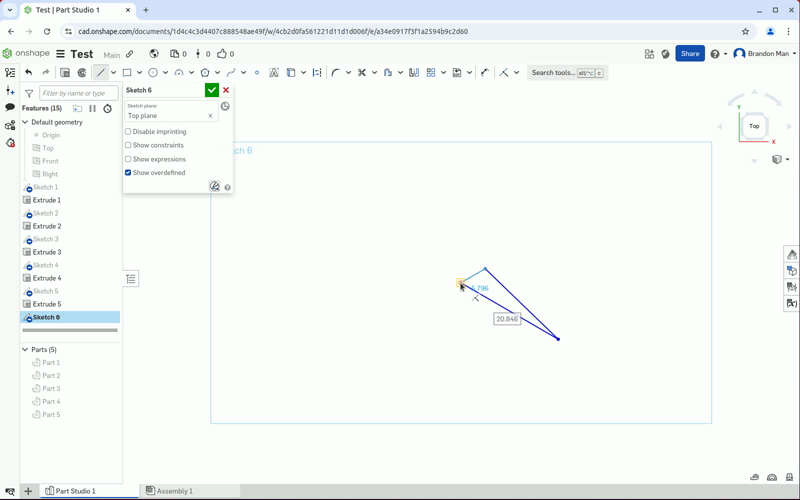
mouse_move(509, 298)
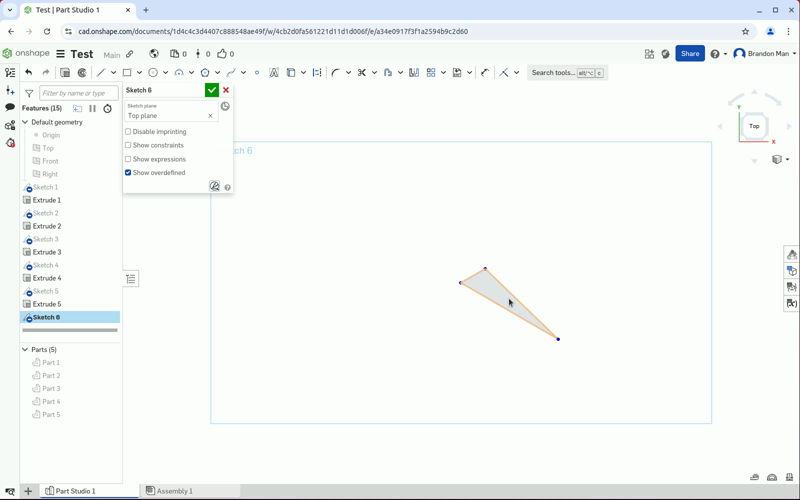
scroll(6)
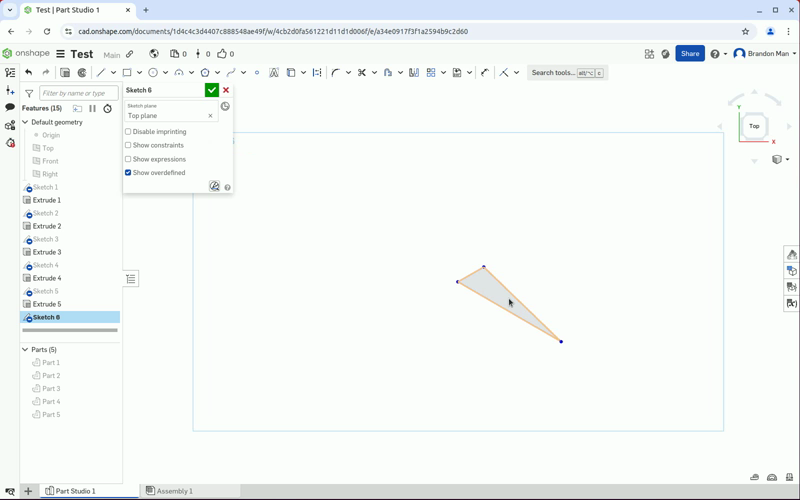
scroll(6)
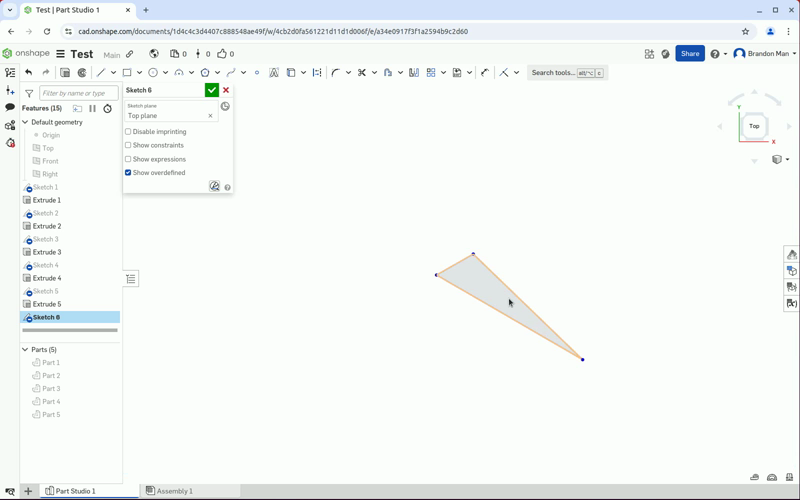
scroll(6)
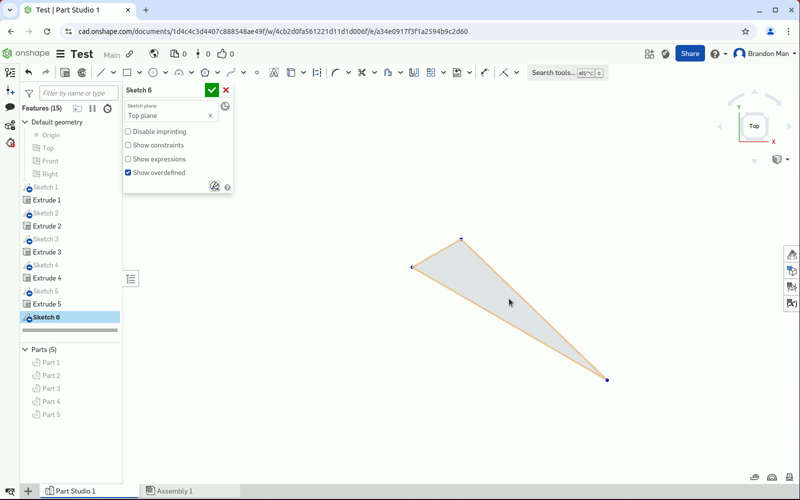
scroll(6)
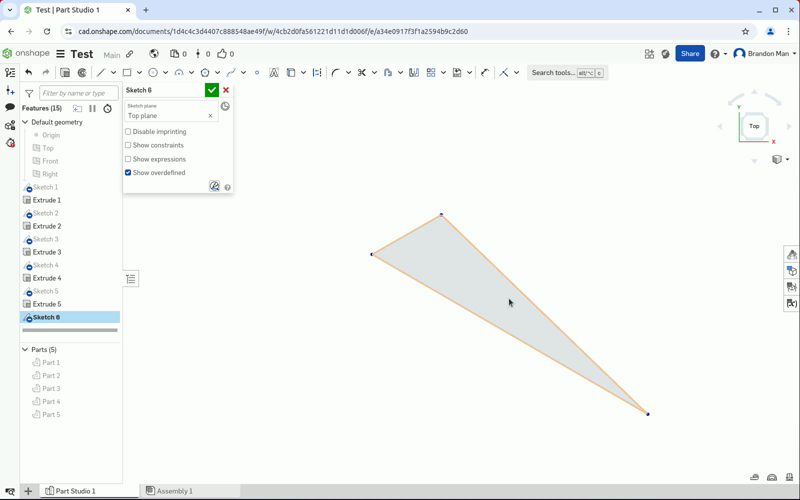
scroll(6)
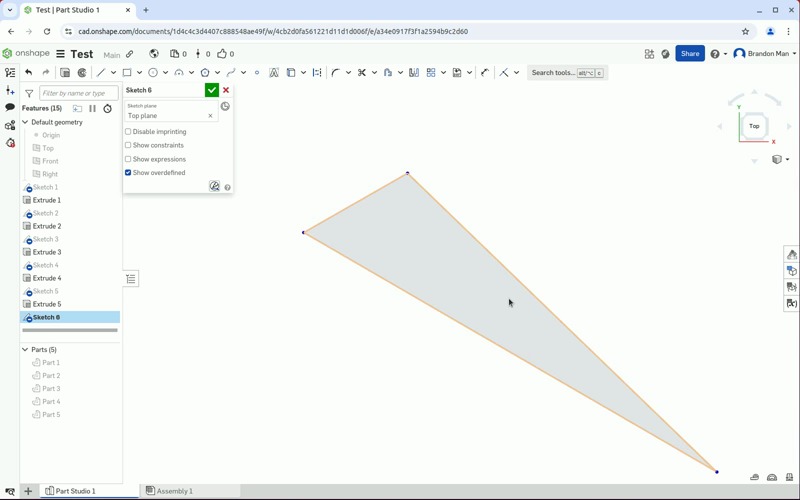
scroll(6)
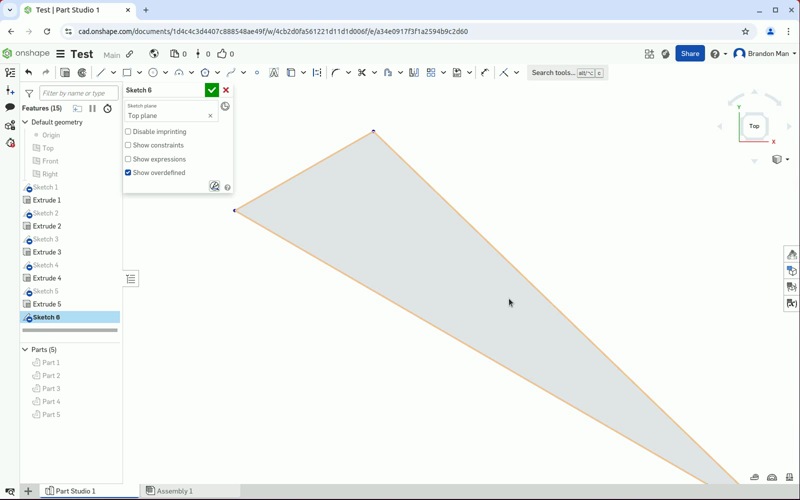
scroll(6)
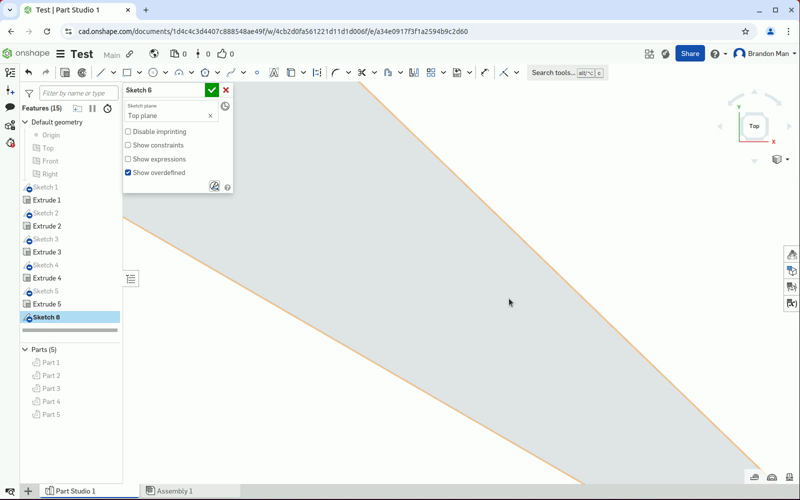
click(509, 298)
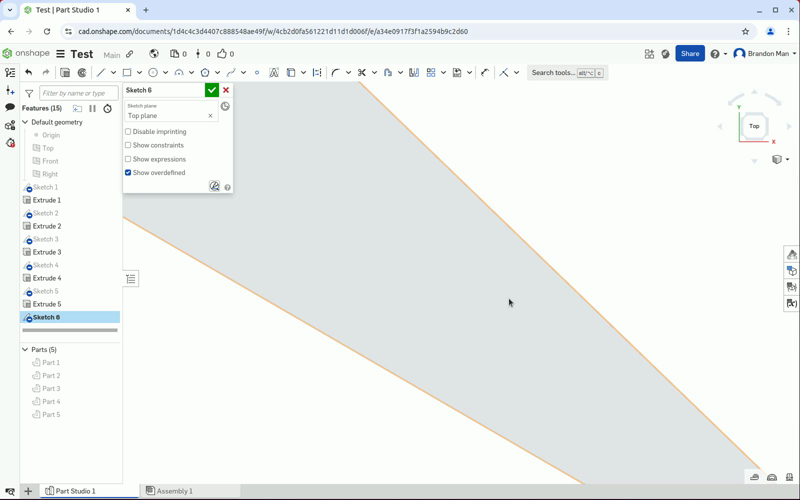
scroll(-6)
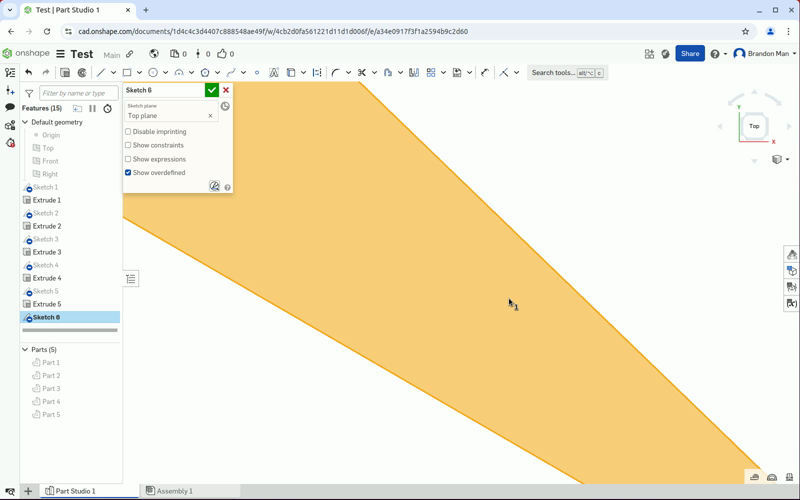
scroll(-6)
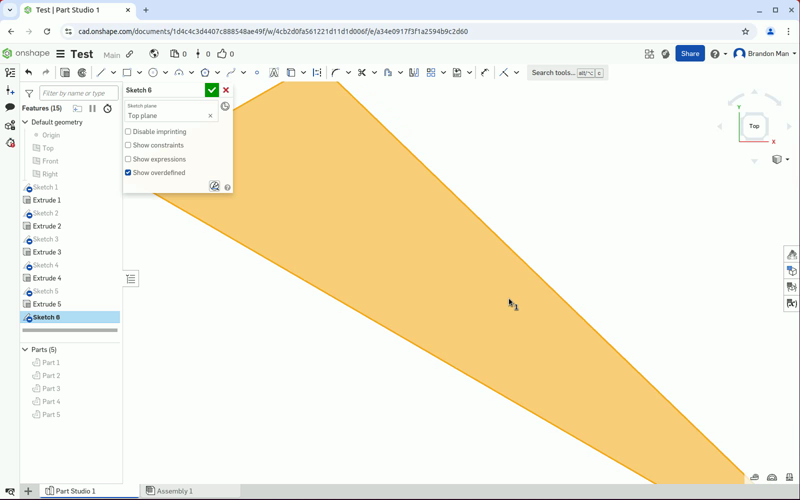
scroll(-6)
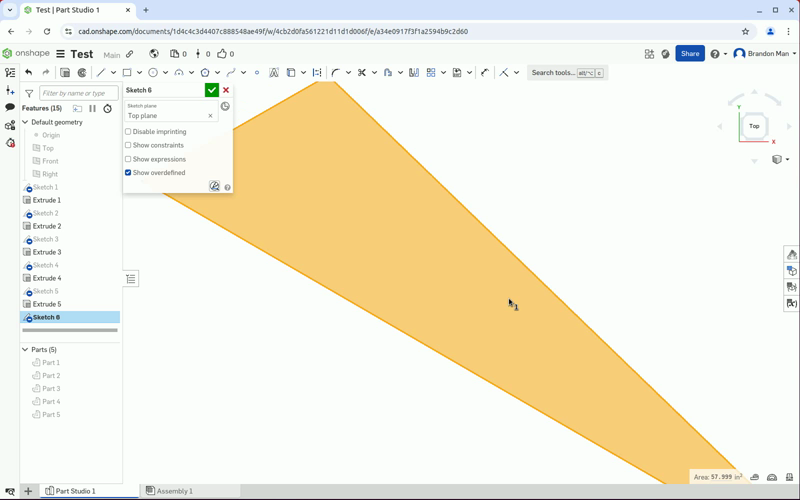
scroll(-6)
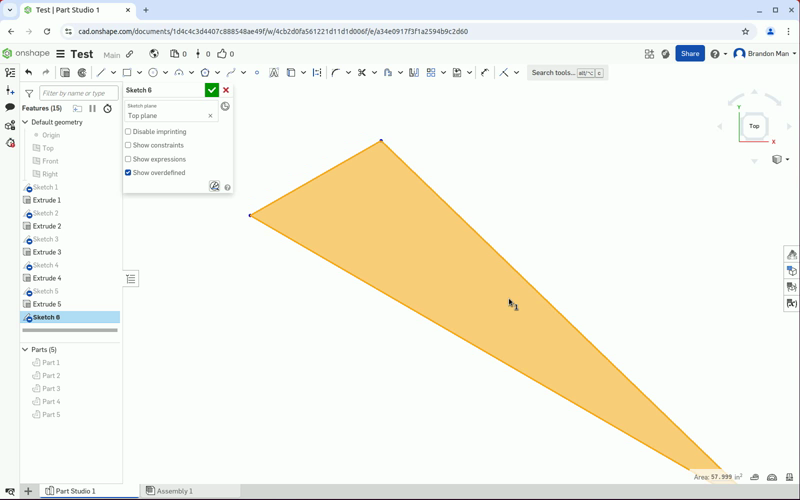
scroll(-6)
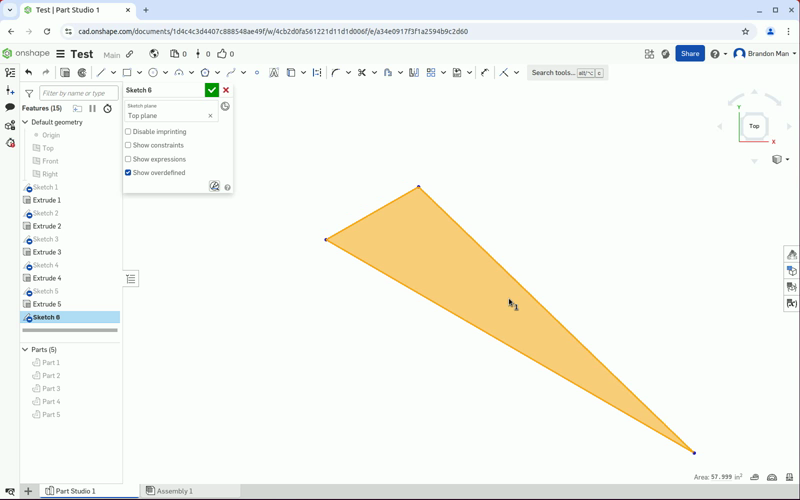
scroll(-6)
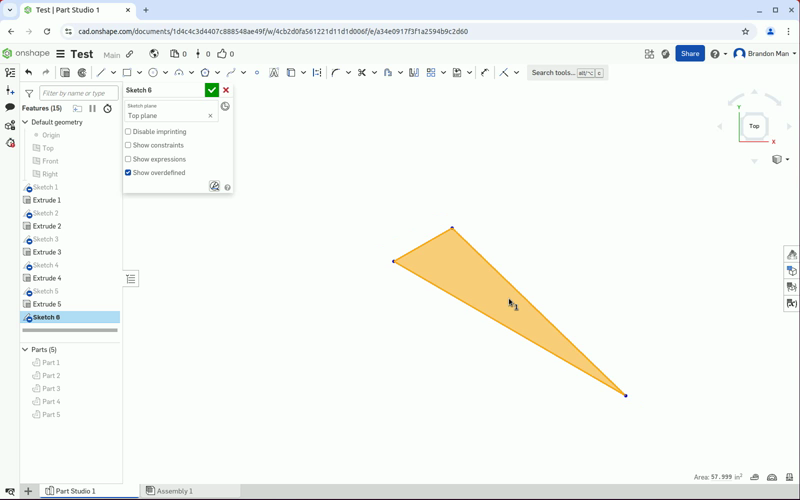
scroll(-6)
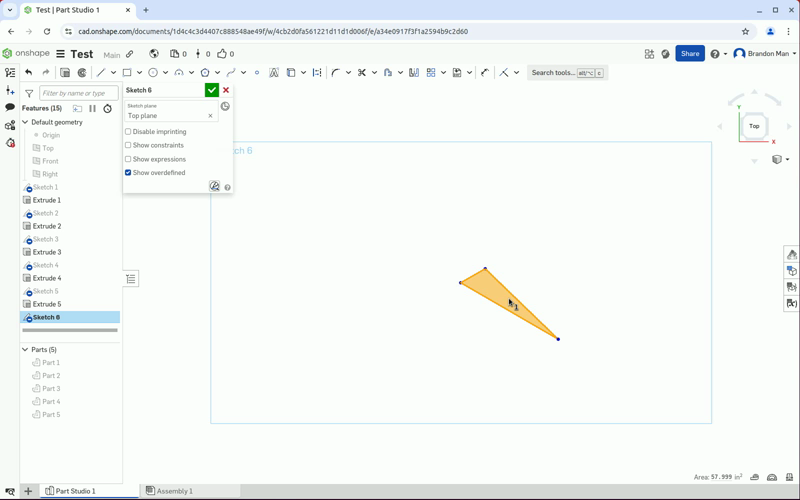
mouse_move(73, 352)
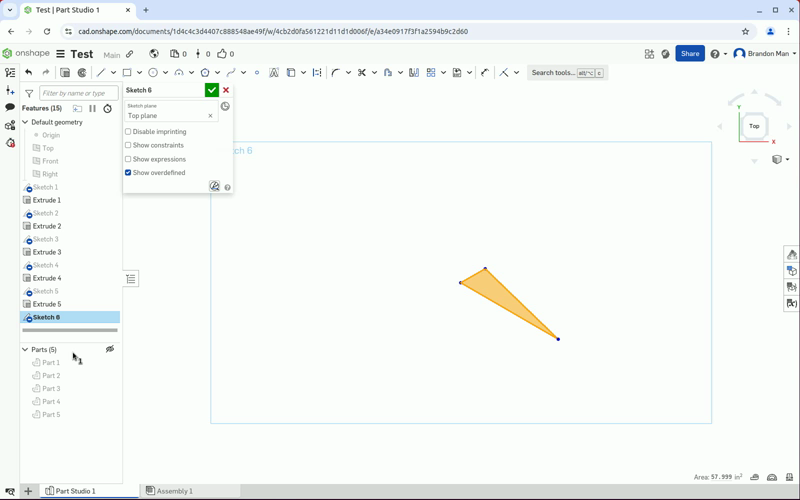
key(shift+y)
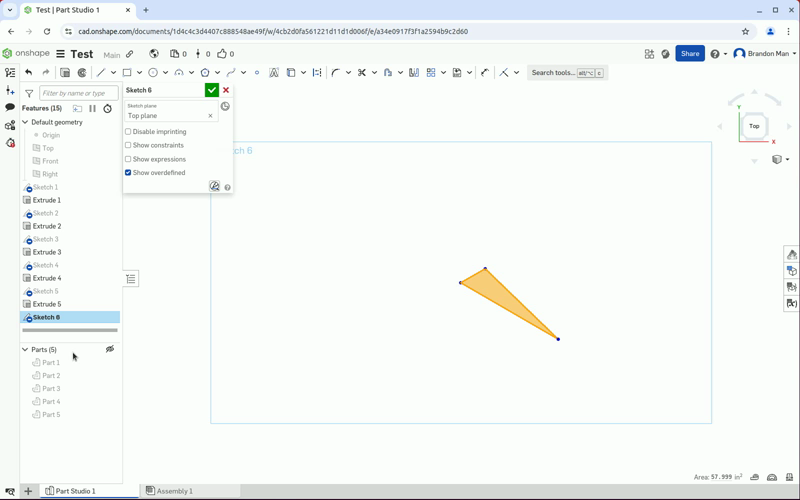
key(shift+e)
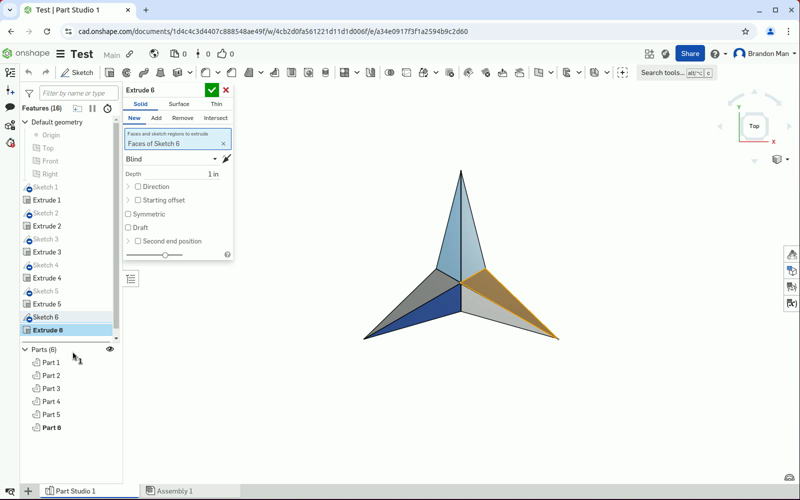
mouse_move(143, 106)
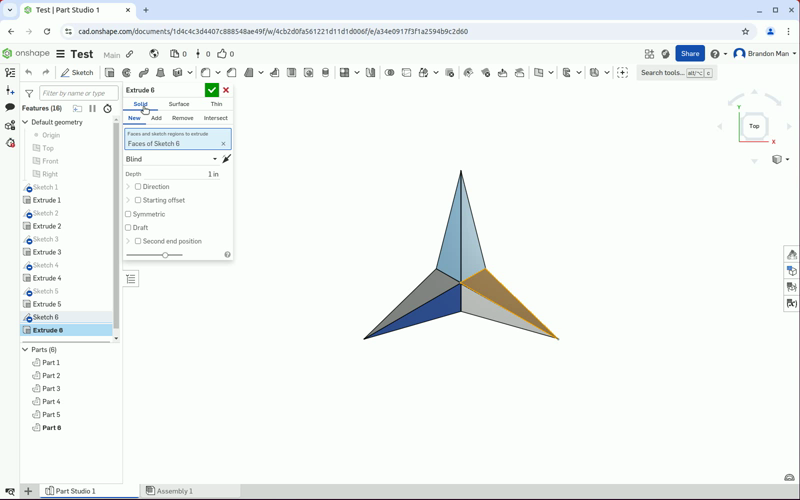
click(143, 106)
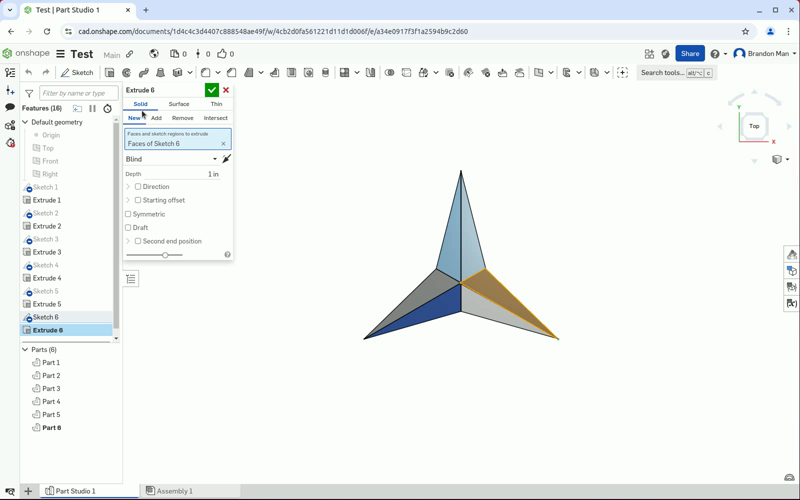
mouse_move(137, 120)
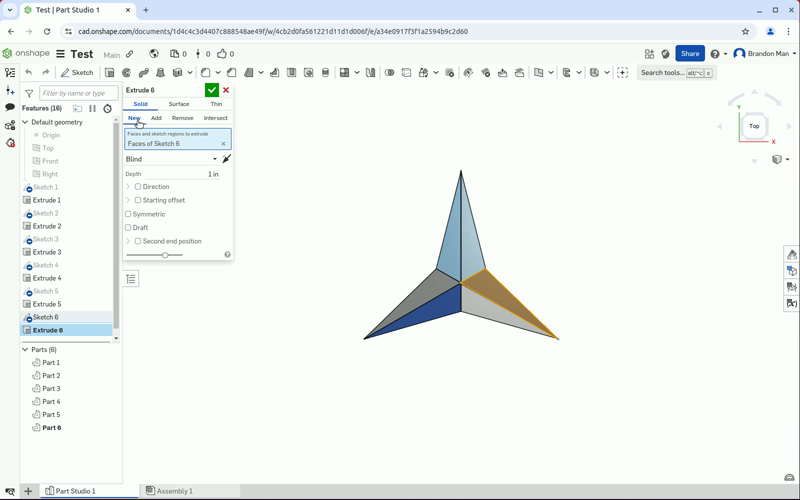
click(137, 120)
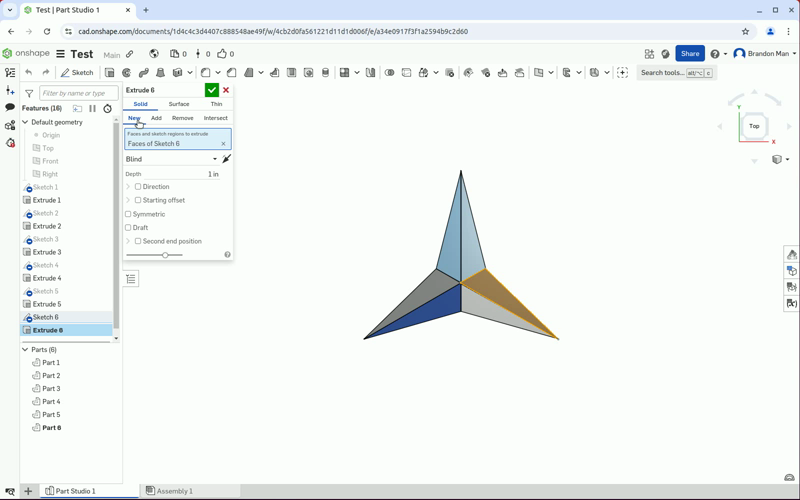
key(tab, 4)
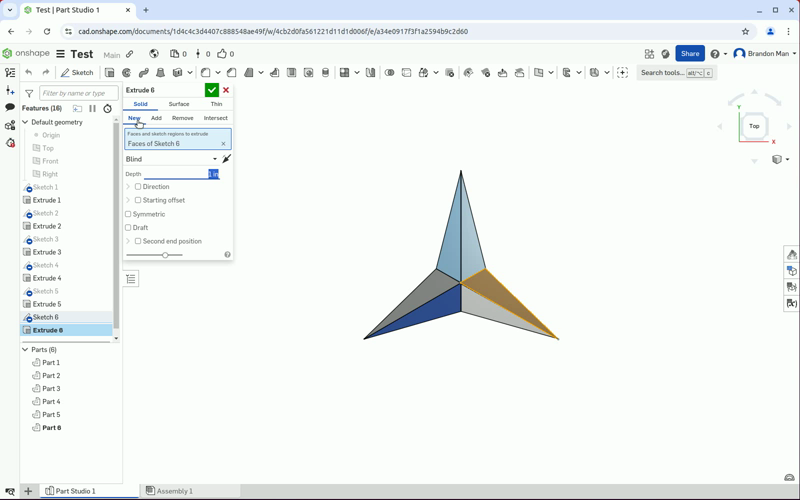
text(3.37)
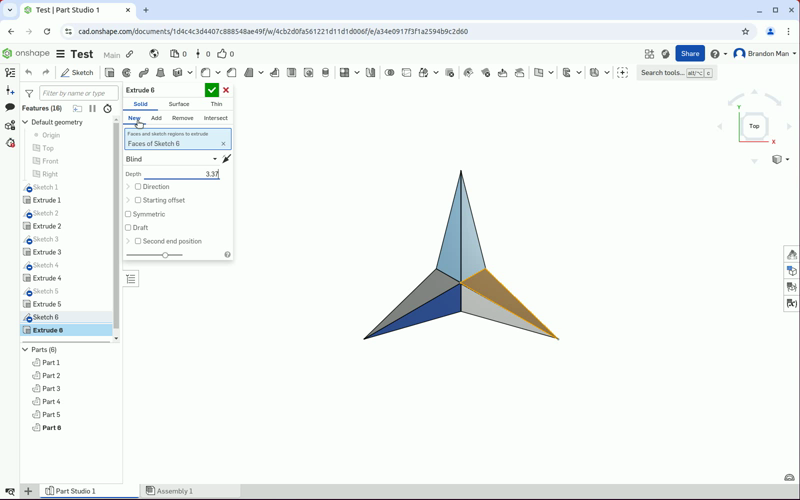
key(enter)
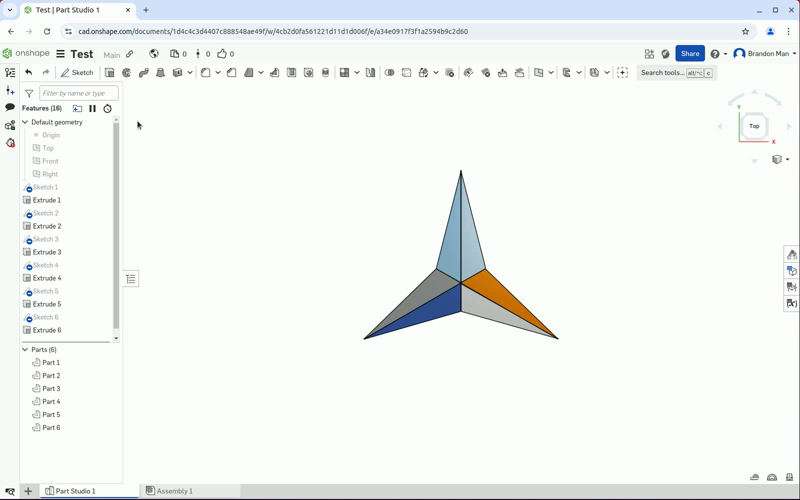
key(shift+h)
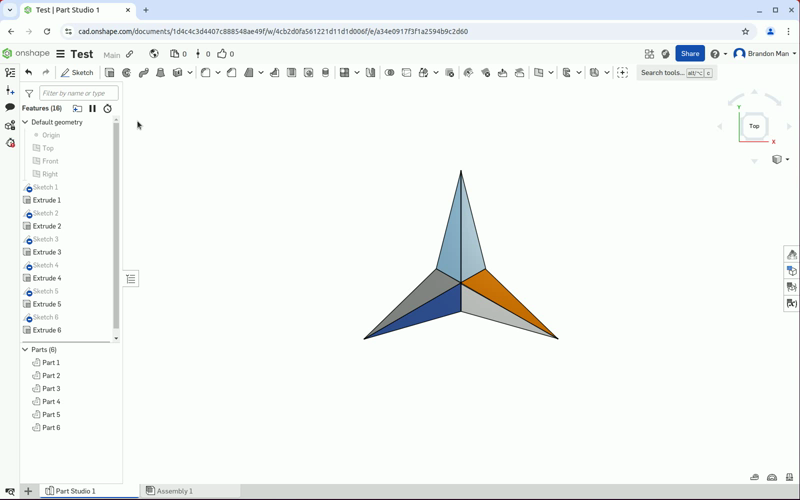
key(shift+h)
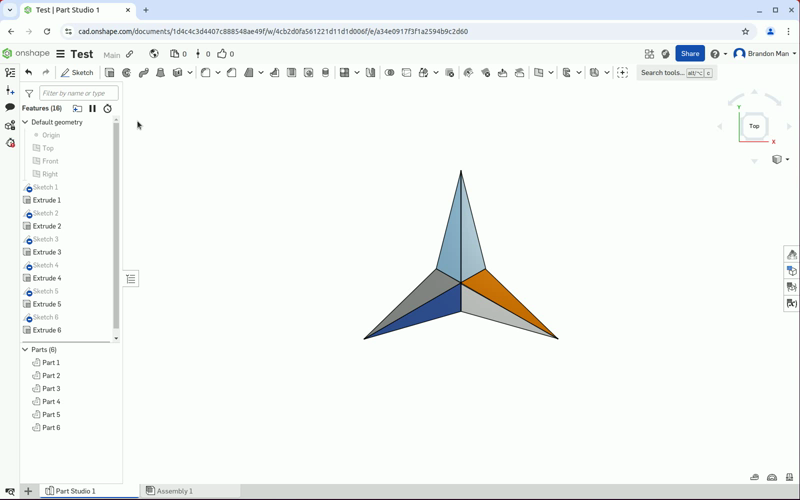
mouse_move(69, 189)
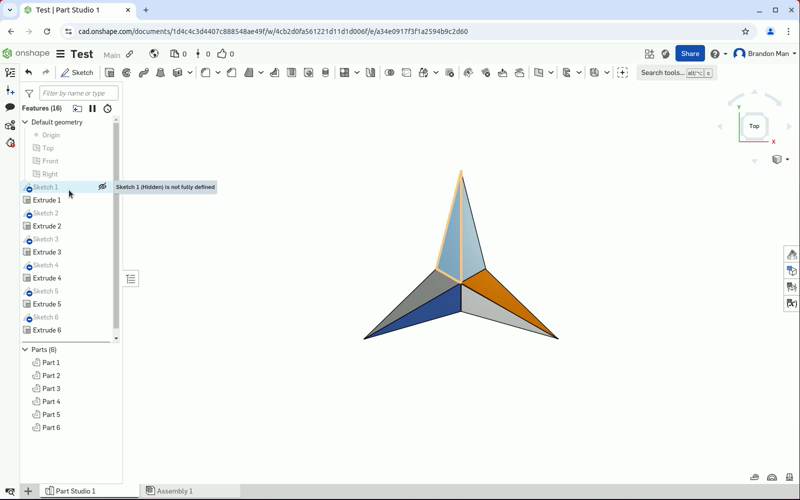
click(69, 189)
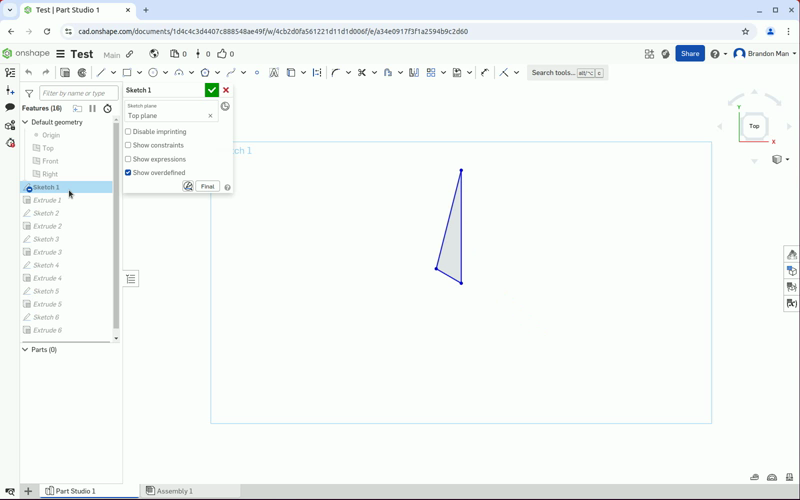
mouse_move(229, 92)
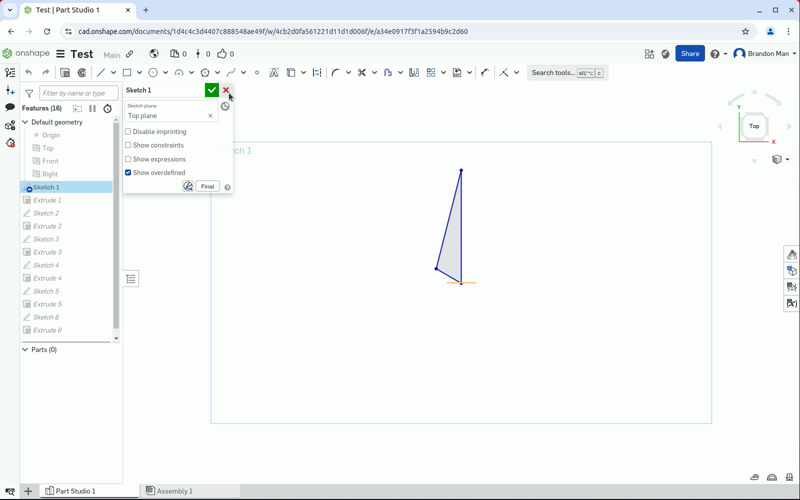
click(229, 92)
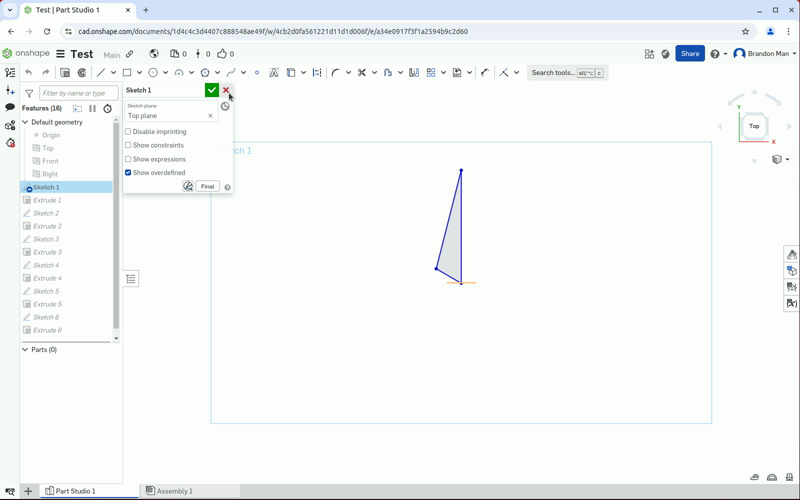
key(shift+s)
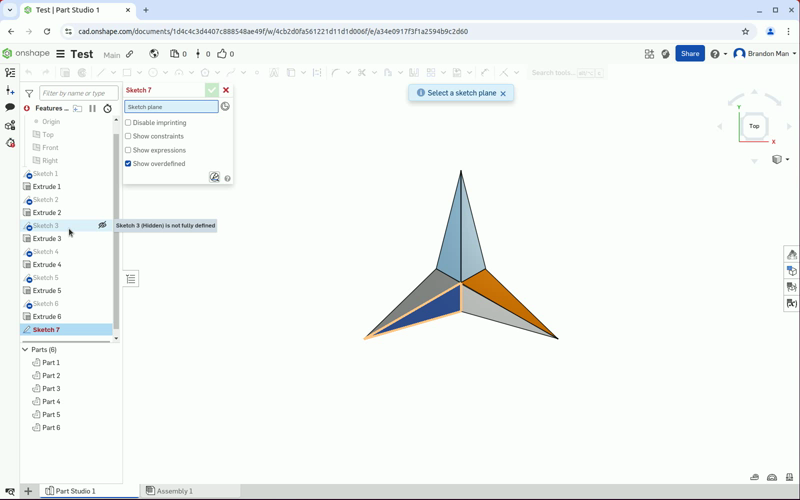
scroll(3)
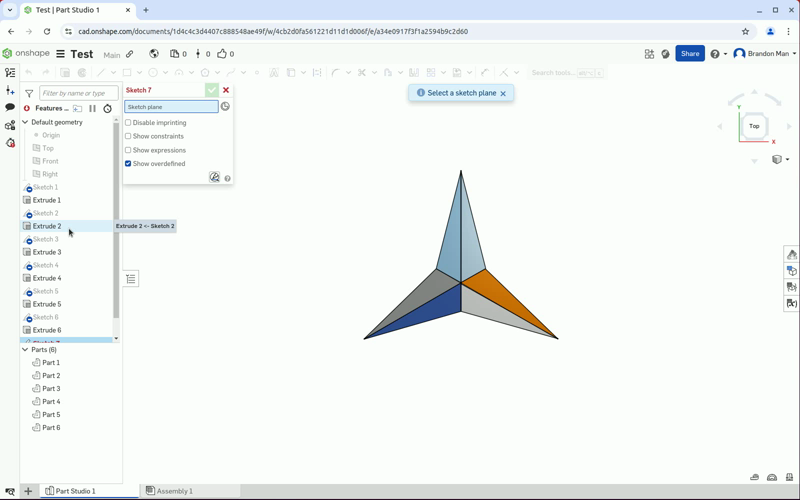
mouse_move(69, 150)
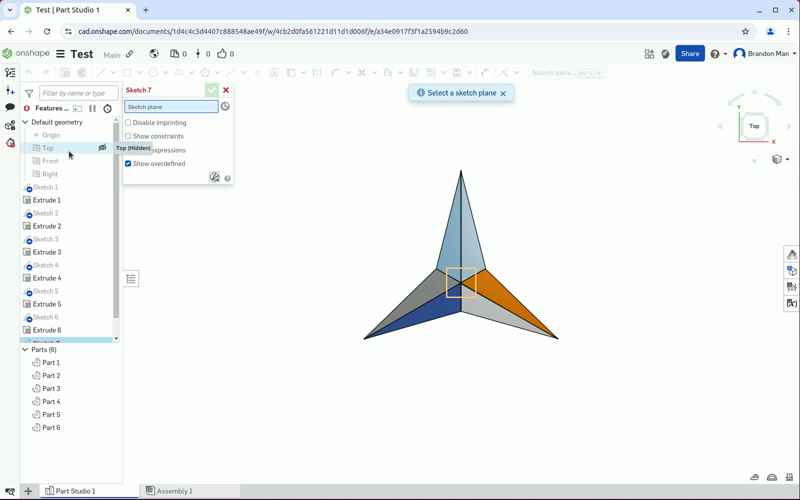
click(69, 150)
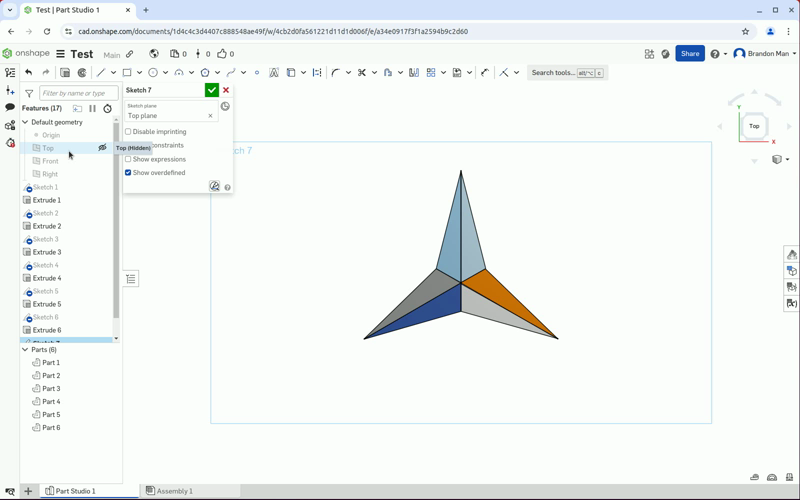
mouse_move(73, 352)
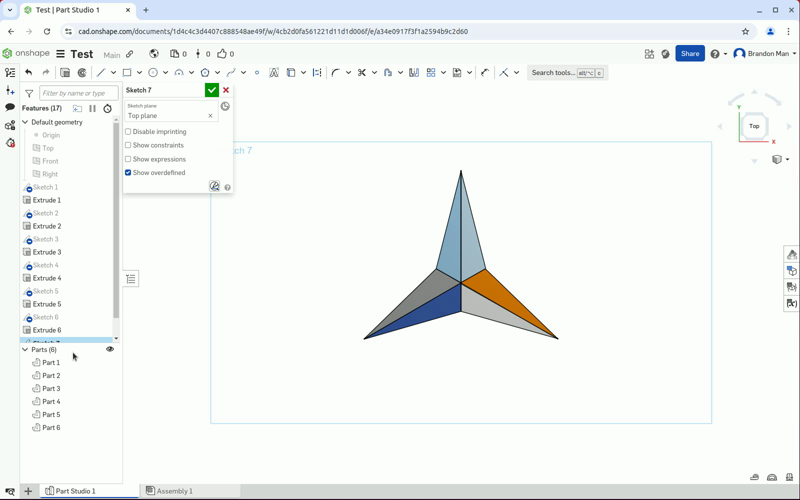
key(y)
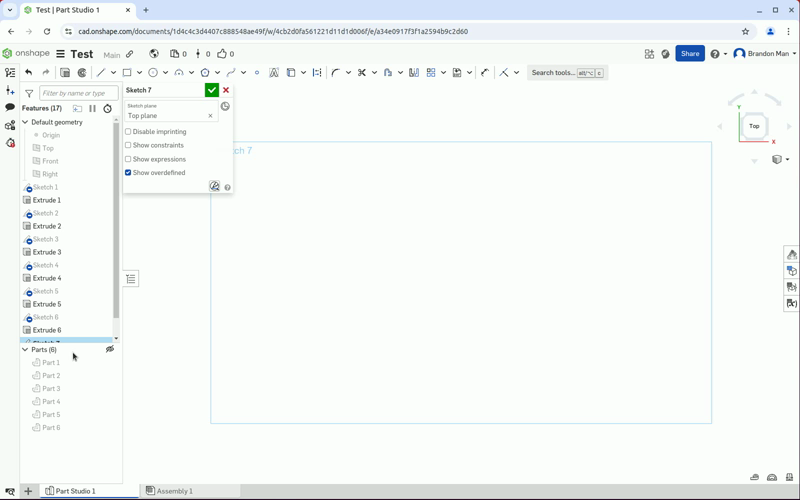
key(c)
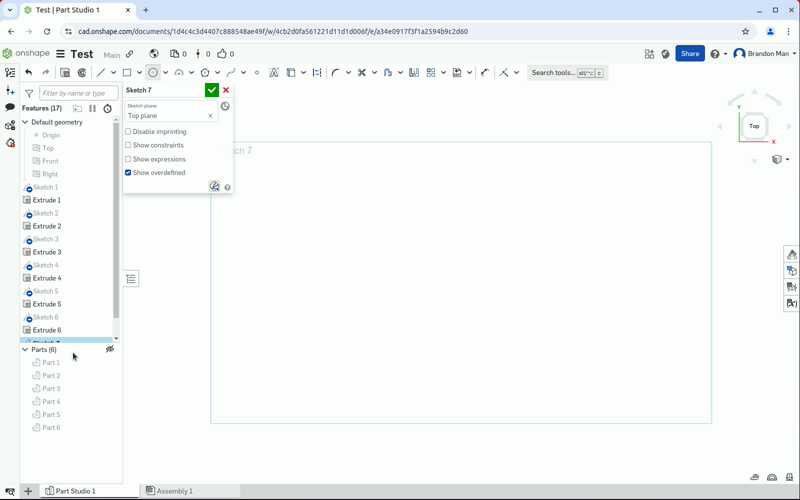
key_down(shift)
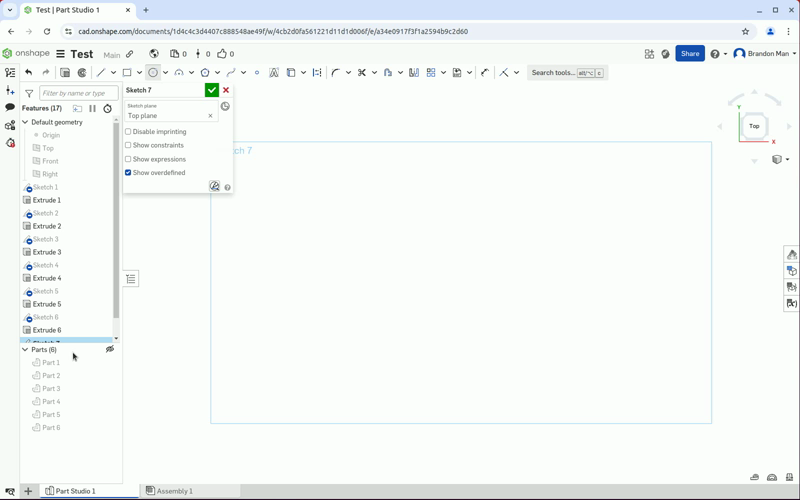
mouse_move(461, 282)
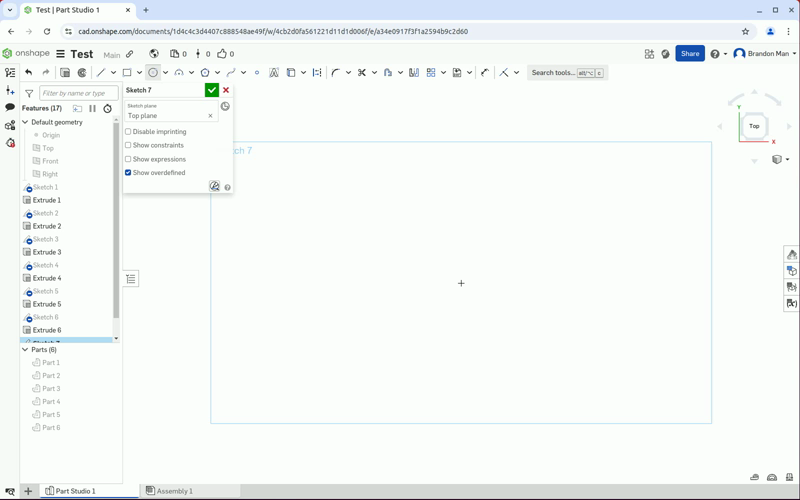
click(461, 282)
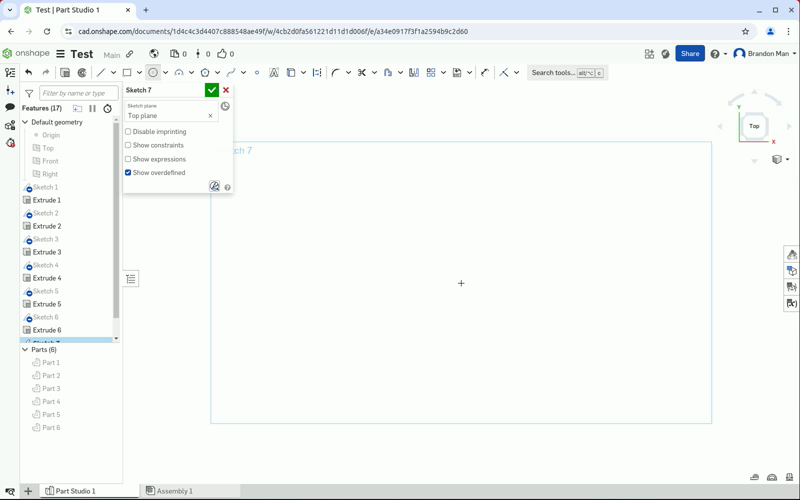
key_up(shift)
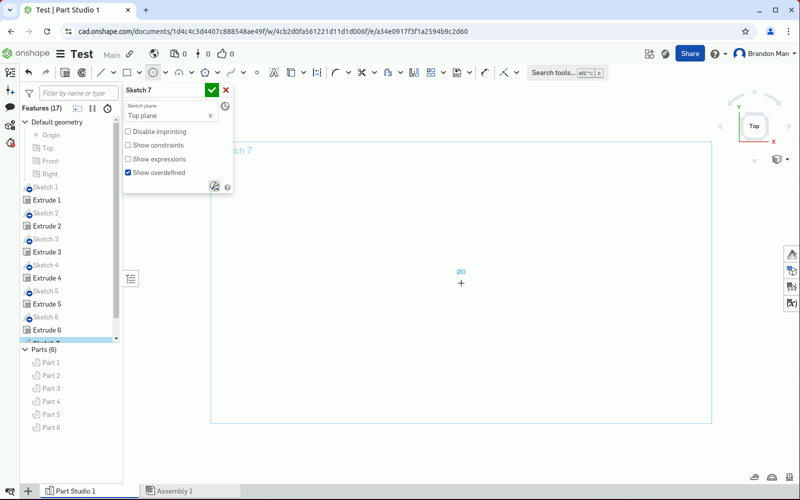
mouse_move(480, 282)
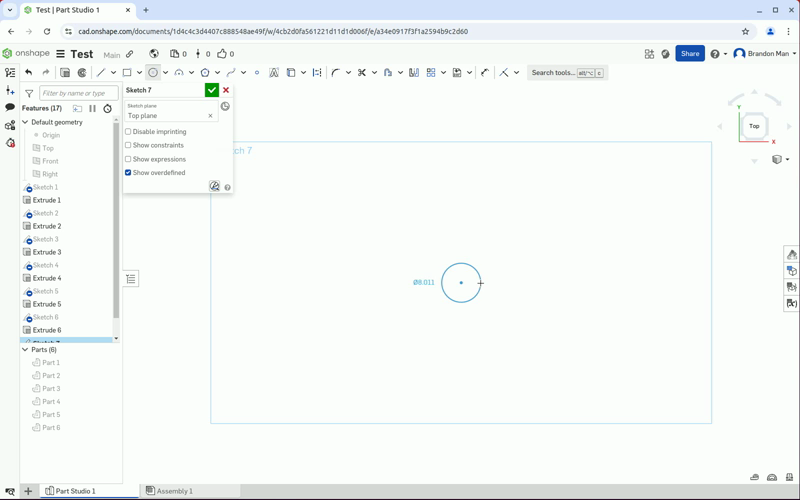
click(480, 282)
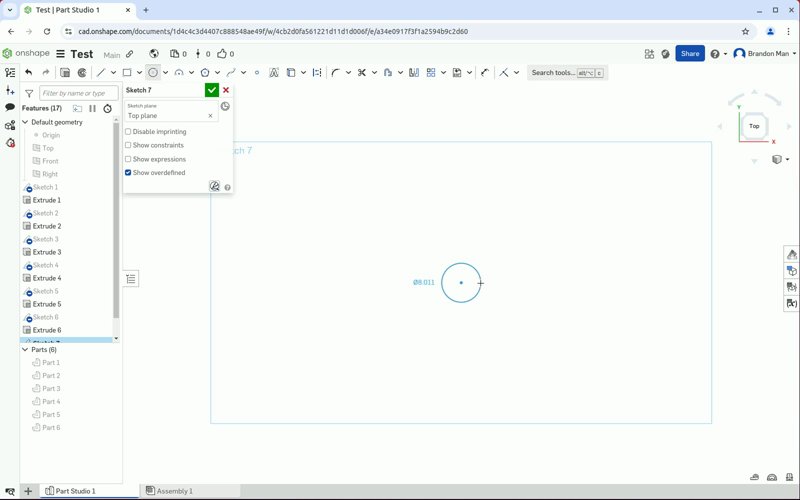
key(esc)
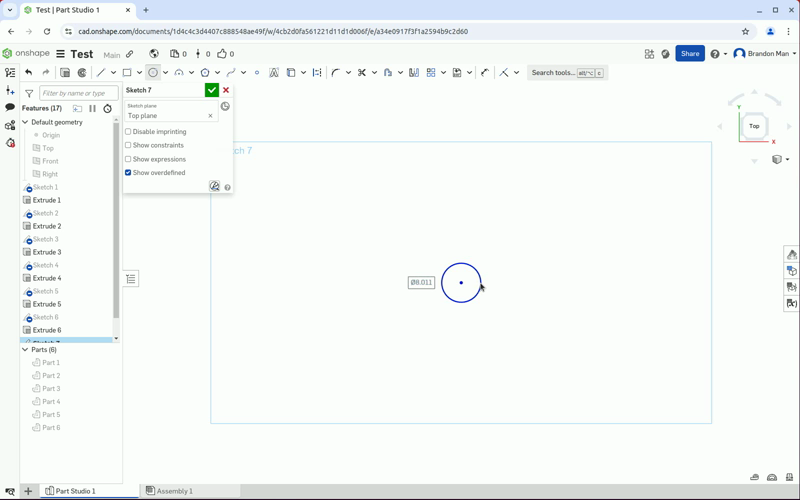
mouse_move(463, 275)
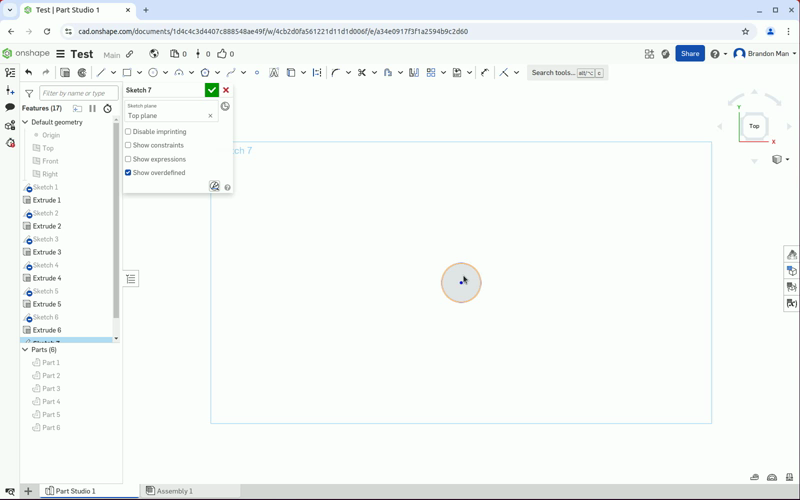
scroll(6)
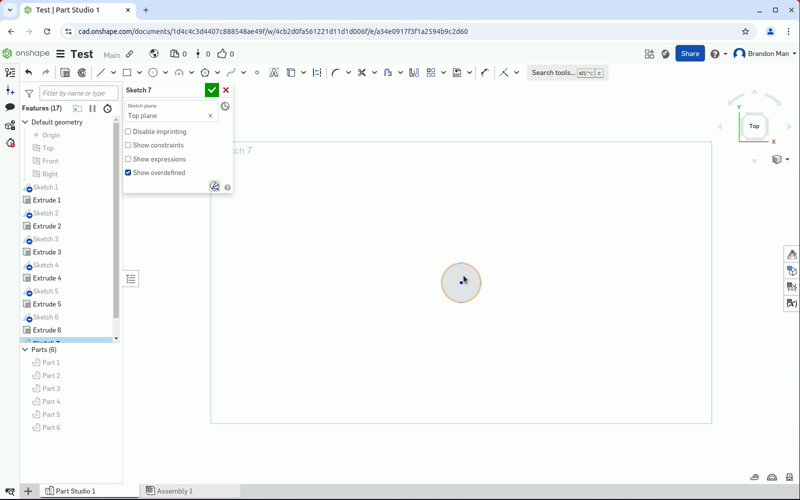
scroll(6)
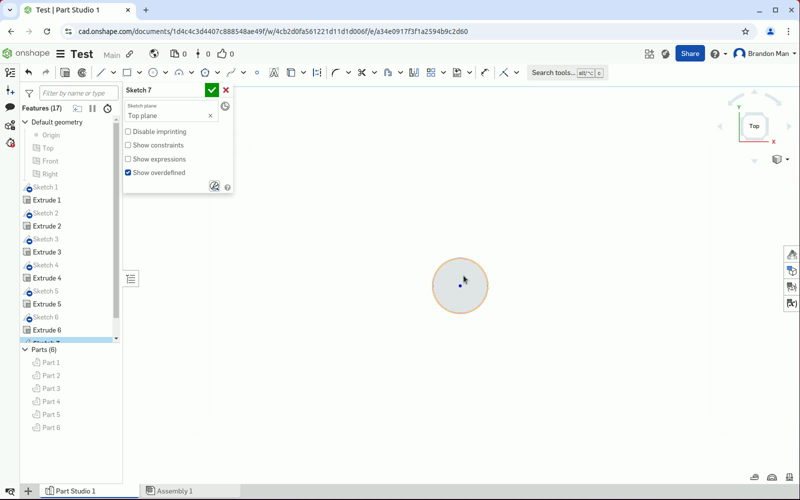
scroll(6)
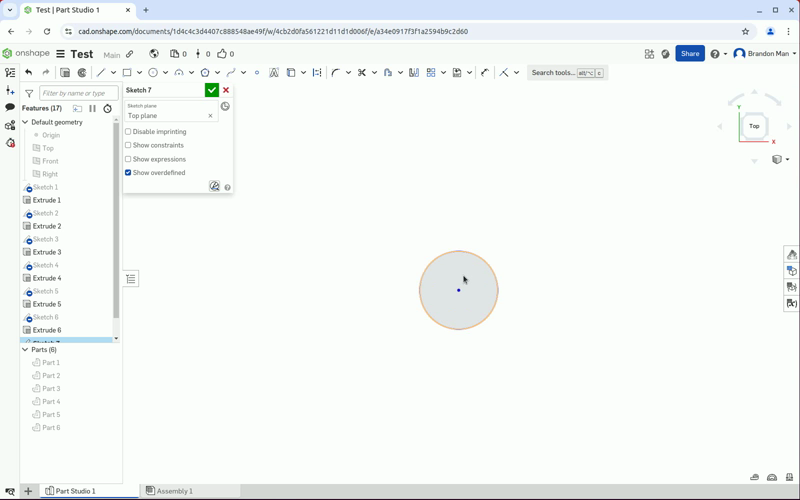
scroll(6)
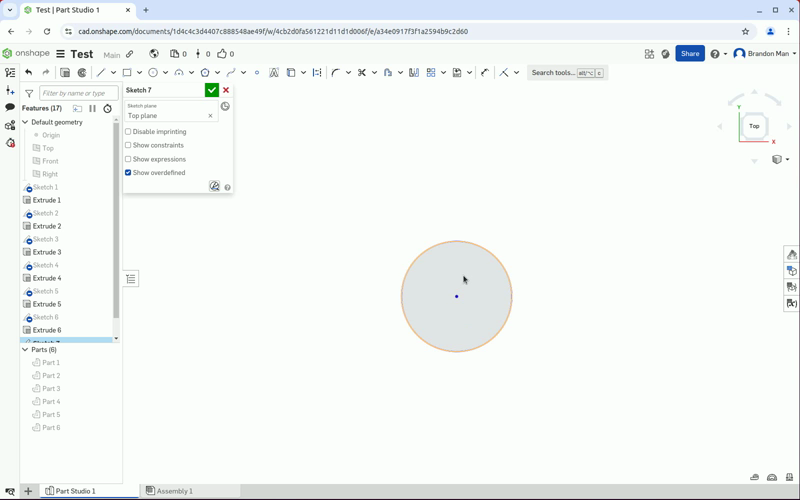
scroll(6)
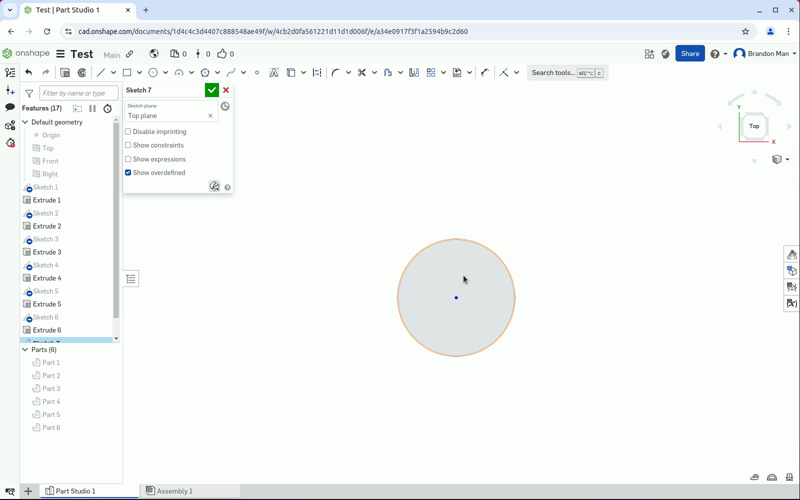
scroll(6)
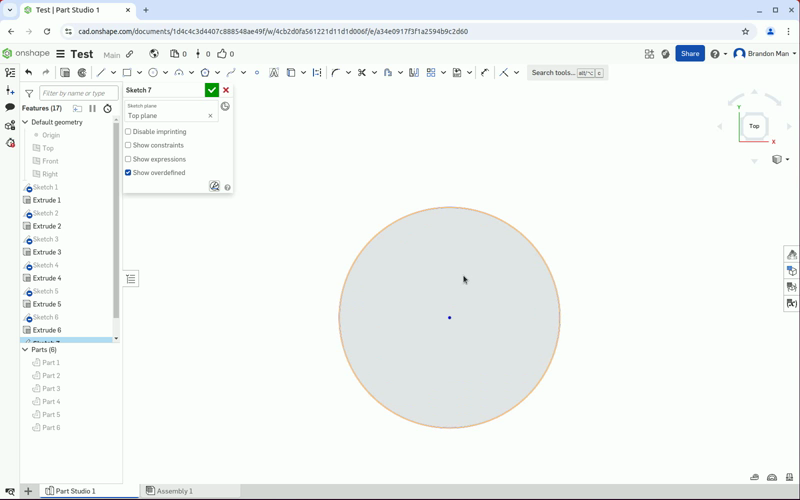
scroll(6)
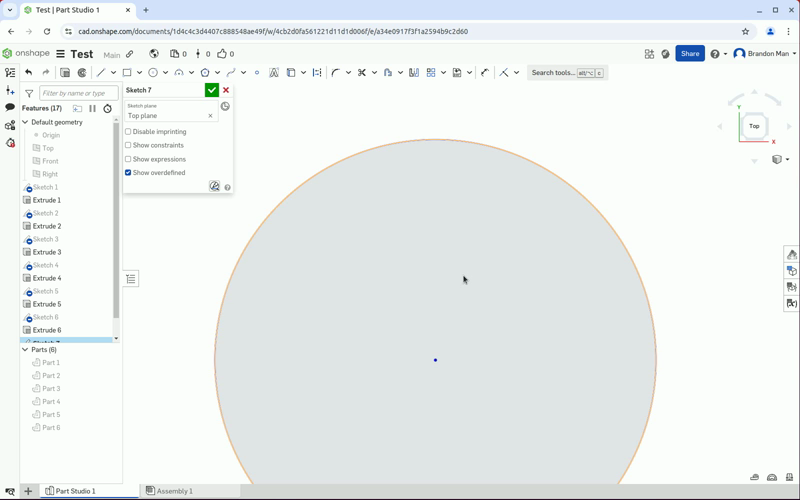
click(463, 275)
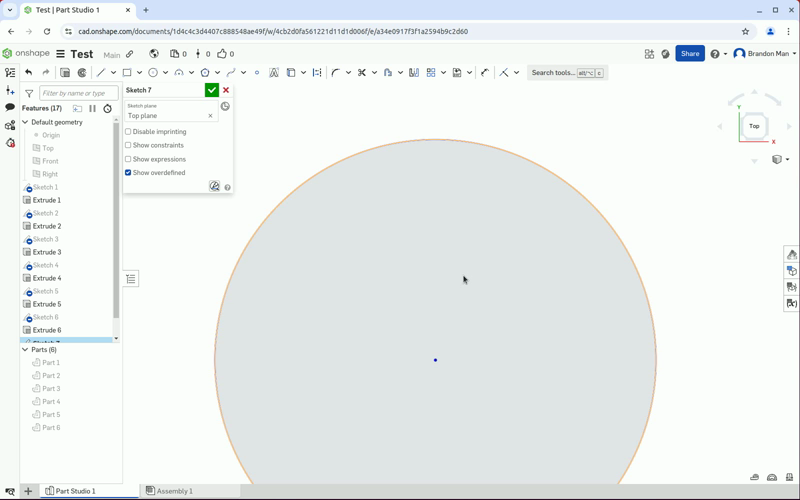
scroll(-6)
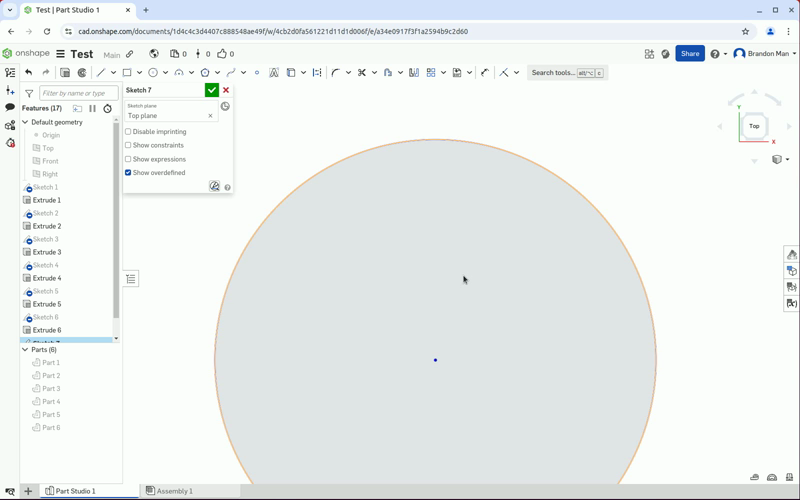
scroll(-6)
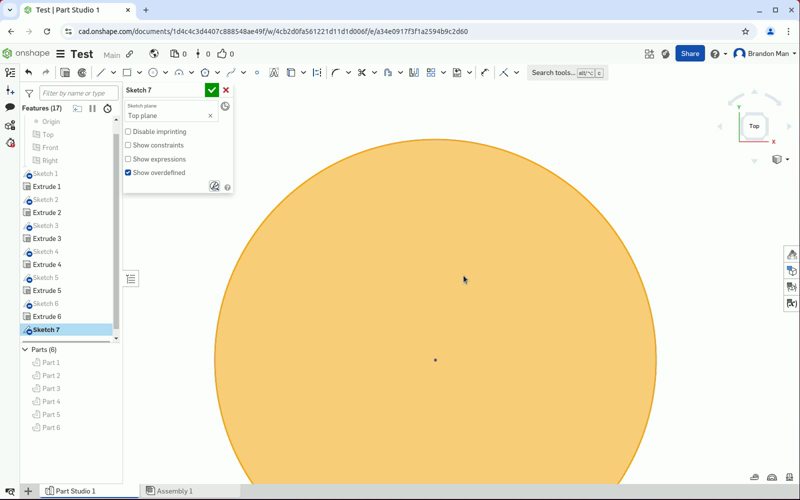
scroll(-6)
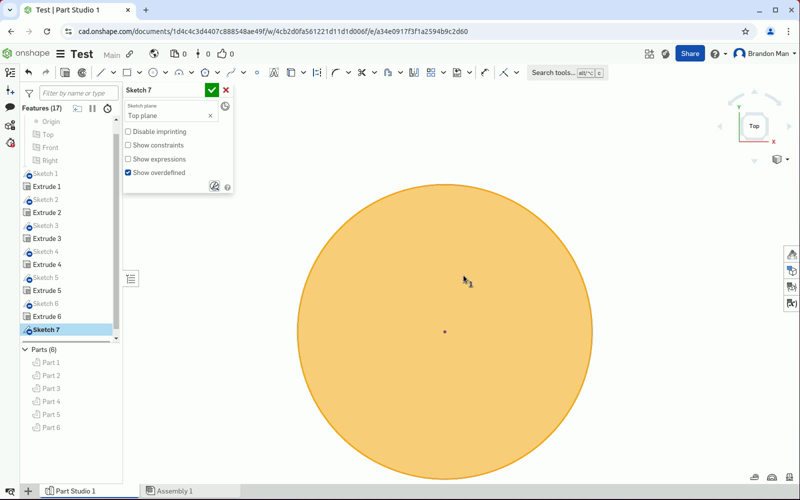
scroll(-6)
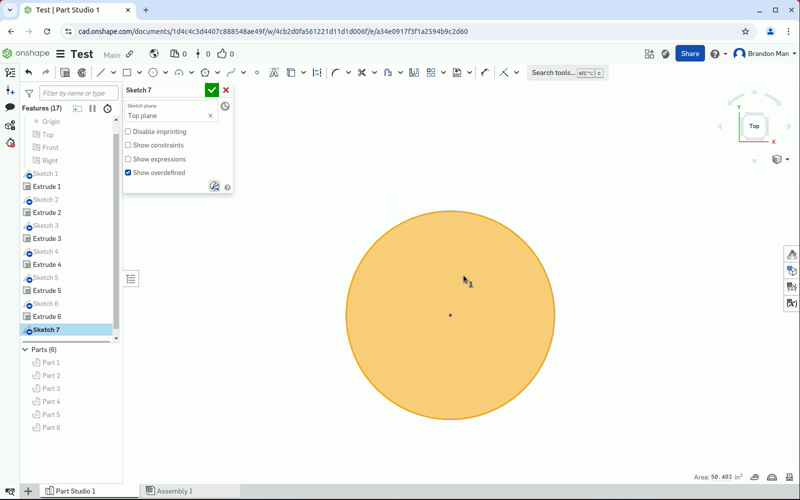
scroll(-6)
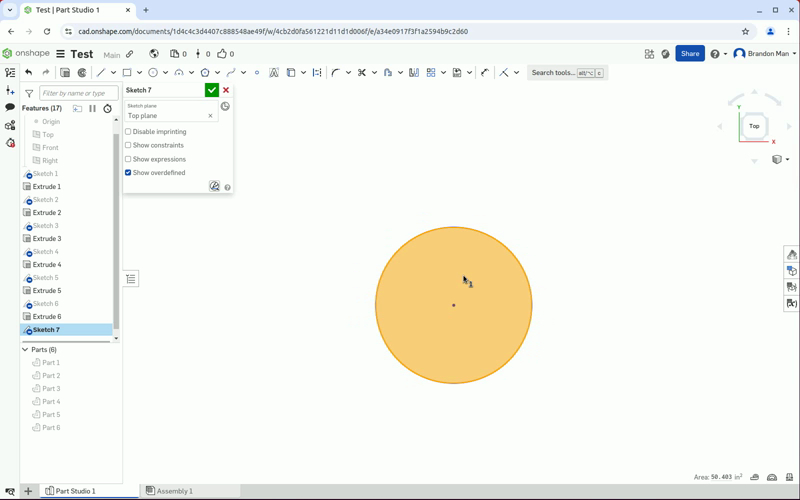
scroll(-6)
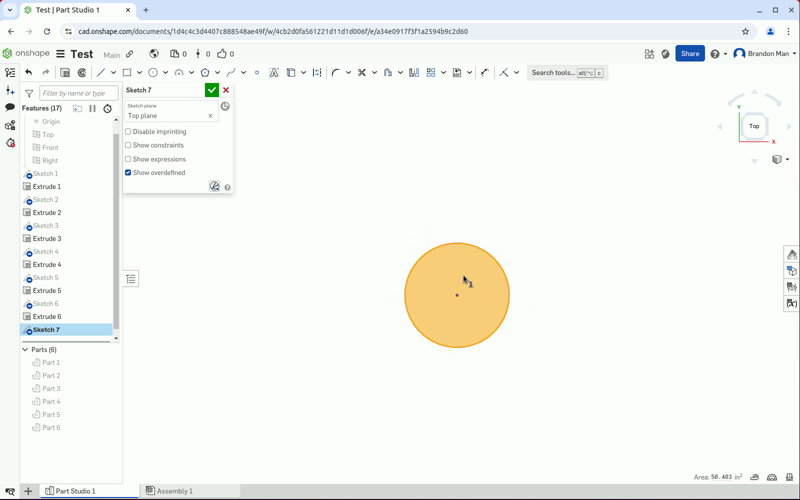
scroll(-6)
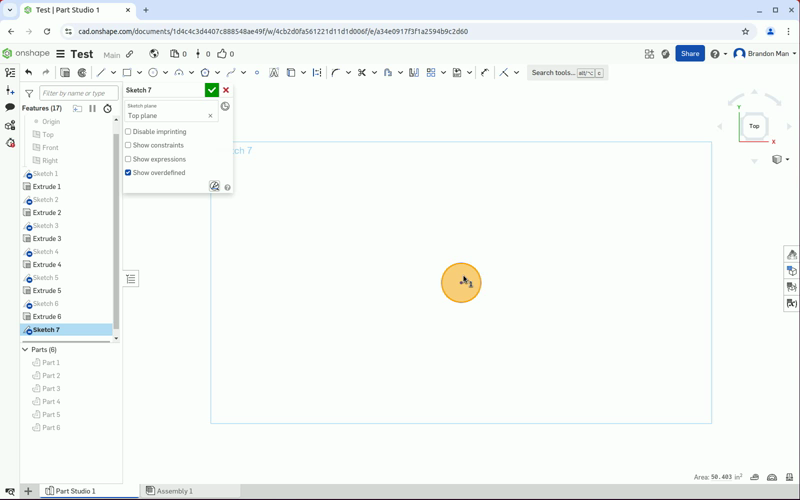
mouse_move(73, 352)
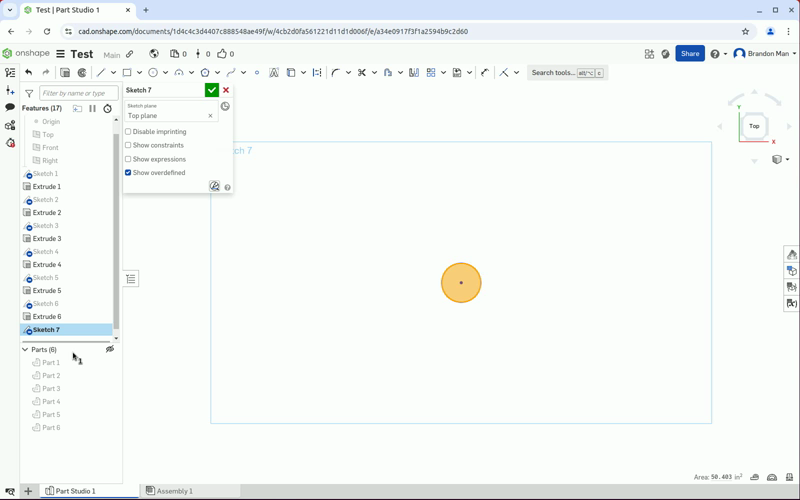
key(shift+y)
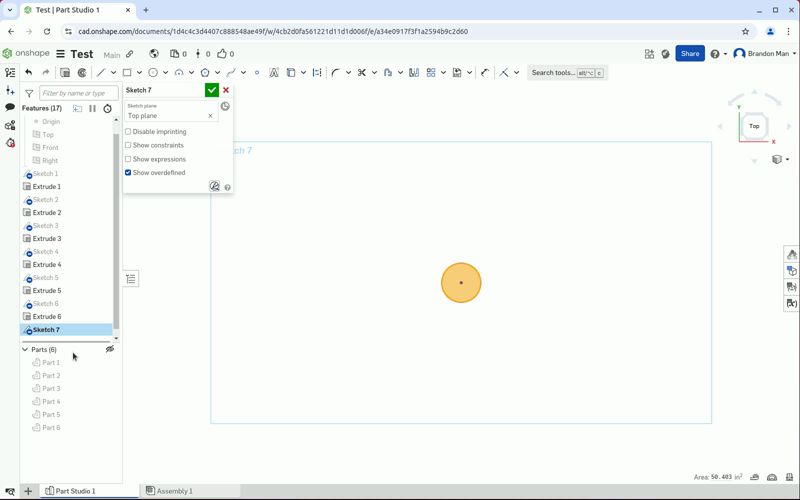
key(shift+e)
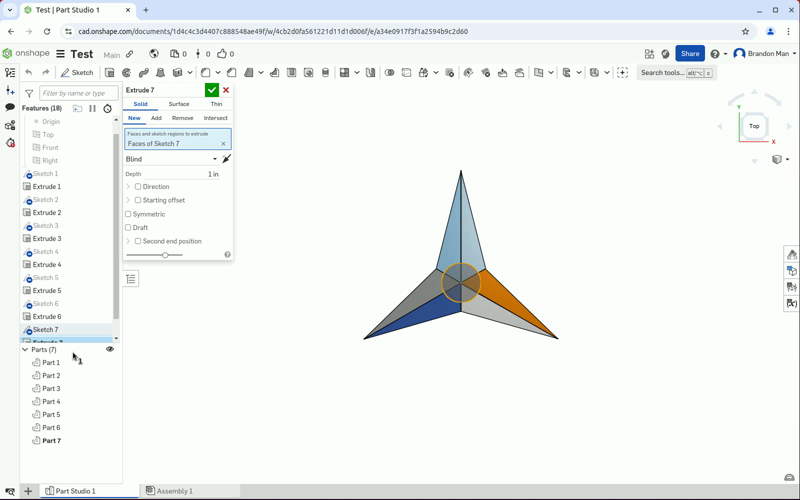
mouse_move(143, 106)
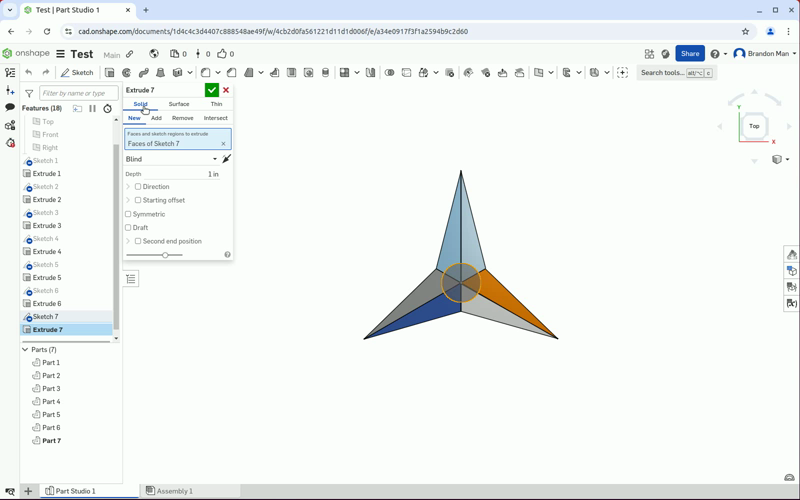
click(143, 106)
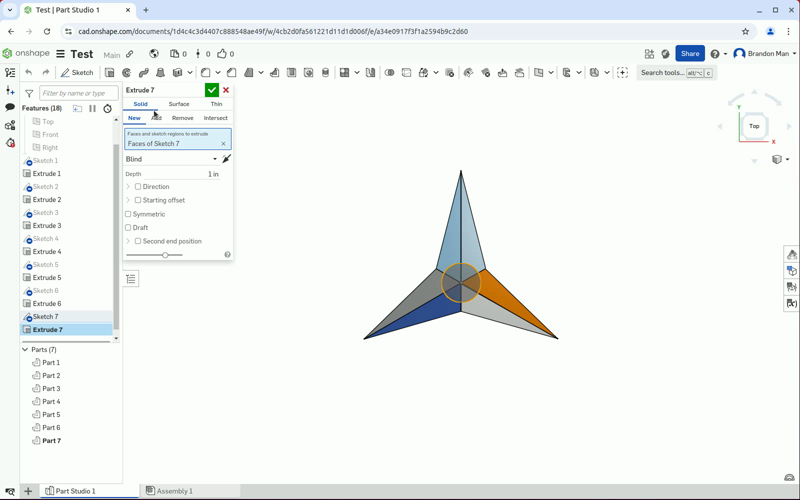
mouse_move(186, 120)
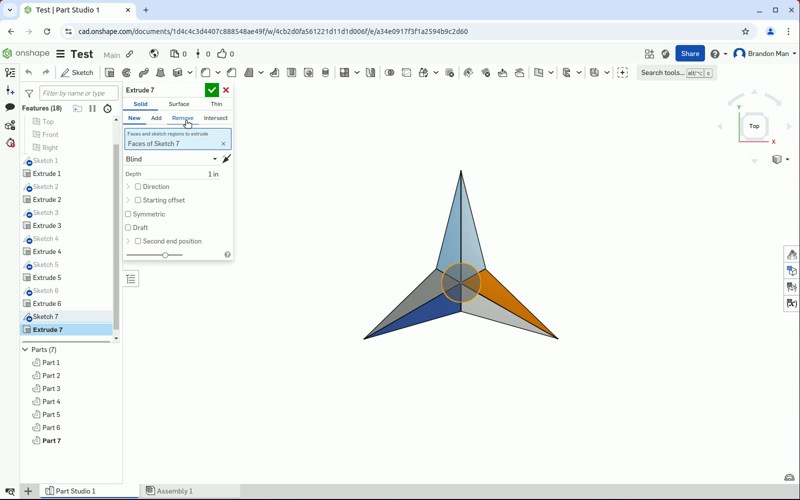
click(186, 120)
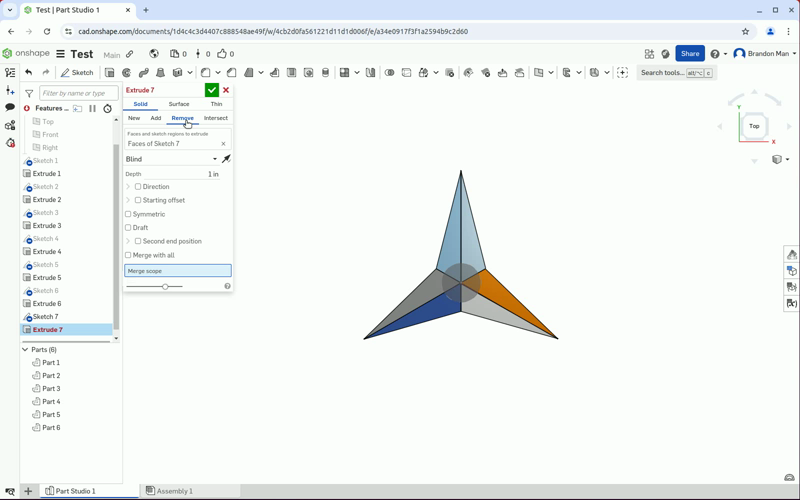
key(tab, 4)
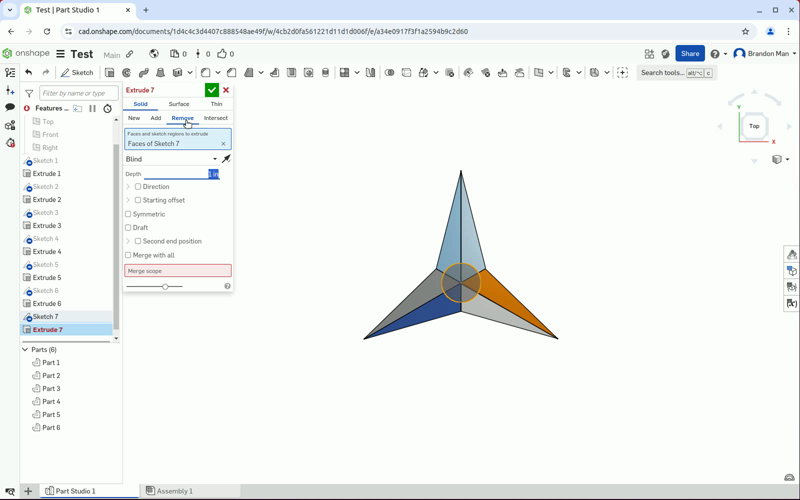
text(-30.57)
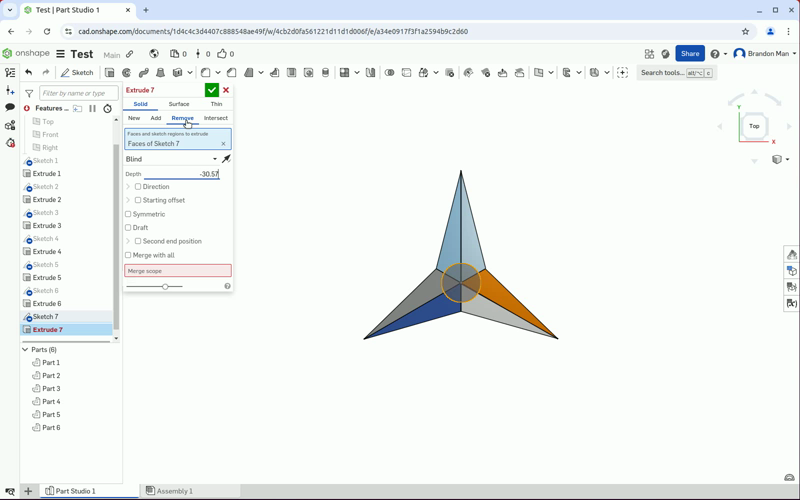
key(tab, 6)
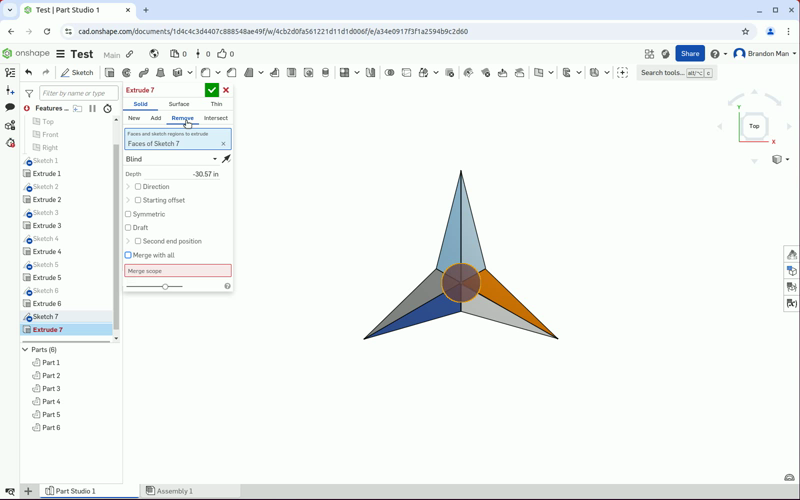
key(space)
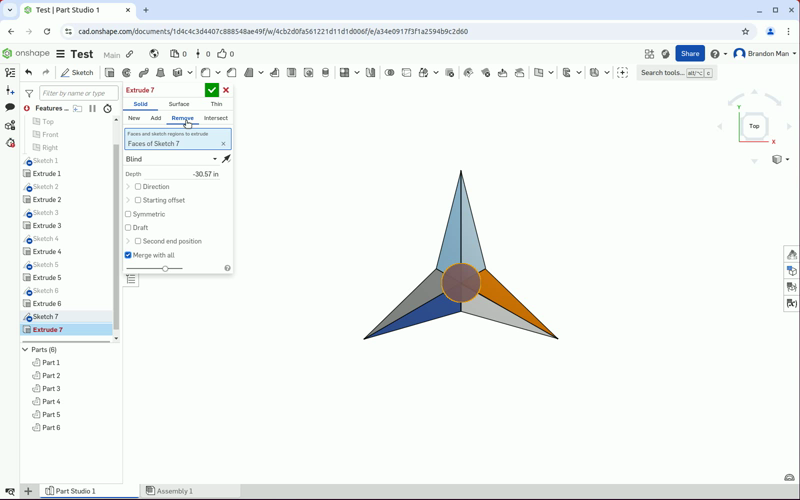
key(enter)
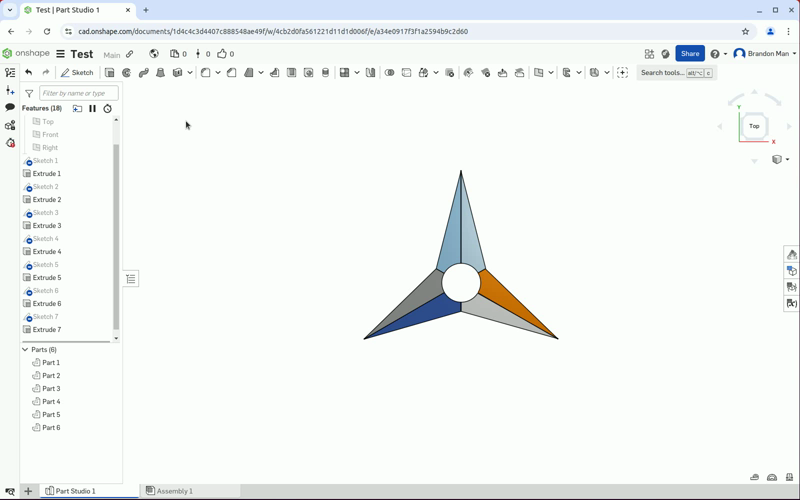
key(shift+h)
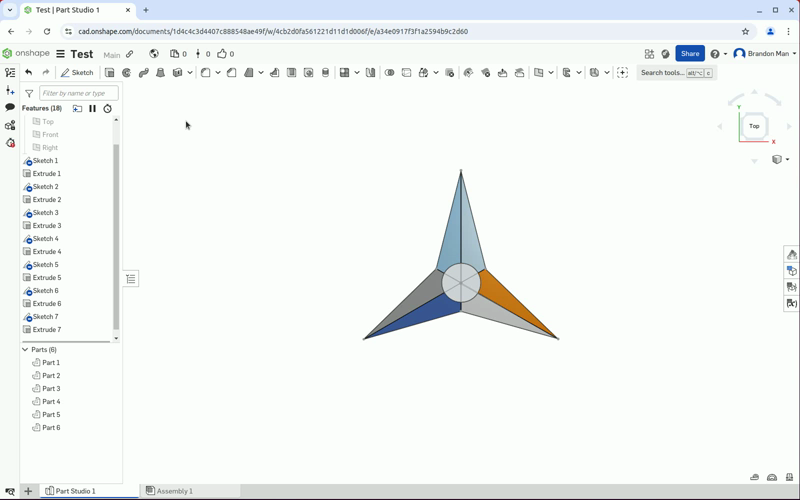
key(shift+h)
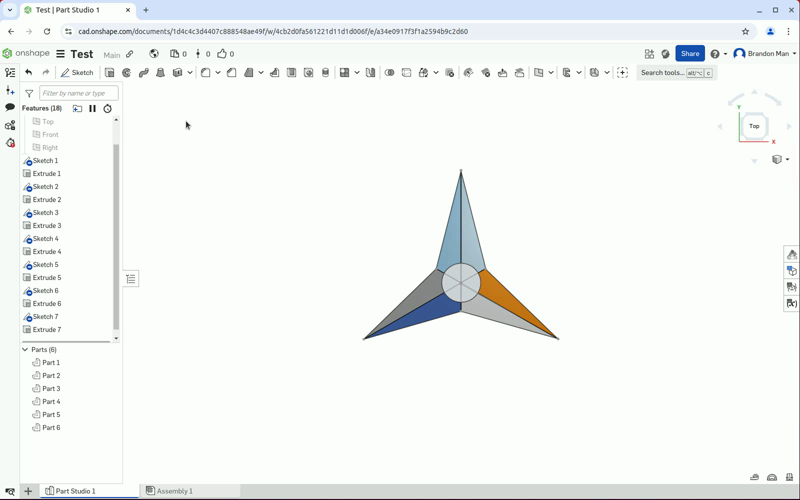
key(shift+7)
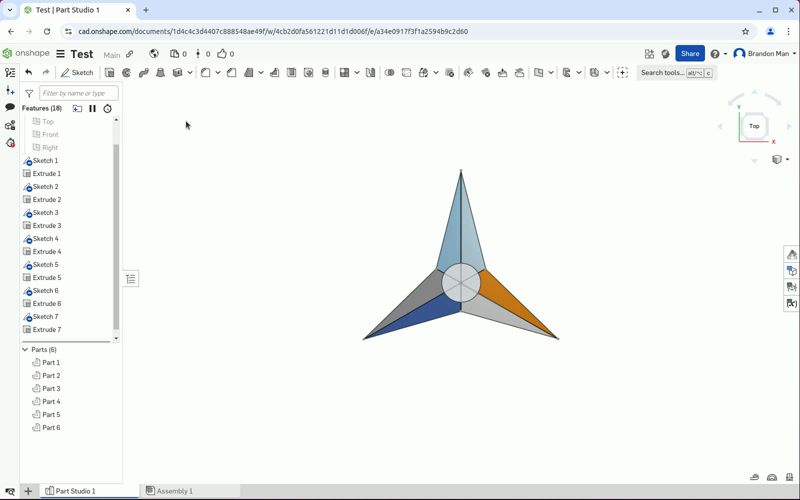
key(up, 3)
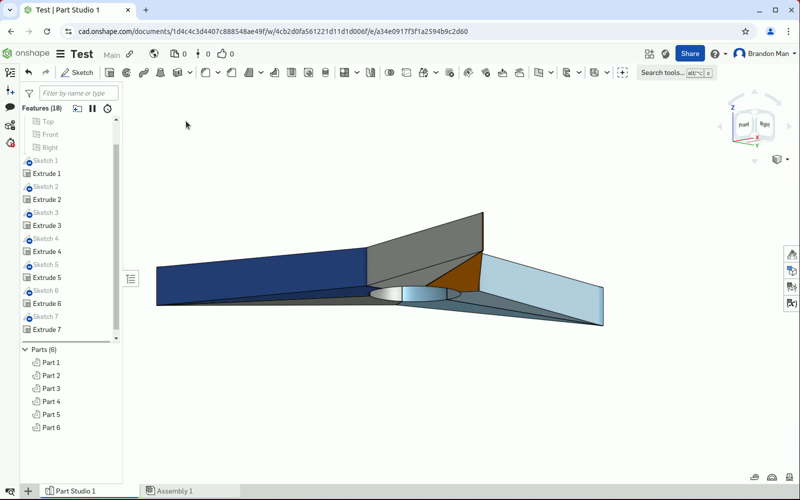
key(left, 3)
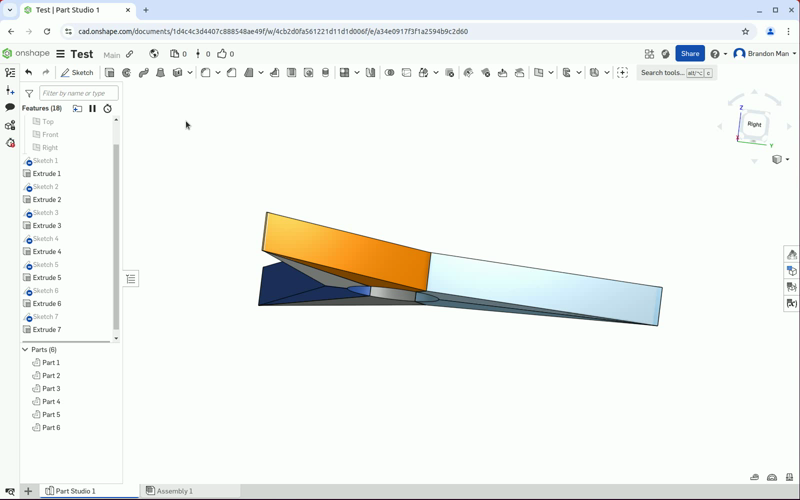
key(right, 3)
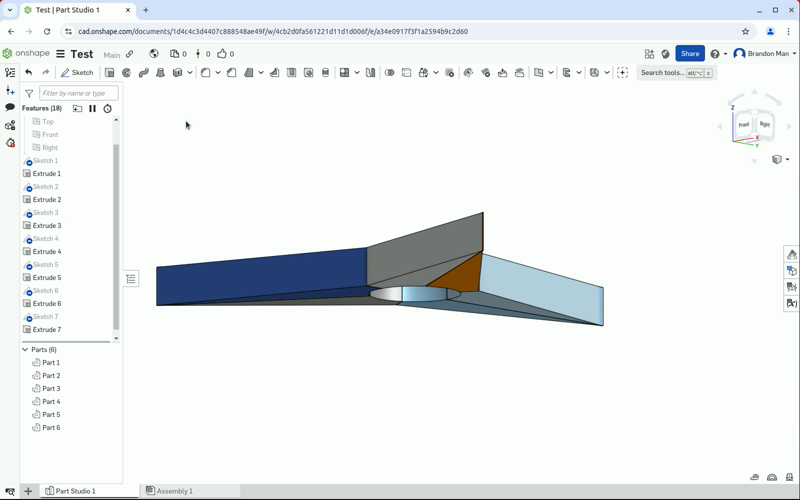
key(down, 3)
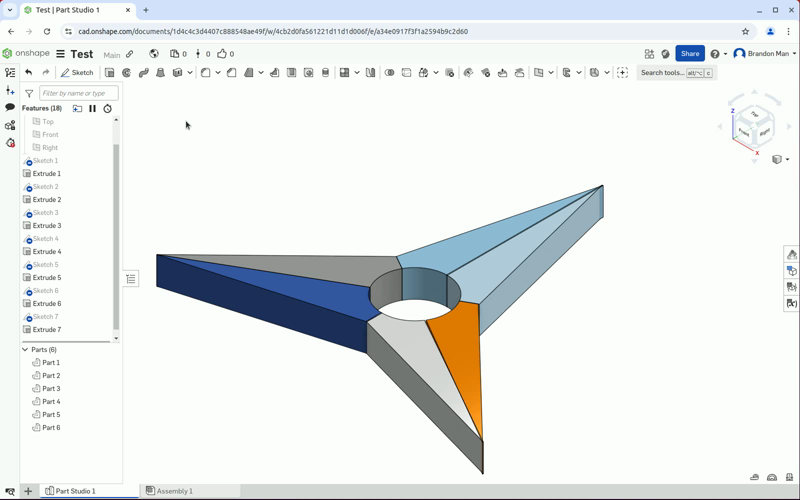
mouse_move(69, 163)
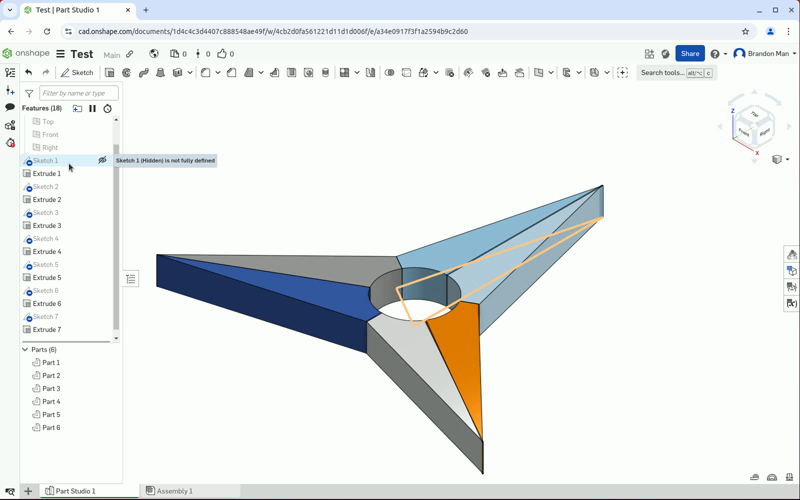
click(69, 163)